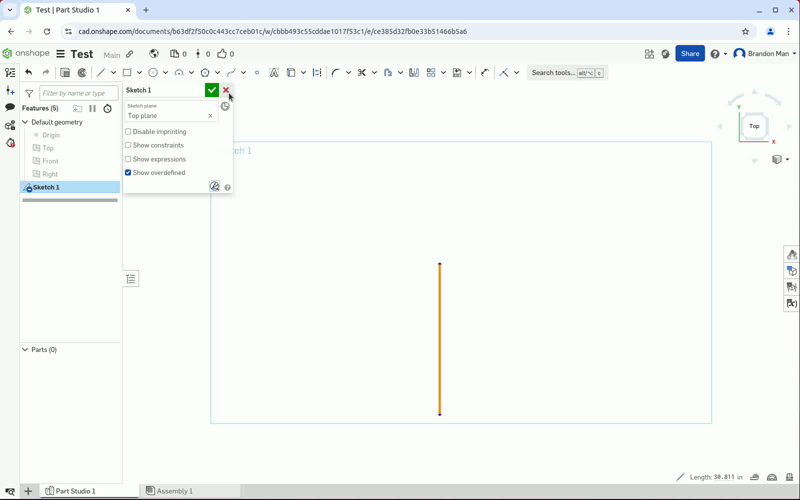
key(shift+h)
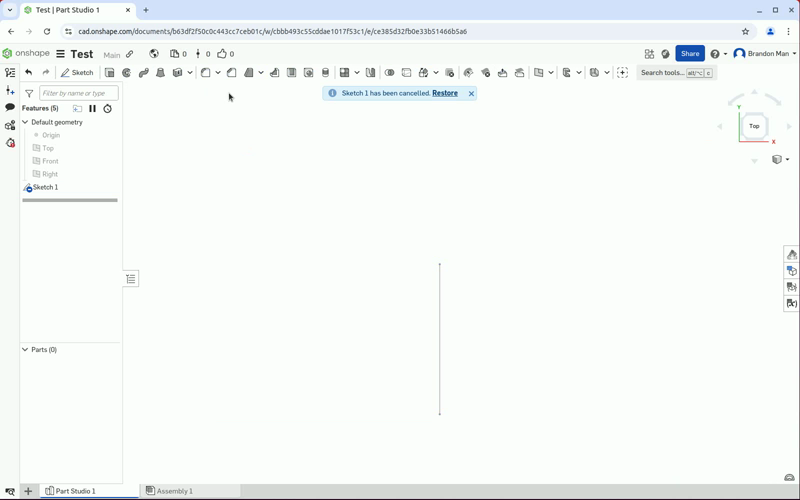
key(shift+s)
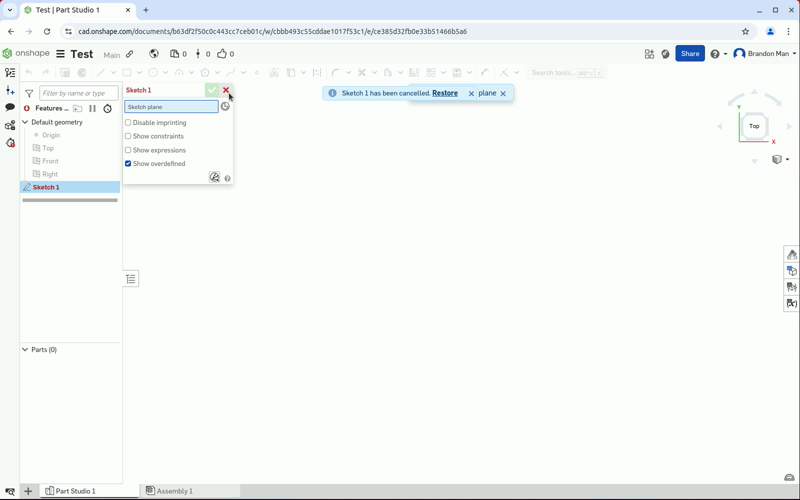
mouse_move(73, 150)
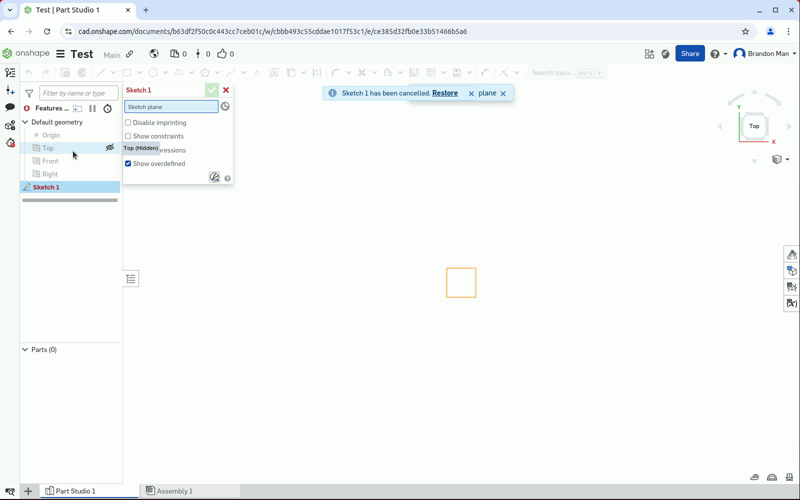
click(73, 150)
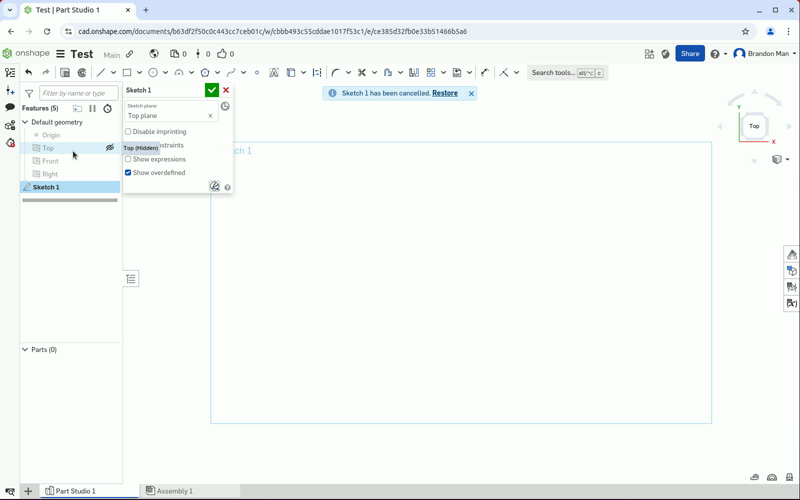
mouse_move(73, 352)
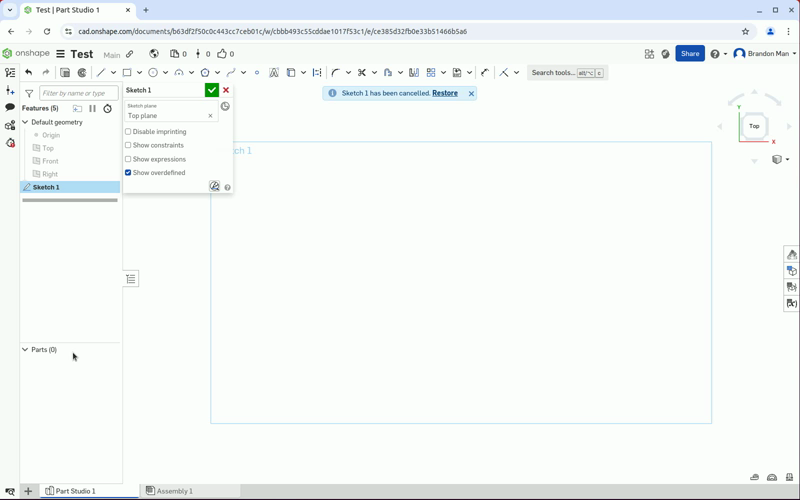
key(y)
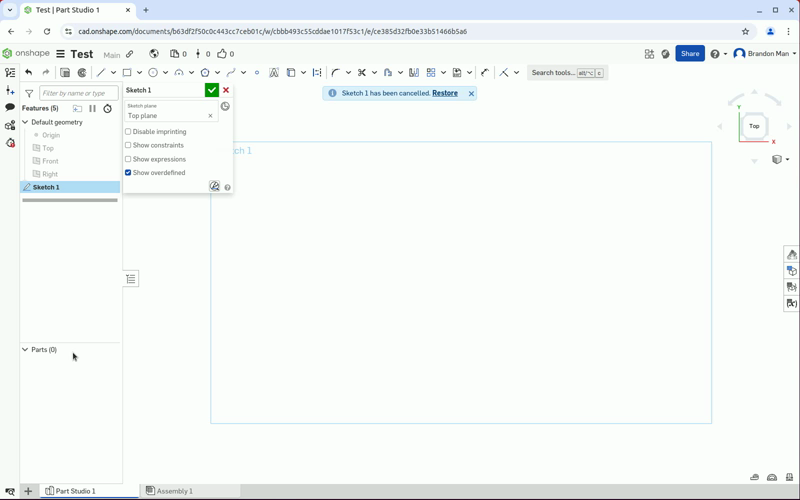
key(c)
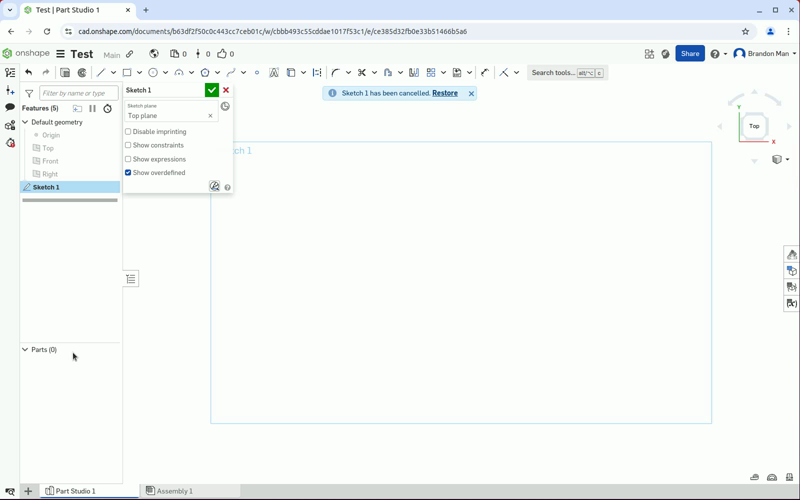
key_down(shift)
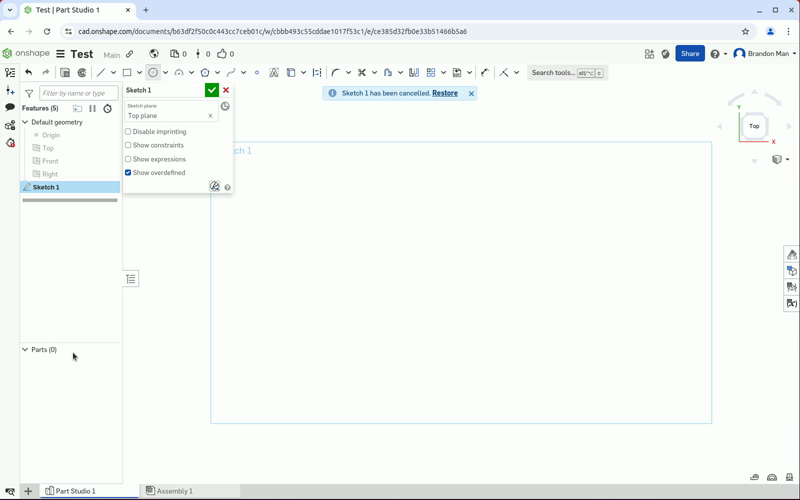
mouse_move(458, 280)
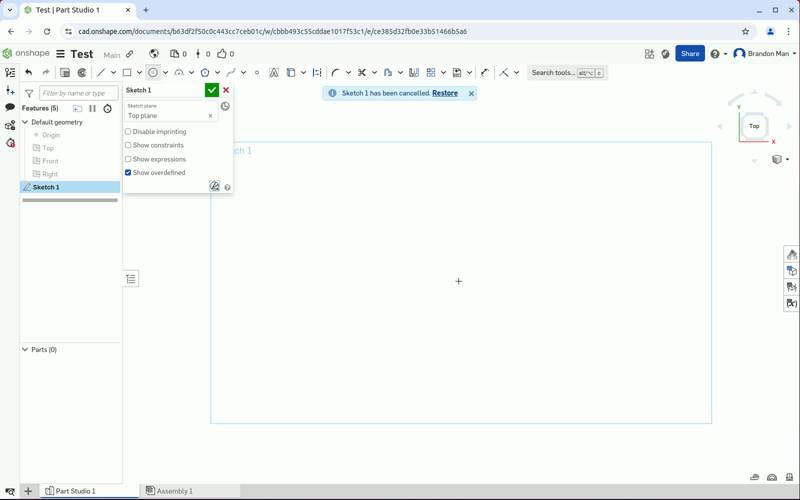
click(458, 280)
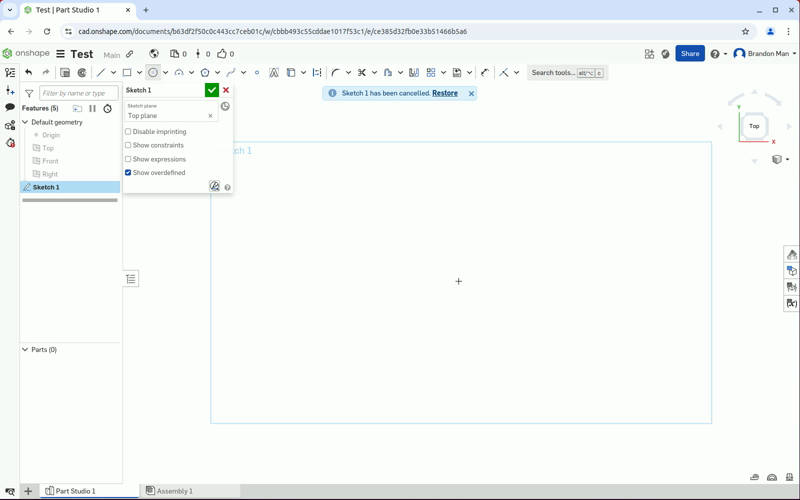
key_up(shift)
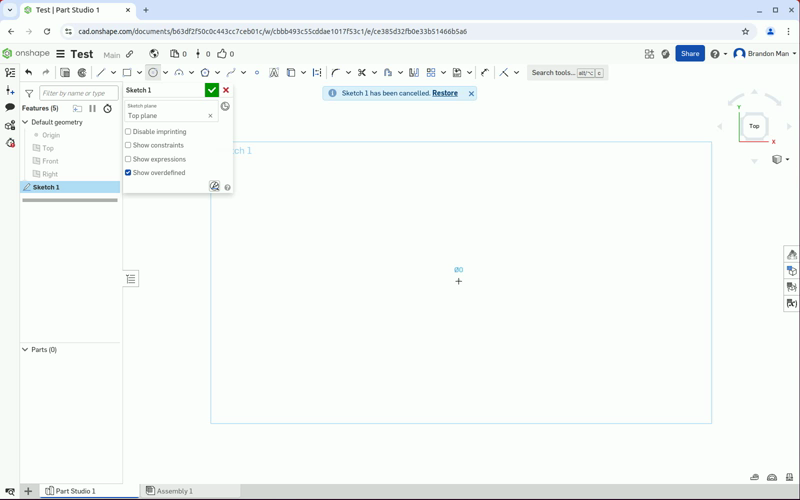
mouse_move(502, 280)
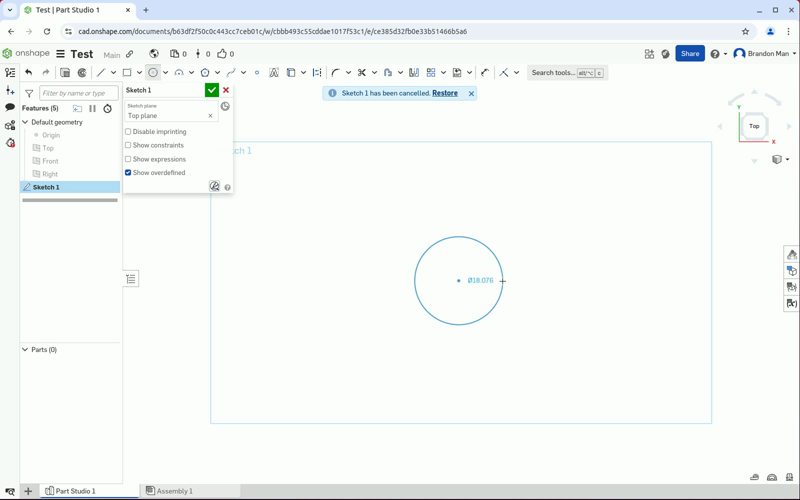
click(502, 280)
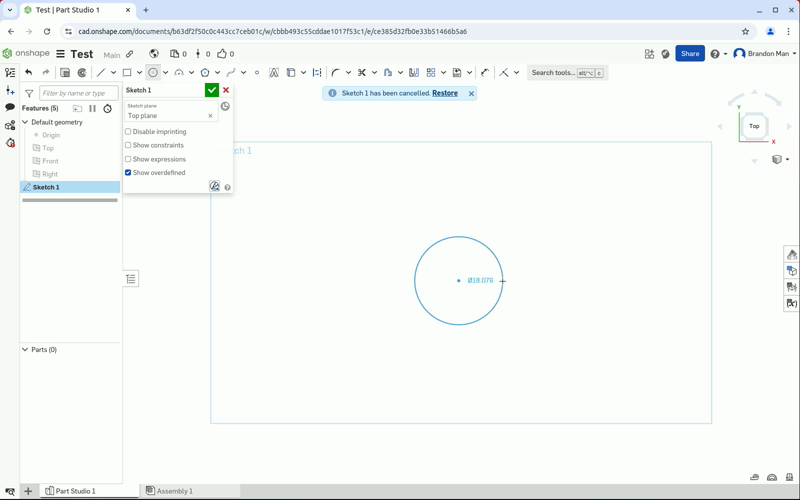
key(esc)
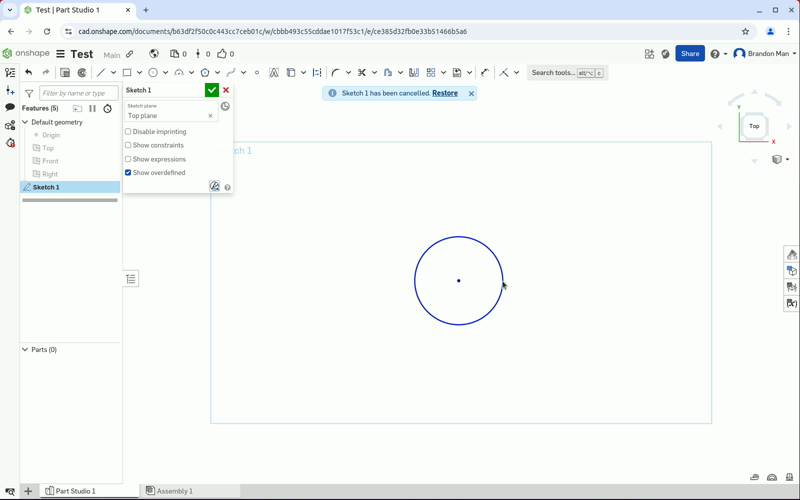
key(c)
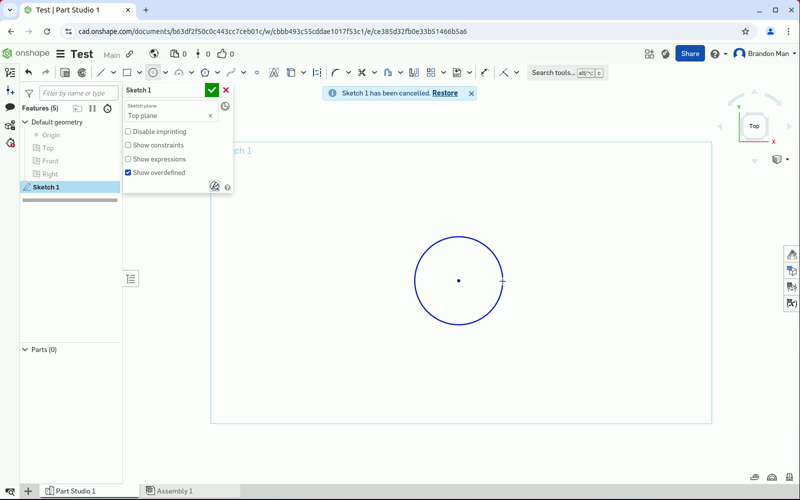
key_down(shift)
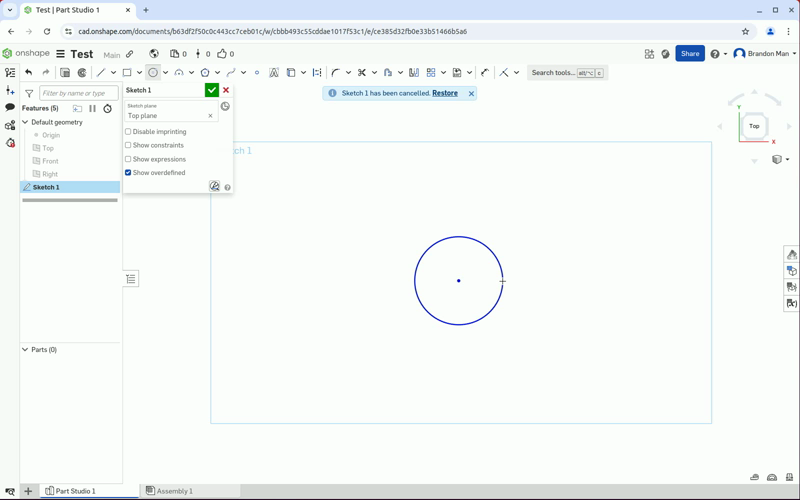
mouse_move(460, 283)
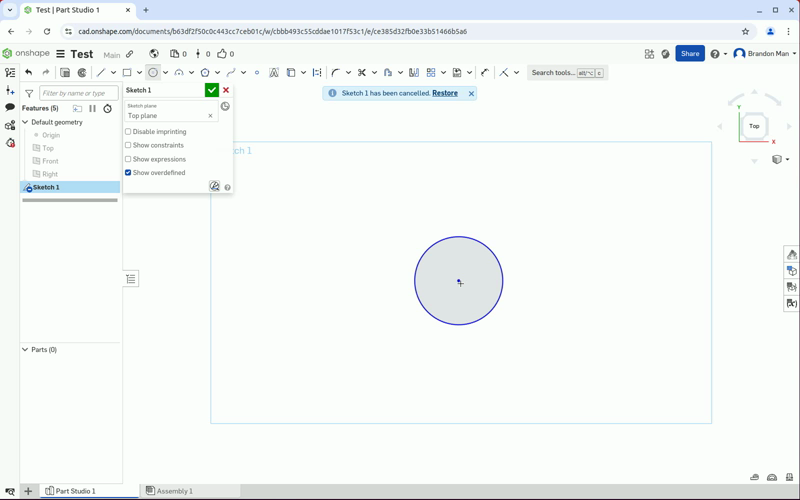
scroll(6)
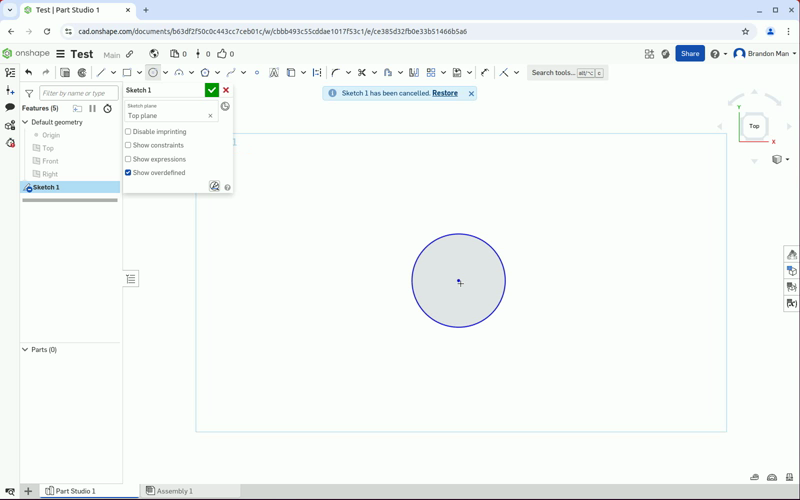
scroll(6)
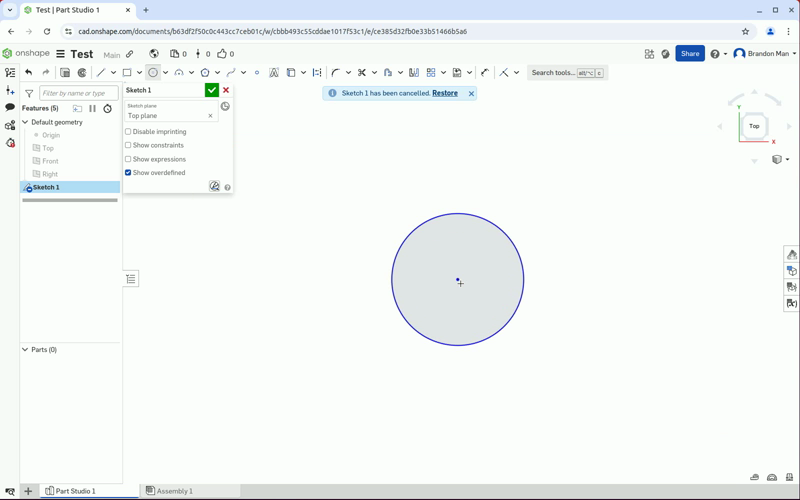
scroll(6)
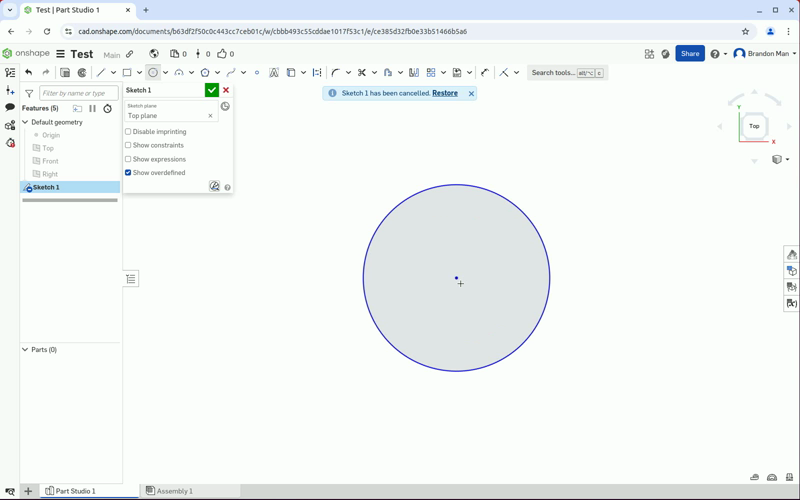
scroll(6)
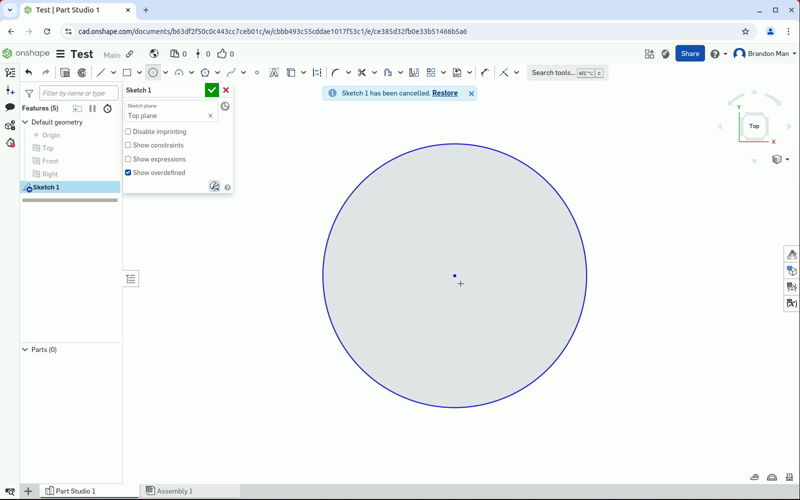
scroll(6)
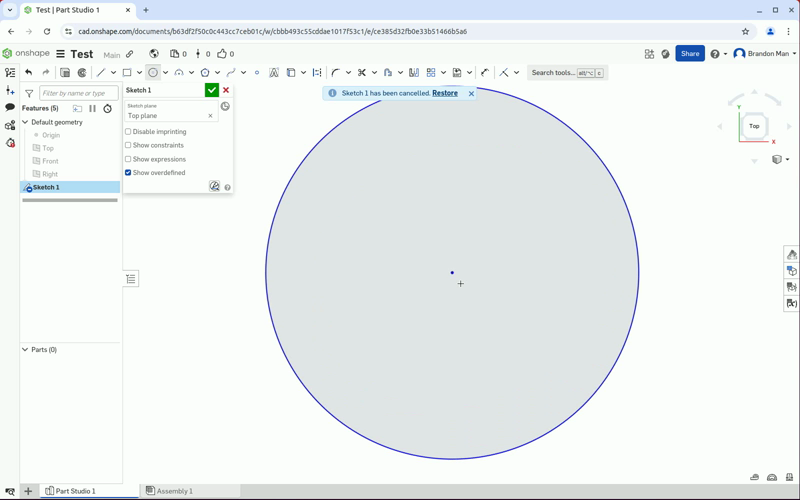
scroll(6)
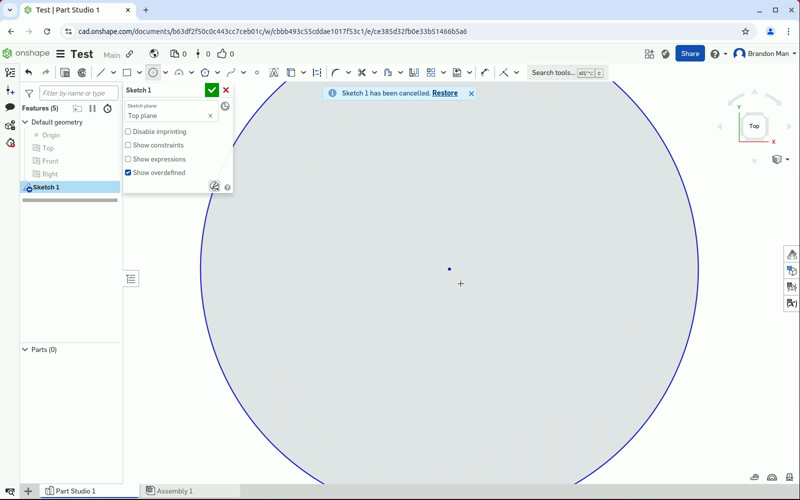
scroll(6)
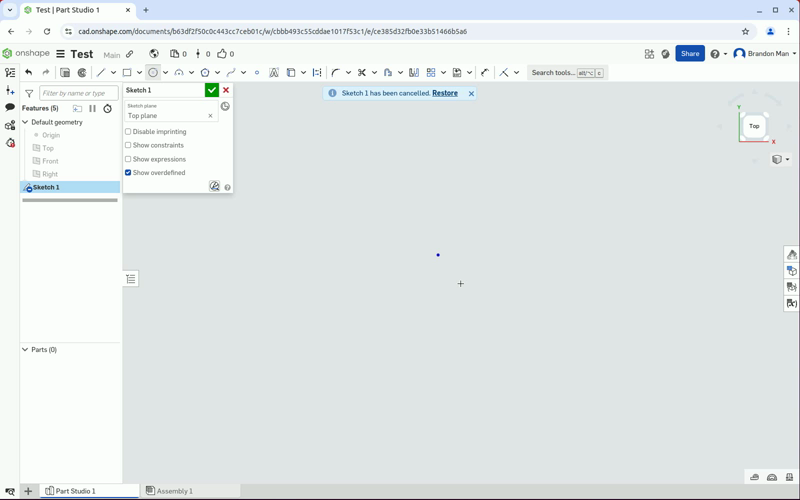
click(460, 283)
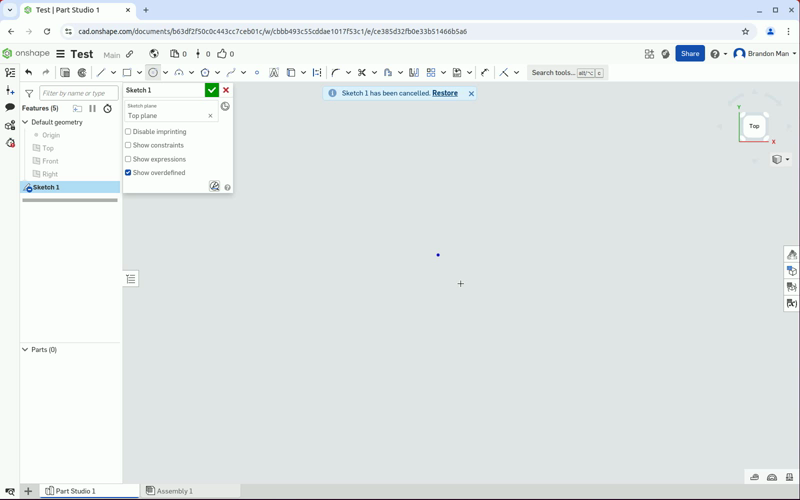
scroll(-6)
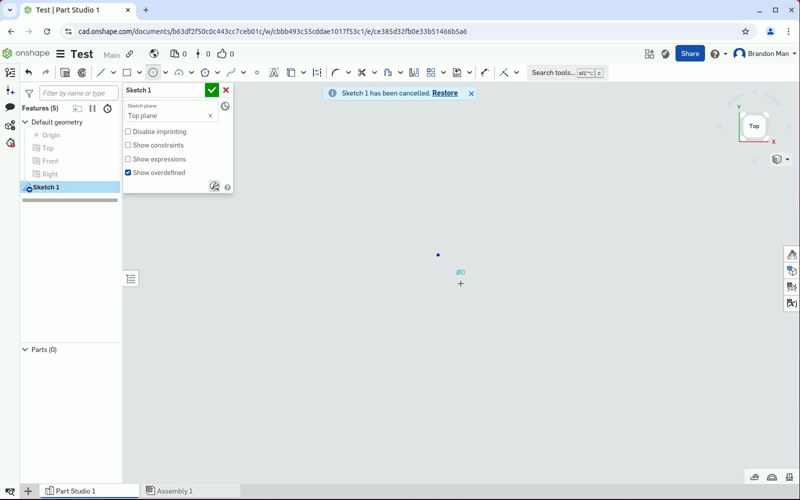
scroll(-6)
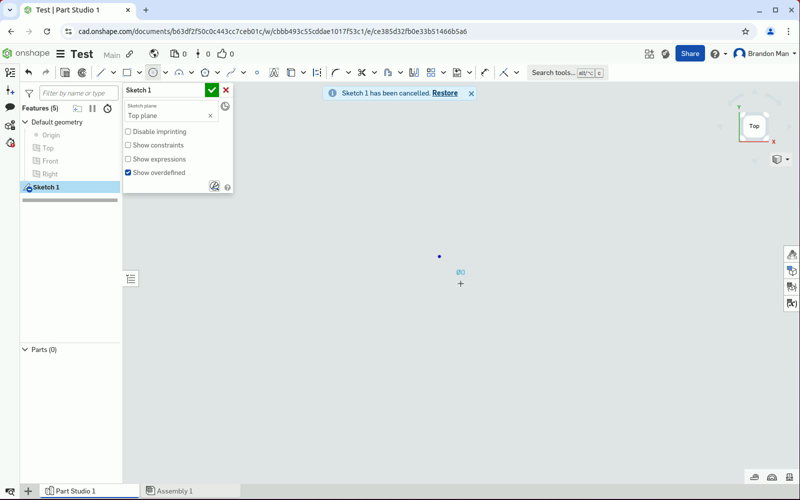
scroll(-6)
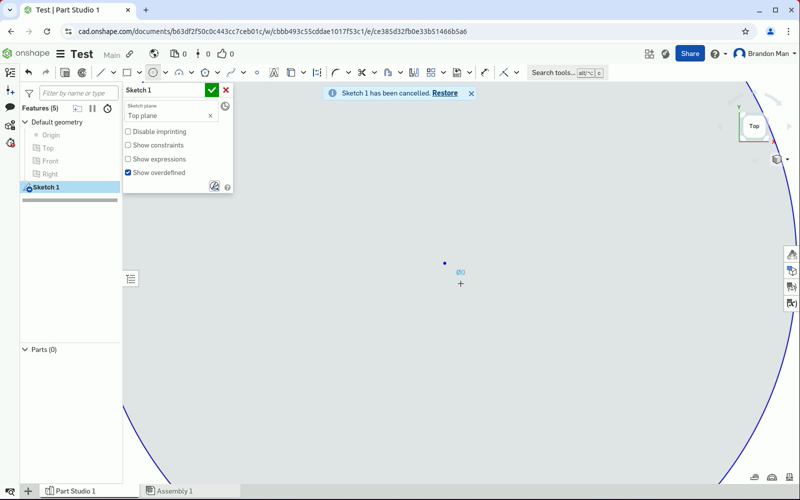
scroll(-6)
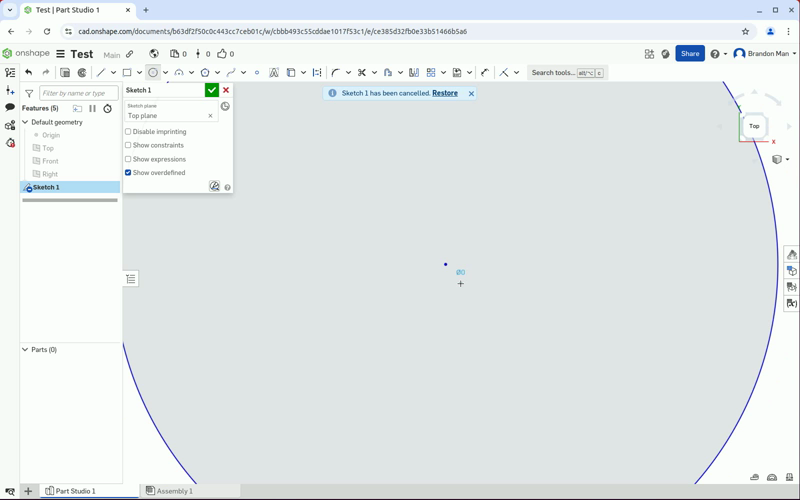
scroll(-6)
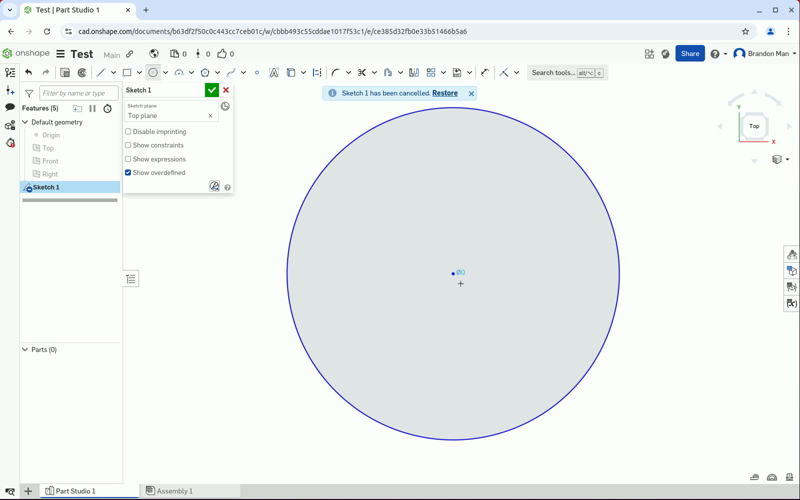
scroll(-6)
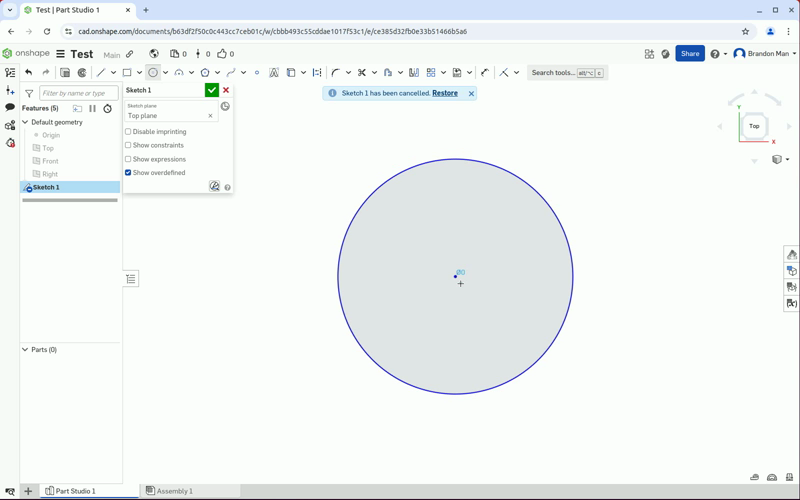
scroll(-6)
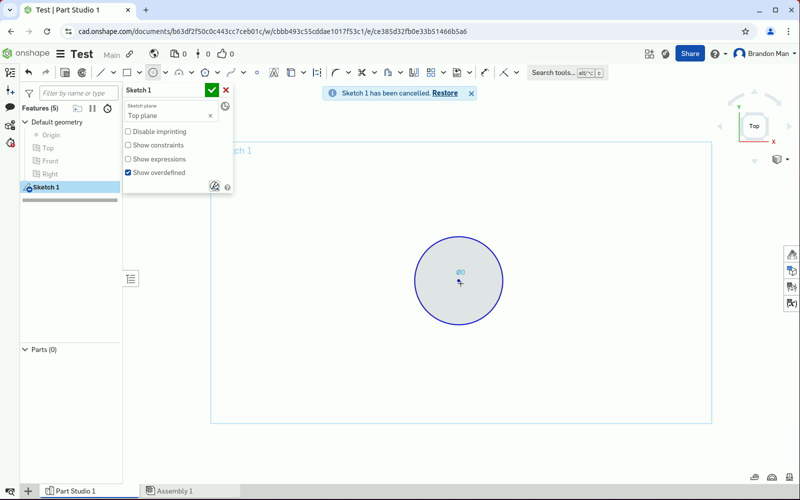
key_up(shift)
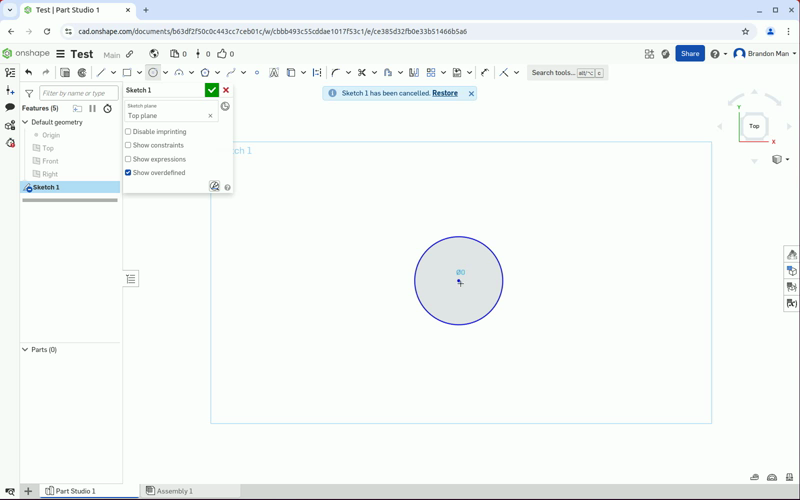
mouse_move(494, 283)
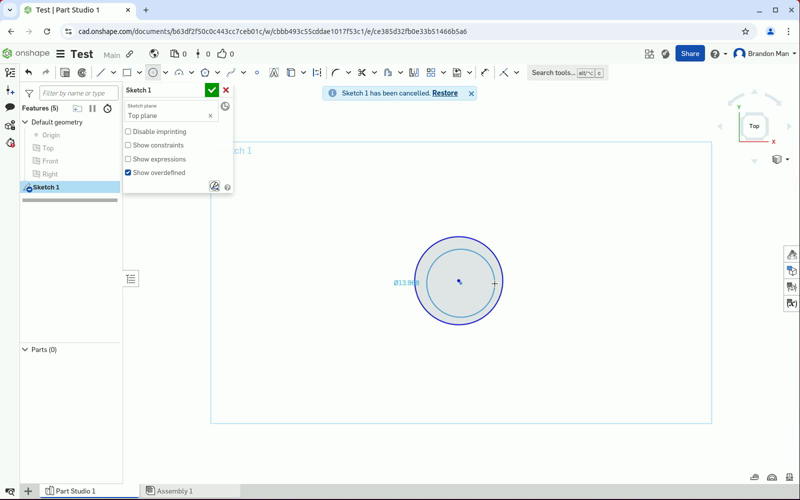
click(494, 283)
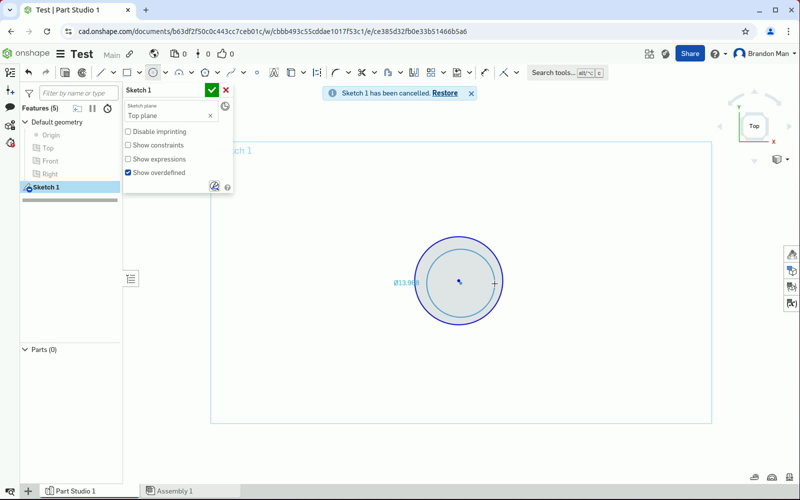
key(esc)
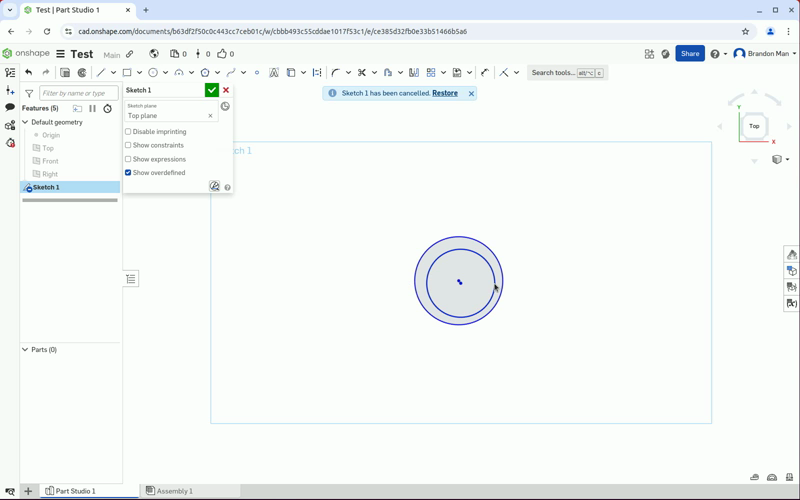
mouse_move(485, 255)
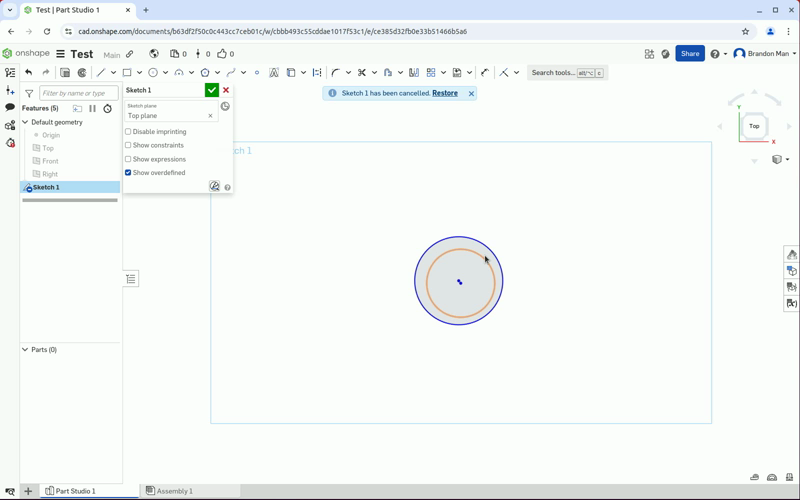
click(485, 255)
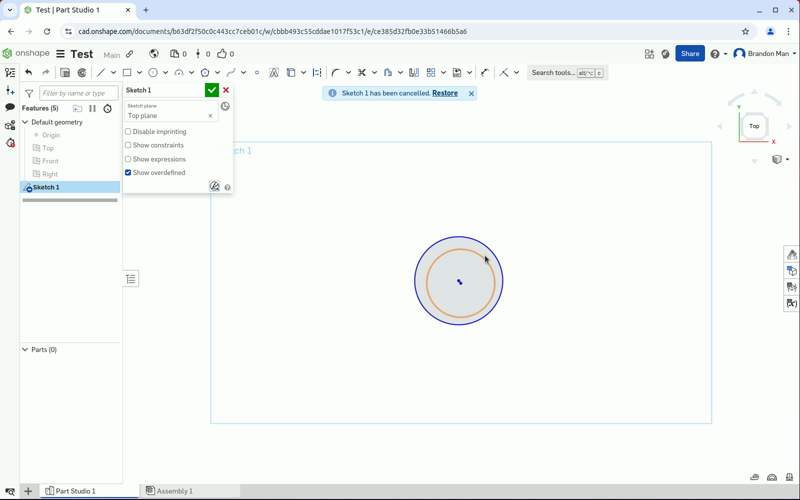
mouse_move(73, 352)
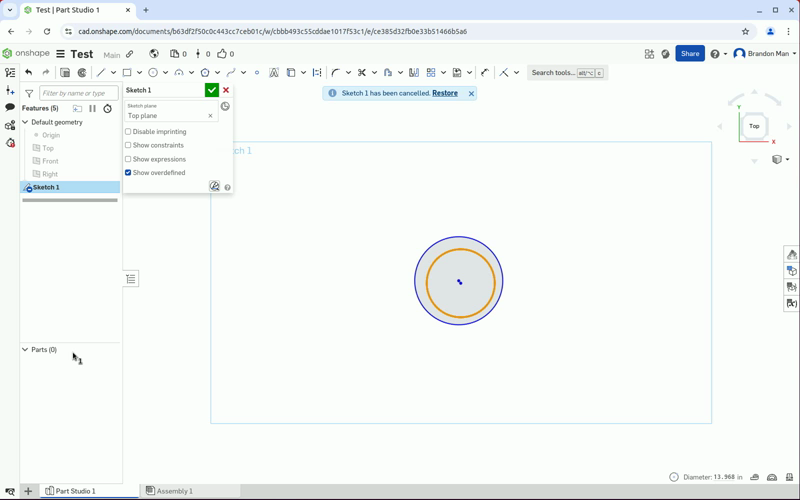
key(shift+y)
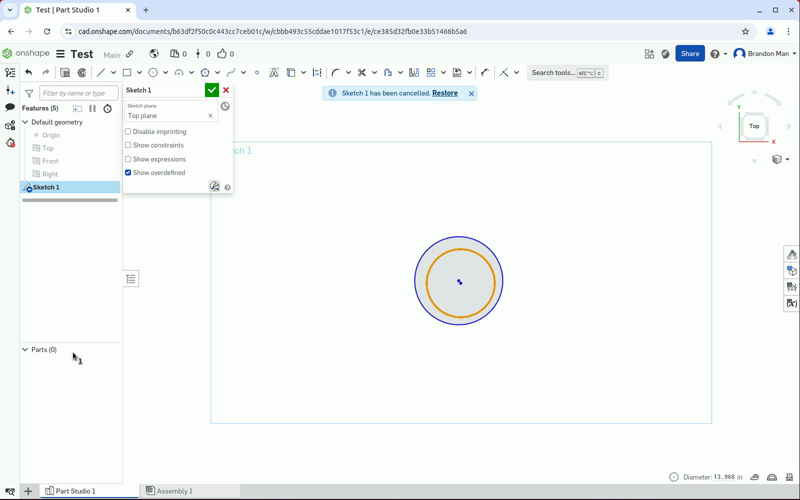
key(shift+e)
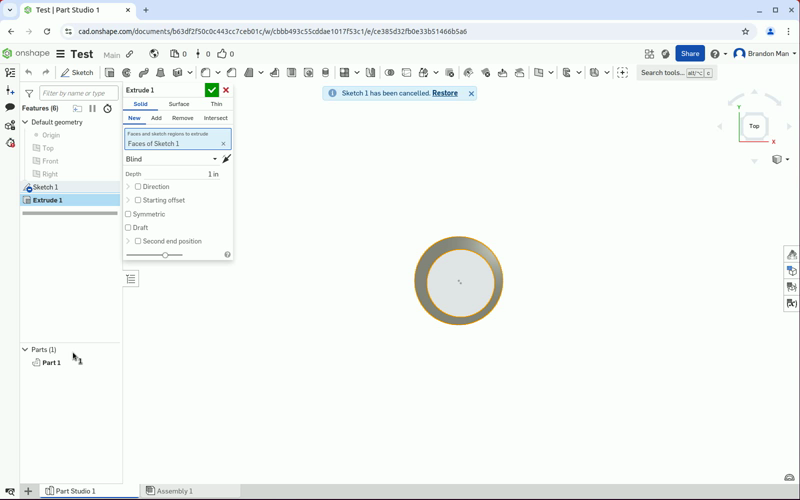
mouse_move(143, 106)
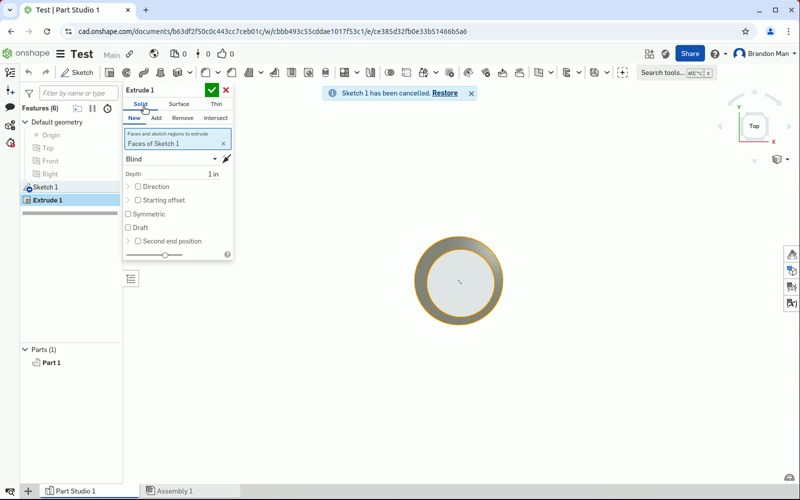
click(143, 106)
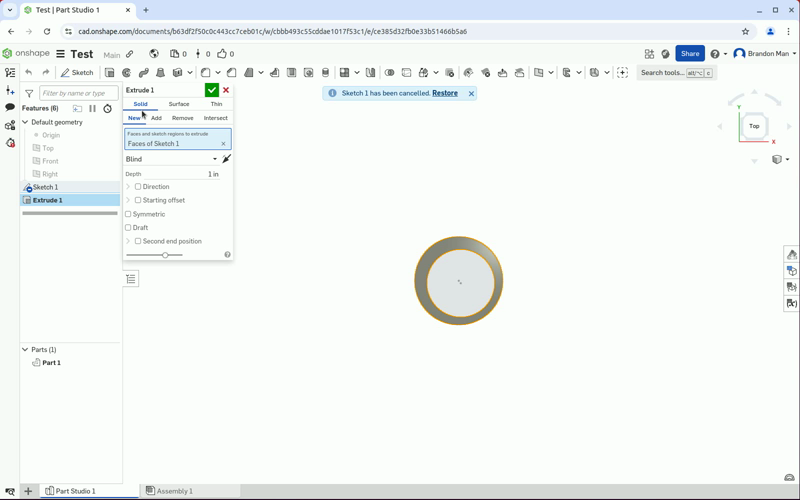
mouse_move(137, 120)
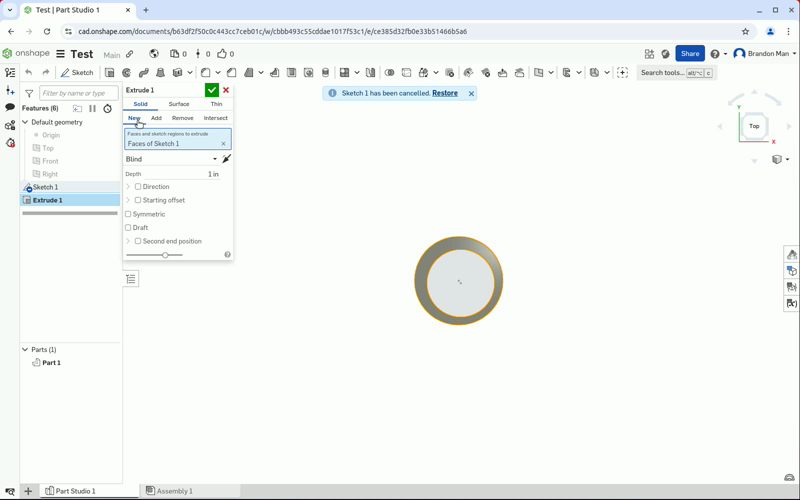
click(137, 120)
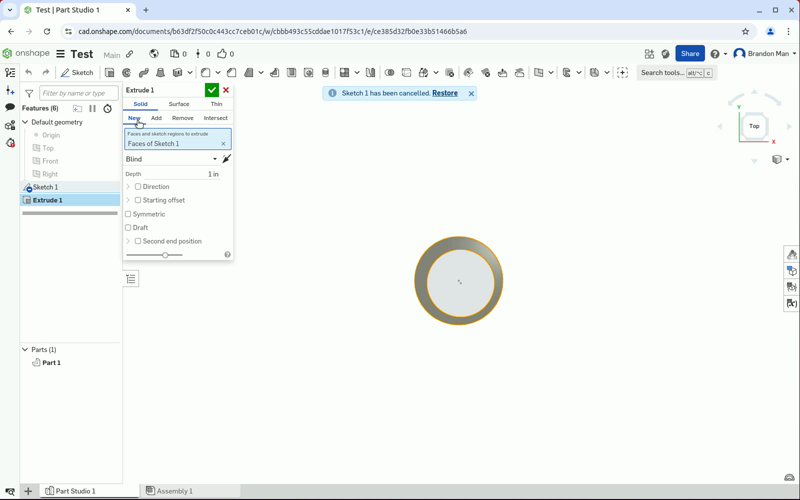
key(tab, 4)
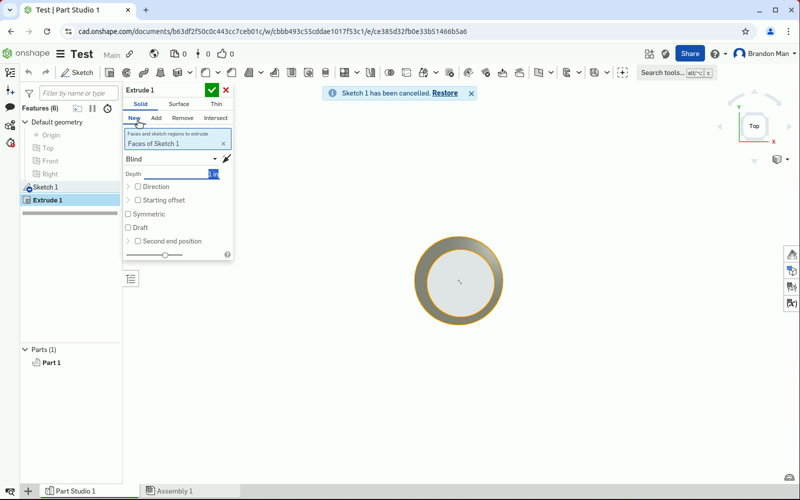
text(15.405)
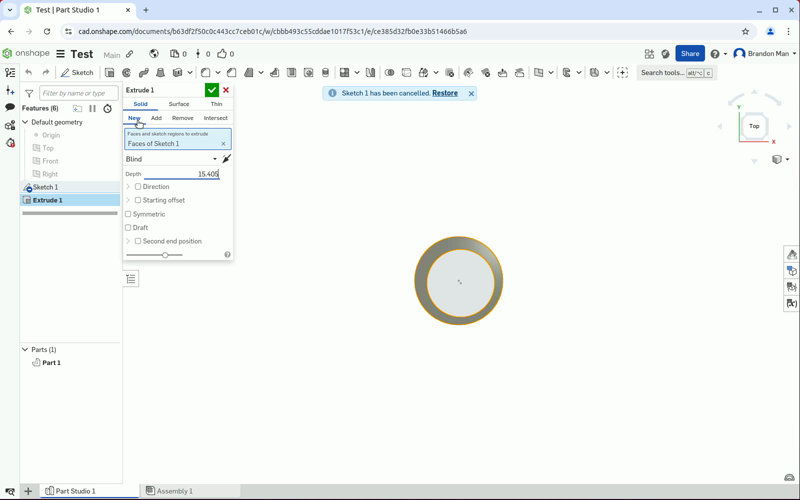
key(enter)
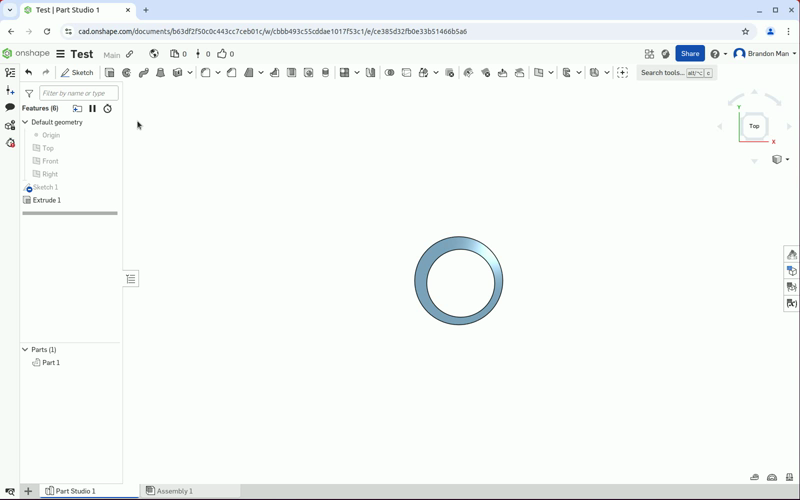
key(shift+h)
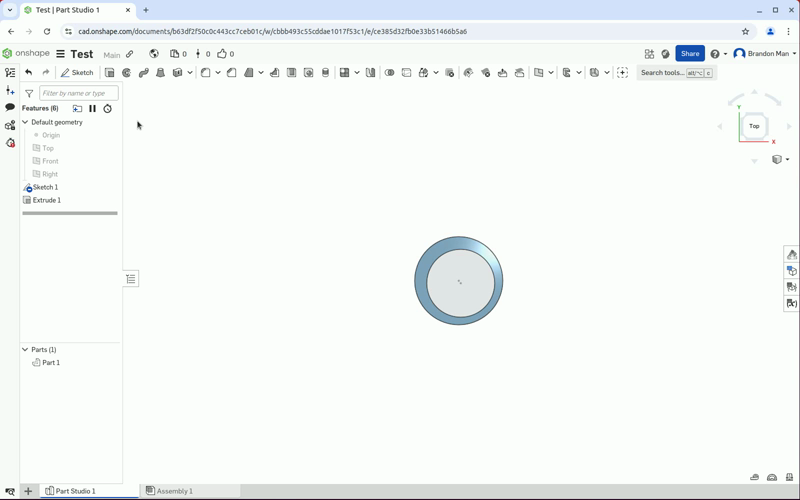
key(shift+h)
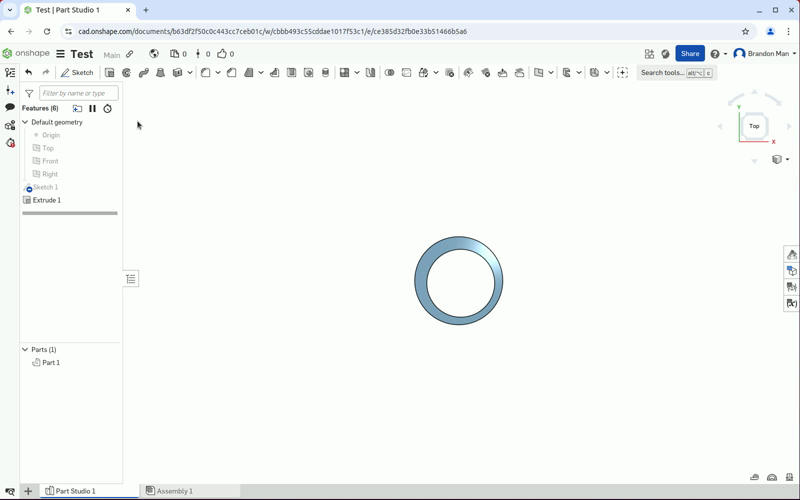
mouse_move(73, 189)
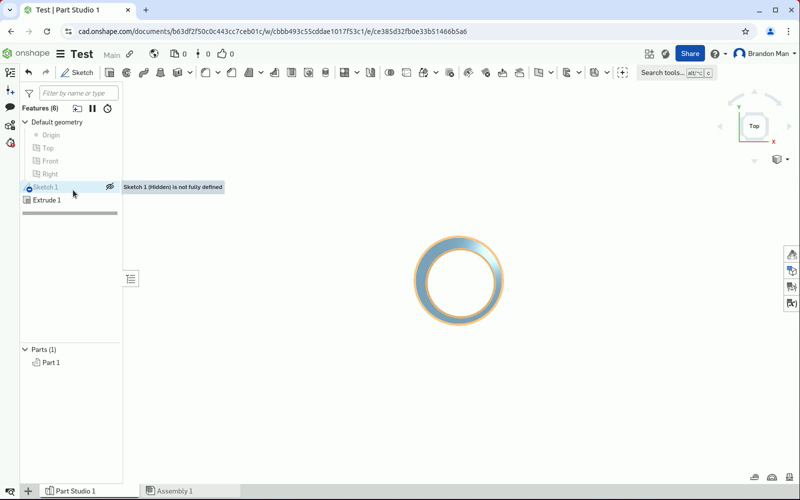
click(73, 189)
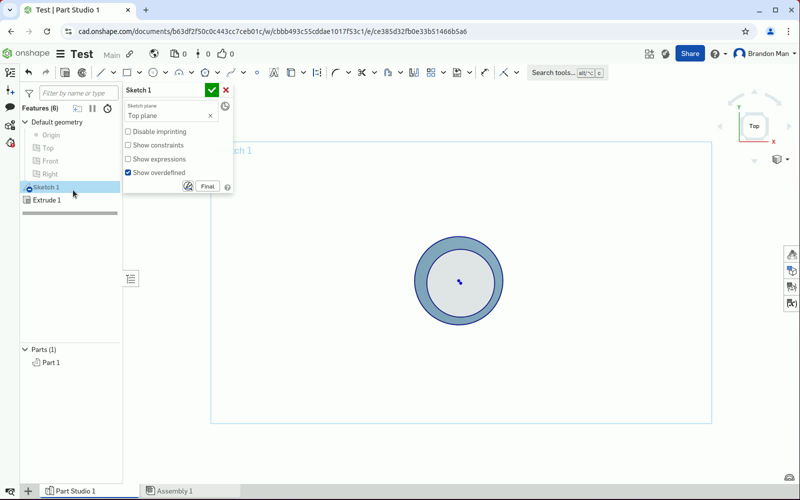
mouse_move(229, 92)
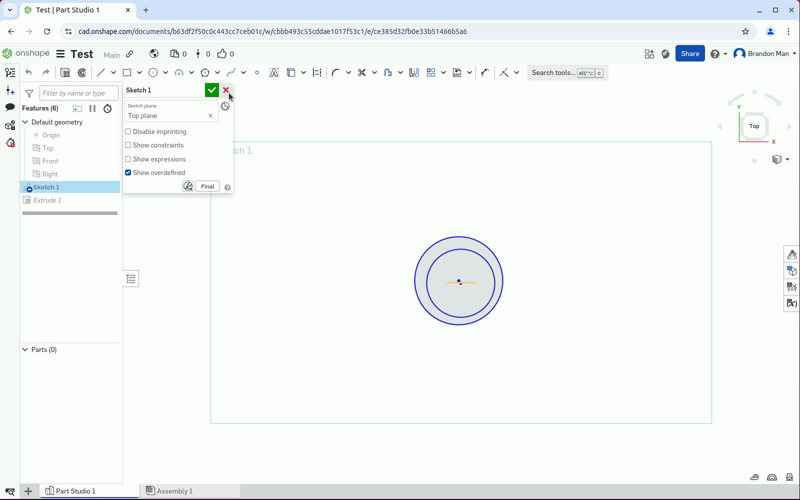
click(229, 92)
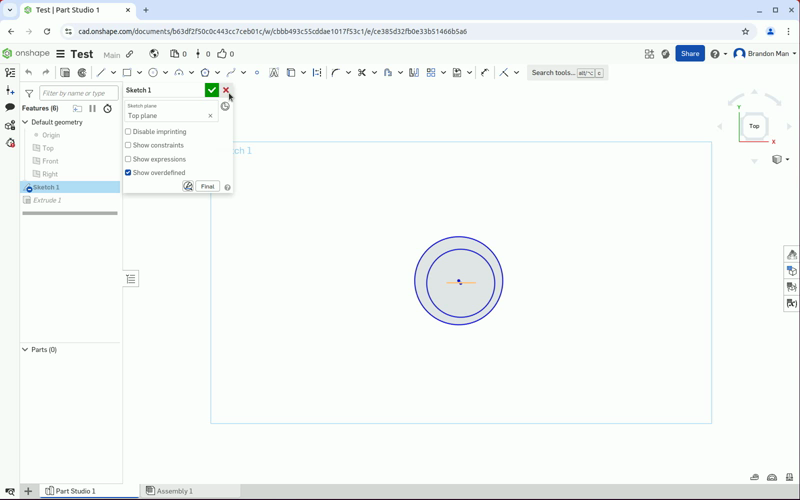
key(shift+s)
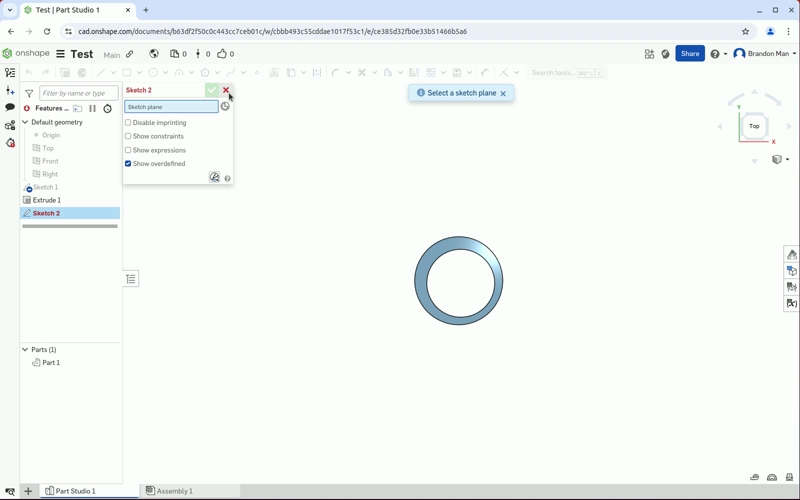
mouse_move(73, 150)
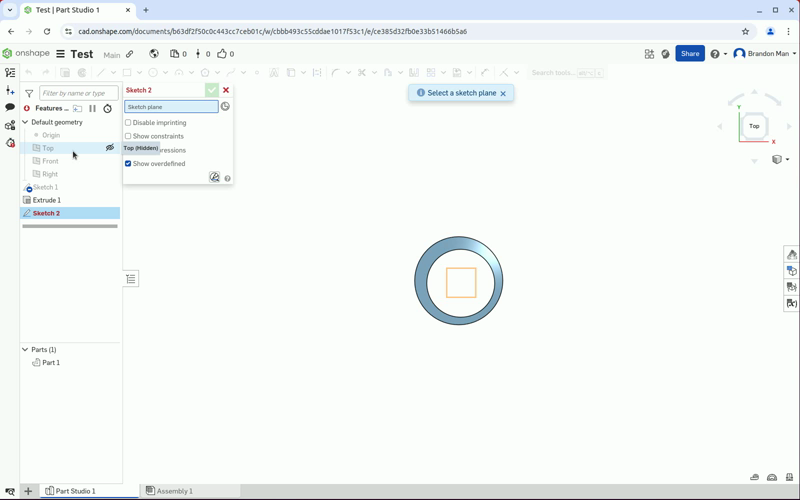
click(73, 150)
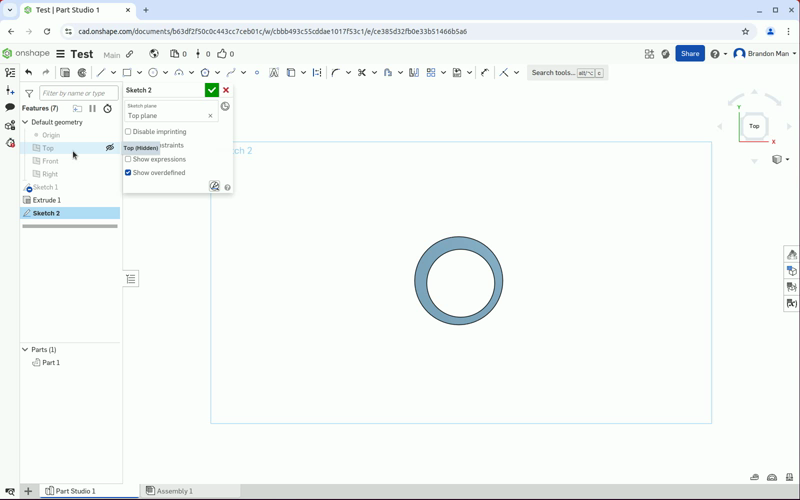
mouse_move(73, 352)
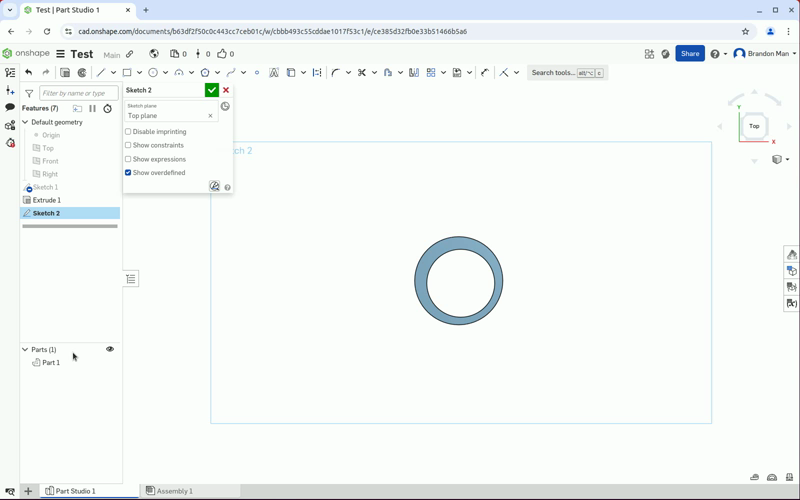
key(y)
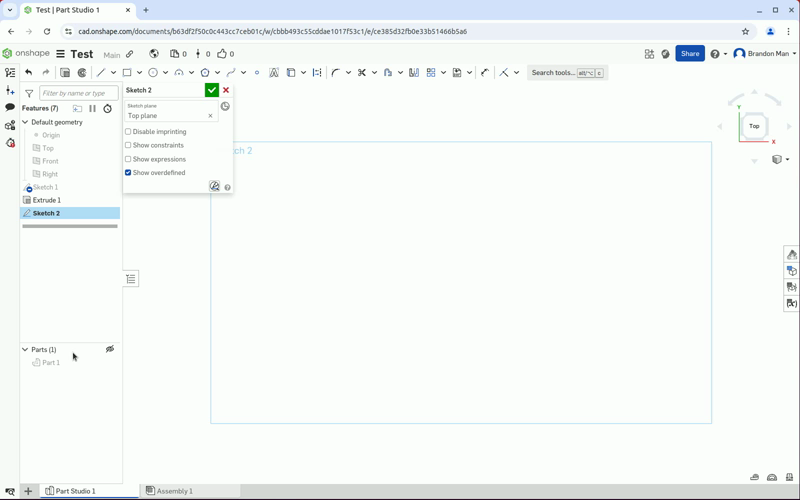
key(c)
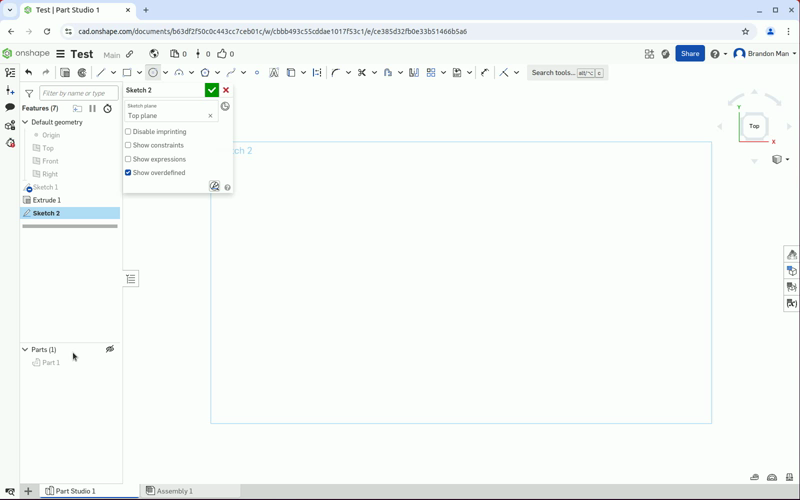
key_down(shift)
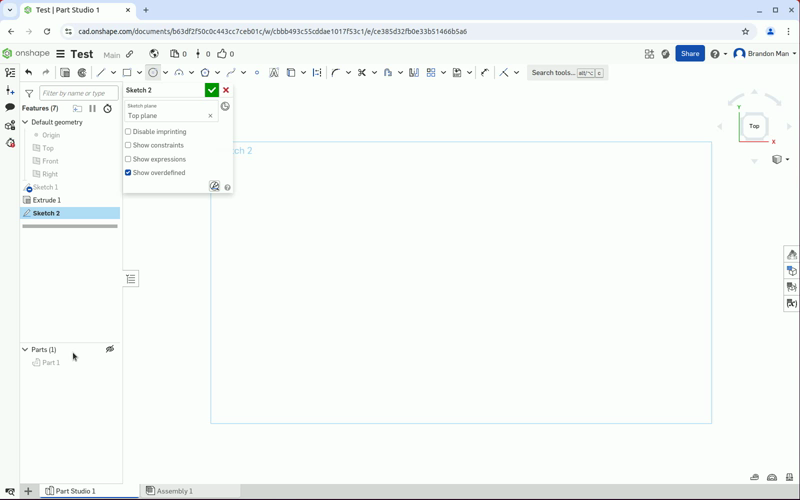
mouse_move(460, 282)
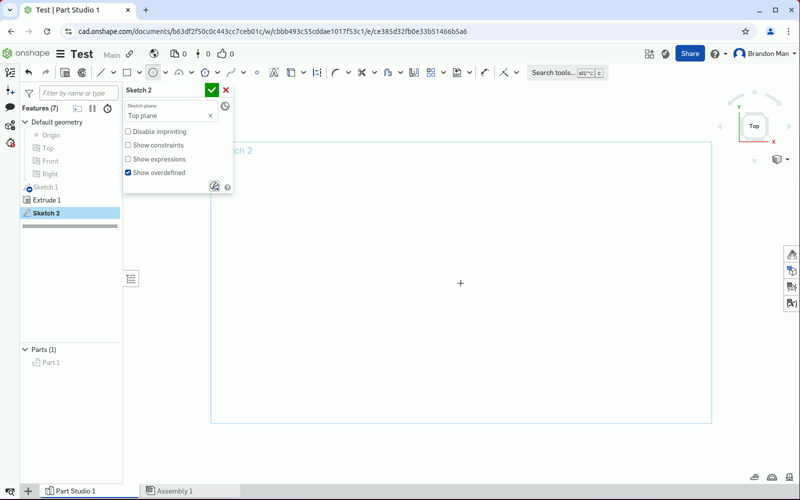
click(460, 282)
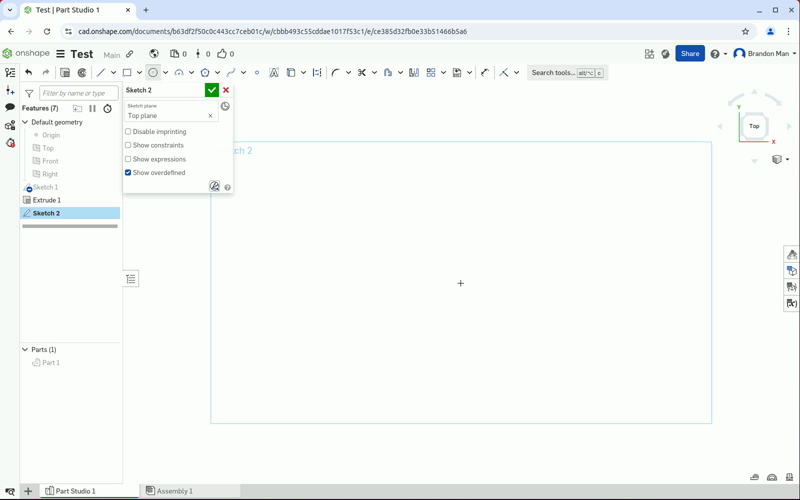
key_up(shift)
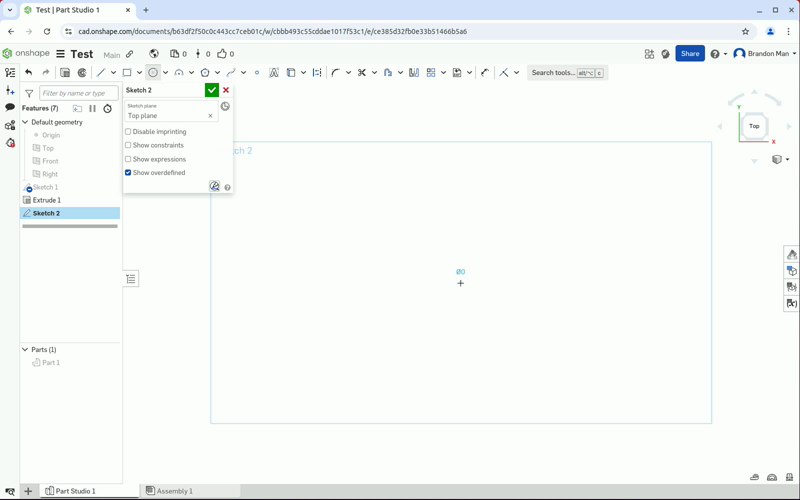
mouse_move(486, 282)
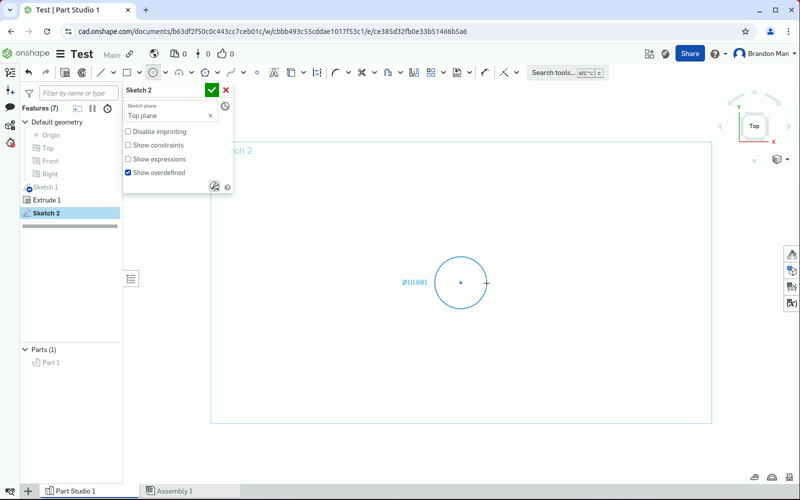
click(486, 282)
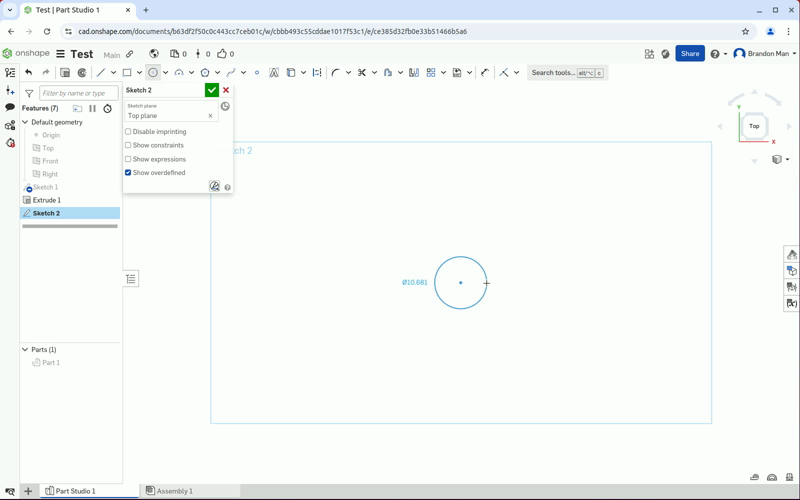
key(esc)
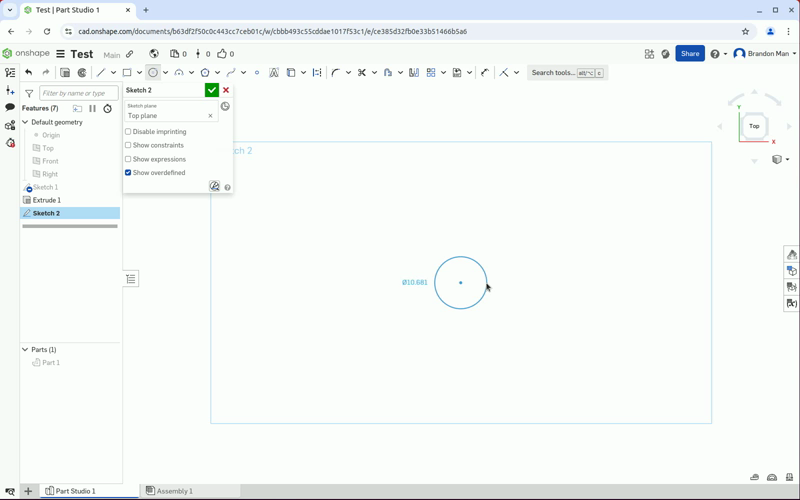
key(c)
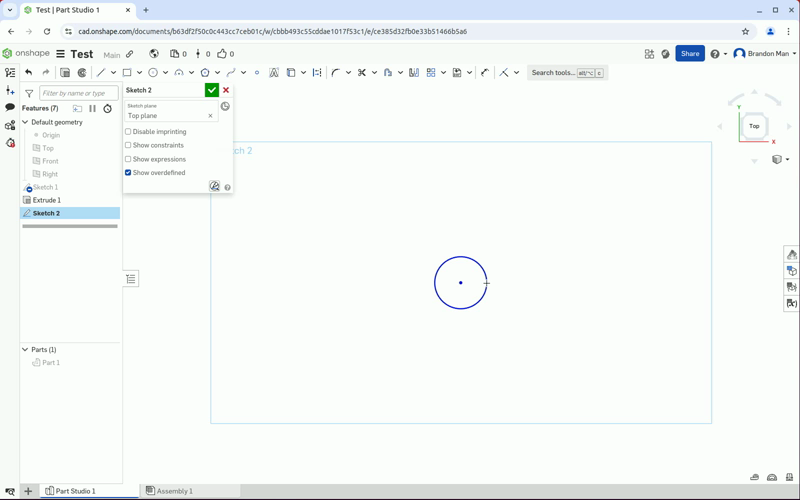
key_down(shift)
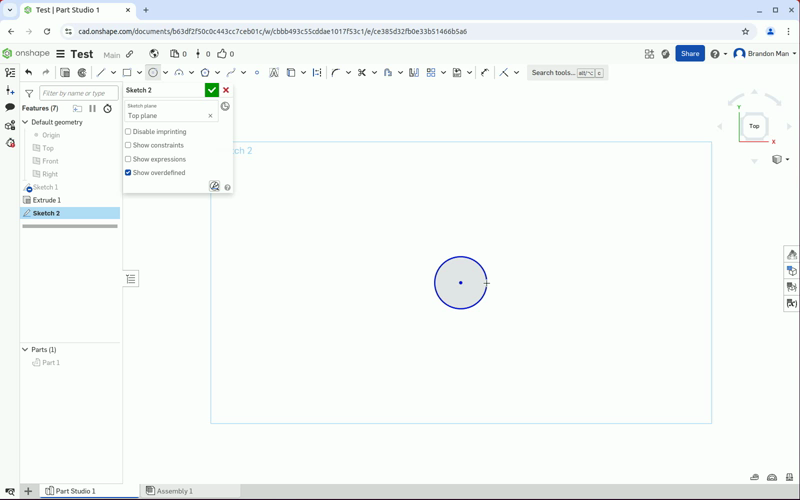
mouse_move(460, 282)
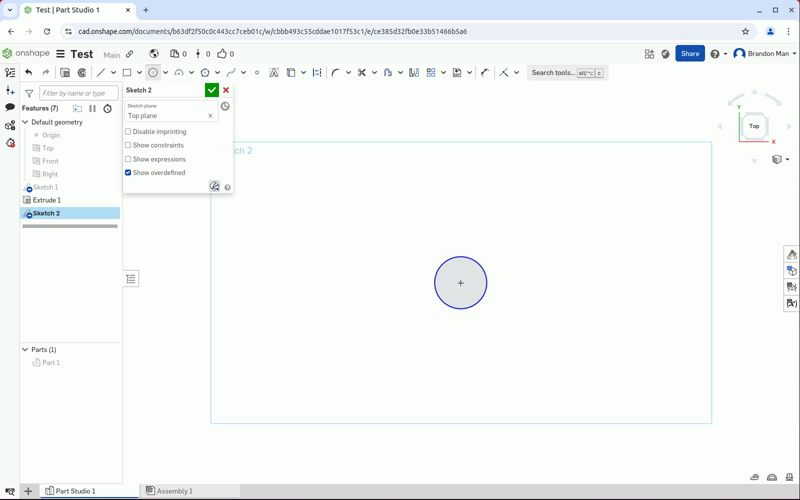
click(460, 282)
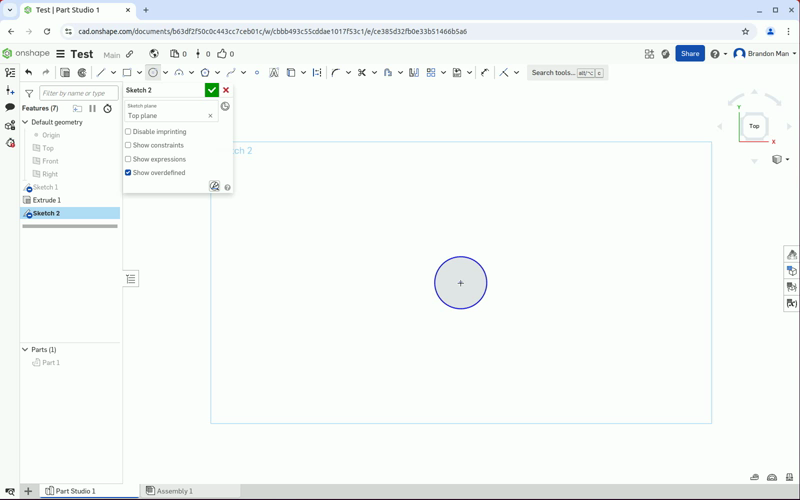
key_up(shift)
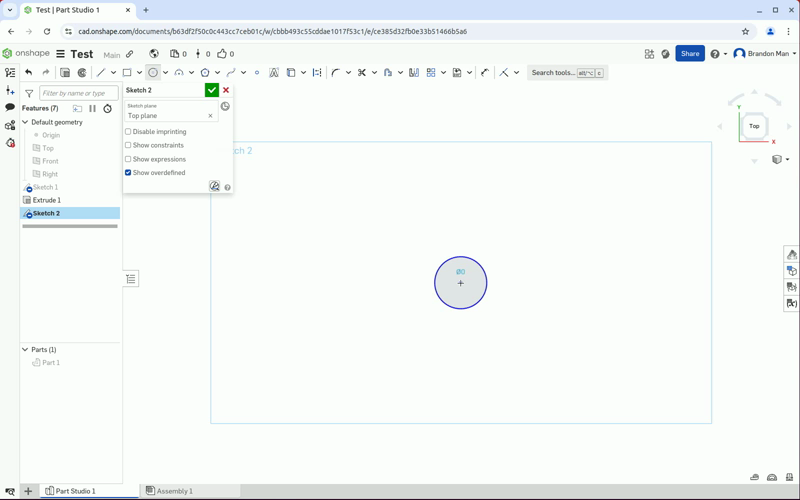
mouse_move(476, 282)
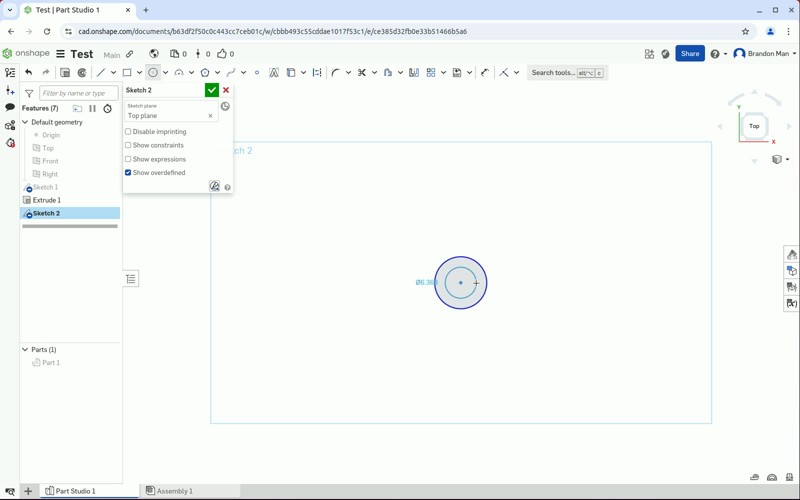
click(476, 282)
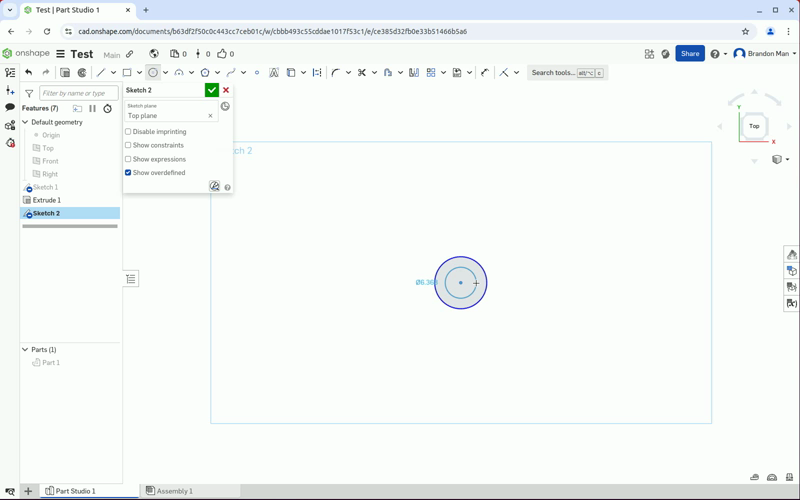
key(esc)
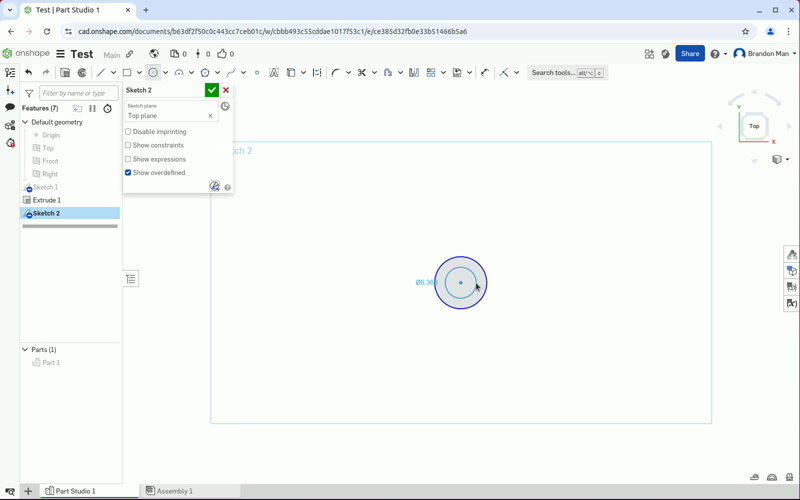
mouse_move(460, 304)
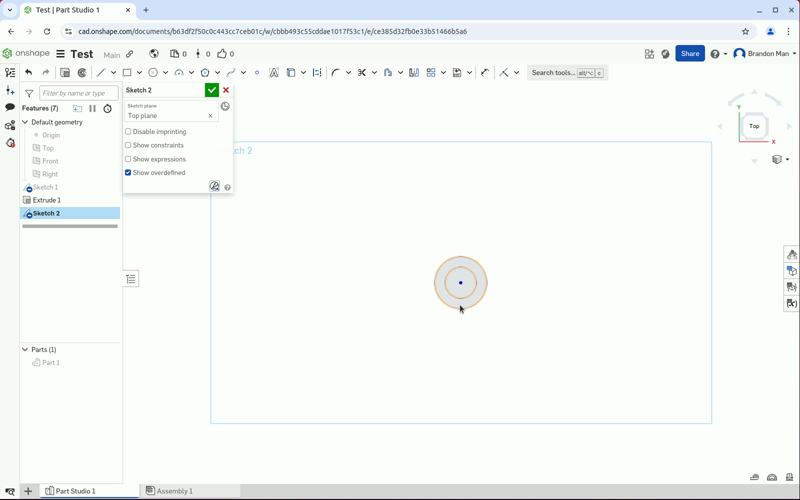
scroll(6)
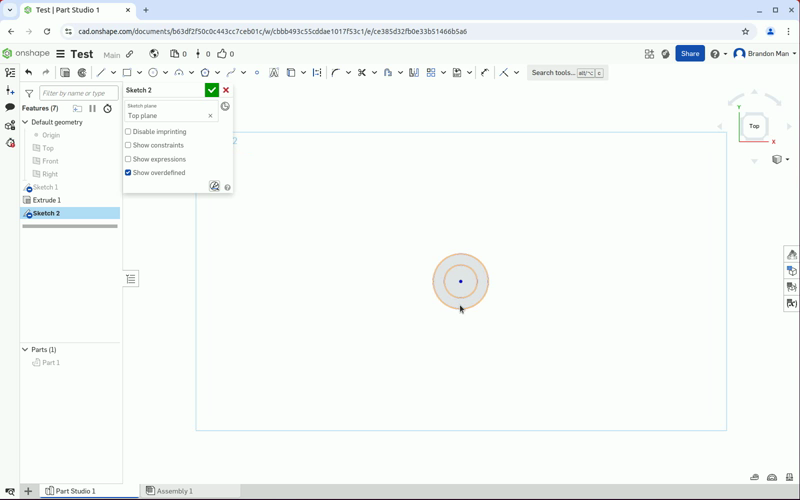
scroll(6)
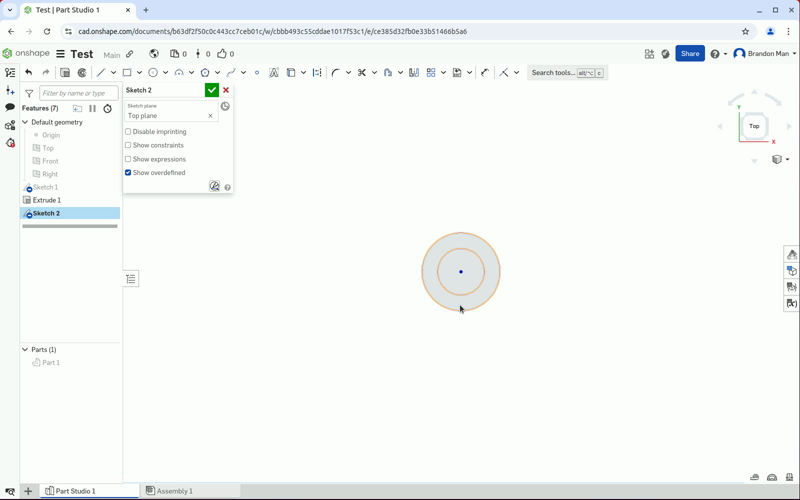
scroll(6)
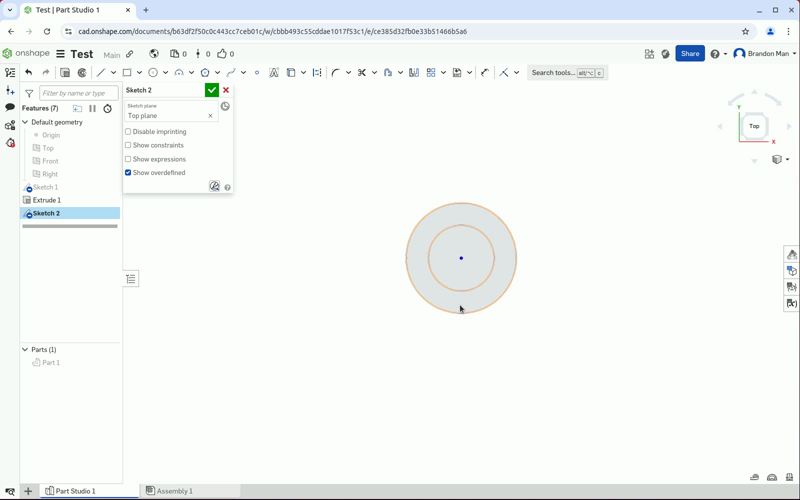
scroll(6)
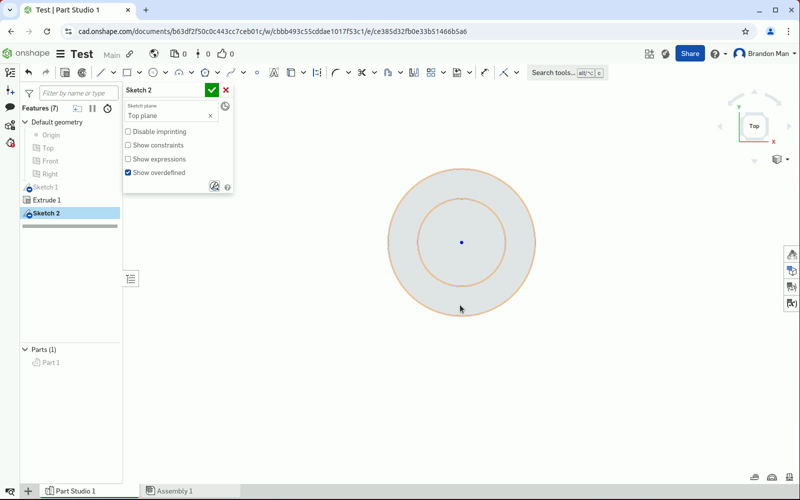
scroll(6)
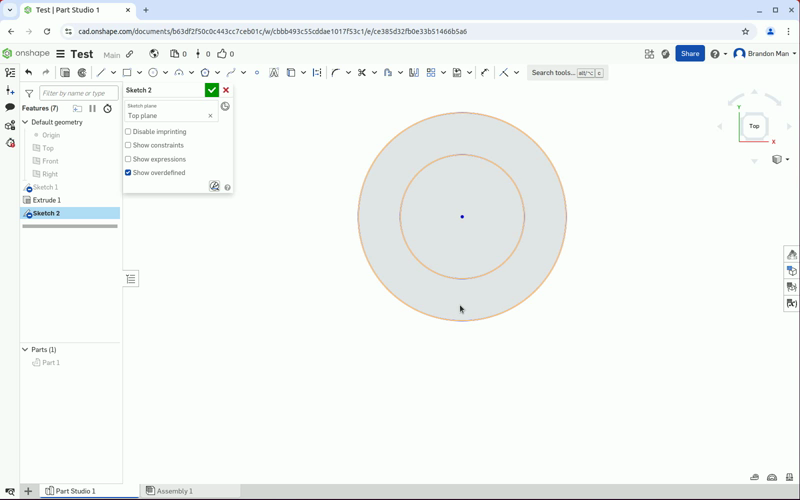
scroll(6)
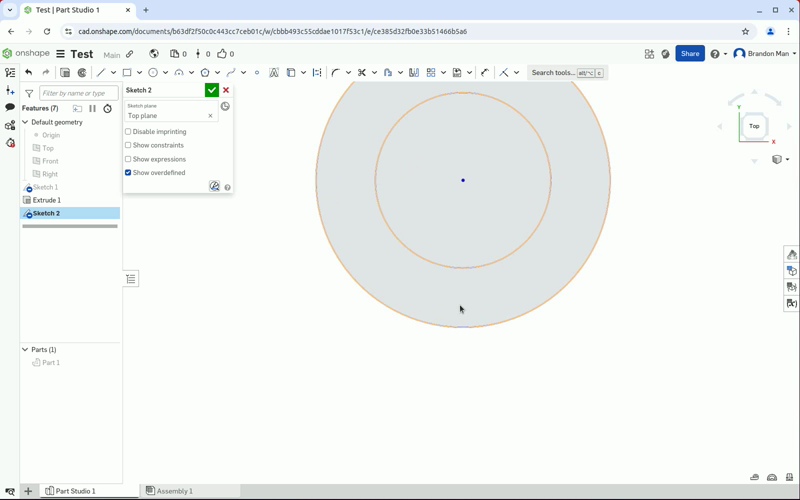
scroll(6)
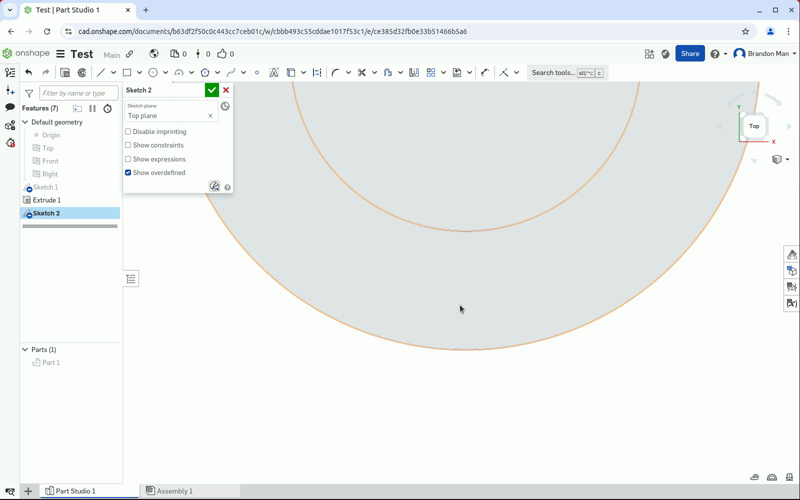
click(460, 304)
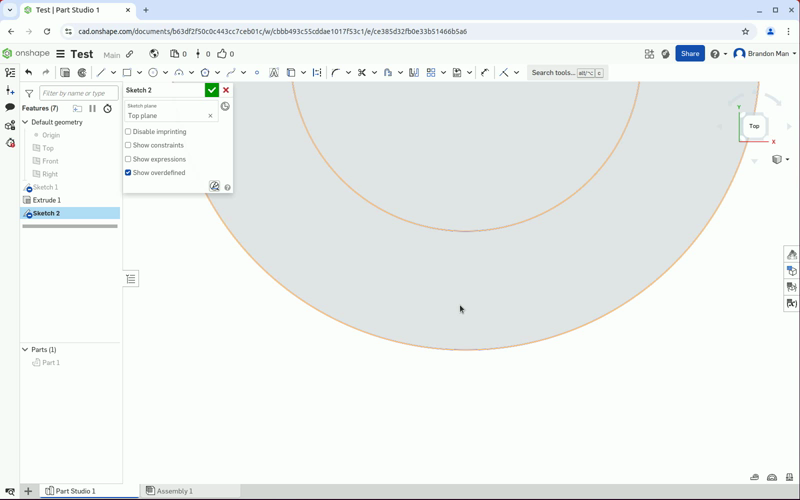
scroll(-6)
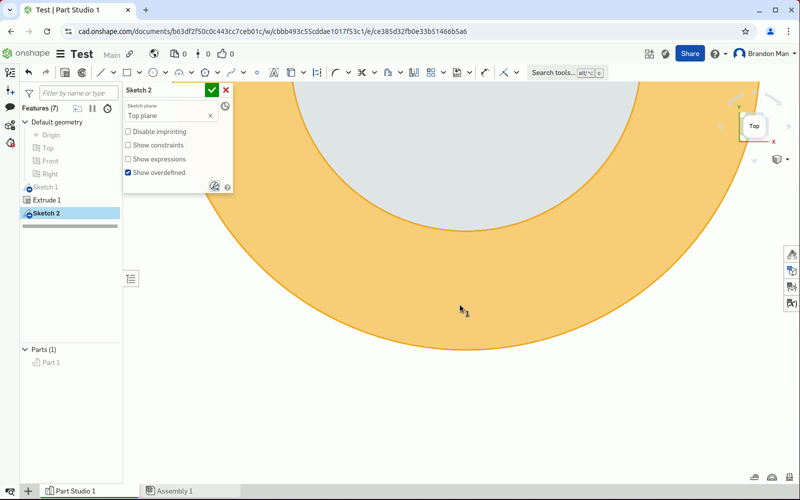
scroll(-6)
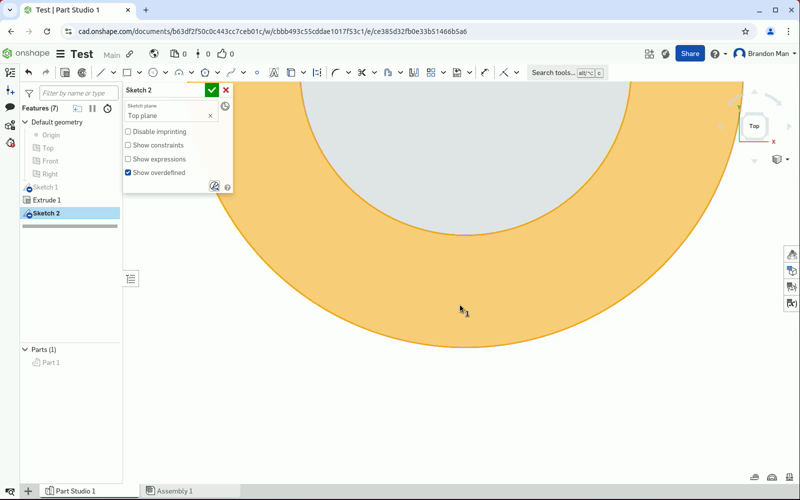
scroll(-6)
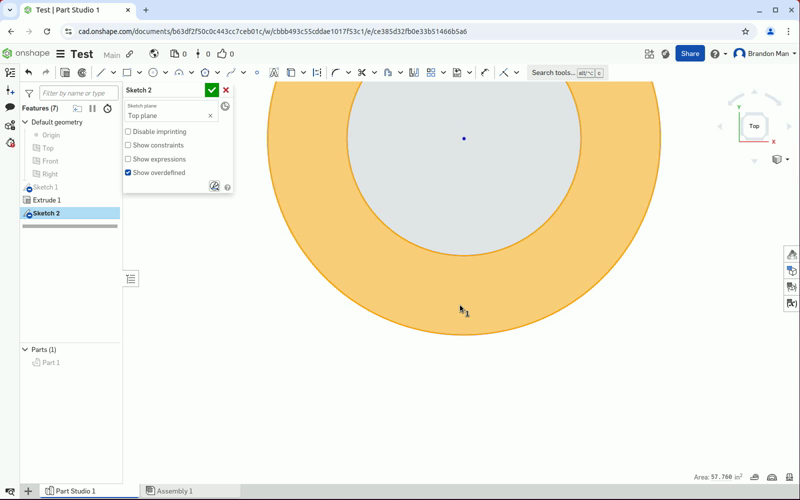
scroll(-6)
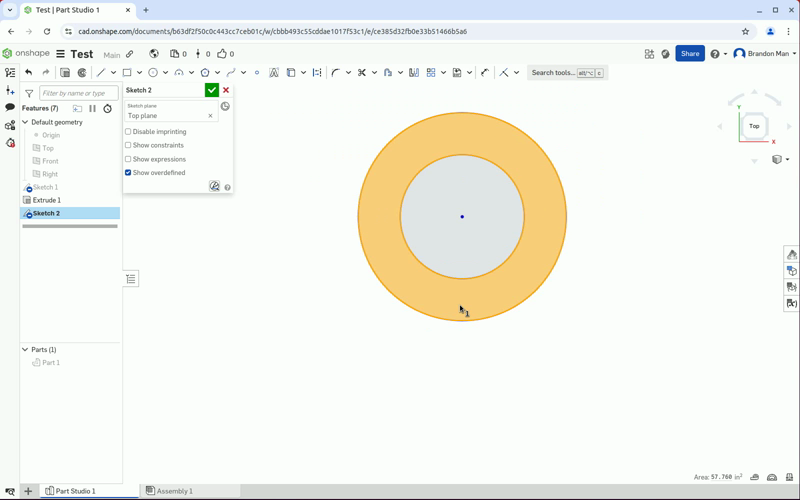
scroll(-6)
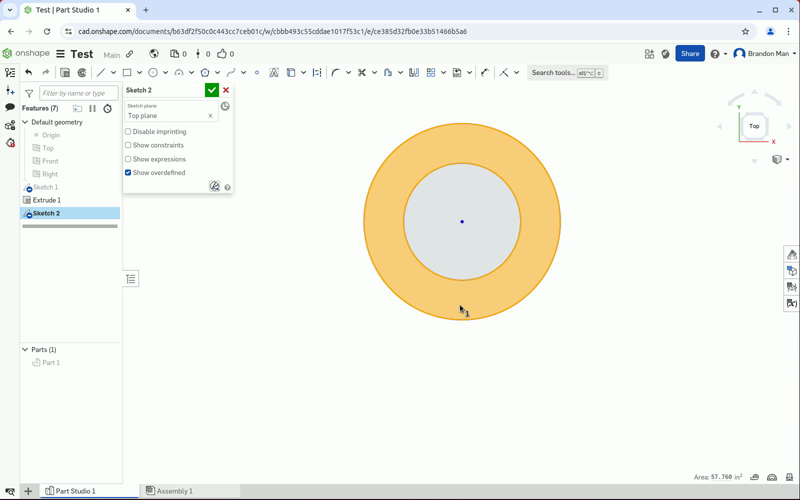
scroll(-6)
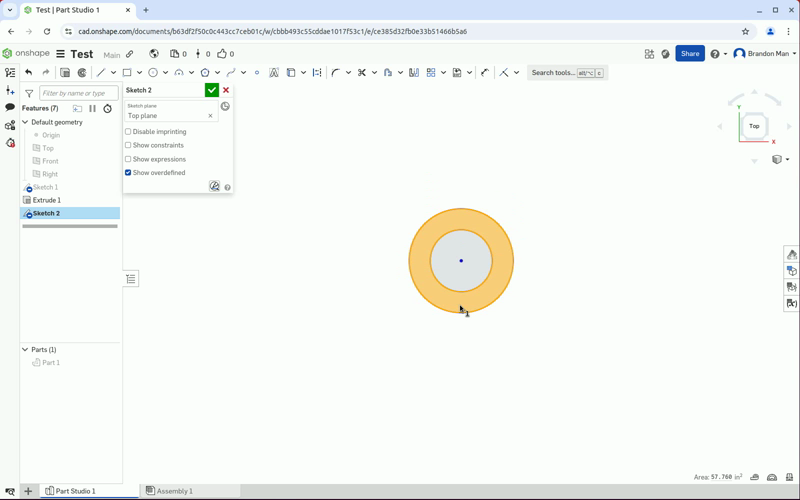
scroll(-6)
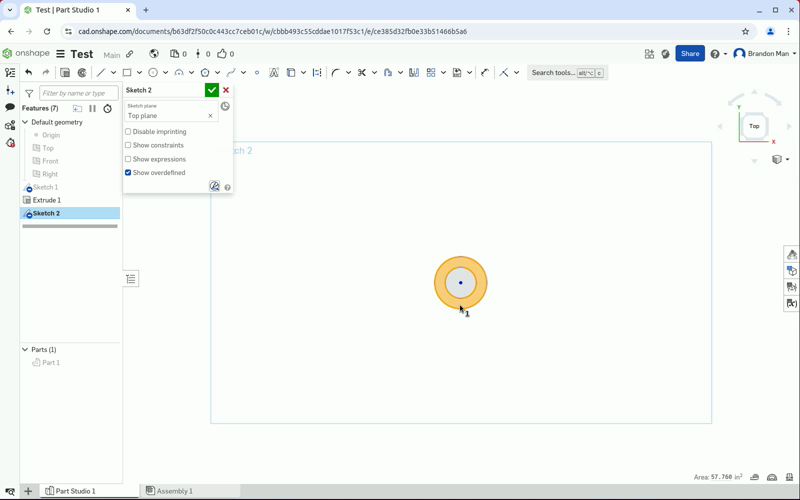
mouse_move(73, 352)
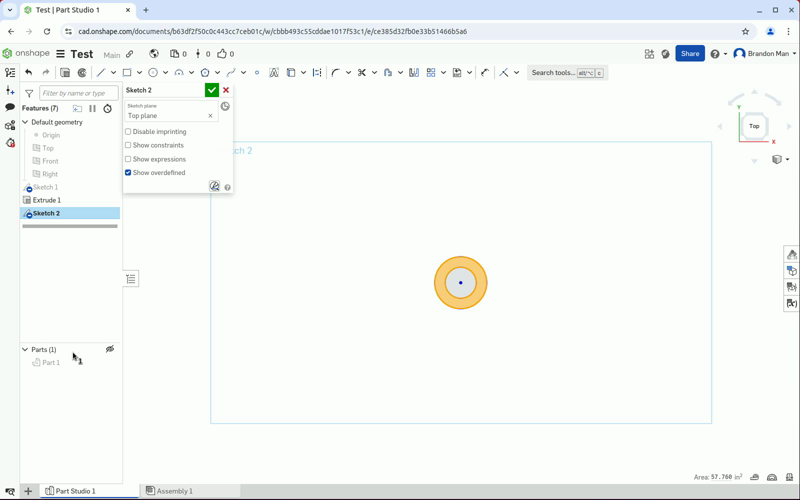
key(shift+y)
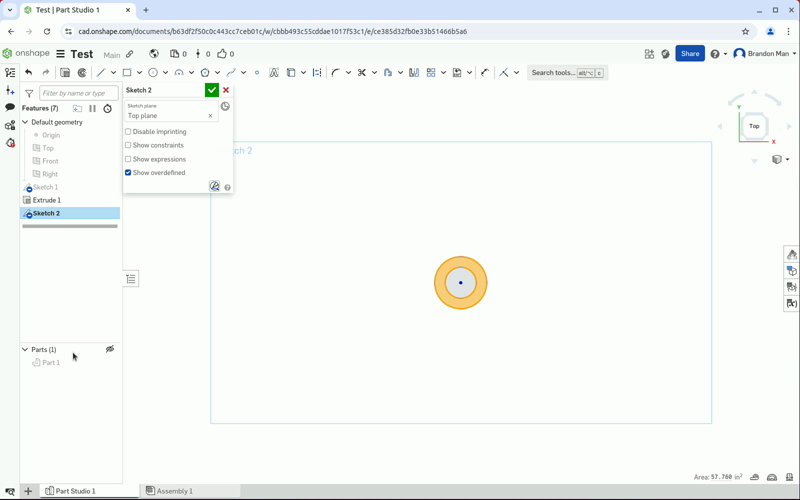
key(shift+e)
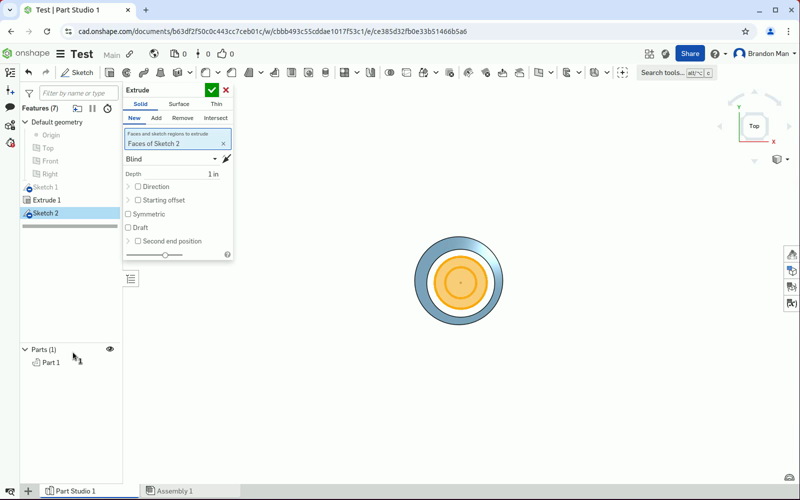
mouse_move(143, 106)
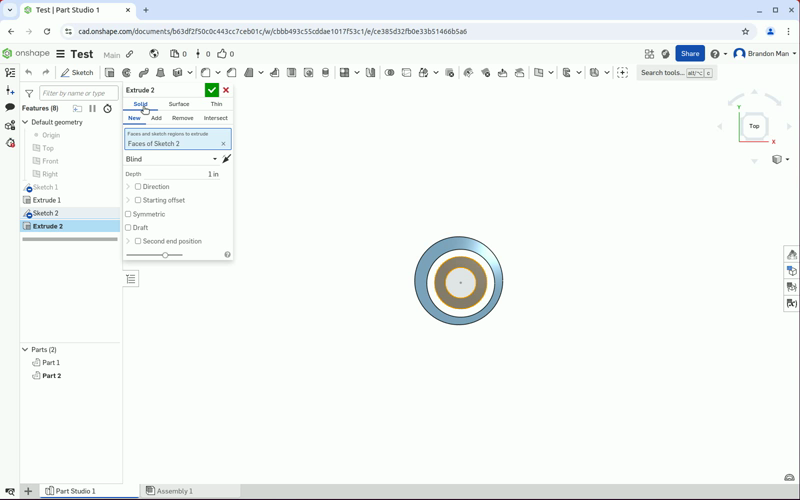
click(143, 106)
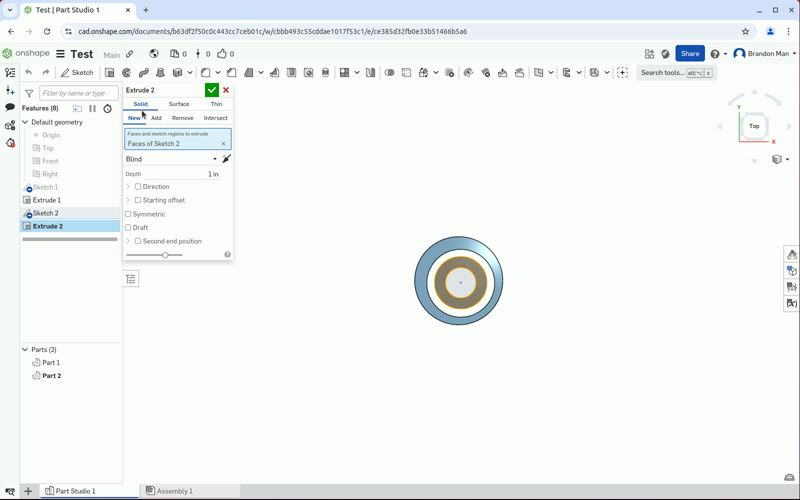
mouse_move(137, 120)
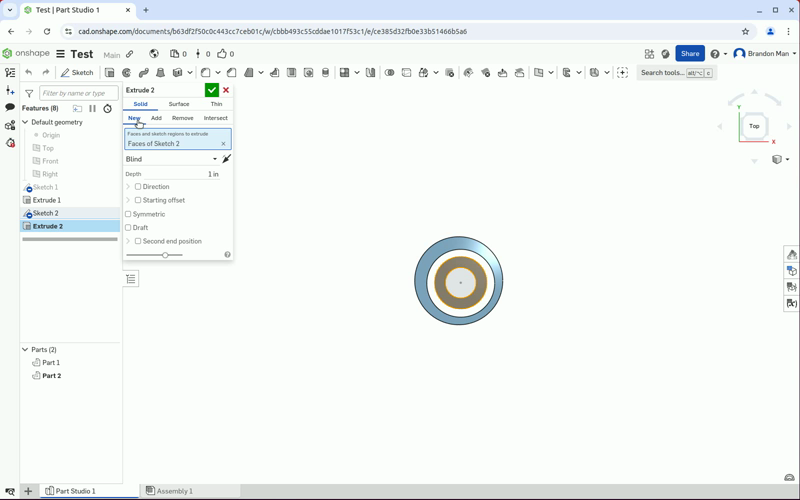
click(137, 120)
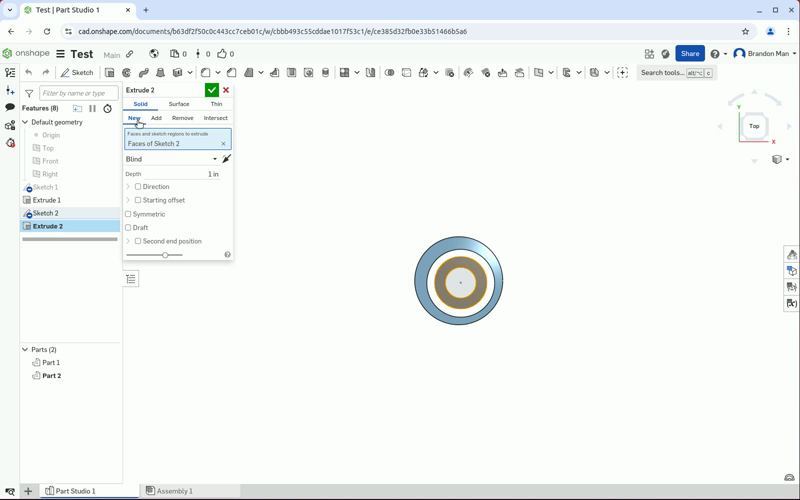
key(tab, 4)
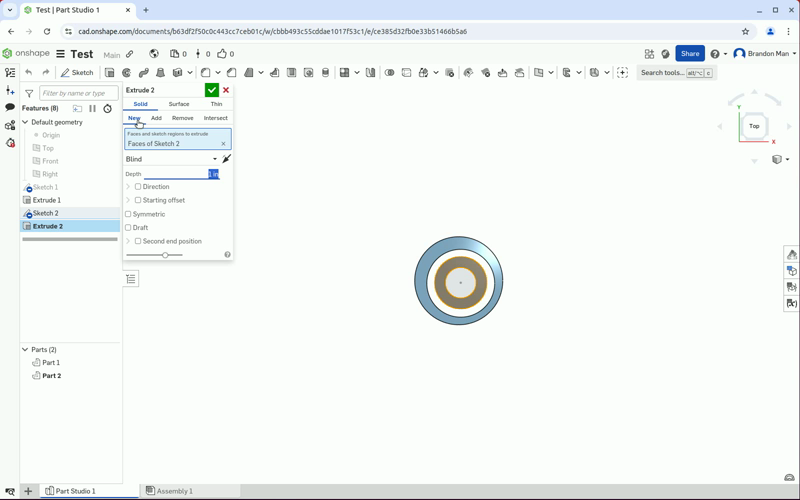
text(15.405)
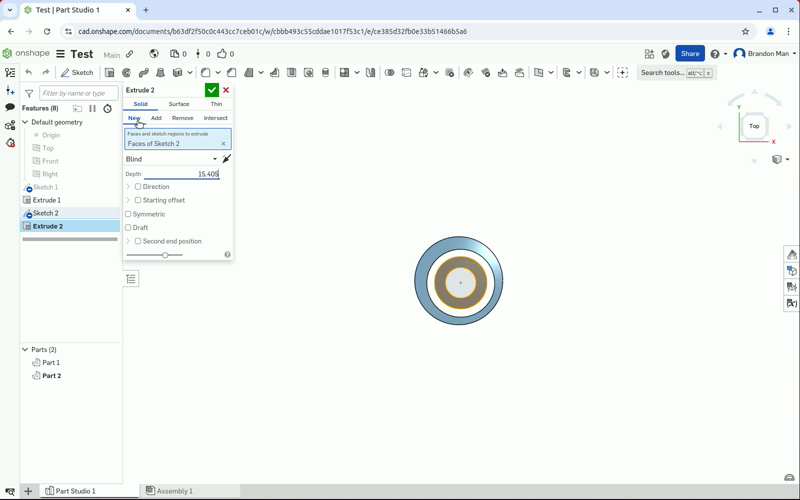
key(enter)
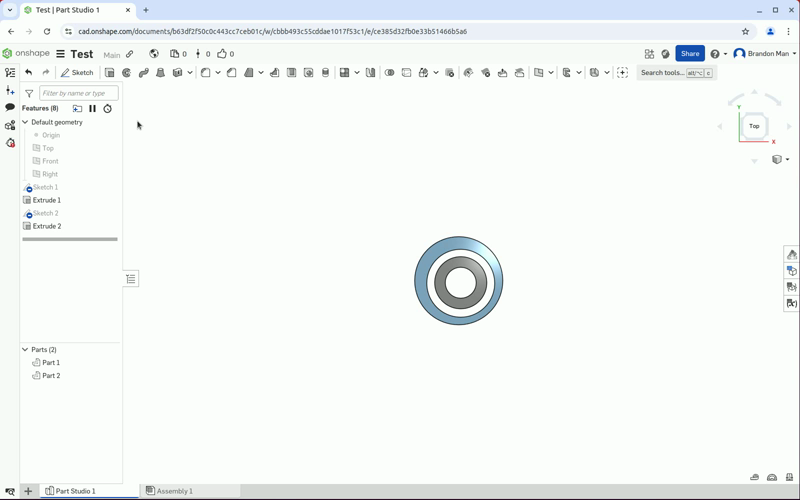
key(shift+h)
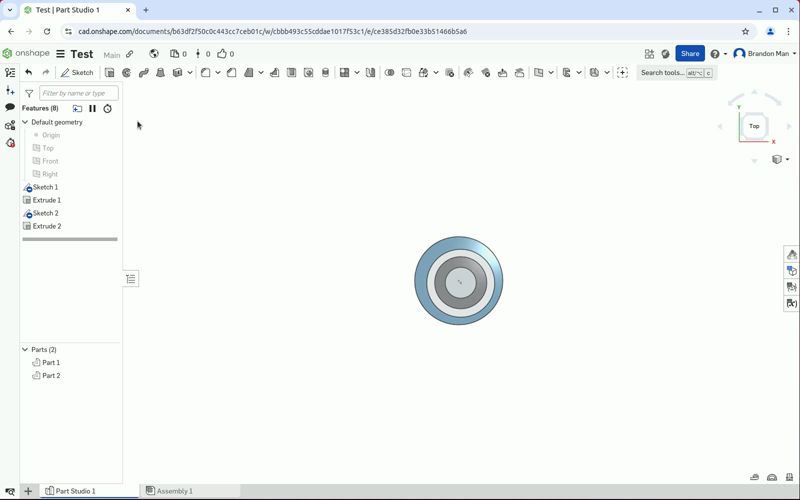
key(shift+h)
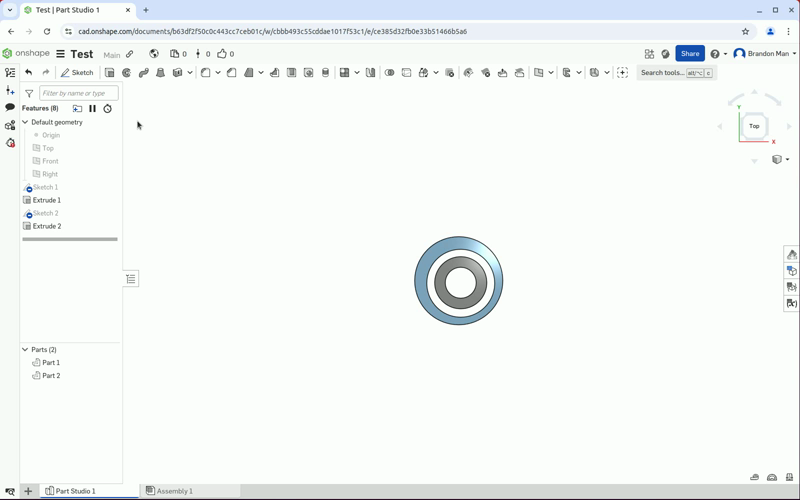
mouse_move(73, 189)
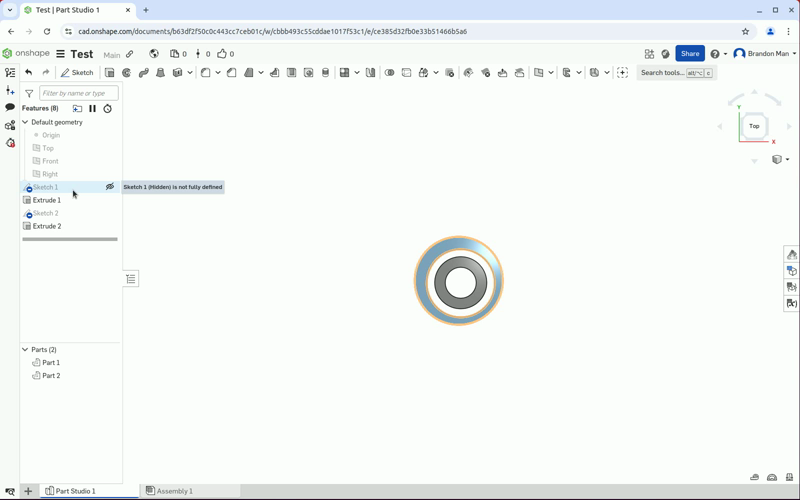
click(73, 189)
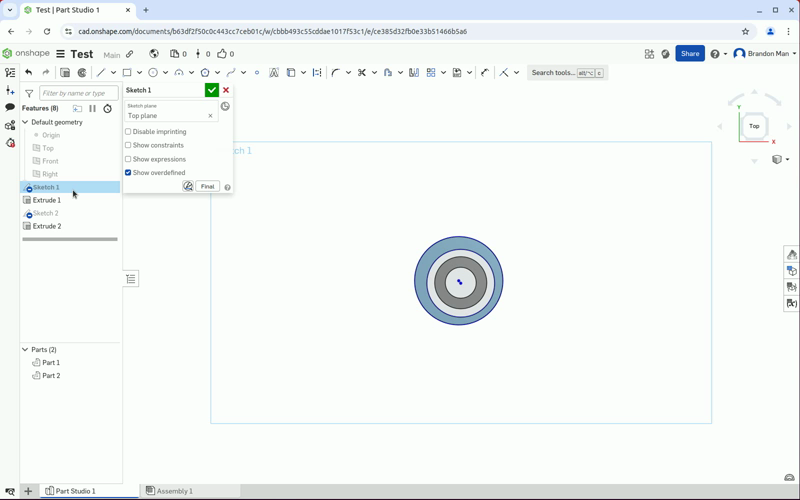
mouse_move(229, 92)
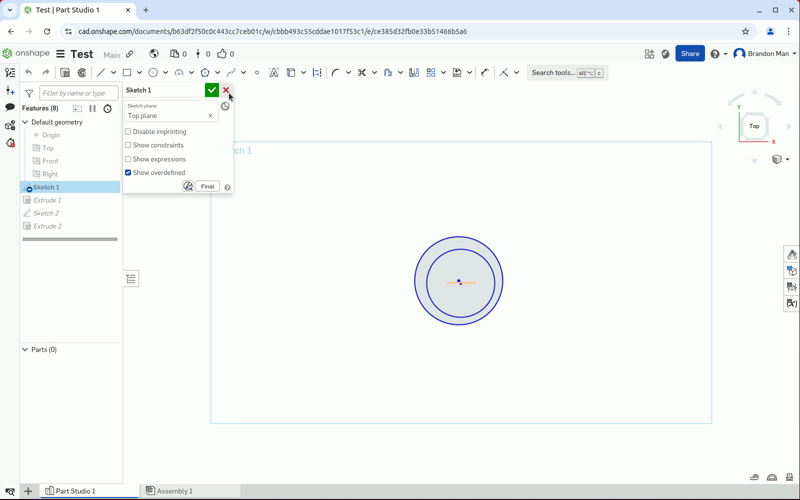
click(229, 92)
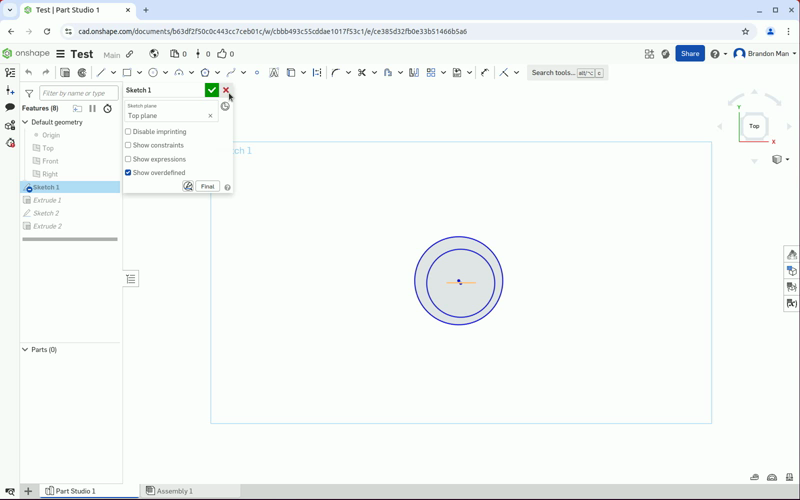
key(shift+s)
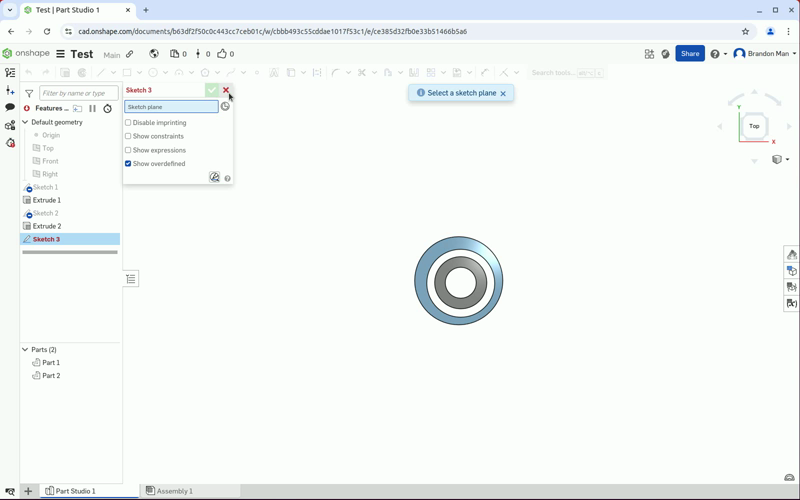
mouse_move(73, 150)
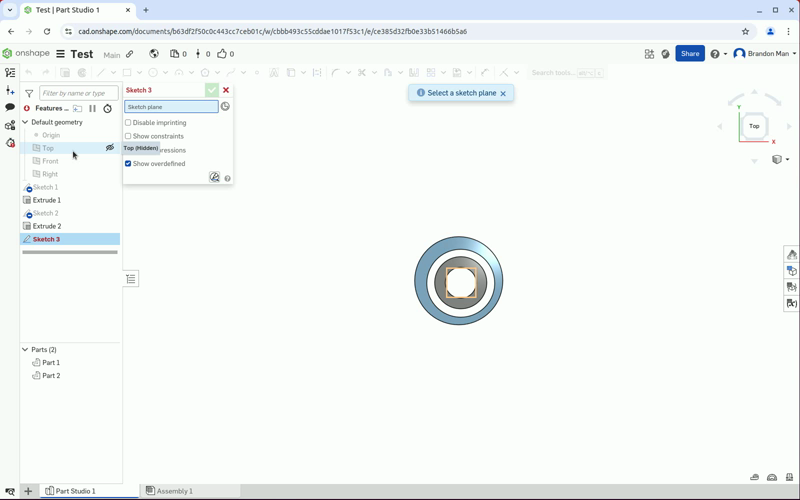
click(73, 150)
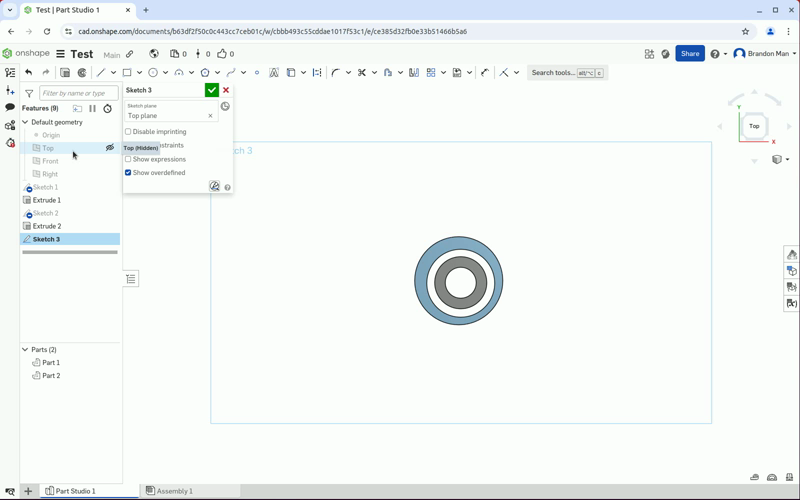
mouse_move(73, 352)
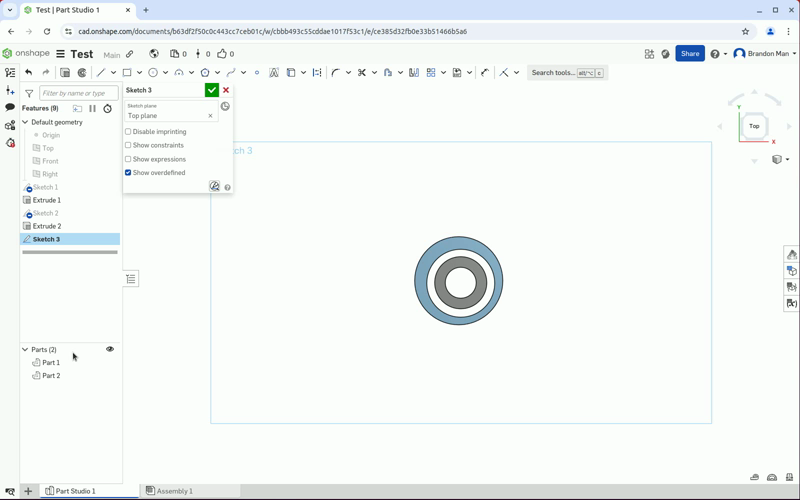
key(y)
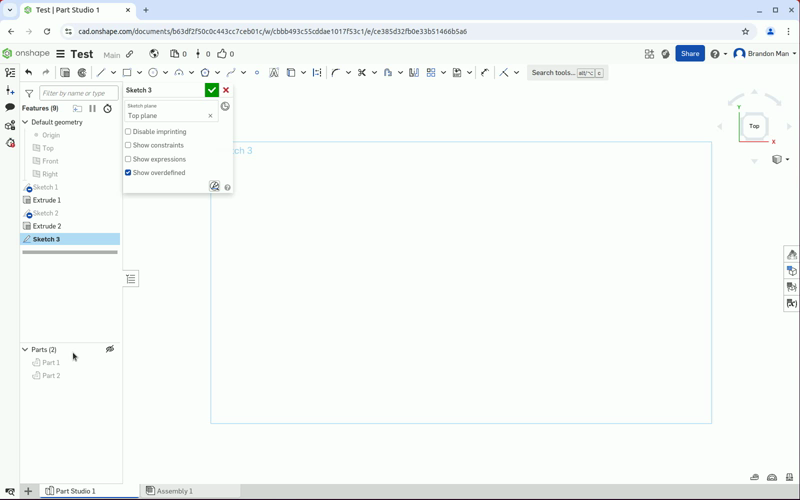
key(l)
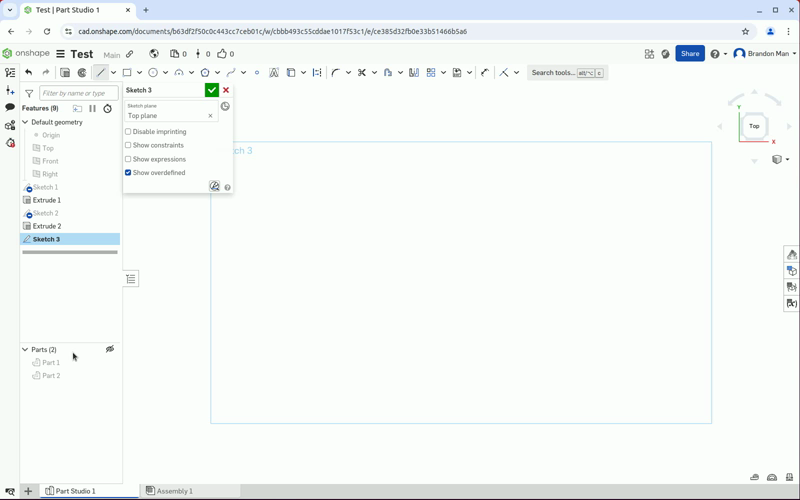
key_down(shift)
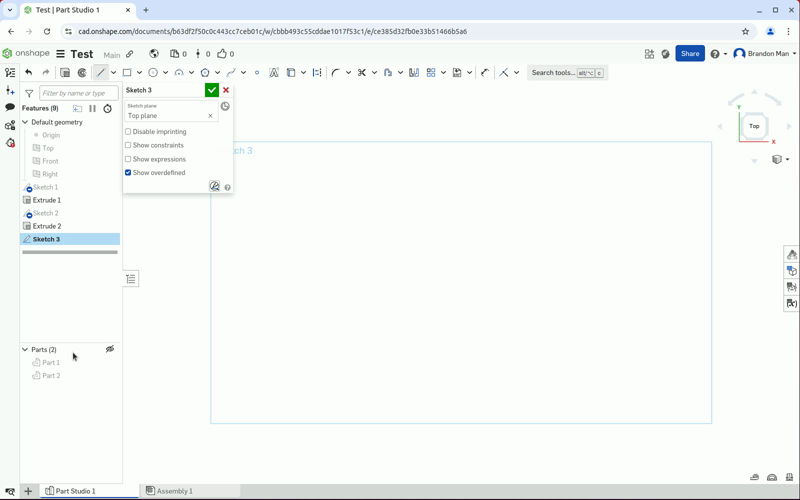
mouse_move(513, 312)
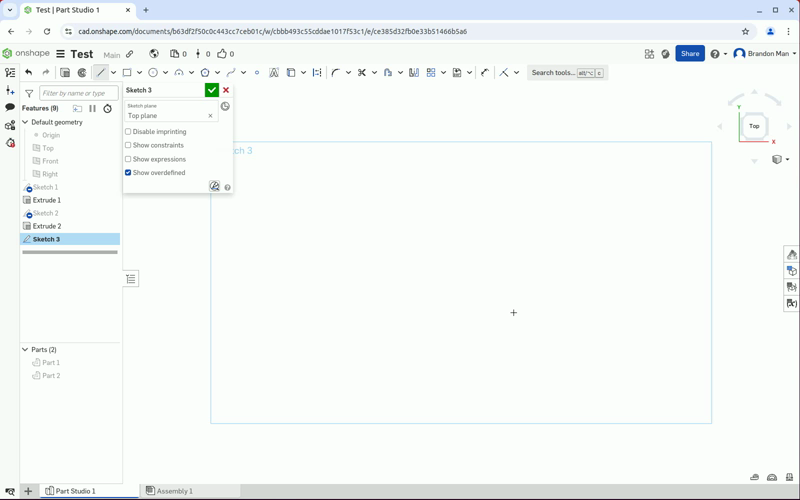
click(513, 312)
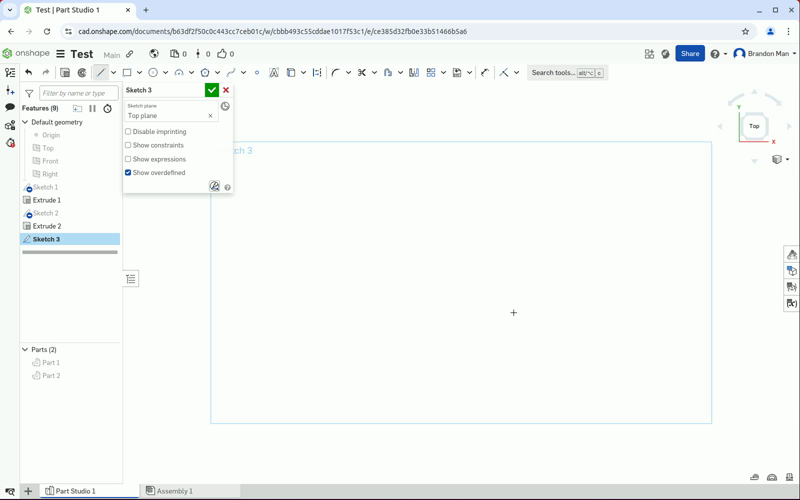
key_up(shift)
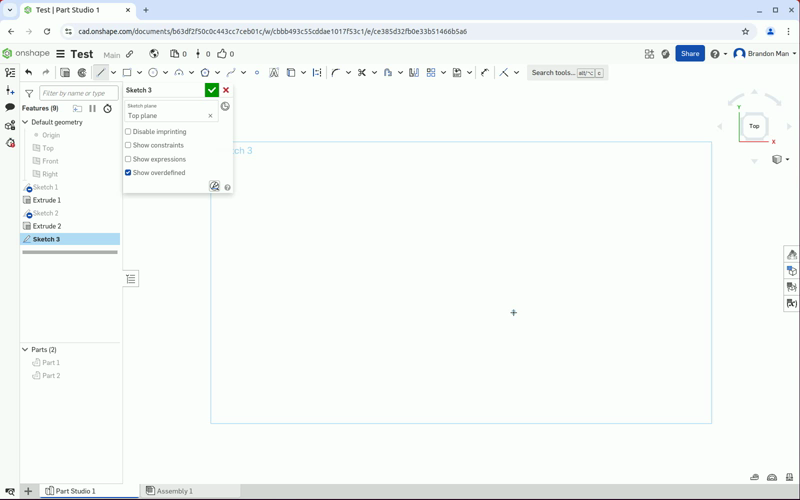
key_down(shift)
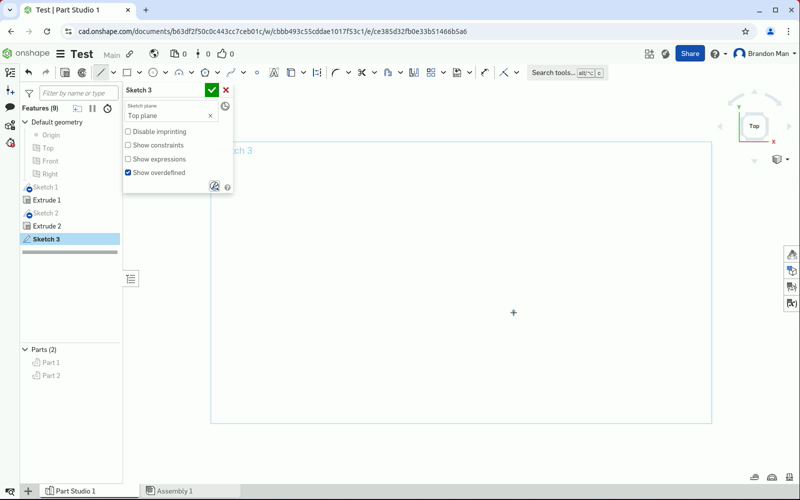
mouse_move(543, 312)
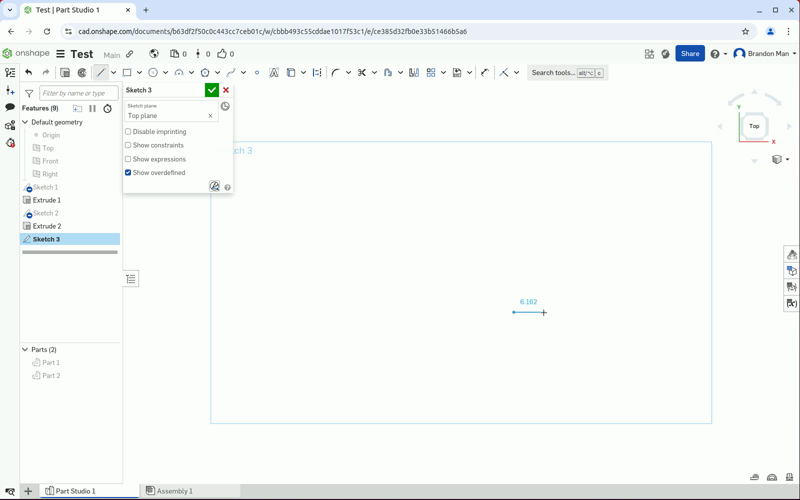
mouse_move(514, 345)
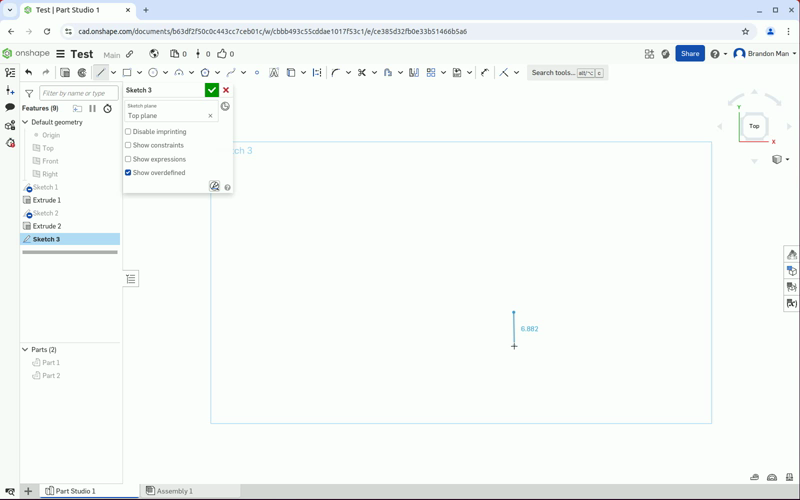
click(514, 345)
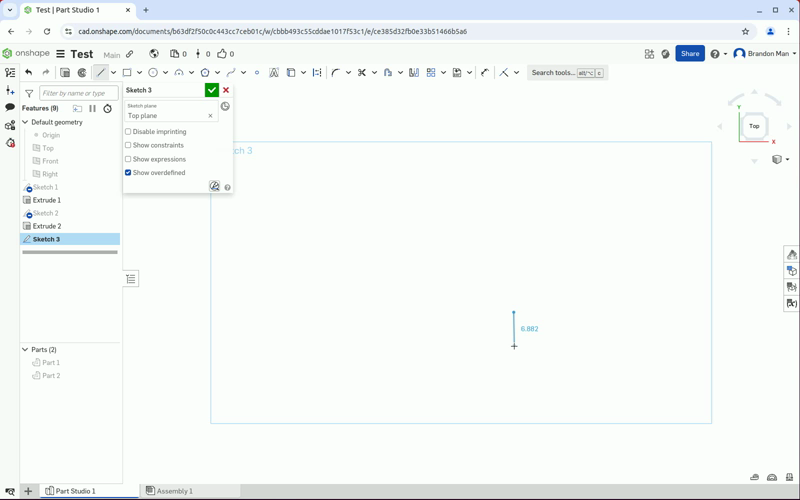
key_up(shift)
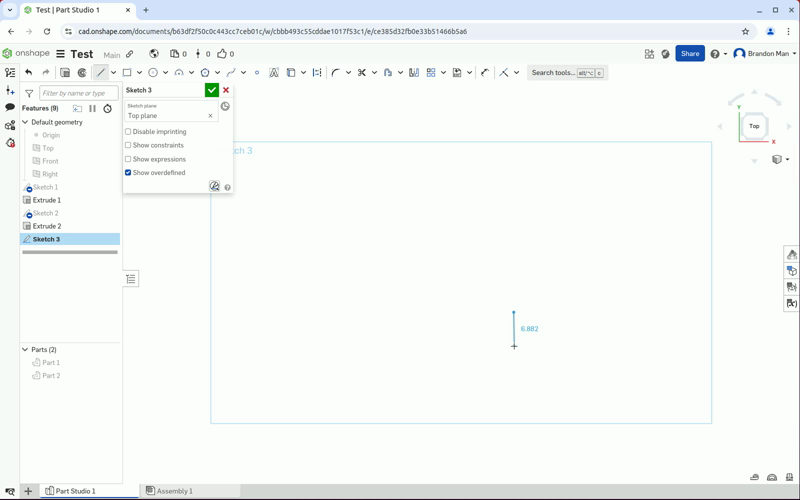
key_down(shift)
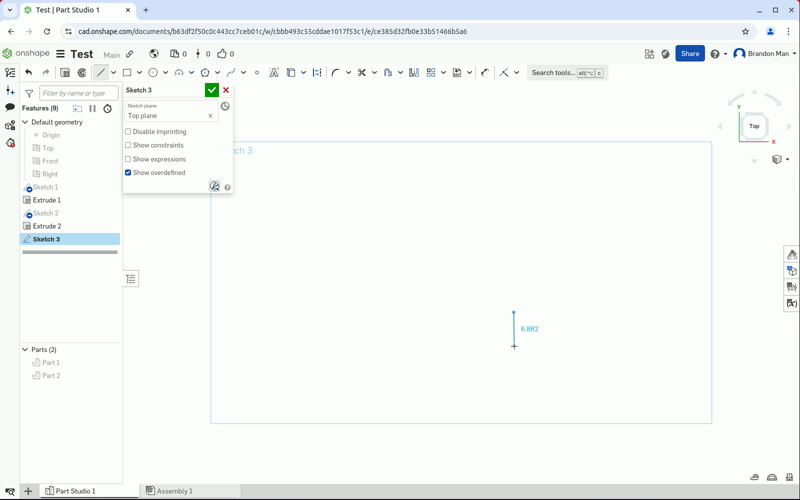
mouse_move(544, 345)
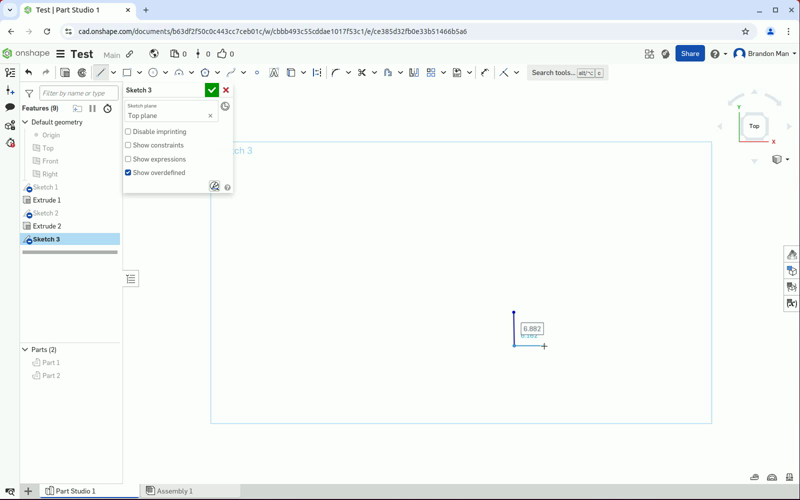
mouse_move(538, 354)
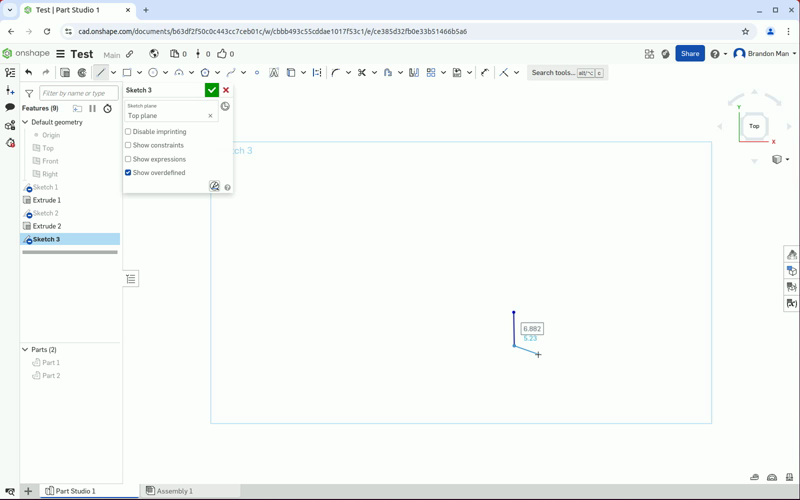
click(538, 354)
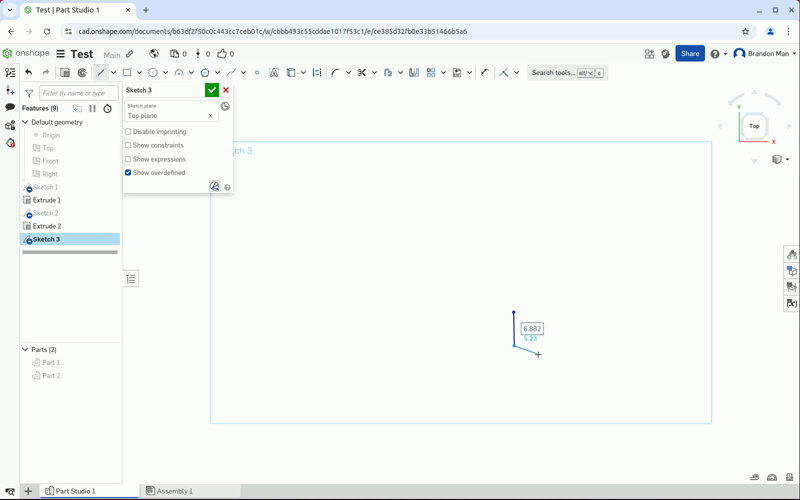
key_up(shift)
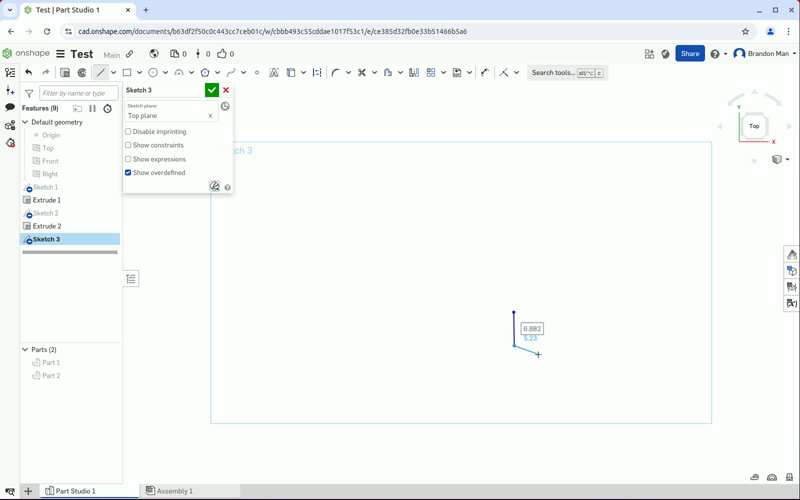
key_down(shift)
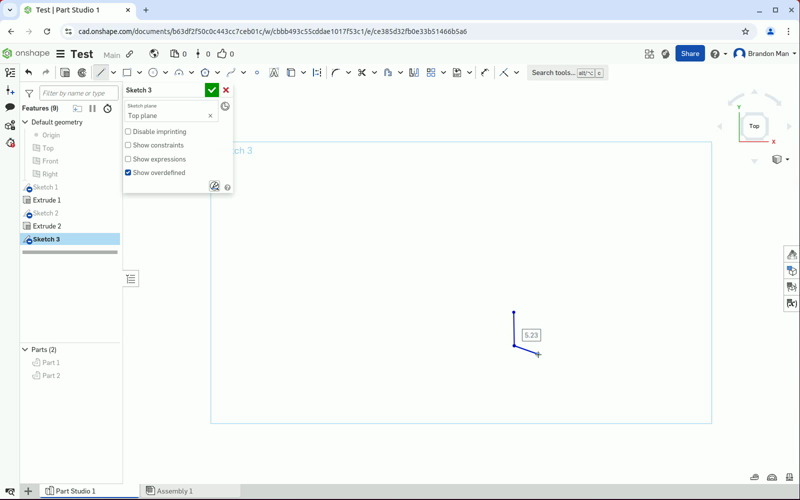
mouse_move(568, 354)
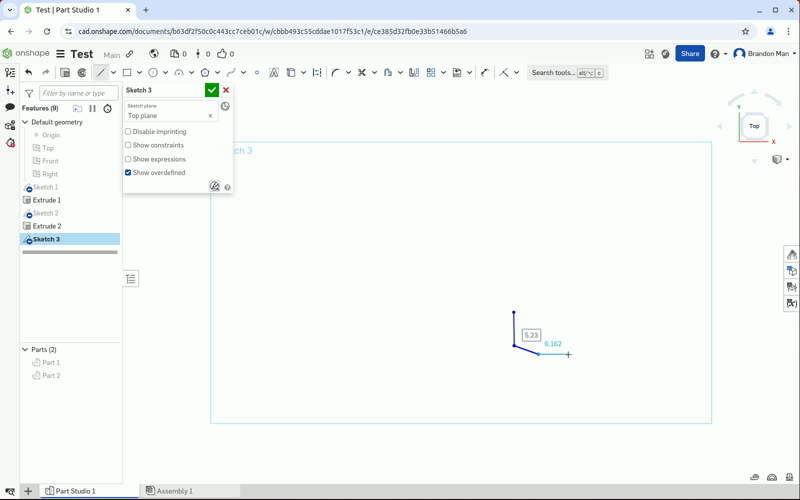
mouse_move(562, 345)
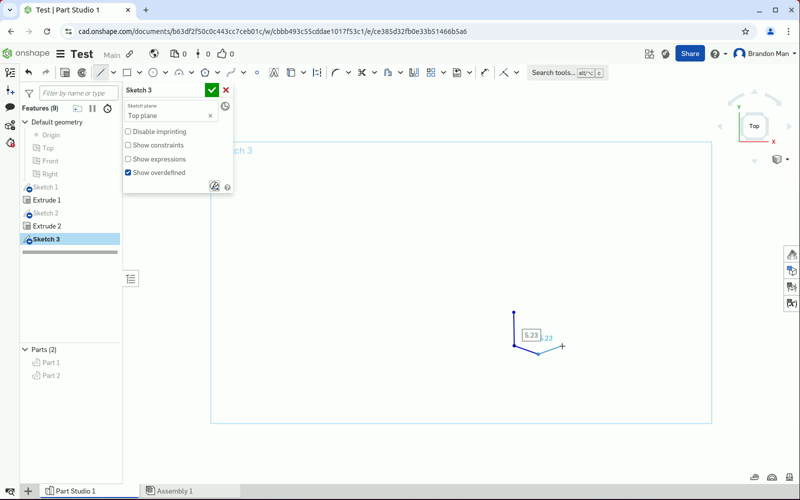
click(562, 345)
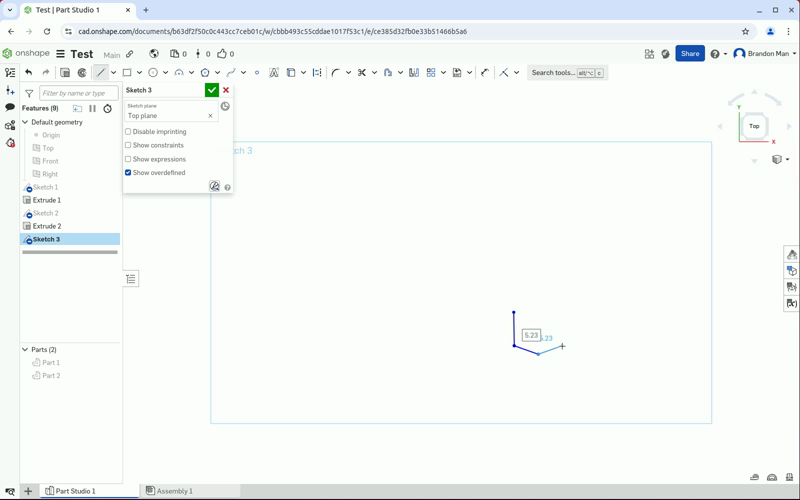
key_up(shift)
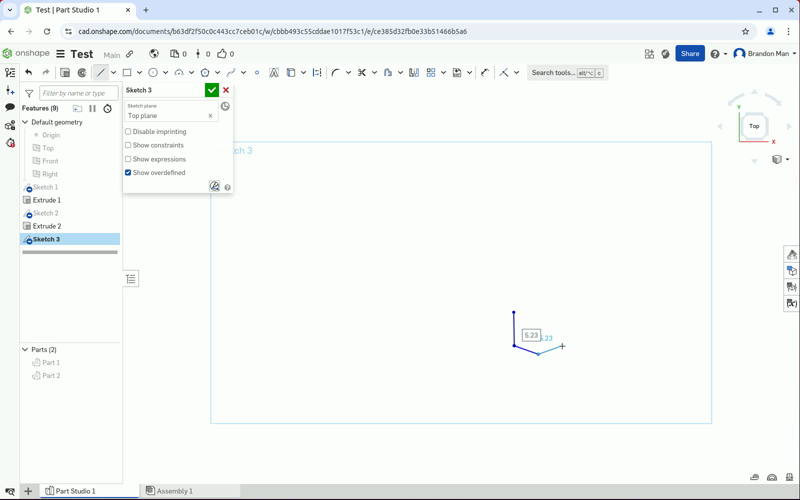
key_down(shift)
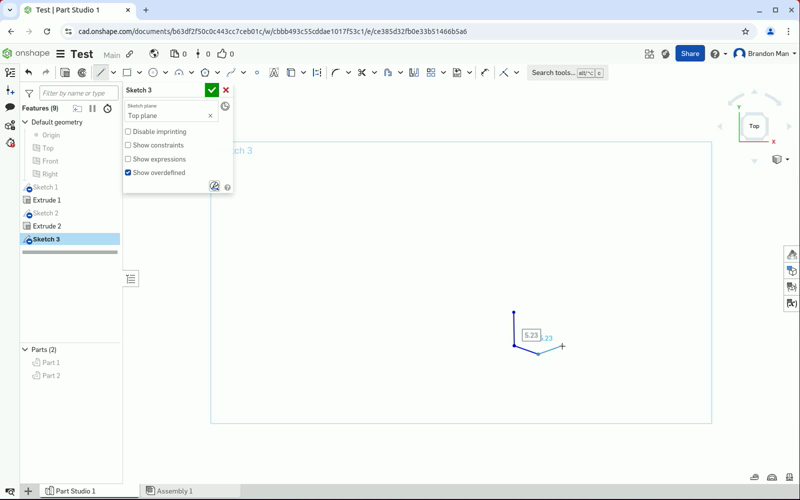
mouse_move(589, 345)
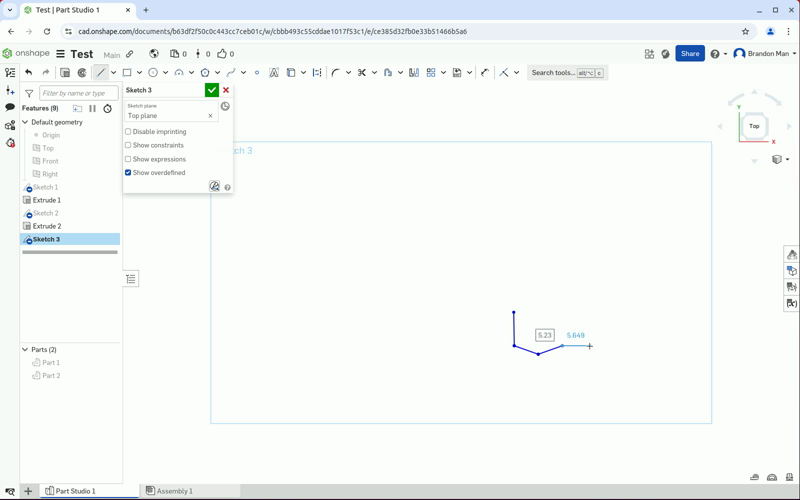
mouse_move(562, 312)
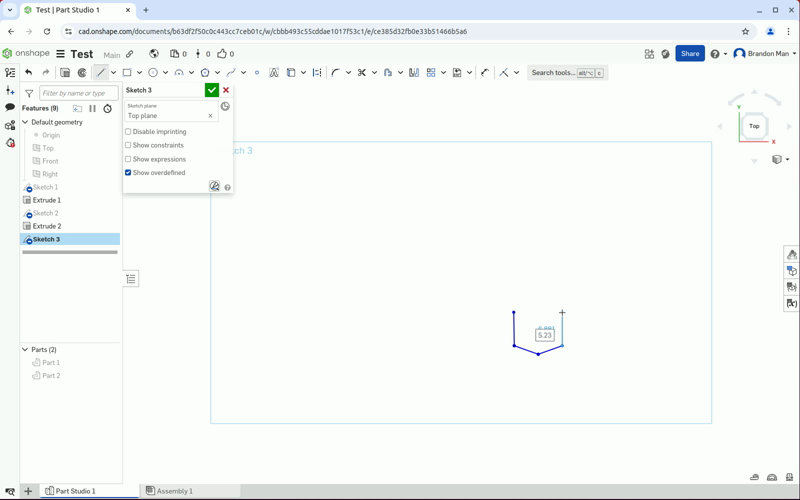
click(562, 312)
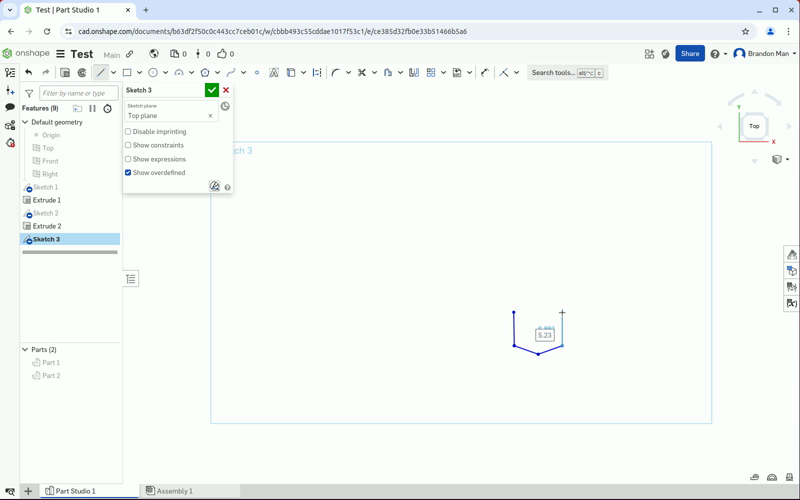
key_up(shift)
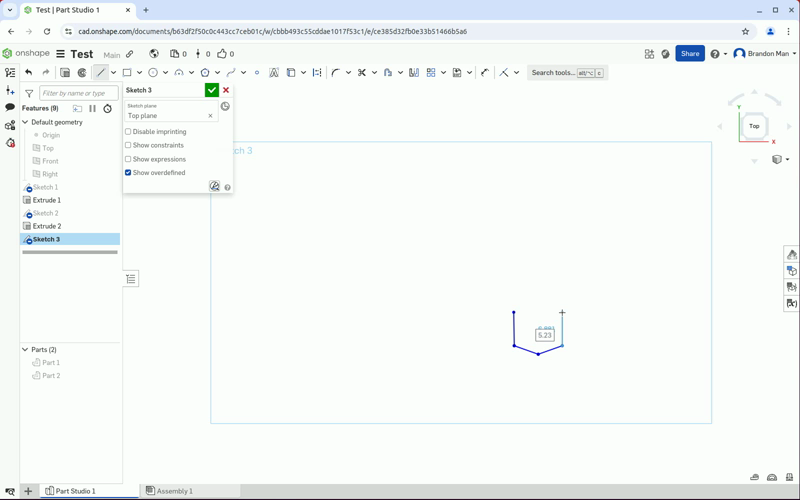
key_down(shift)
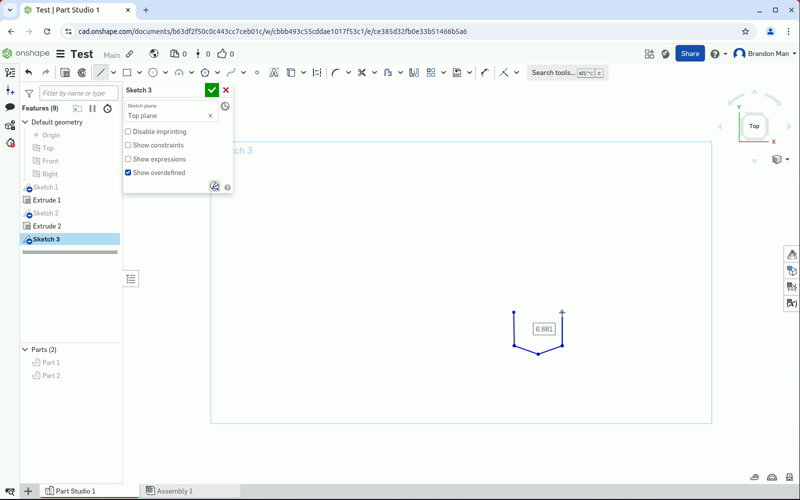
mouse_move(589, 312)
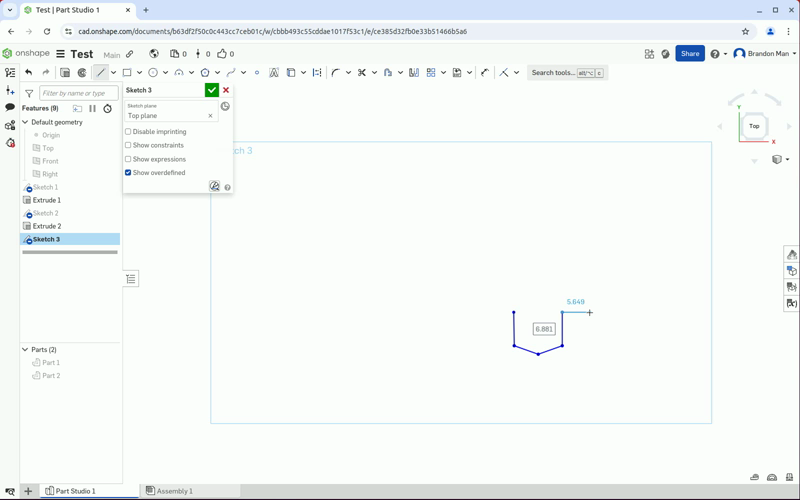
mouse_move(538, 298)
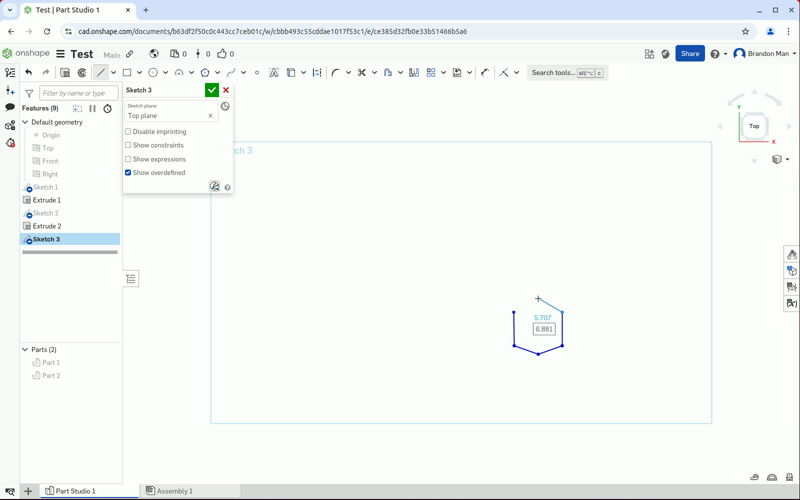
click(538, 298)
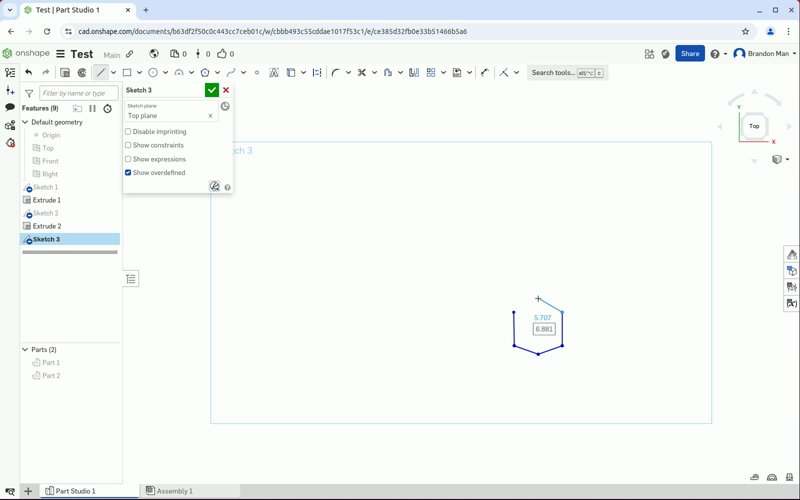
key_up(shift)
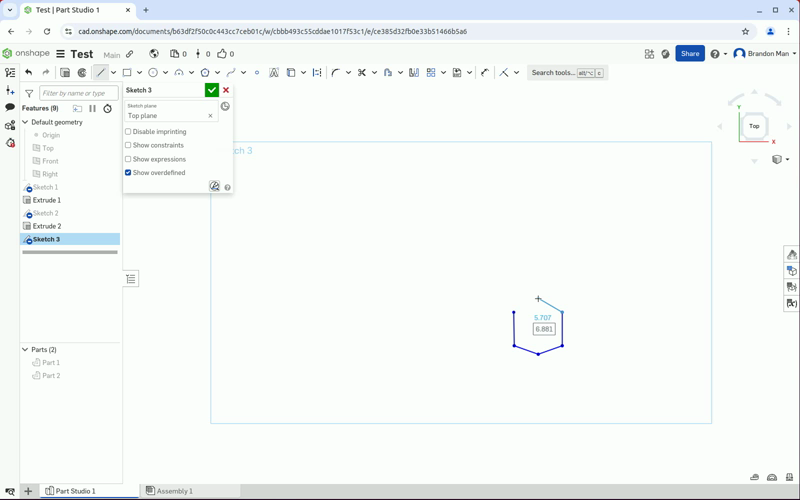
mouse_move(568, 298)
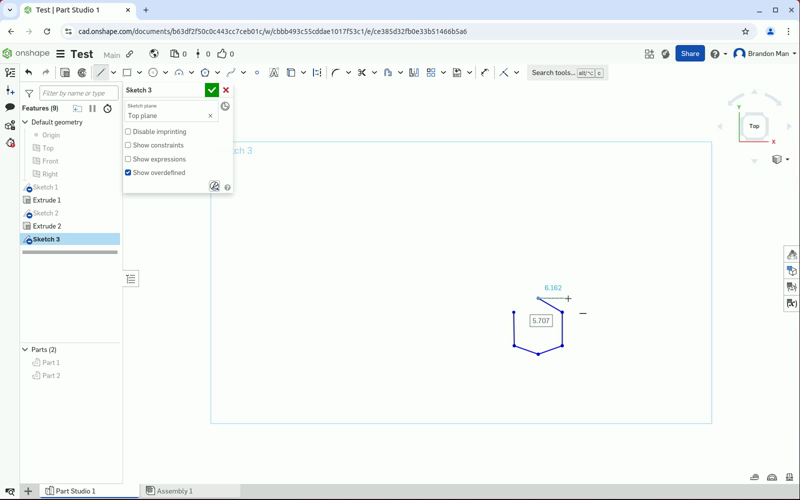
key_down(shift)
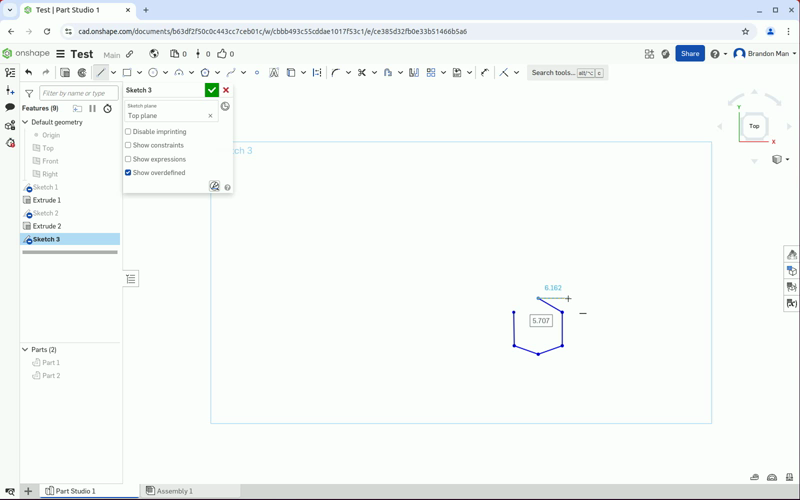
mouse_move(513, 312)
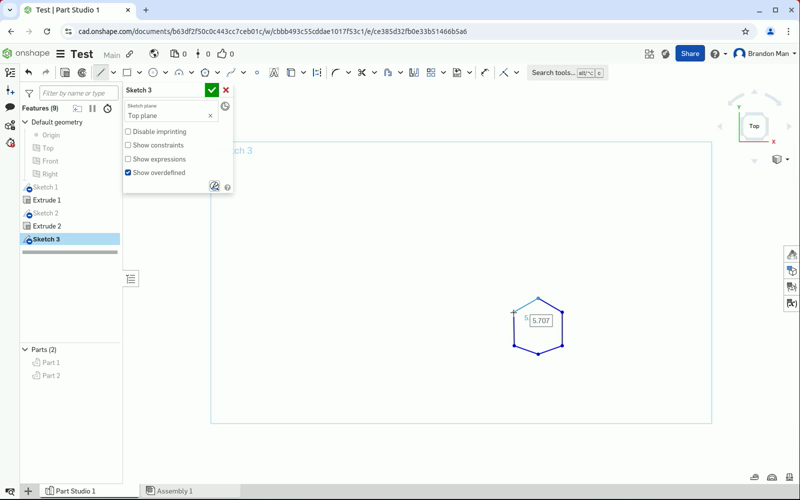
key_up(shift)
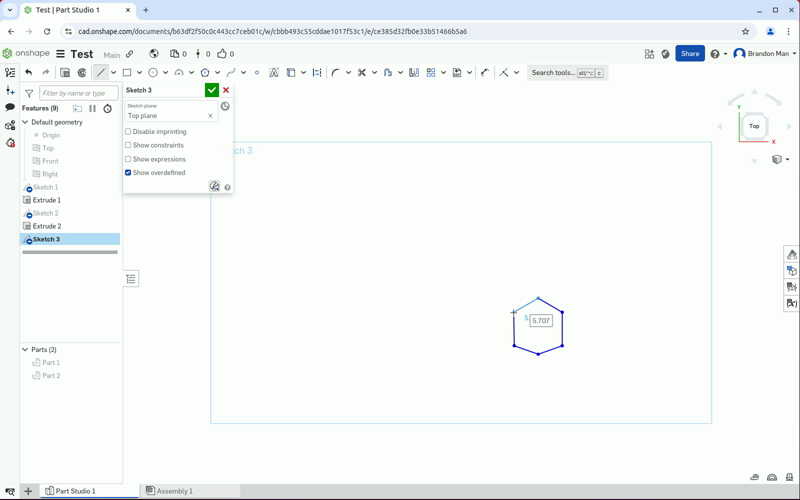
click(513, 312)
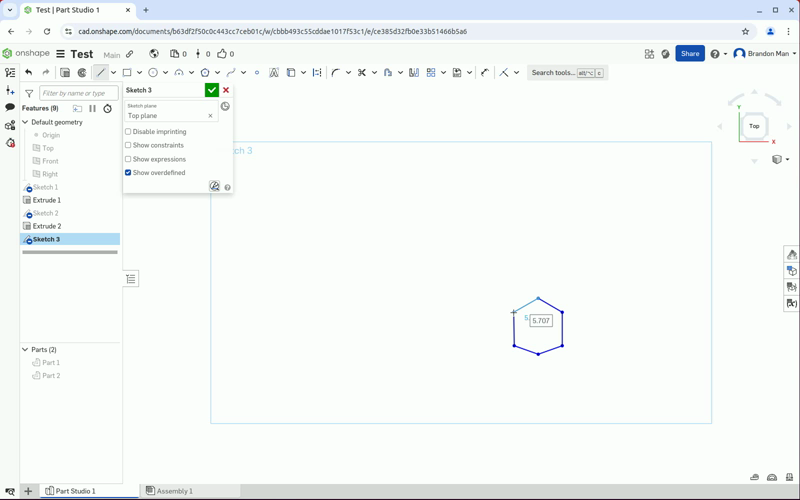
key(esc)
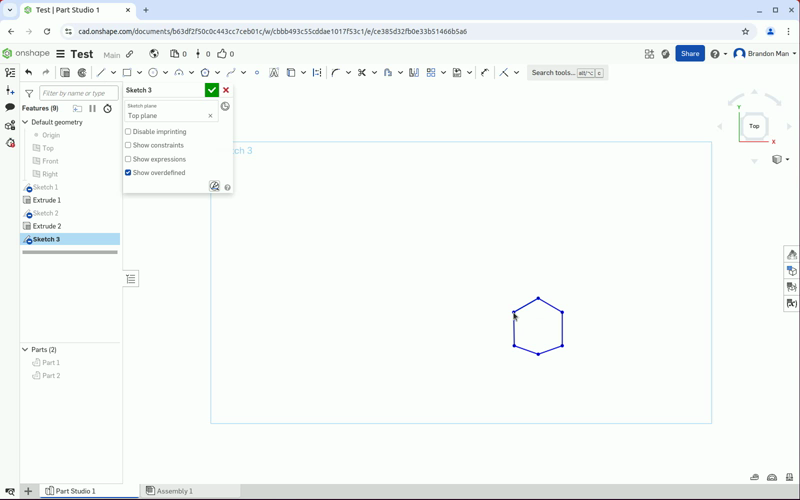
key(c)
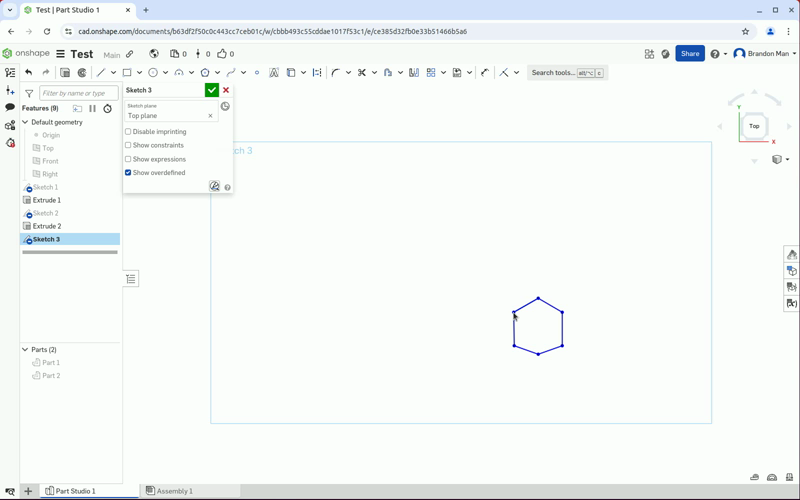
key_down(shift)
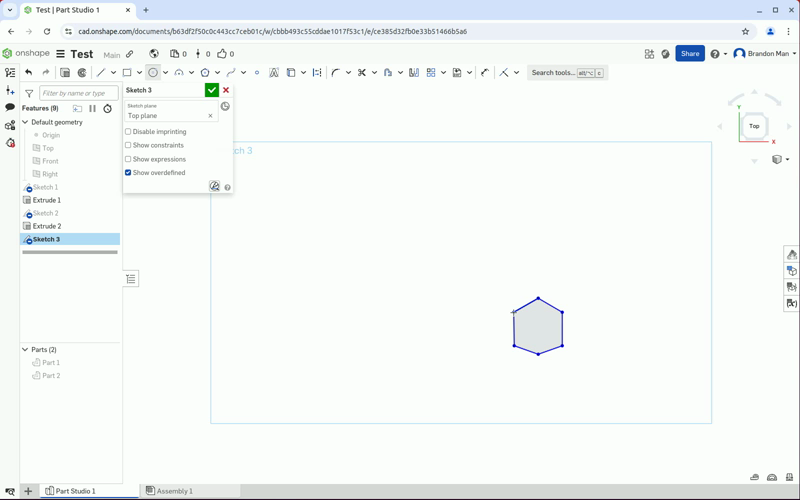
mouse_move(535, 329)
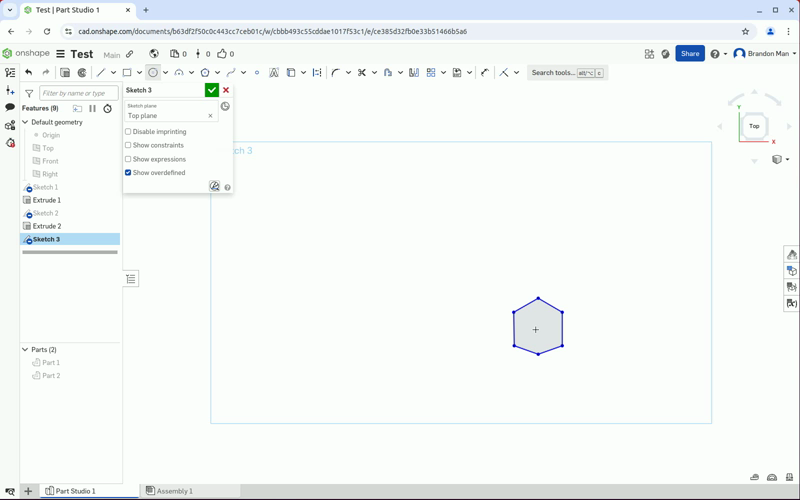
click(535, 329)
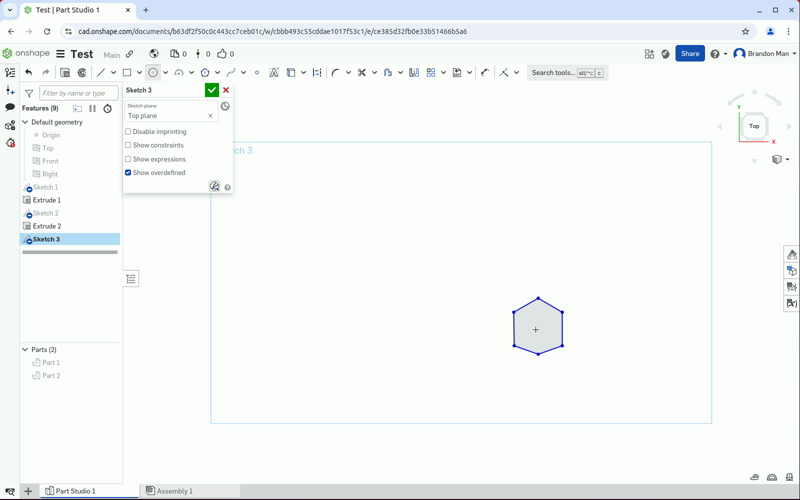
key_up(shift)
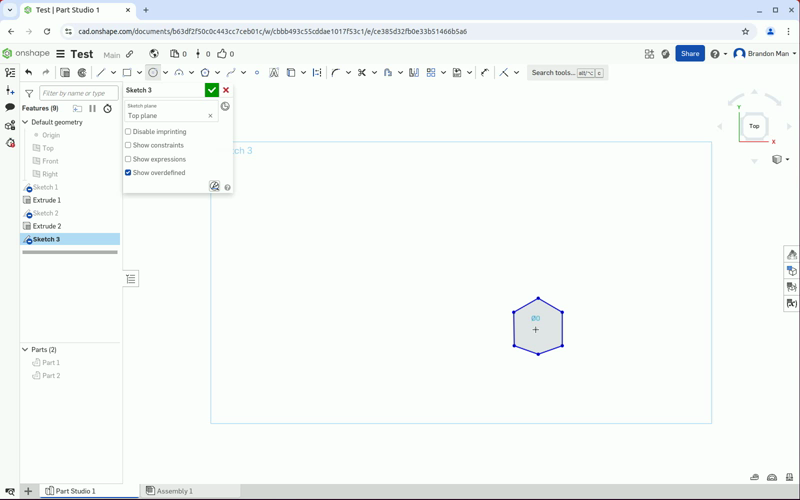
mouse_move(555, 329)
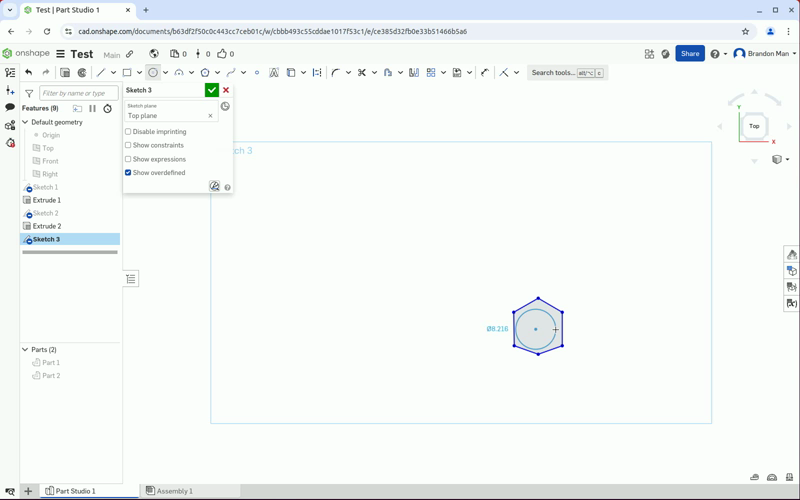
click(555, 329)
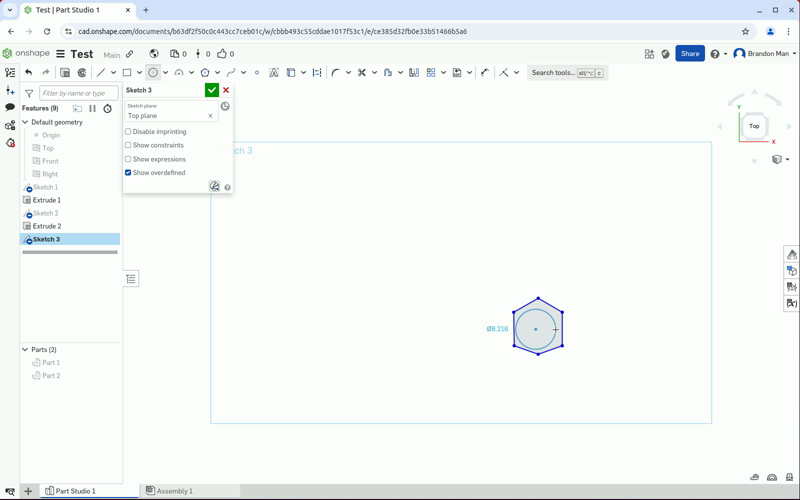
key(esc)
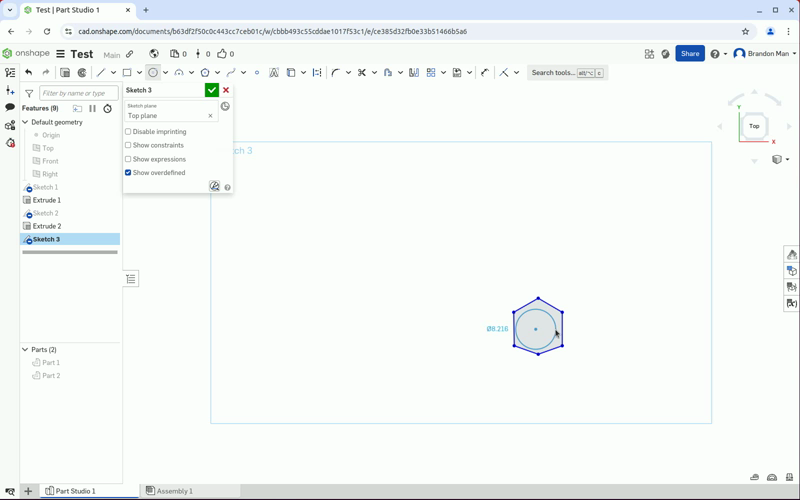
mouse_move(554, 319)
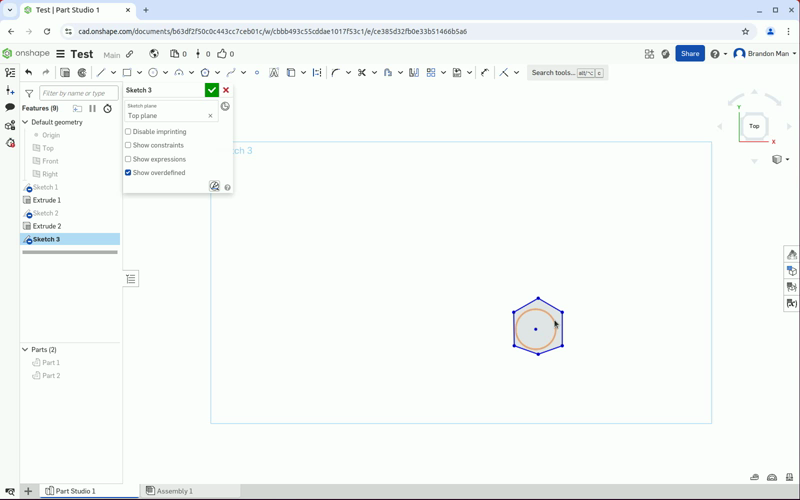
scroll(6)
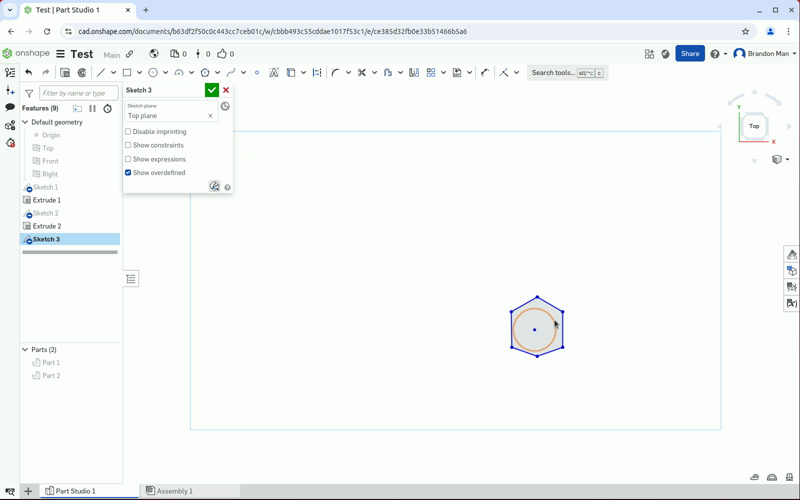
scroll(6)
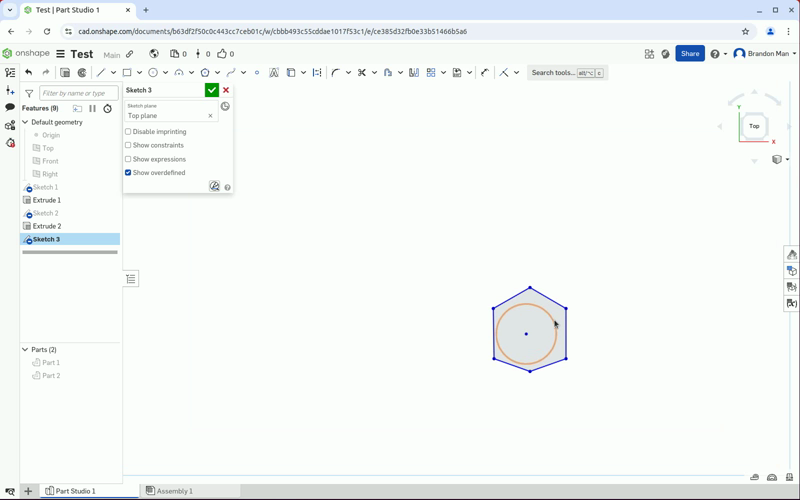
scroll(6)
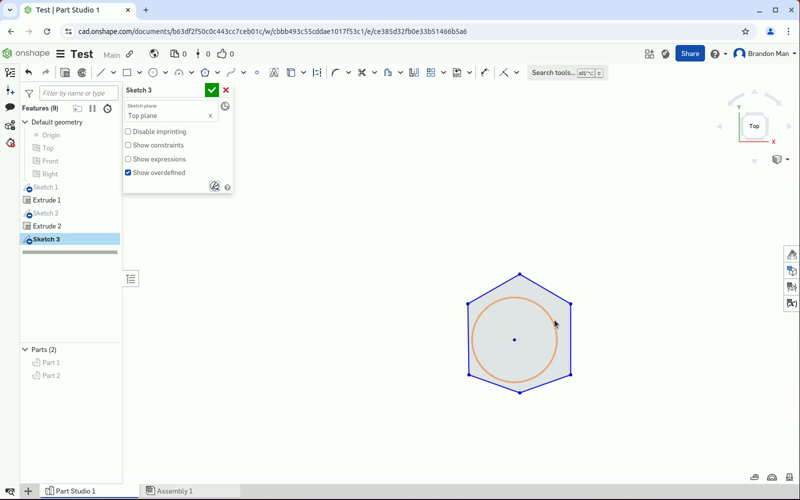
scroll(6)
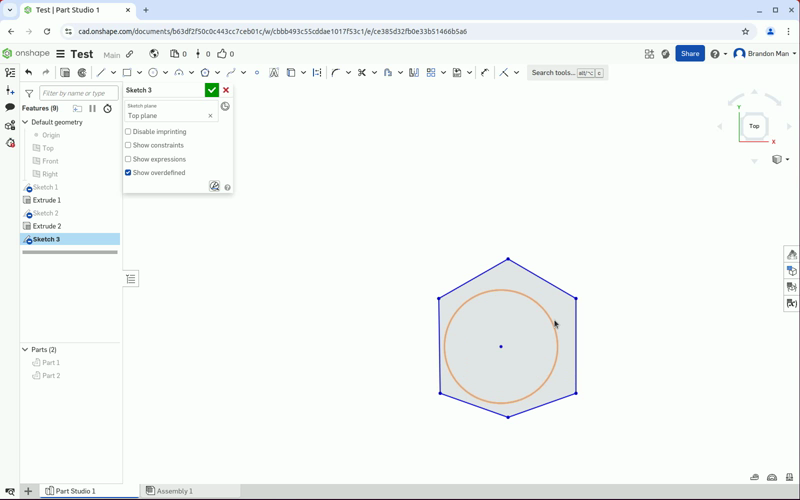
scroll(6)
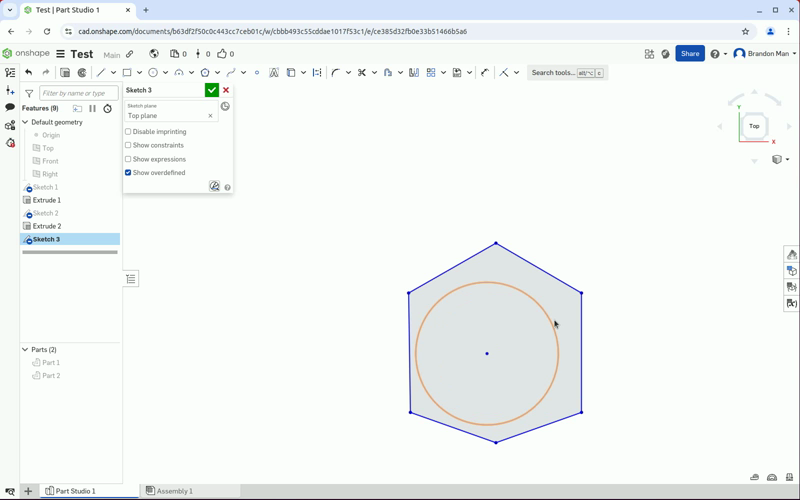
scroll(6)
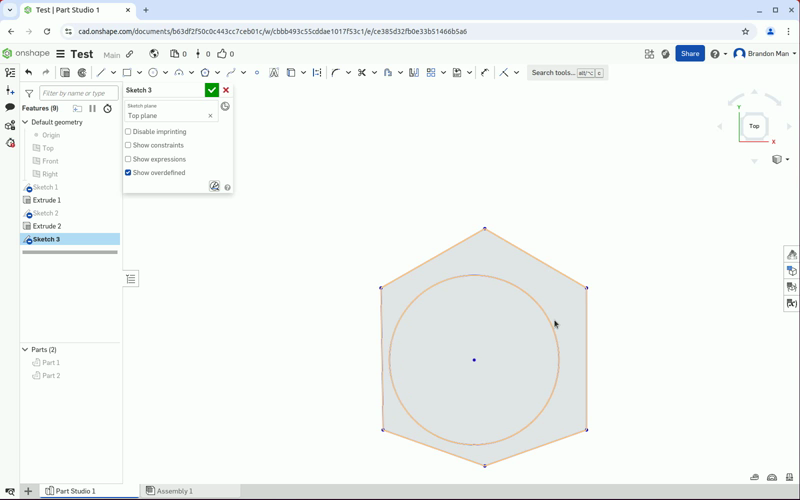
scroll(6)
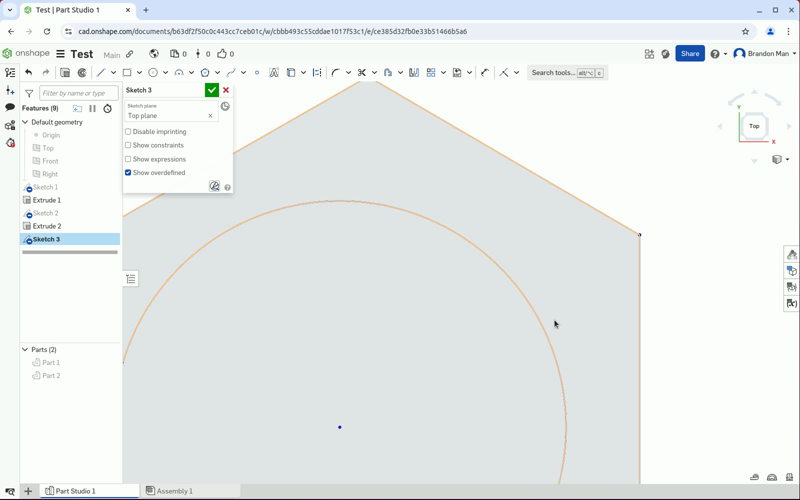
click(554, 319)
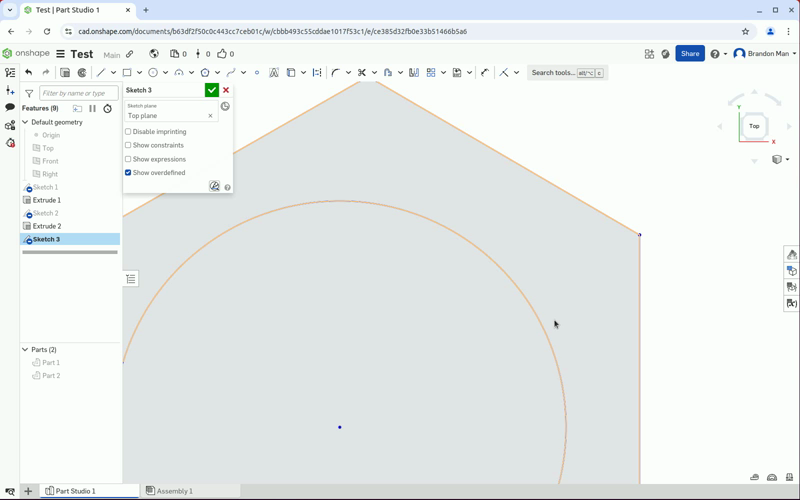
scroll(-6)
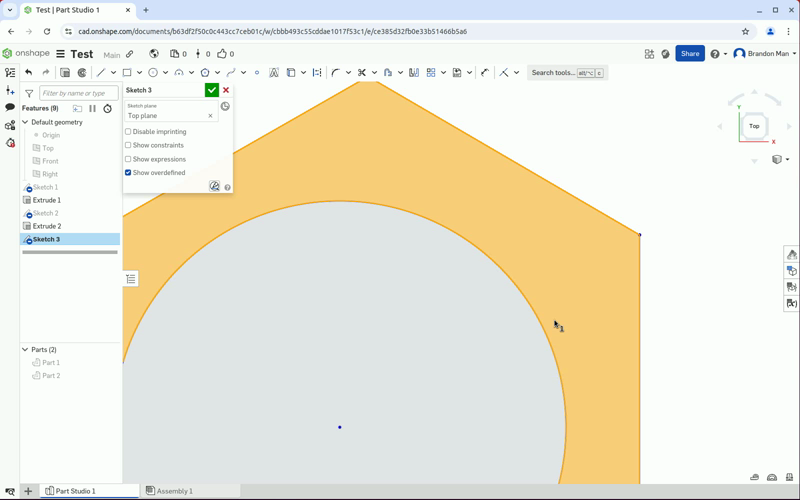
scroll(-6)
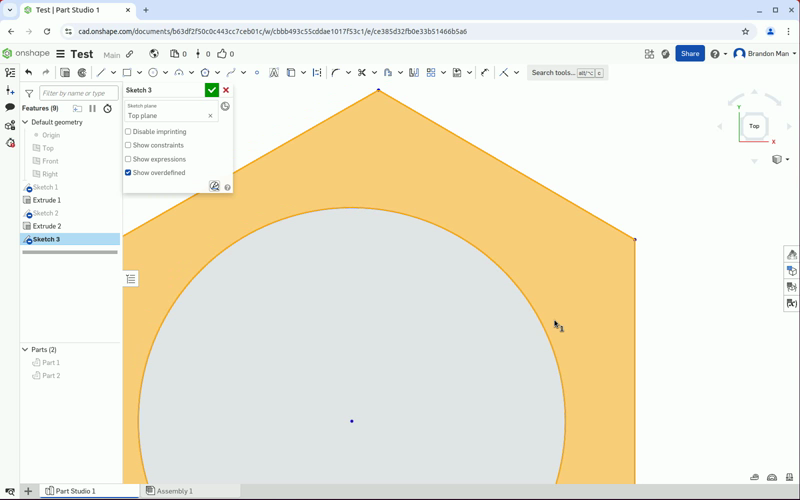
scroll(-6)
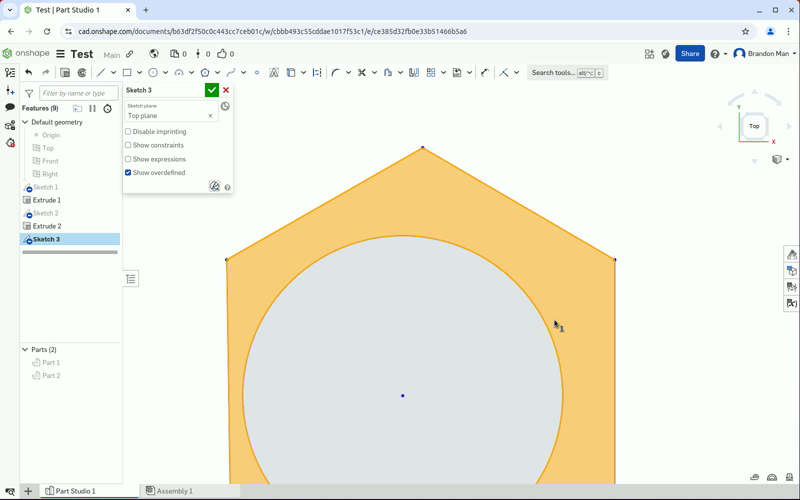
scroll(-6)
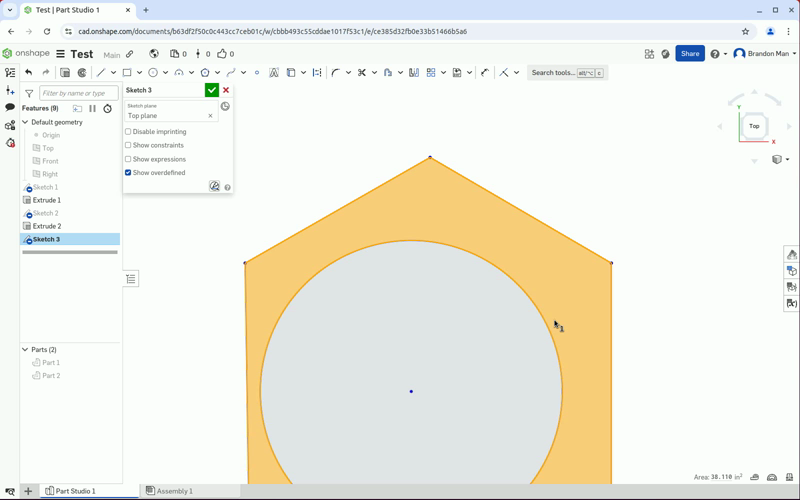
scroll(-6)
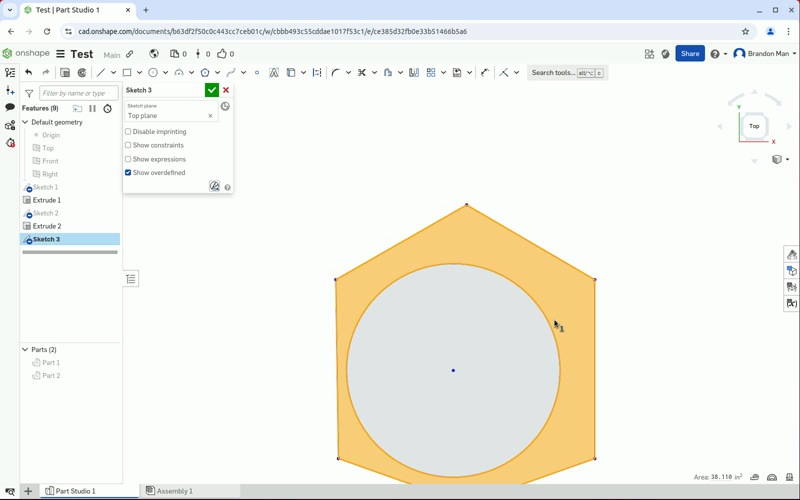
scroll(-6)
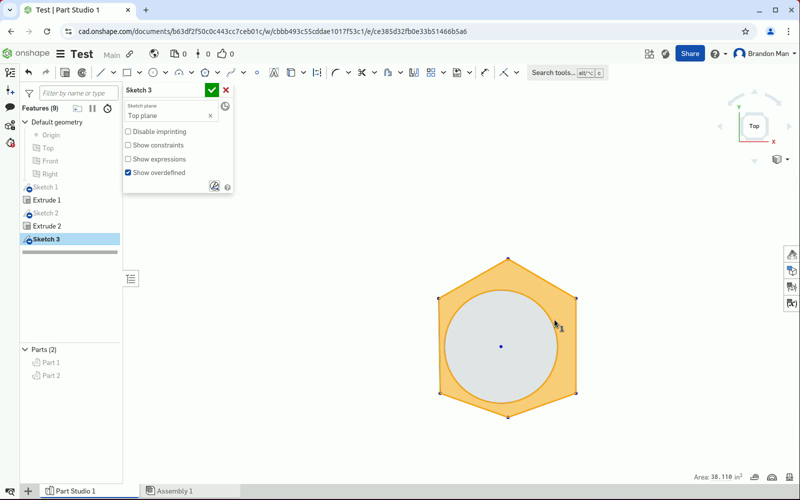
scroll(-6)
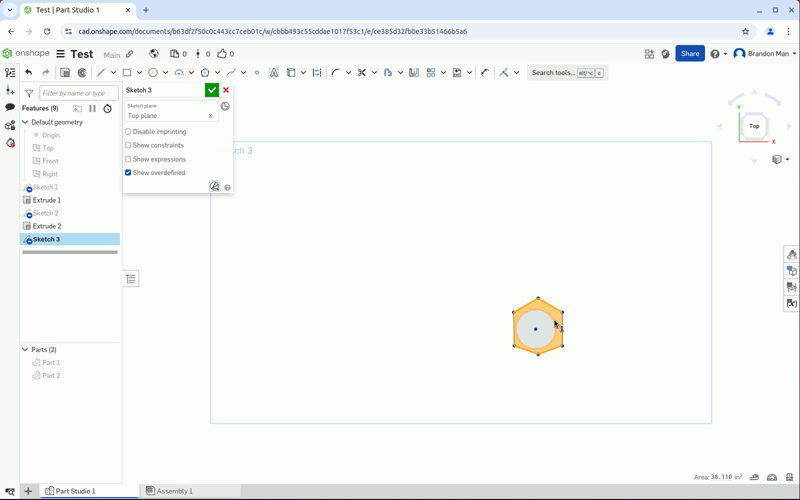
mouse_move(73, 352)
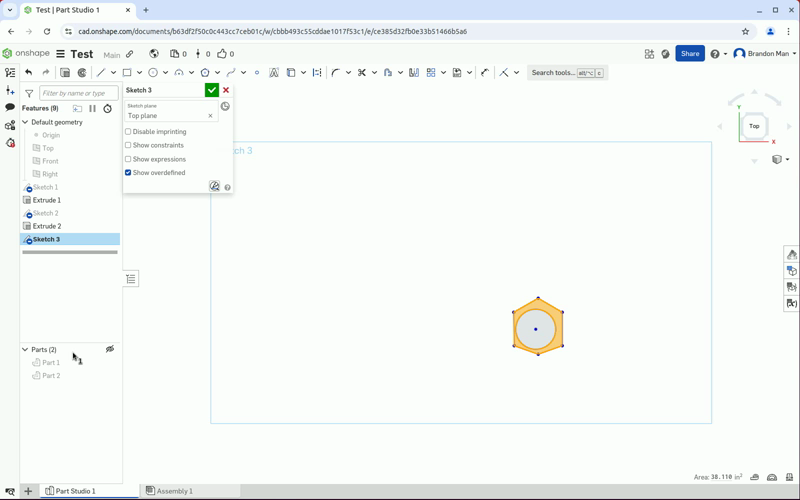
key(shift+y)
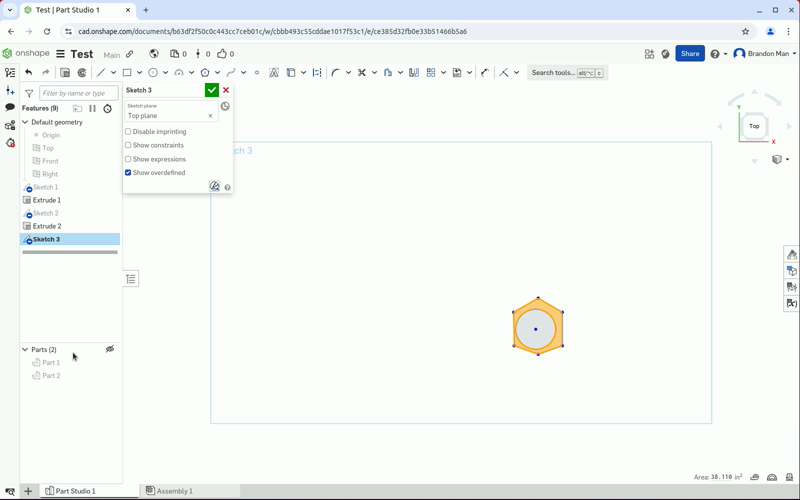
key(shift+e)
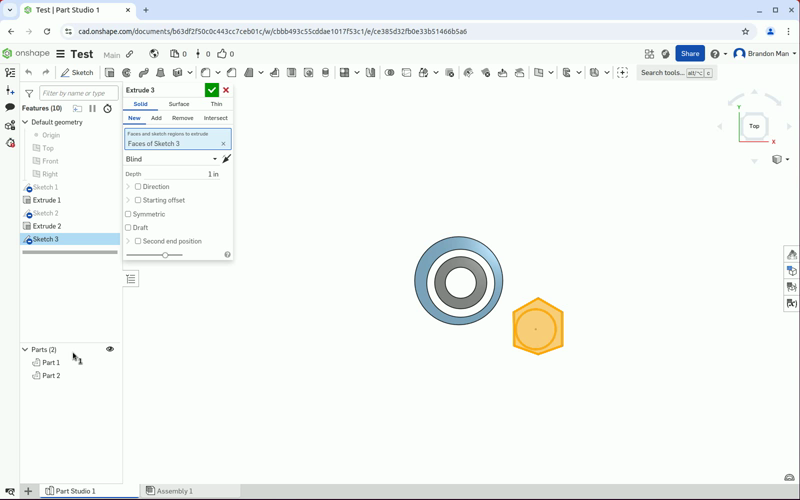
mouse_move(143, 106)
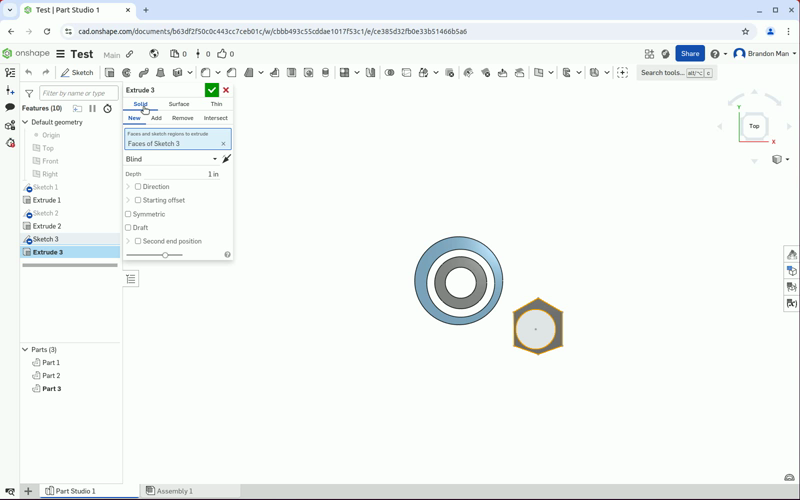
click(143, 106)
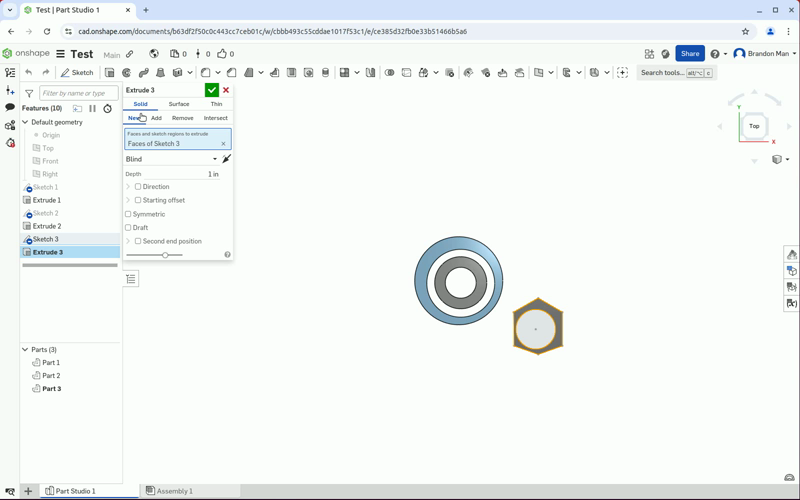
mouse_move(137, 120)
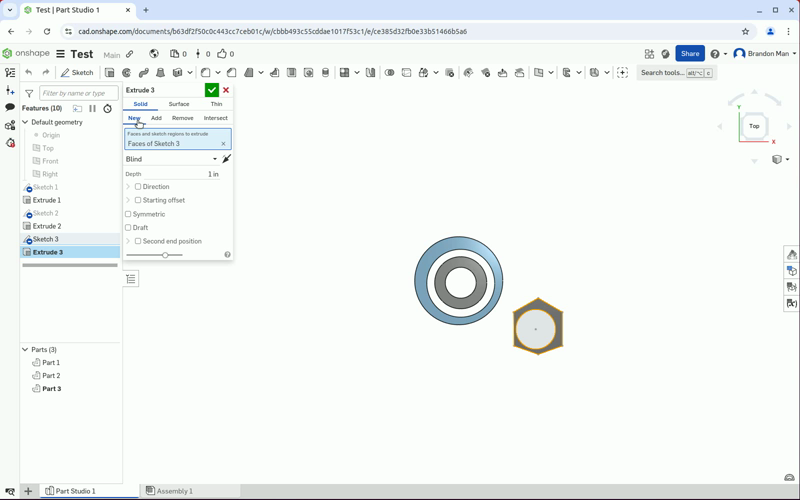
click(137, 120)
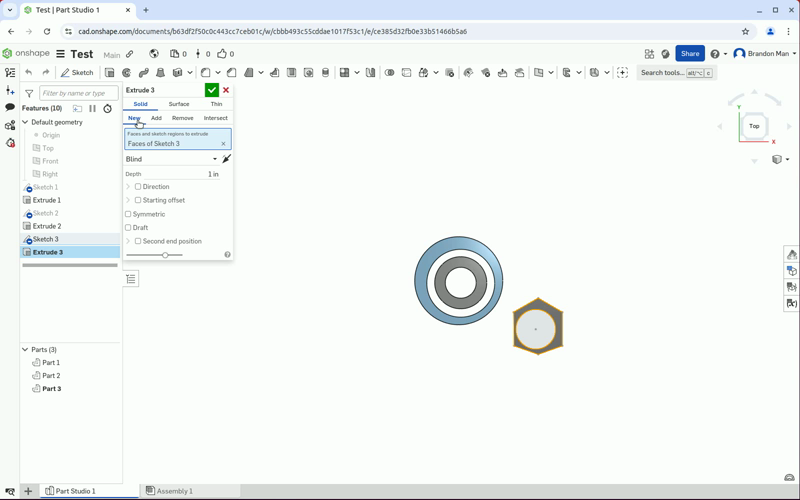
key(tab, 4)
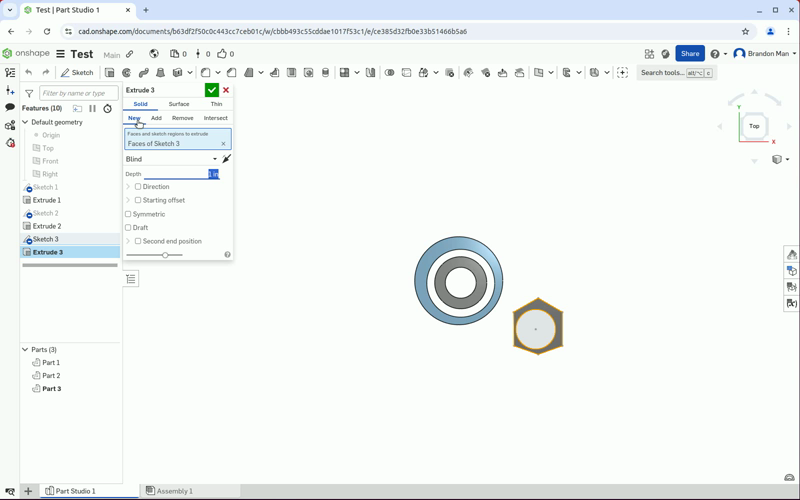
text(15.405)
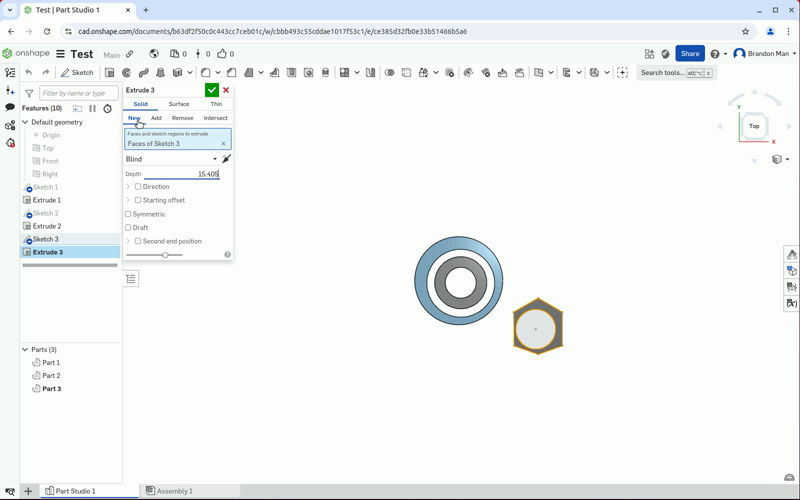
key(enter)
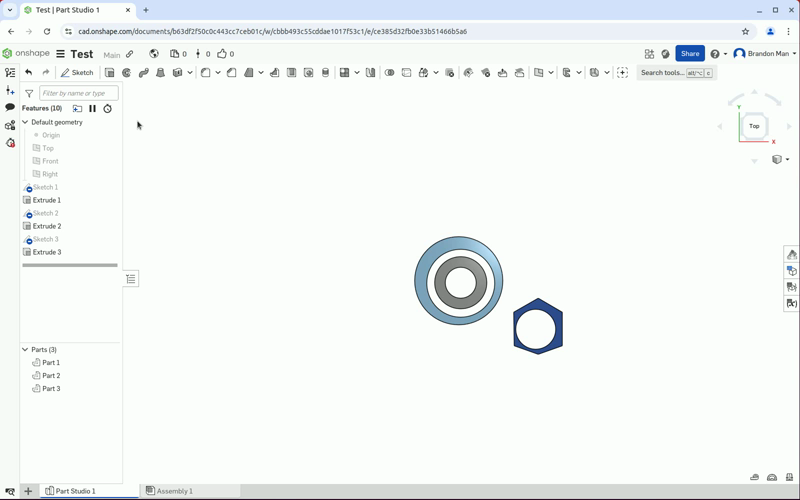
key(shift+h)
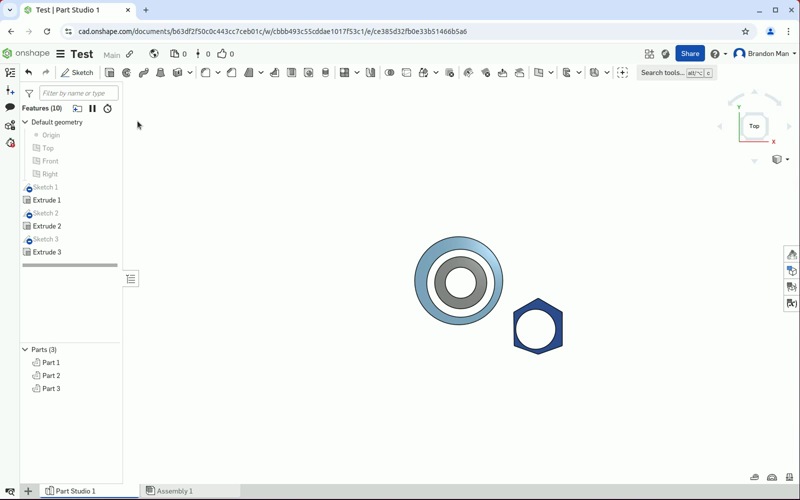
key(shift+h)
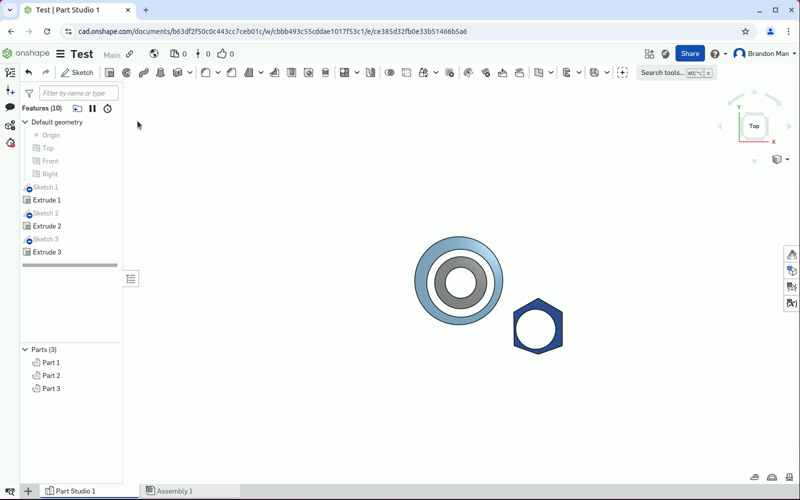
mouse_move(73, 189)
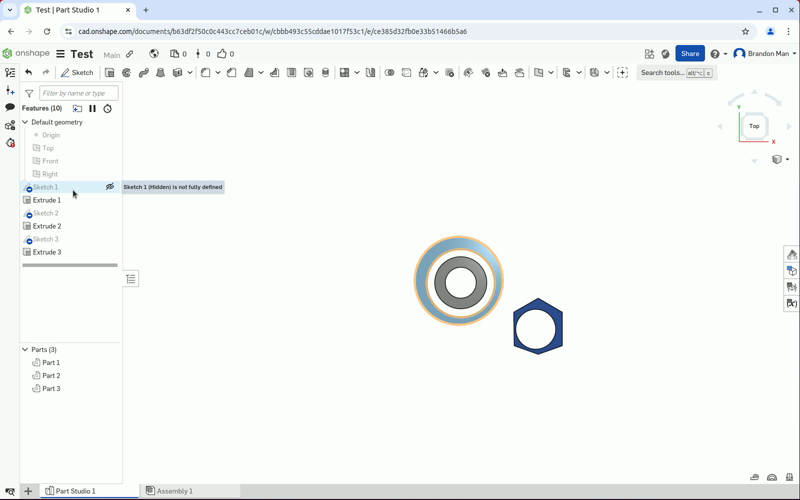
click(73, 189)
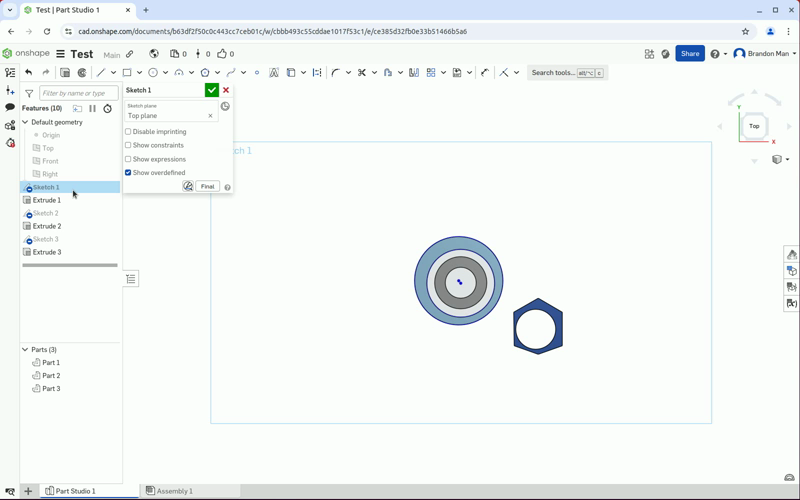
mouse_move(229, 92)
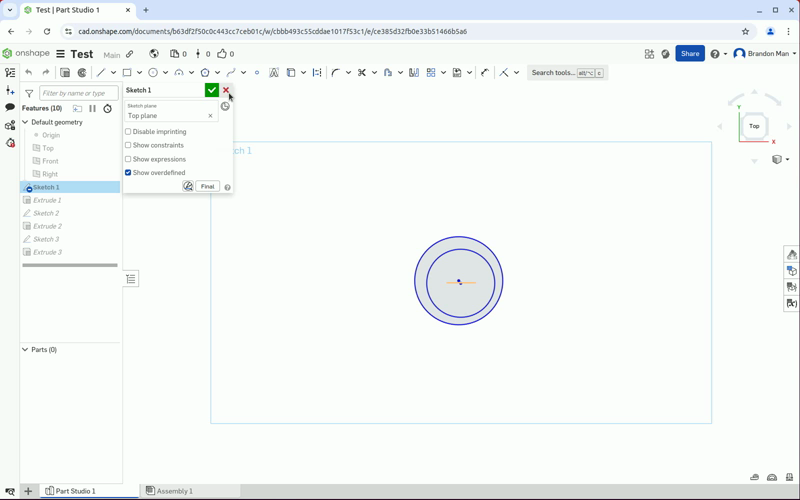
click(229, 92)
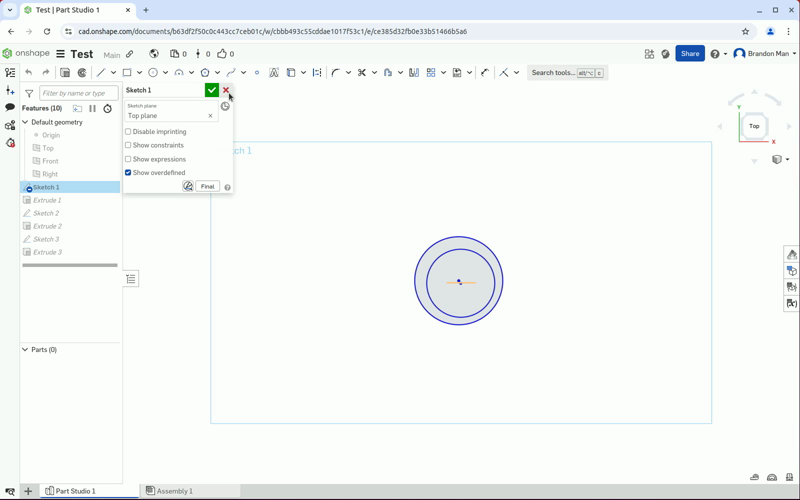
key(shift+s)
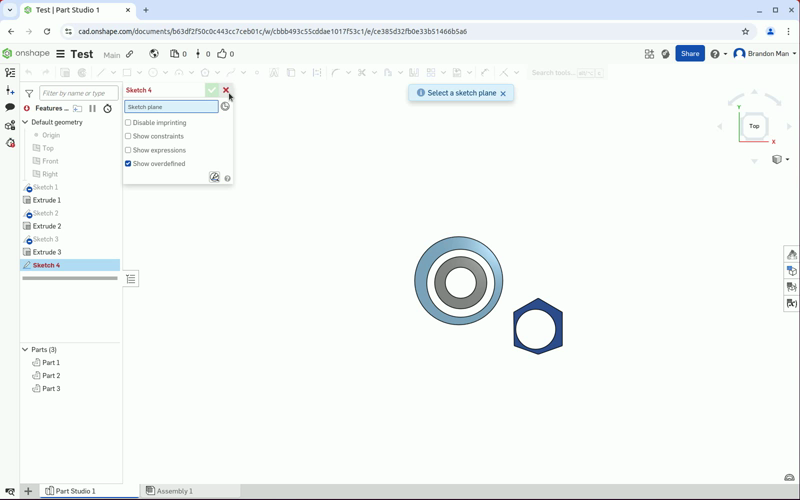
mouse_move(73, 150)
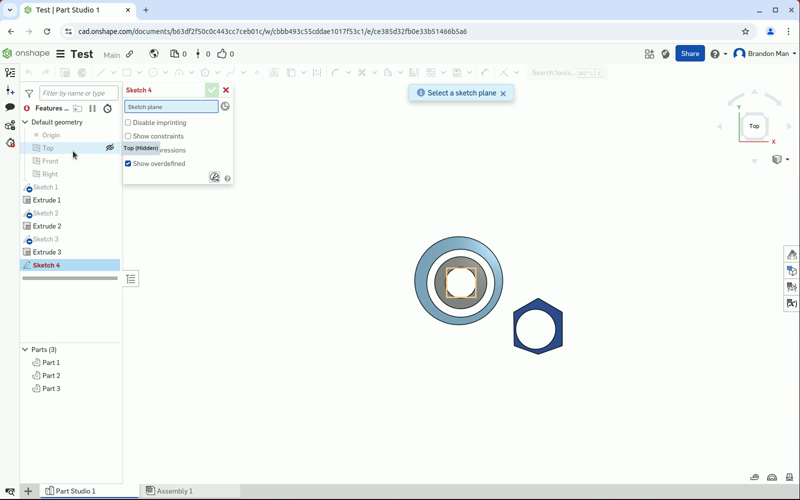
click(73, 150)
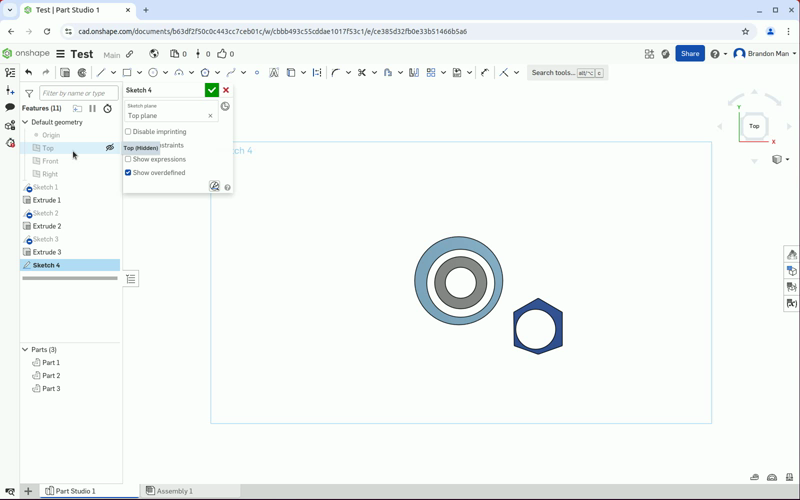
mouse_move(73, 352)
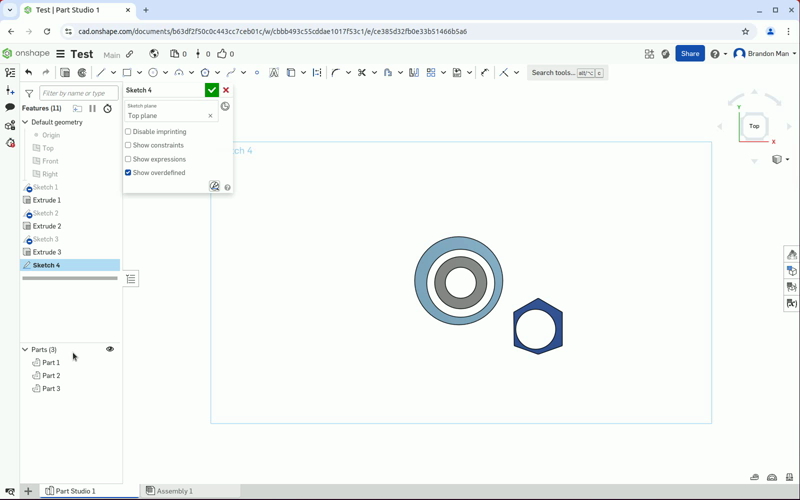
key(y)
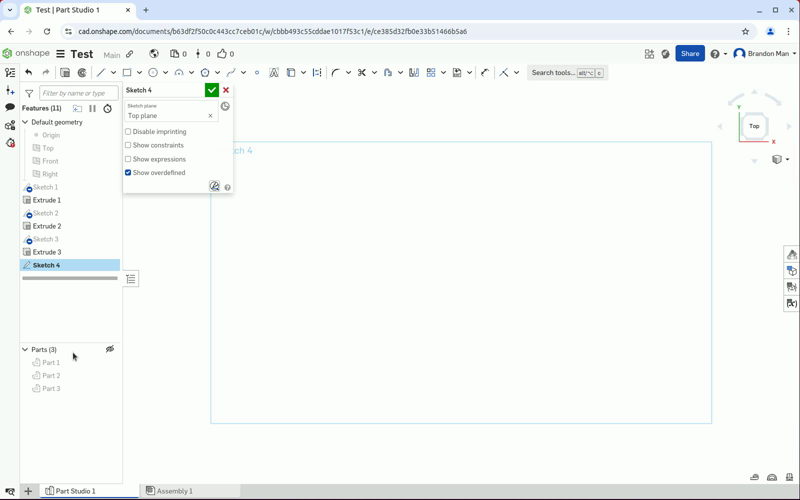
key(c)
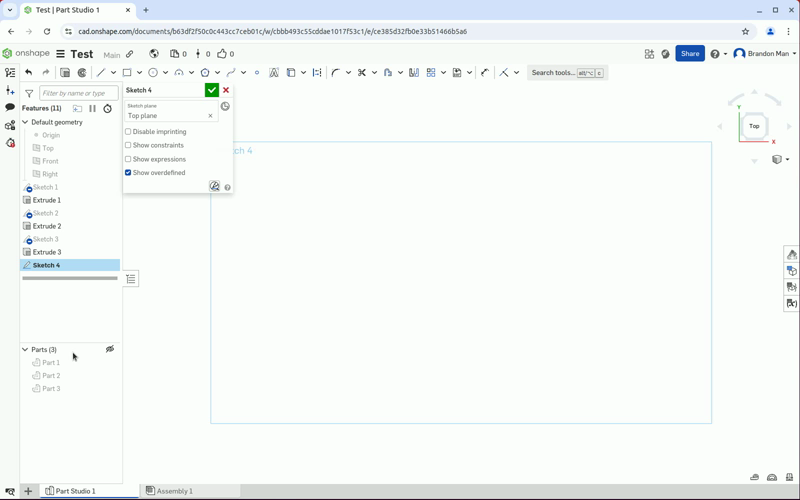
key_down(shift)
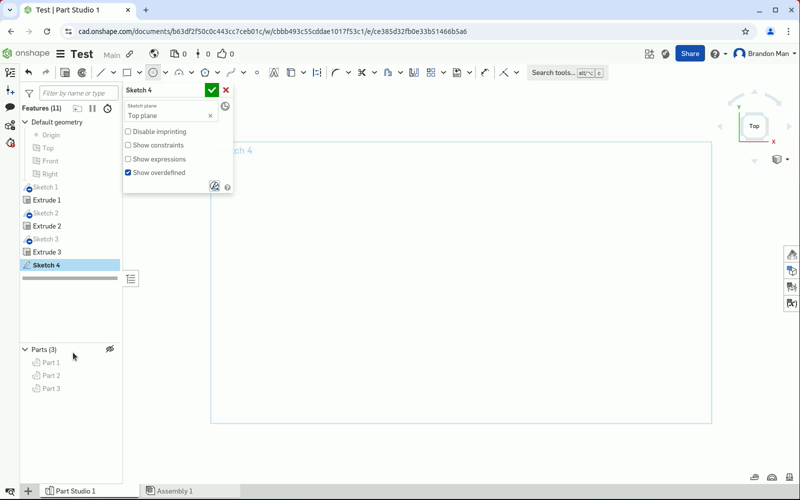
mouse_move(536, 328)
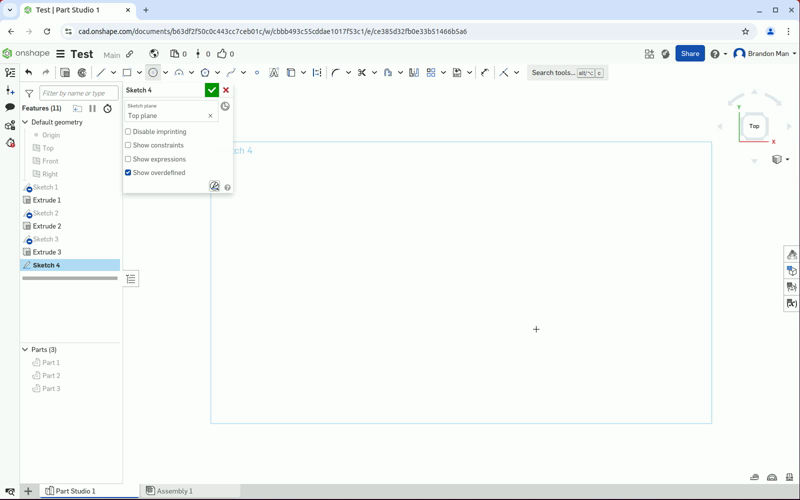
click(536, 328)
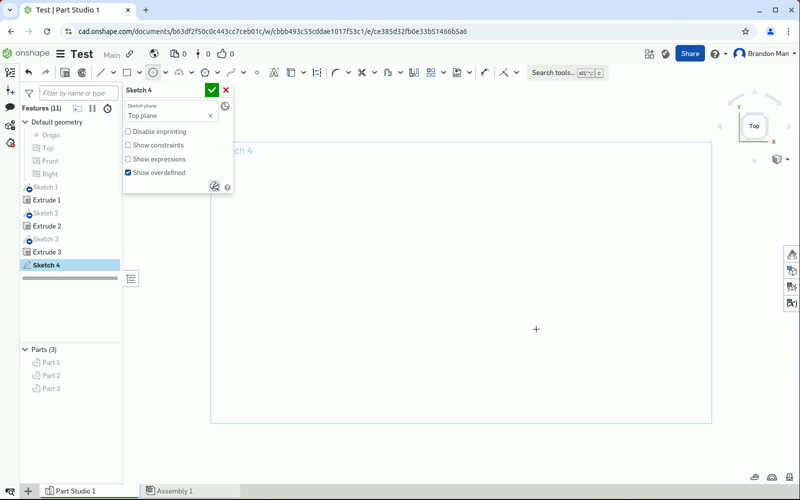
key_up(shift)
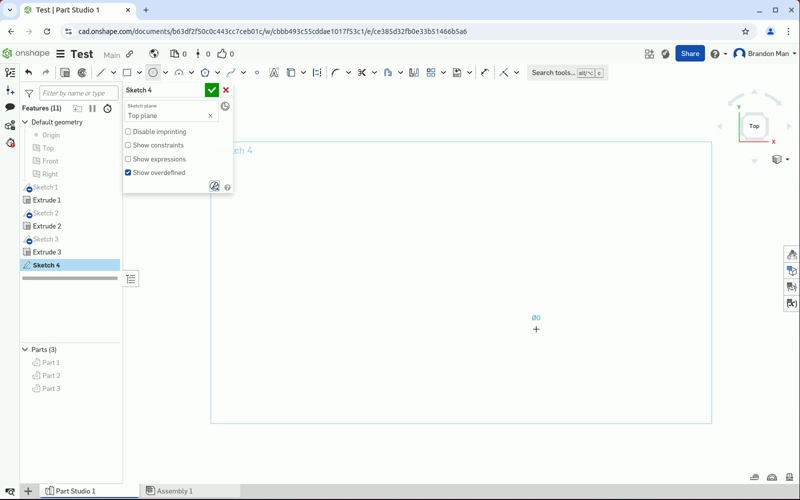
mouse_move(556, 328)
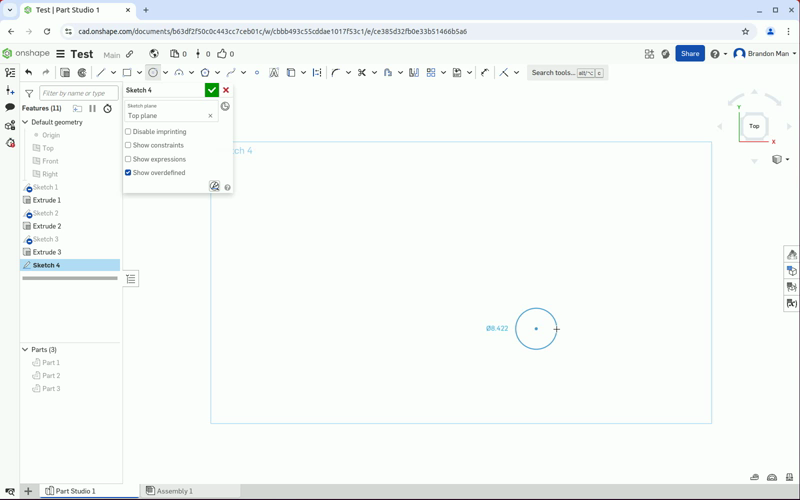
click(556, 328)
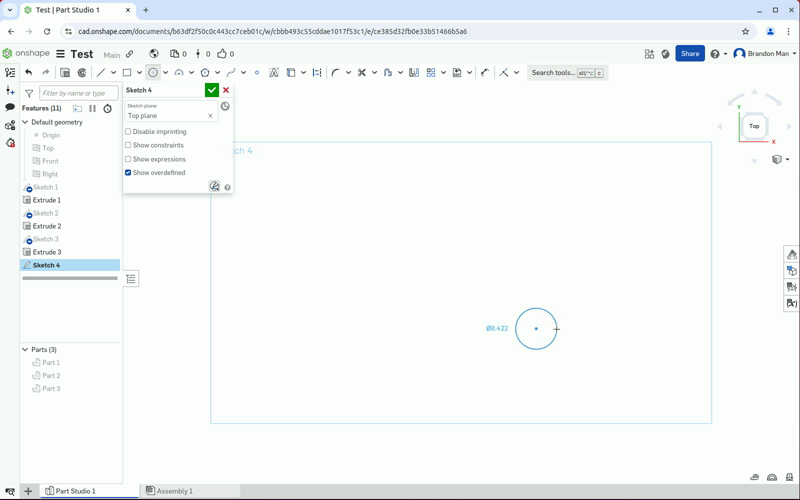
key(esc)
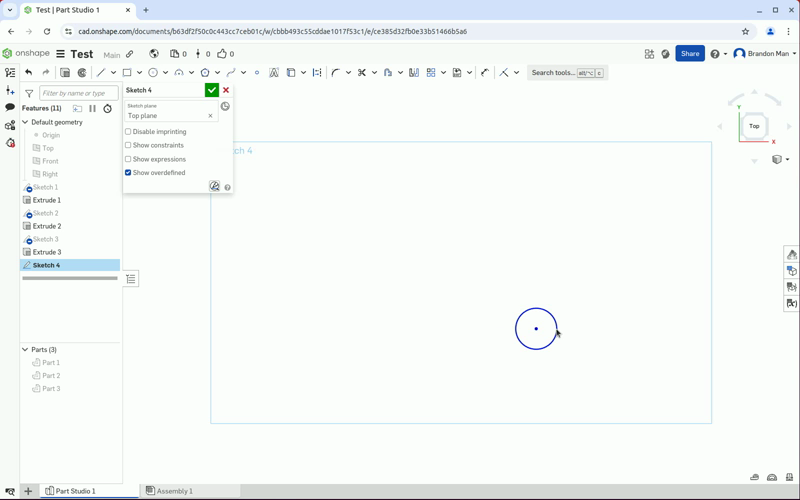
mouse_move(533, 343)
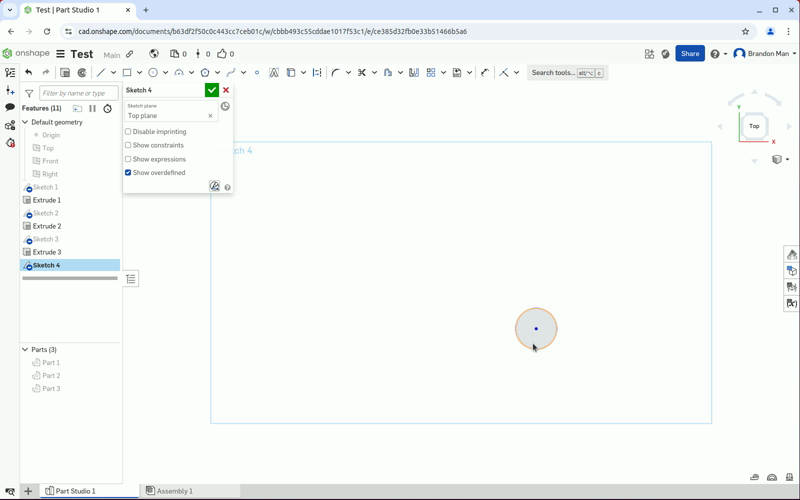
scroll(6)
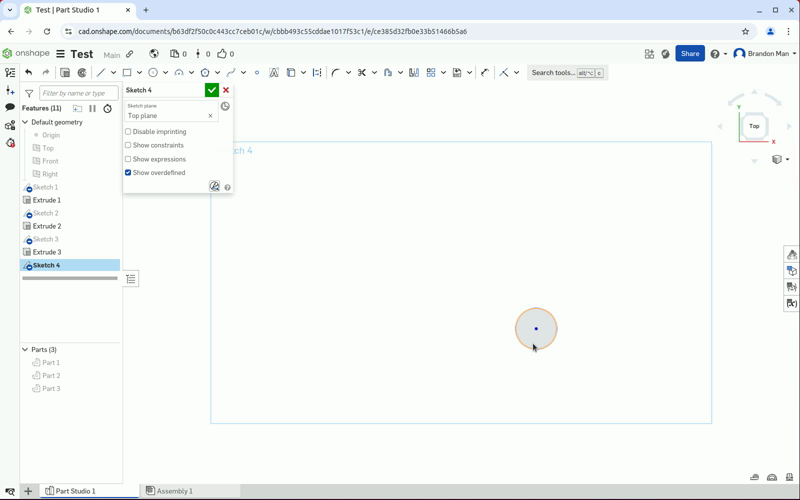
scroll(6)
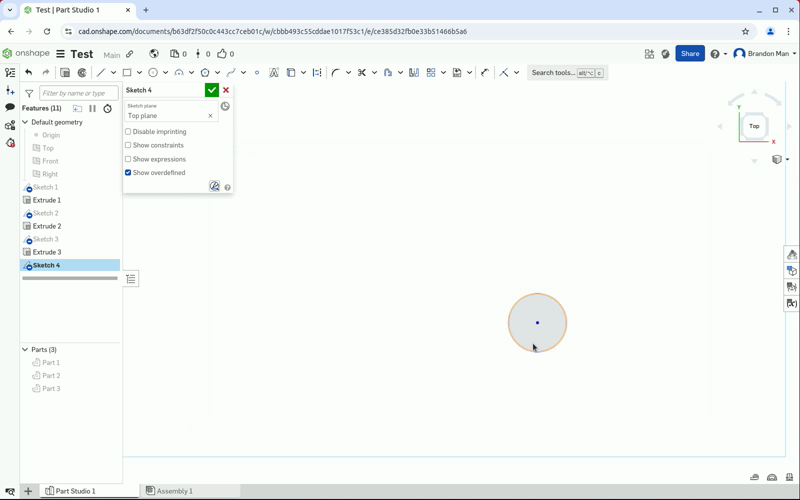
scroll(6)
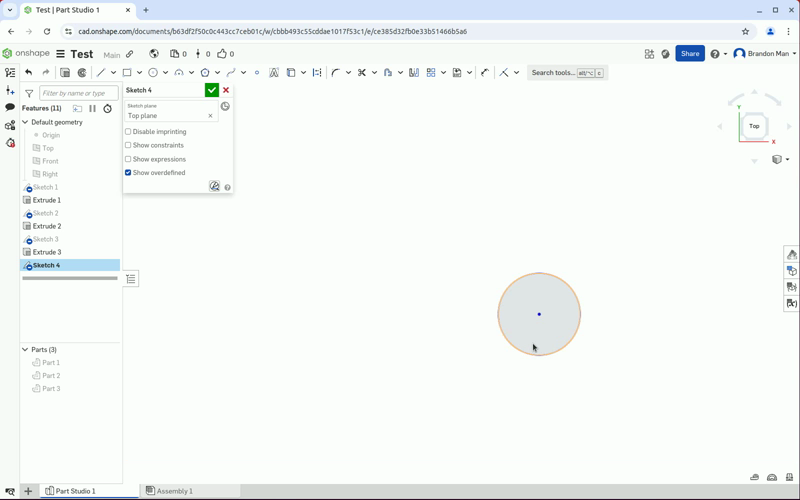
scroll(6)
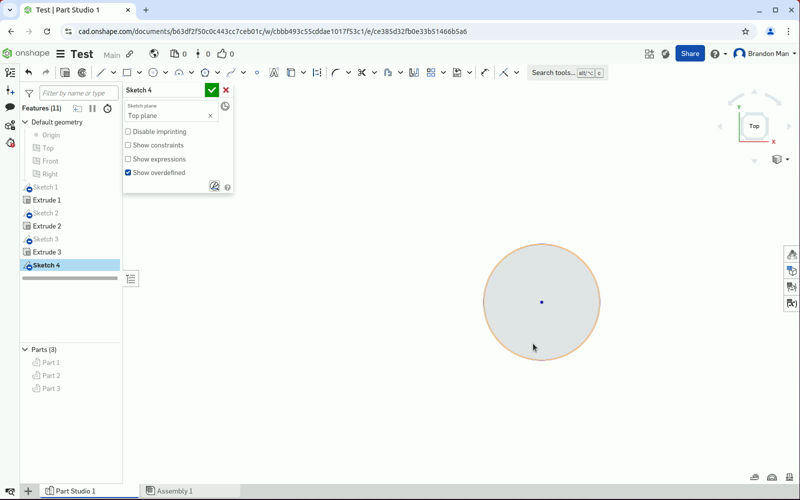
scroll(6)
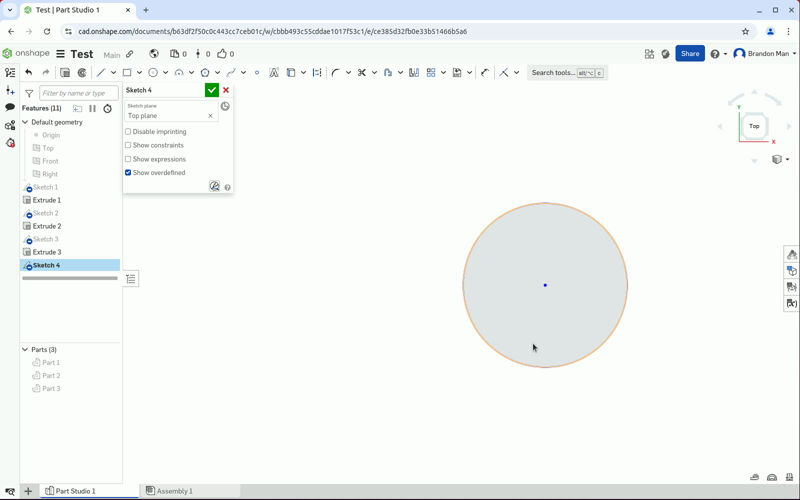
scroll(6)
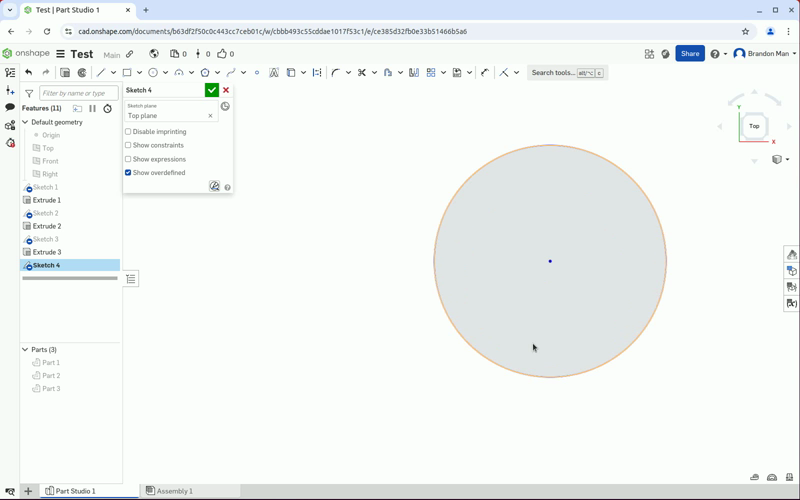
scroll(6)
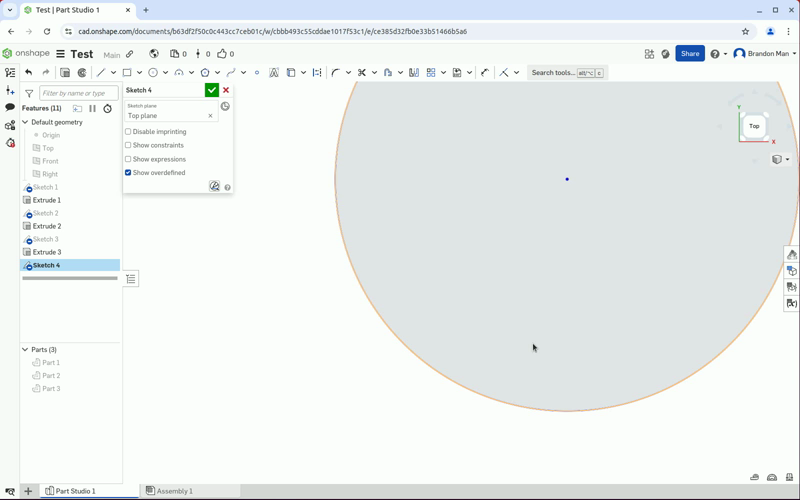
click(533, 343)
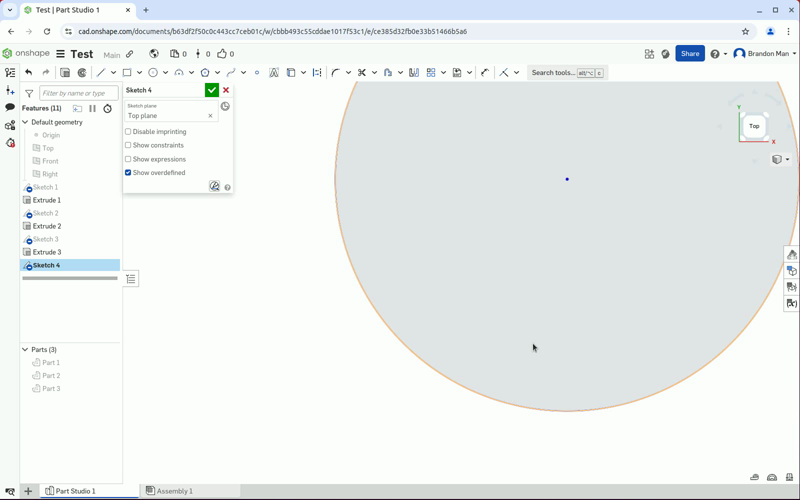
scroll(-6)
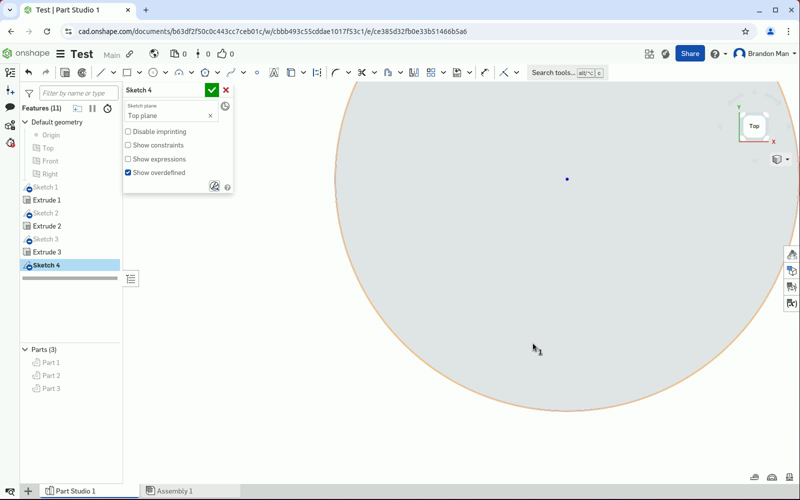
scroll(-6)
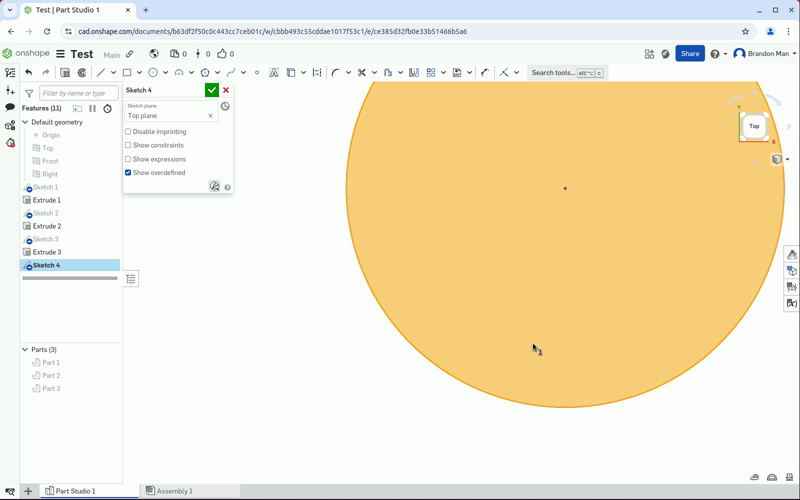
scroll(-6)
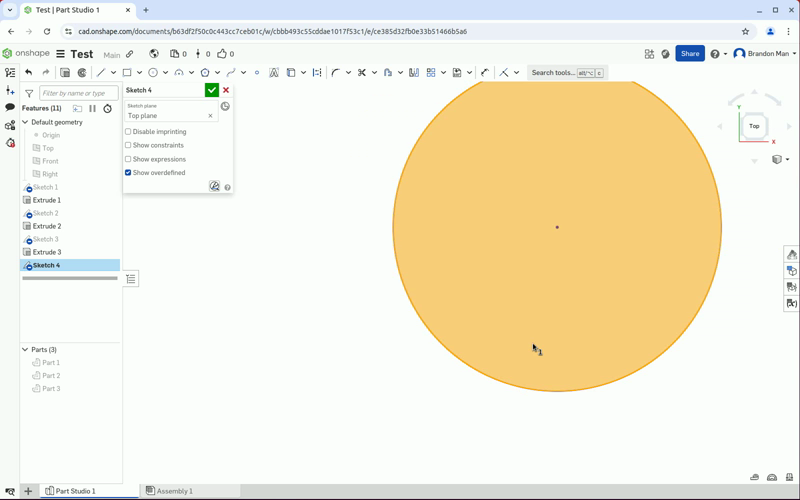
scroll(-6)
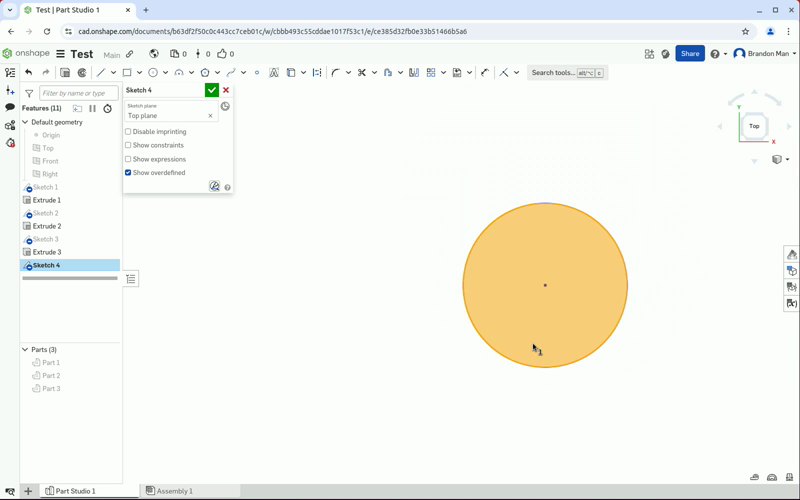
scroll(-6)
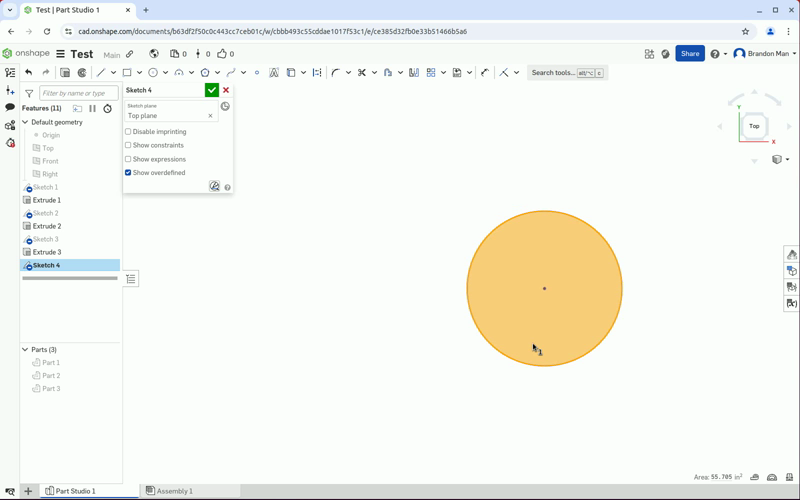
scroll(-6)
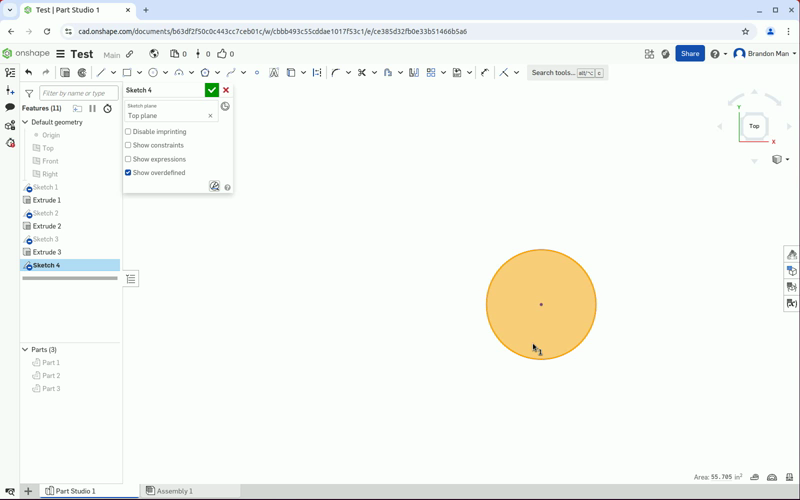
scroll(-6)
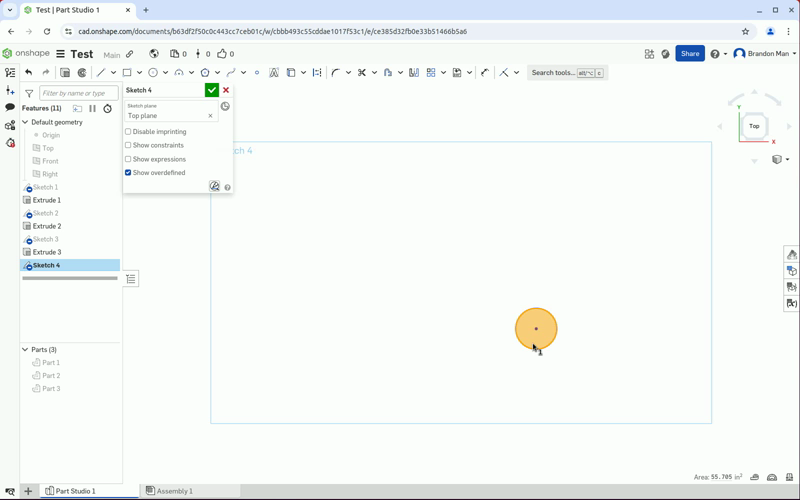
mouse_move(73, 352)
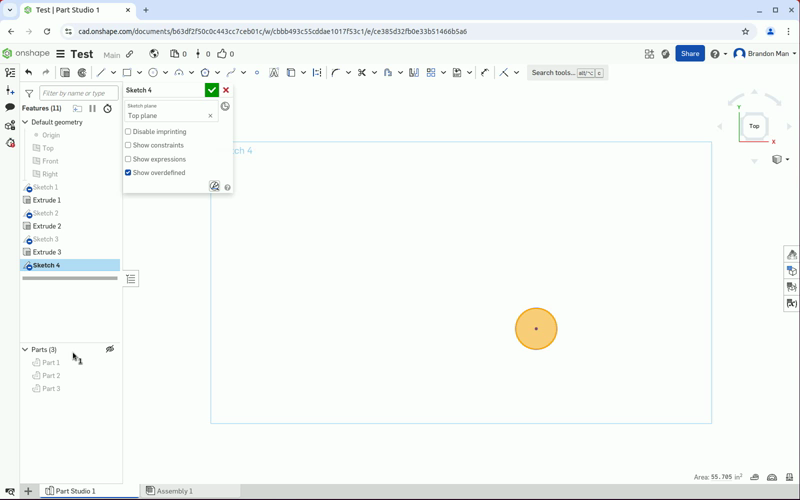
key(shift+y)
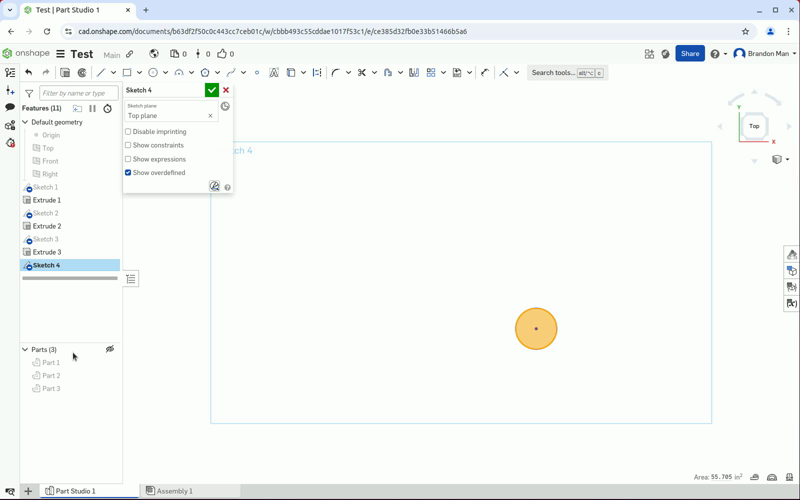
key(shift+e)
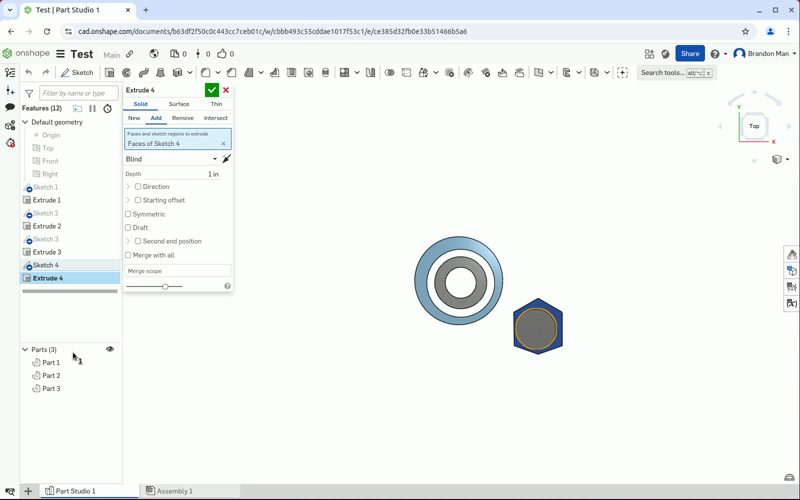
mouse_move(143, 106)
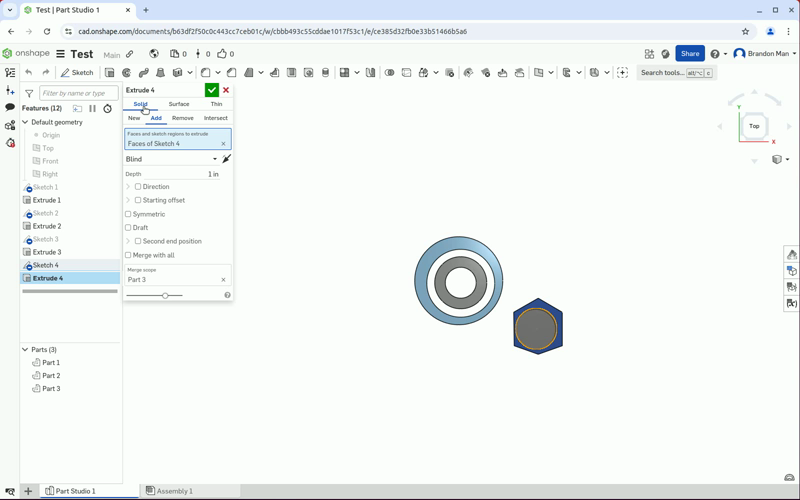
click(143, 106)
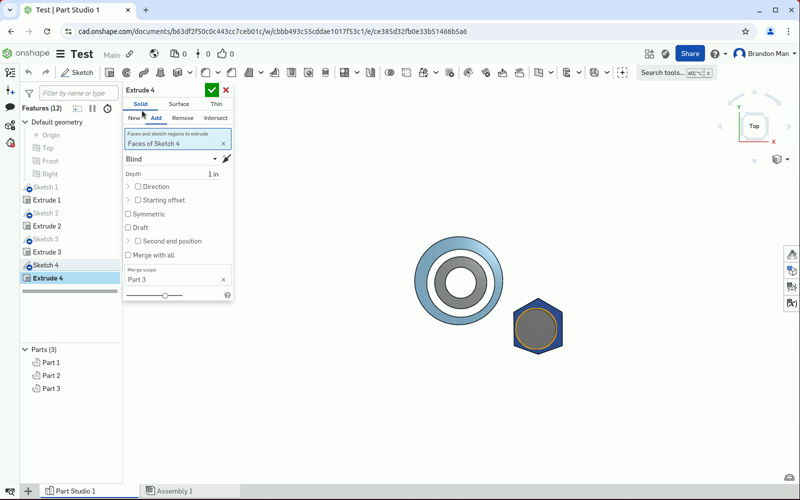
mouse_move(137, 120)
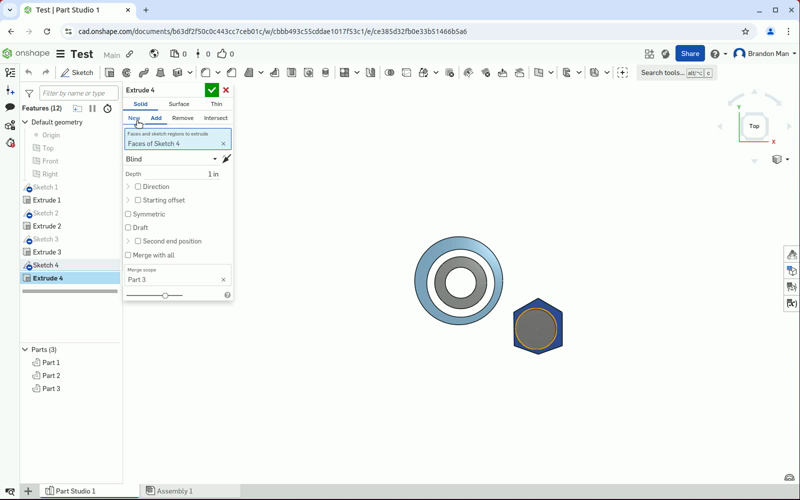
click(137, 120)
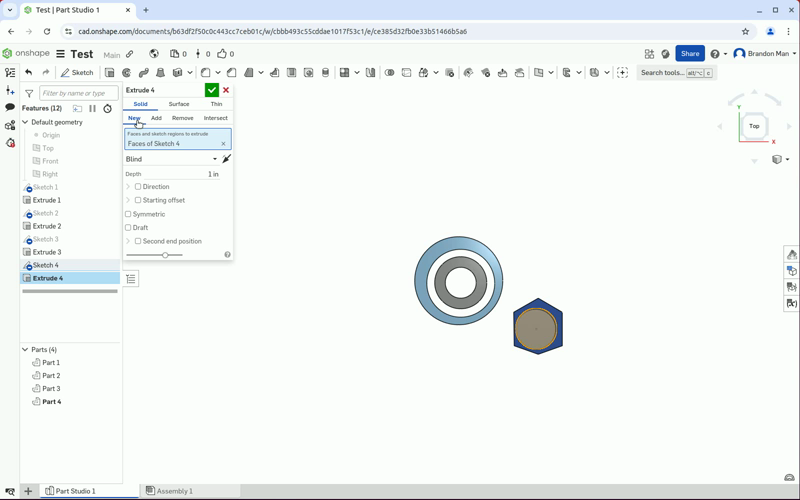
key(tab, 4)
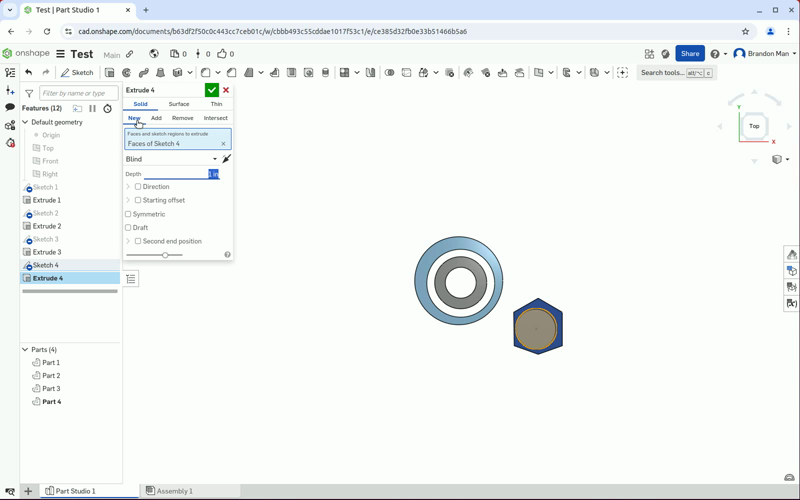
text(15.405)
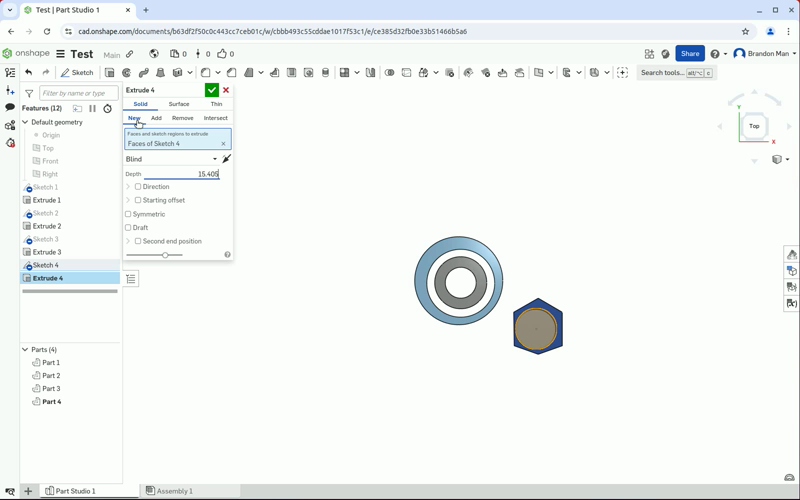
key(enter)
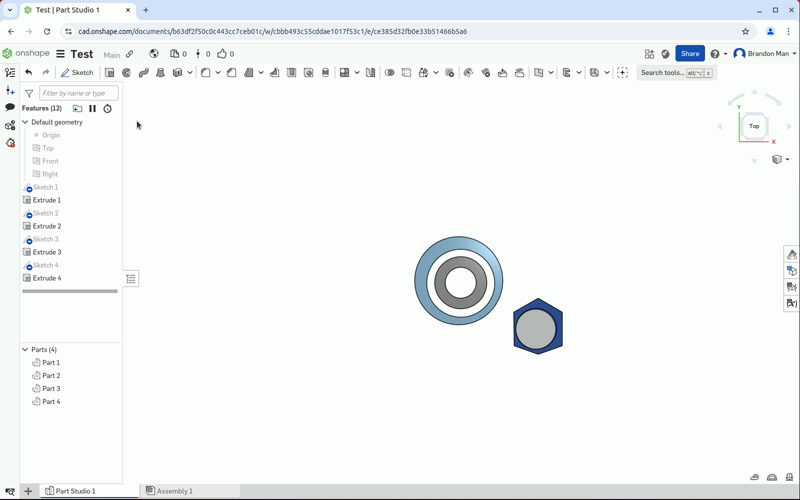
key(shift+h)
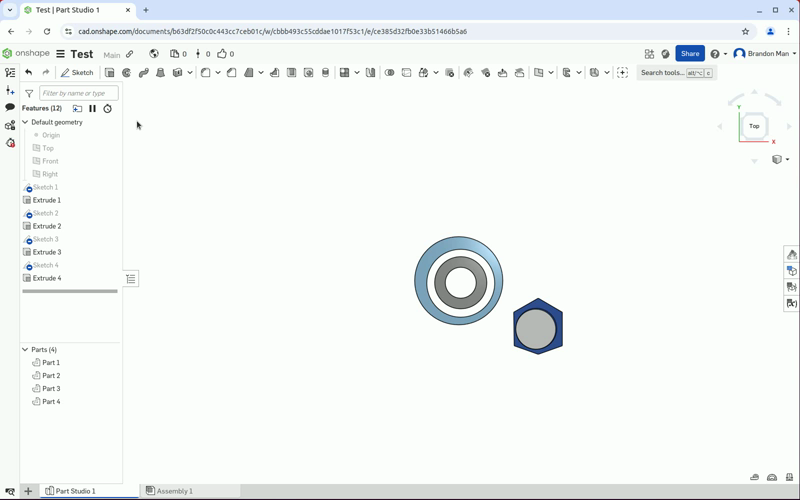
key(shift+h)
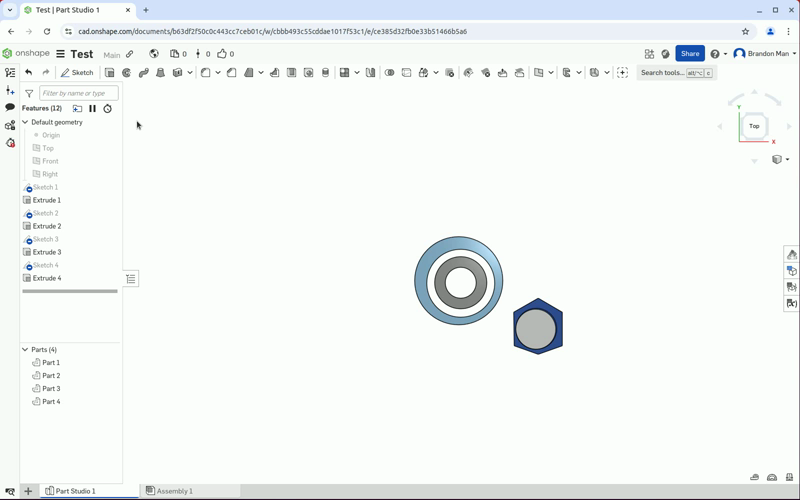
mouse_move(73, 189)
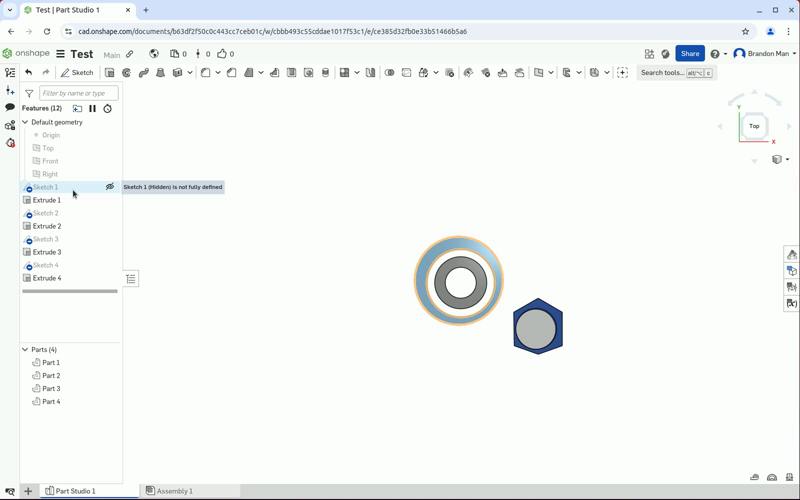
click(73, 189)
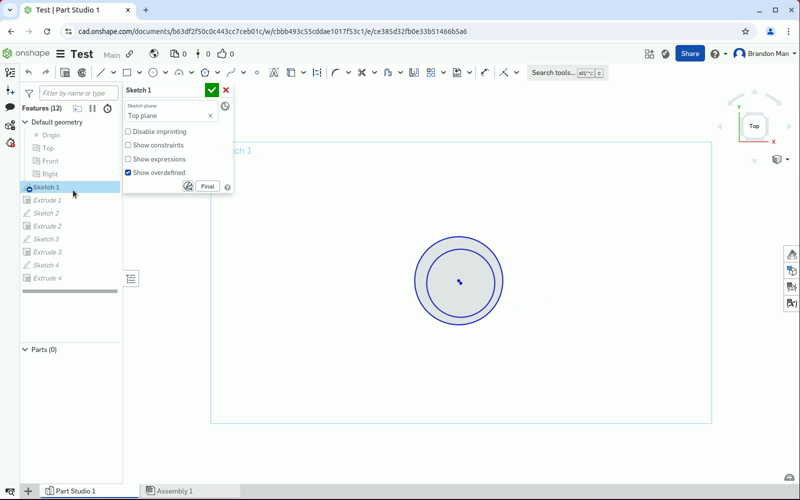
mouse_move(229, 92)
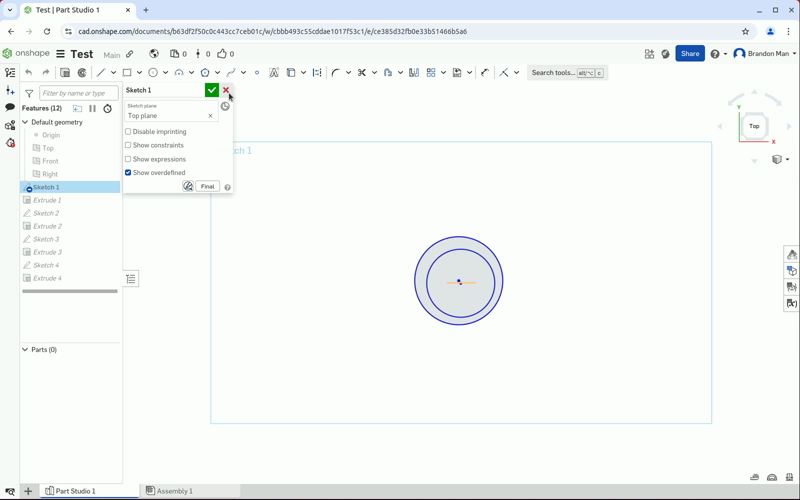
click(229, 92)
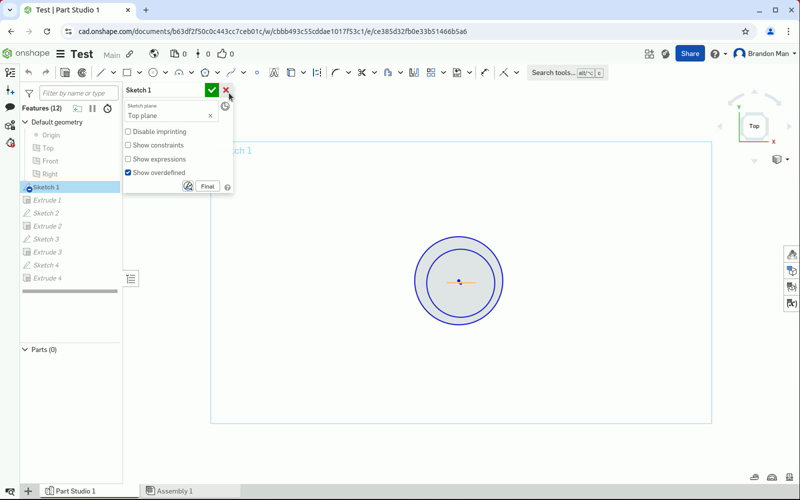
key(shift+s)
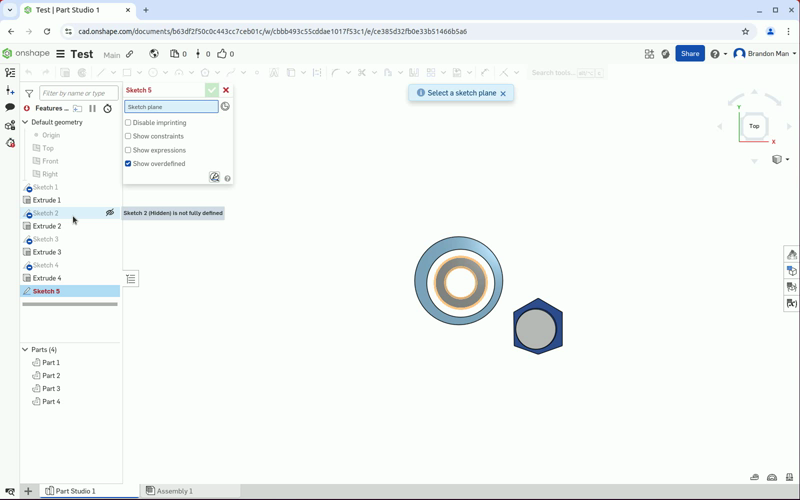
scroll(3)
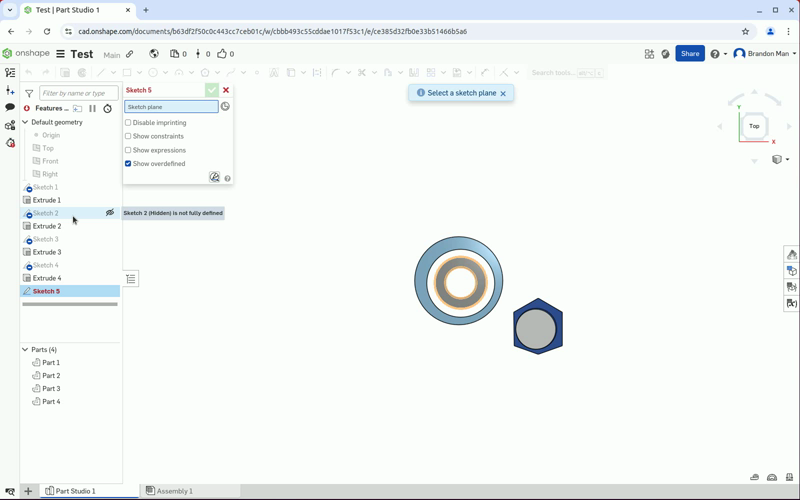
mouse_move(73, 150)
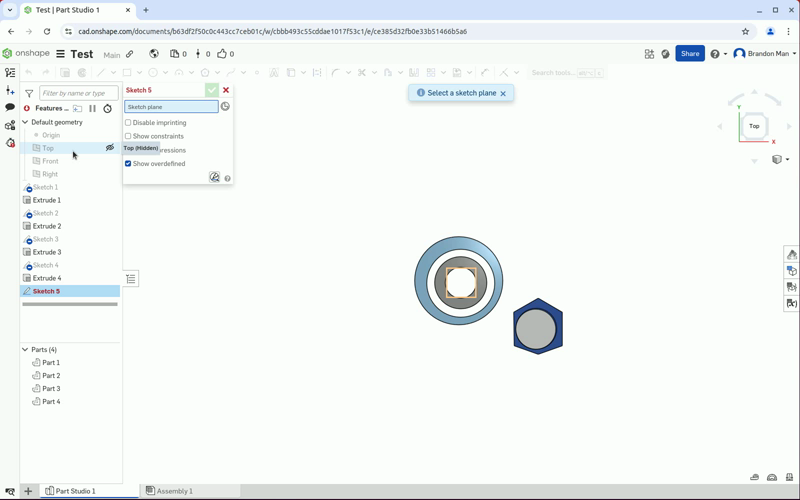
click(73, 150)
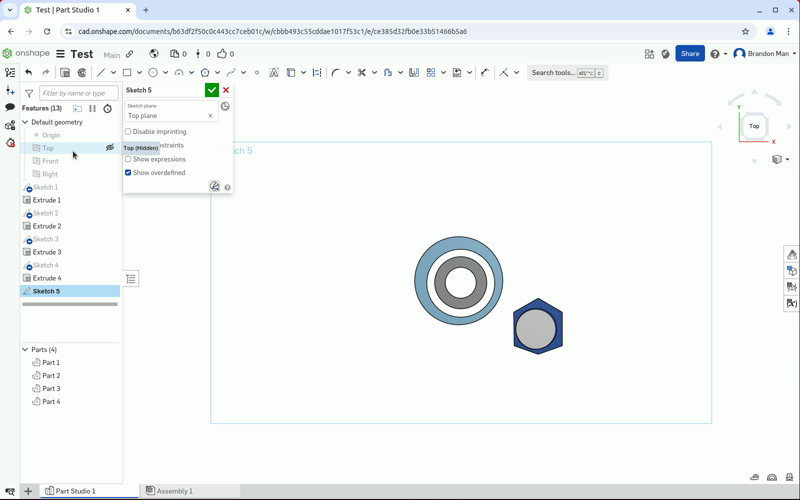
mouse_move(73, 352)
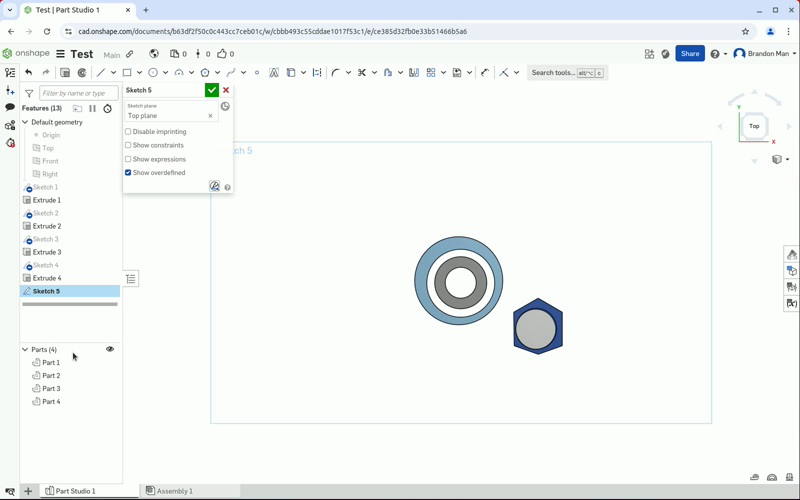
key(y)
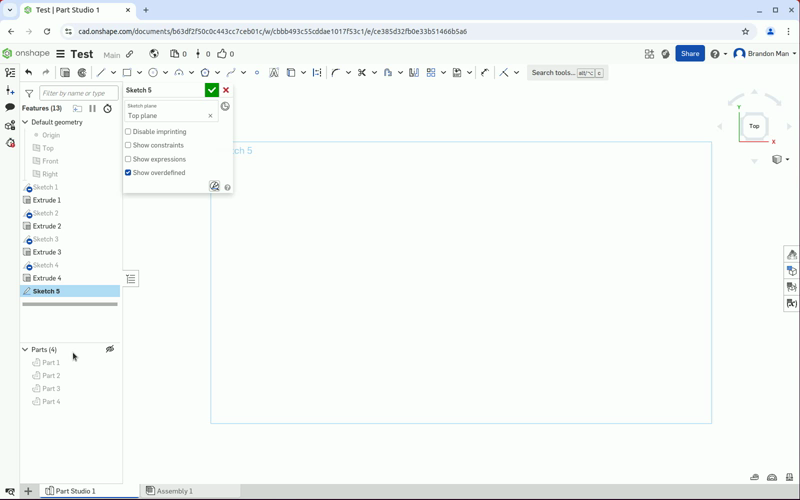
key(l)
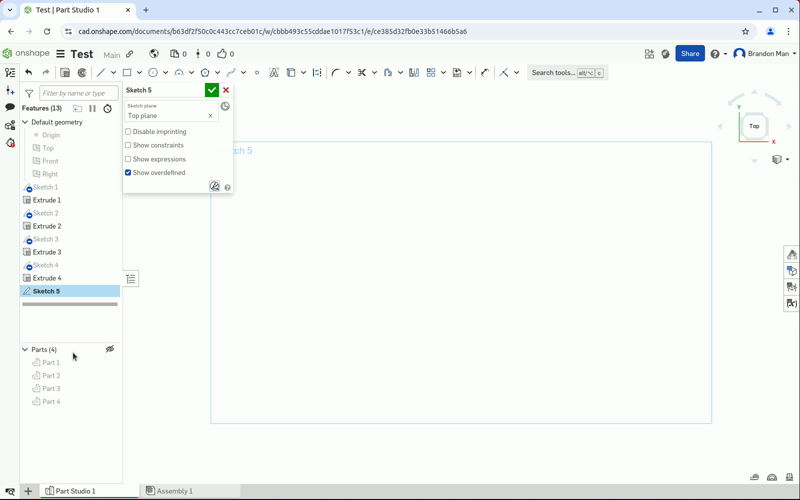
key_down(shift)
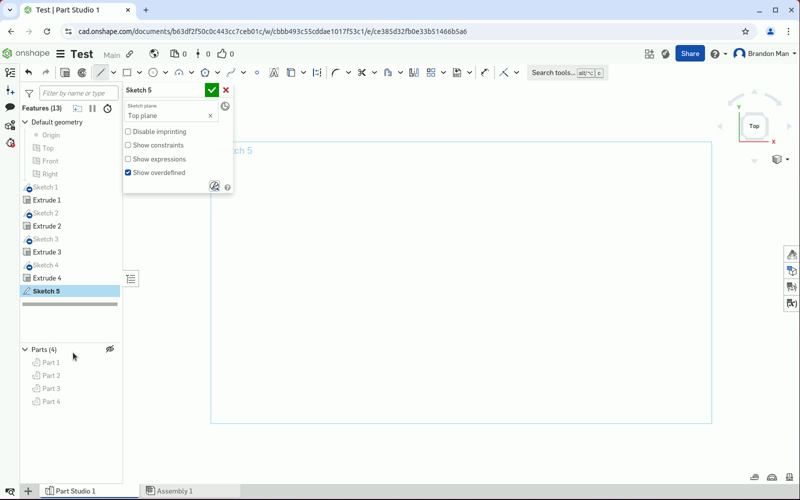
mouse_move(357, 340)
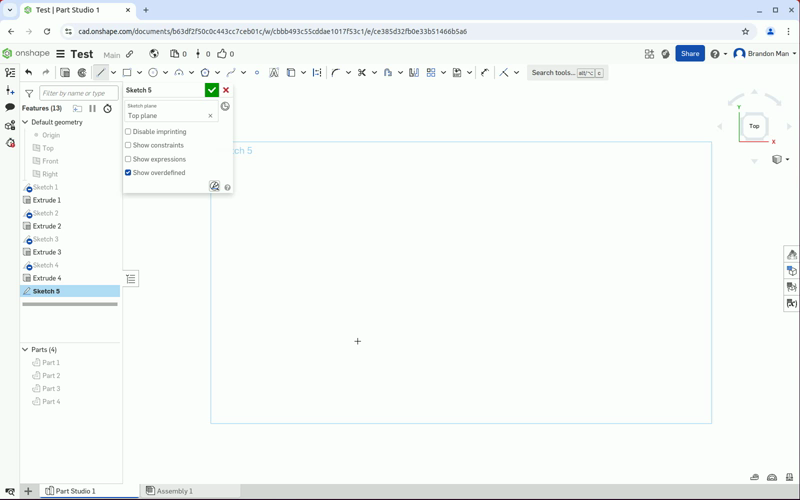
click(357, 340)
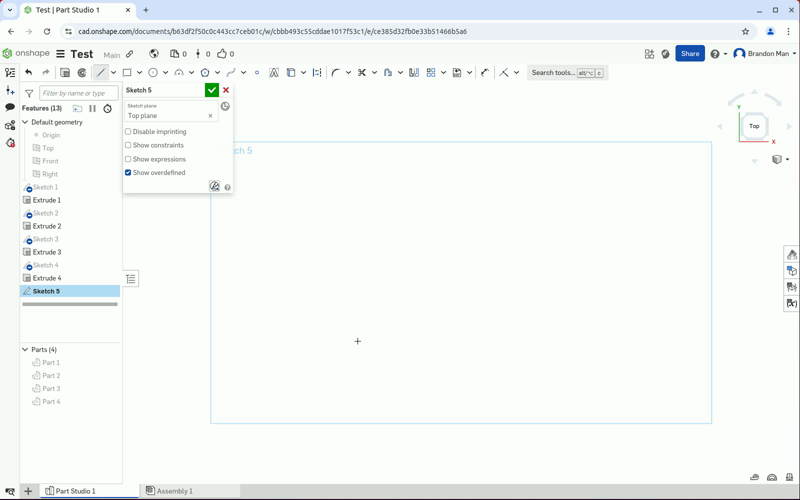
key_up(shift)
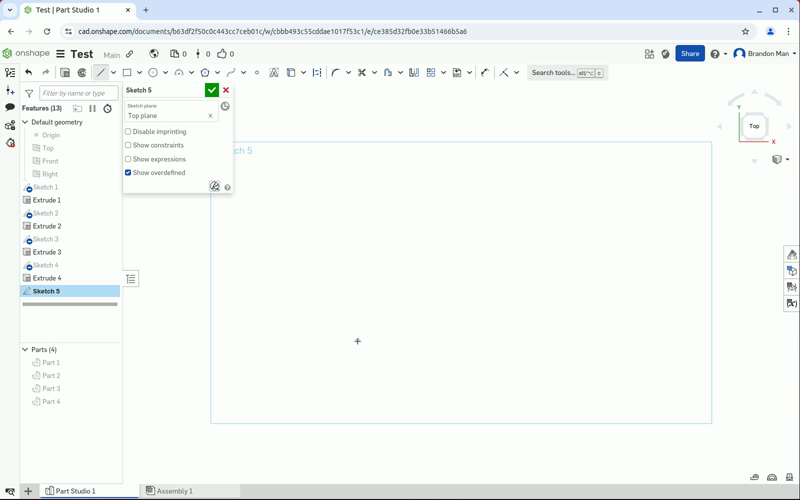
key_down(shift)
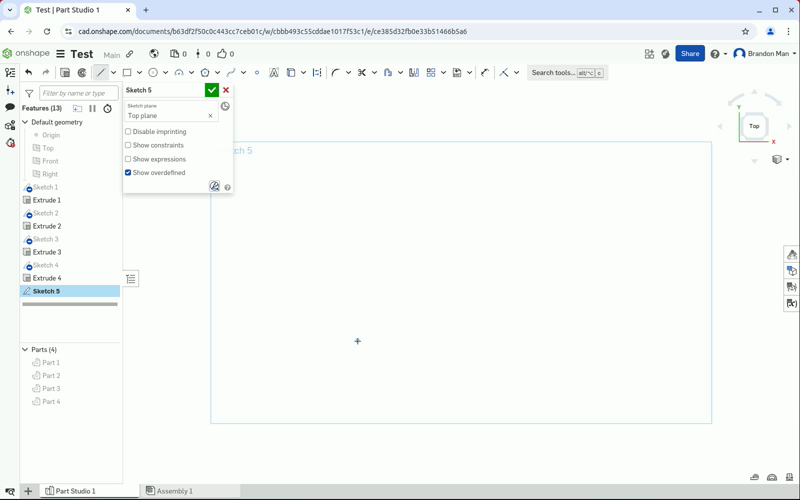
mouse_move(387, 340)
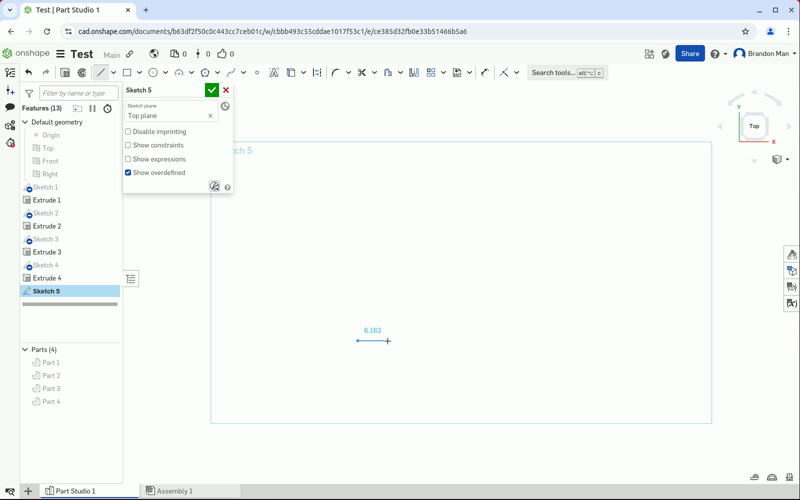
mouse_move(385, 353)
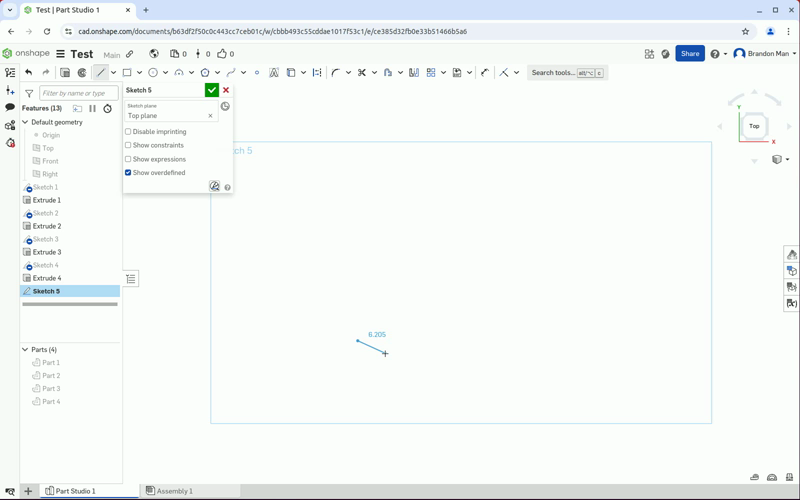
click(385, 353)
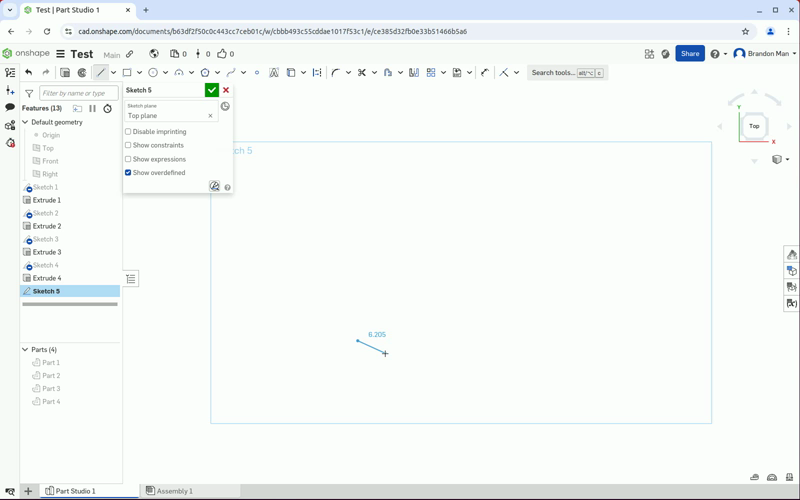
key_up(shift)
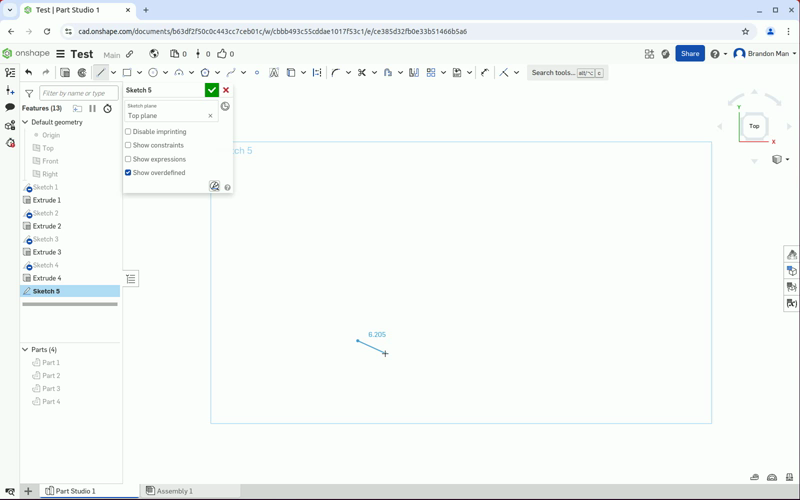
key_down(shift)
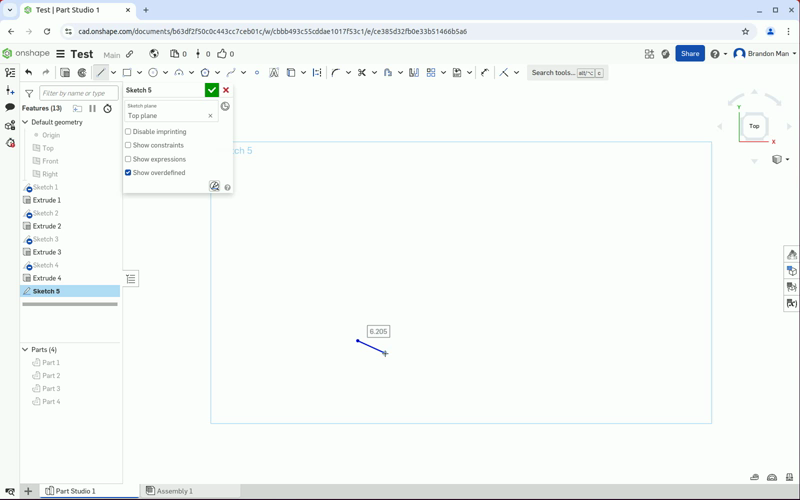
mouse_move(415, 353)
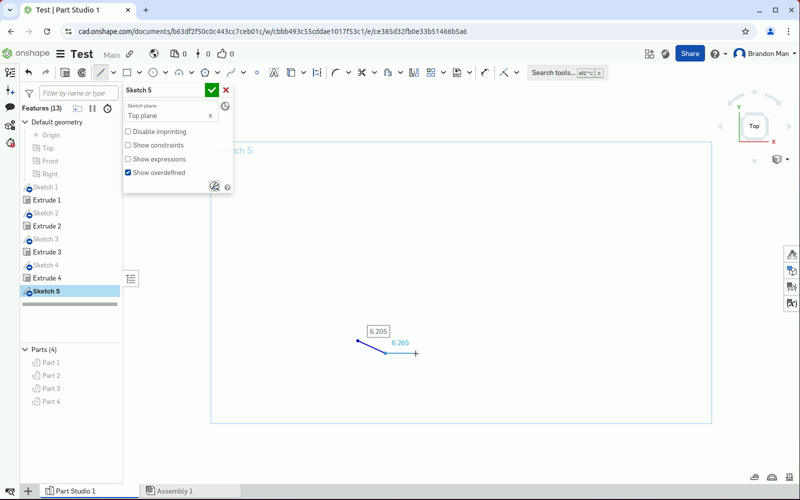
mouse_move(407, 340)
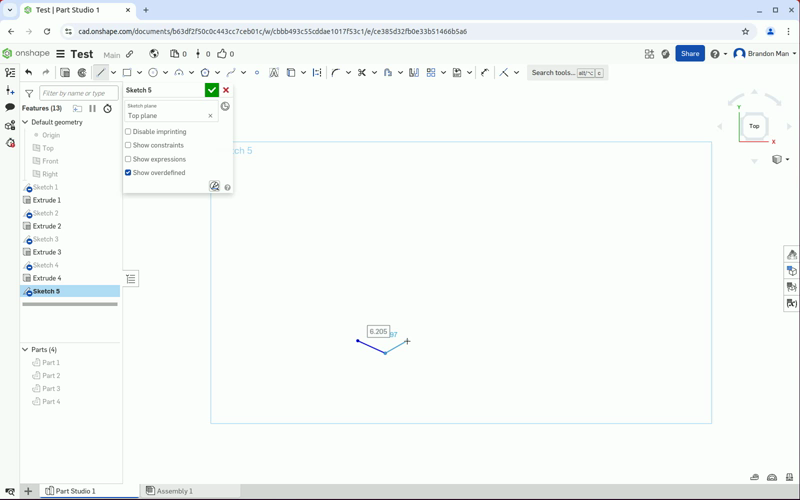
click(407, 340)
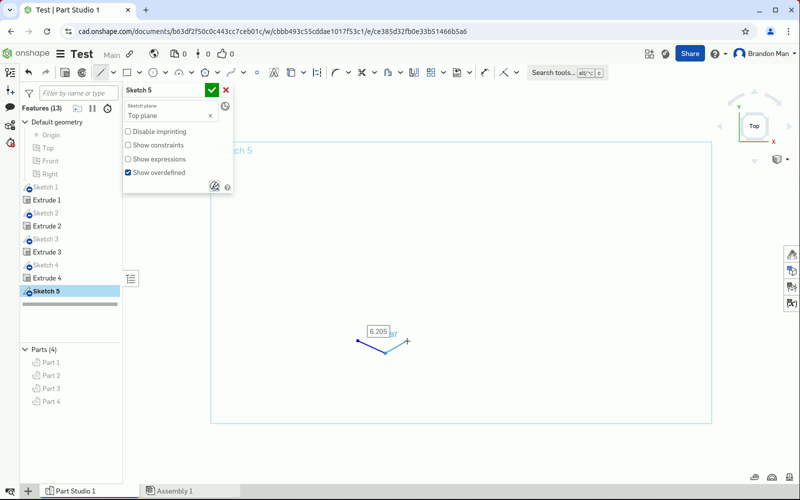
key_up(shift)
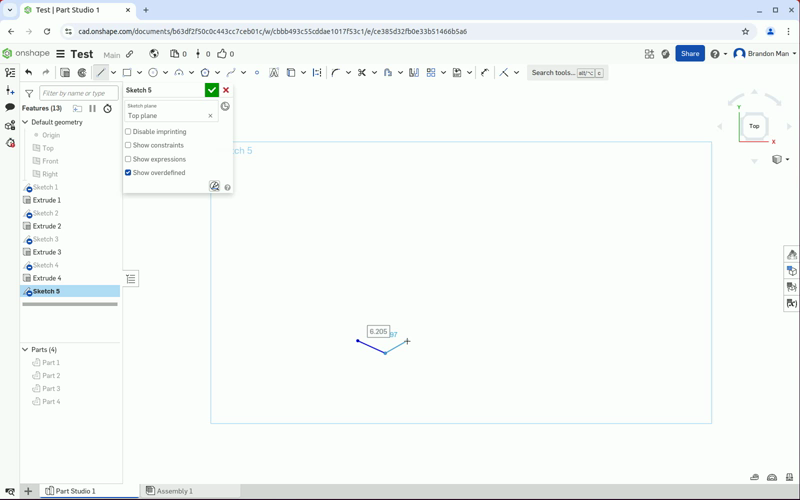
key_down(shift)
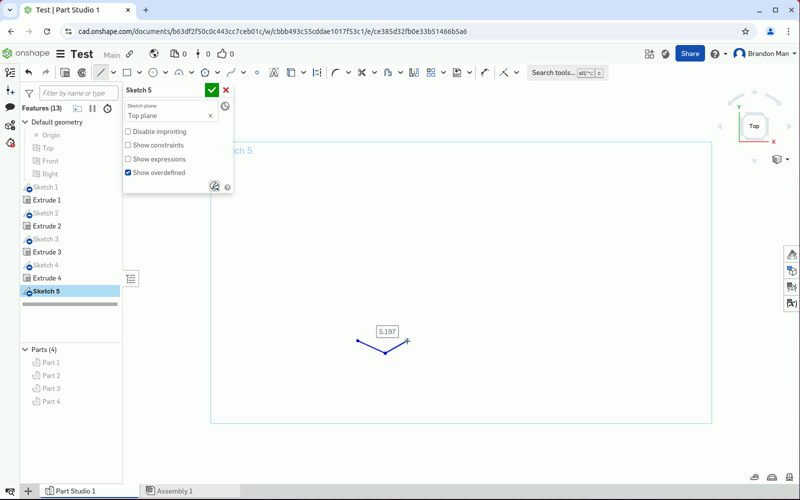
mouse_move(437, 340)
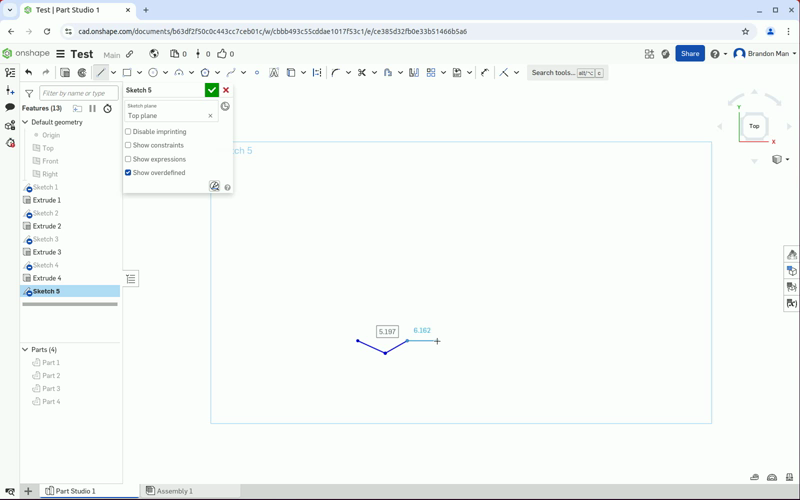
mouse_move(407, 312)
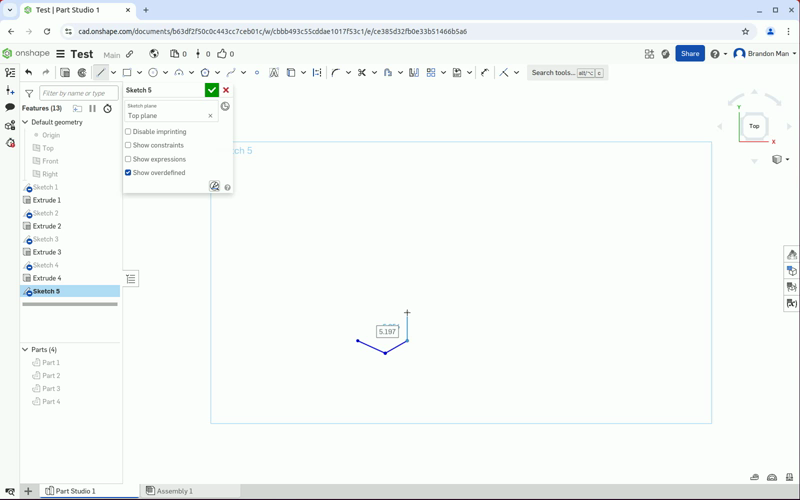
click(407, 312)
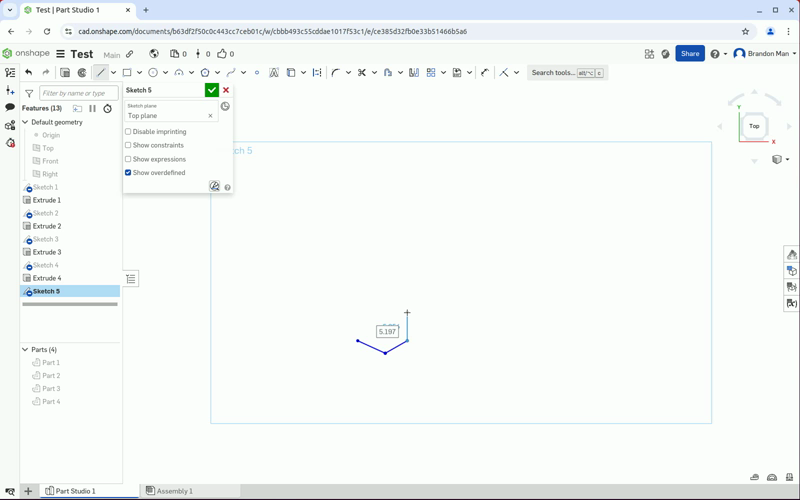
key_up(shift)
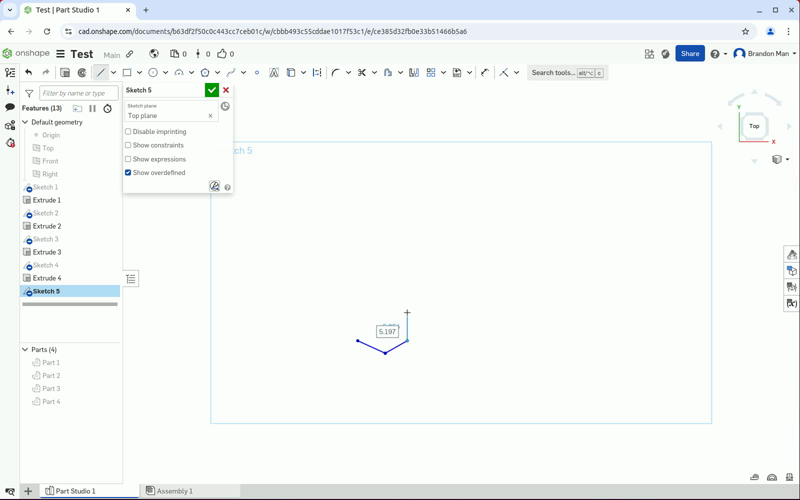
key_down(shift)
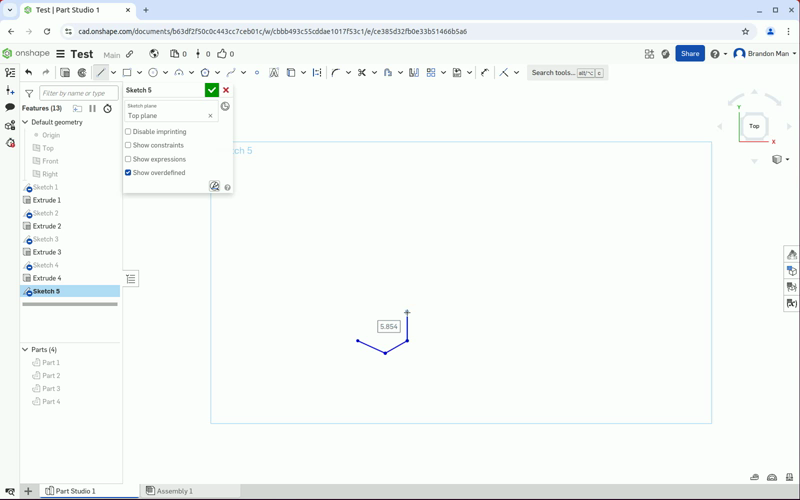
mouse_move(437, 312)
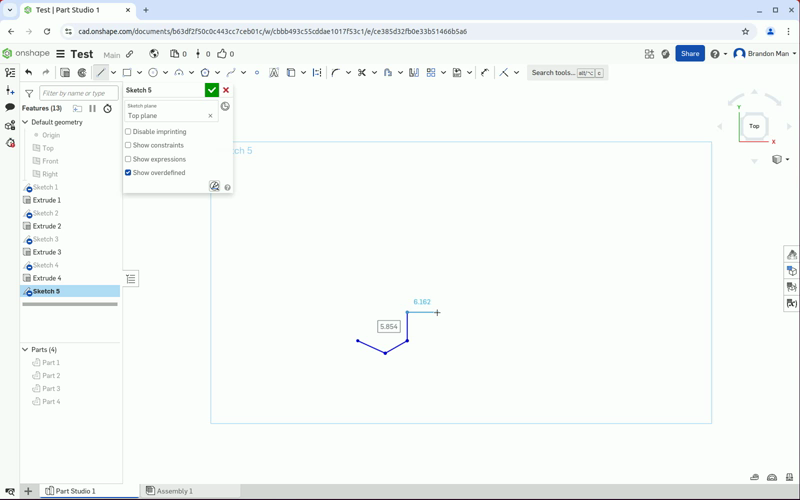
mouse_move(385, 297)
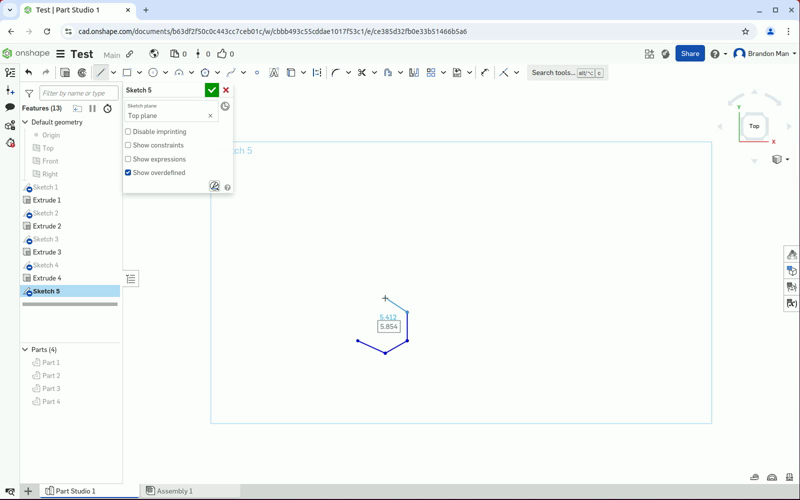
click(385, 297)
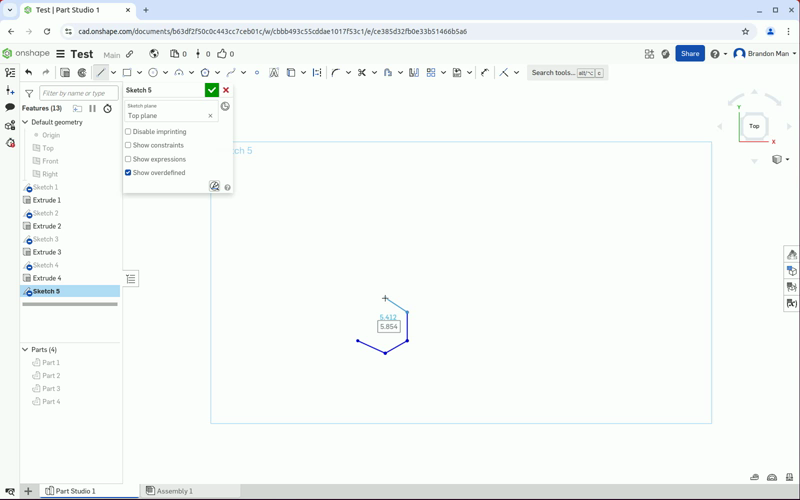
key_up(shift)
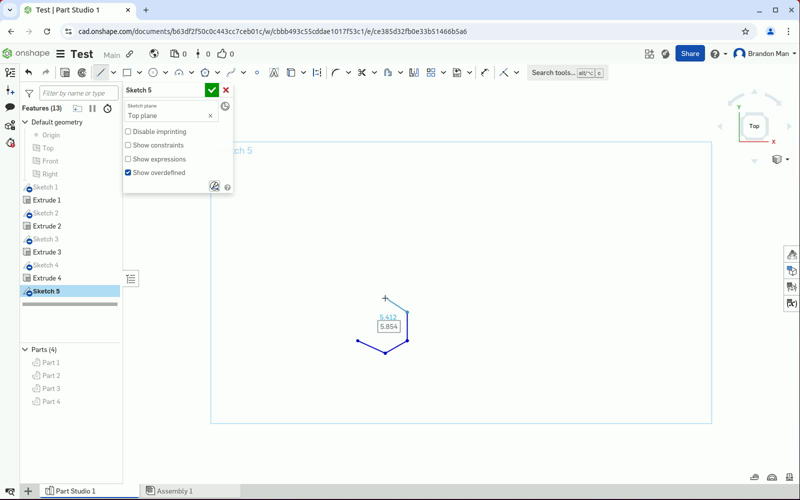
key_down(shift)
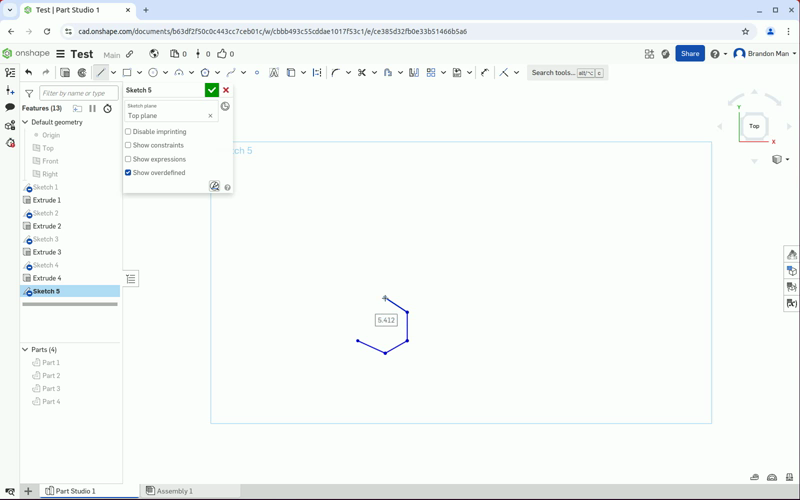
mouse_move(415, 297)
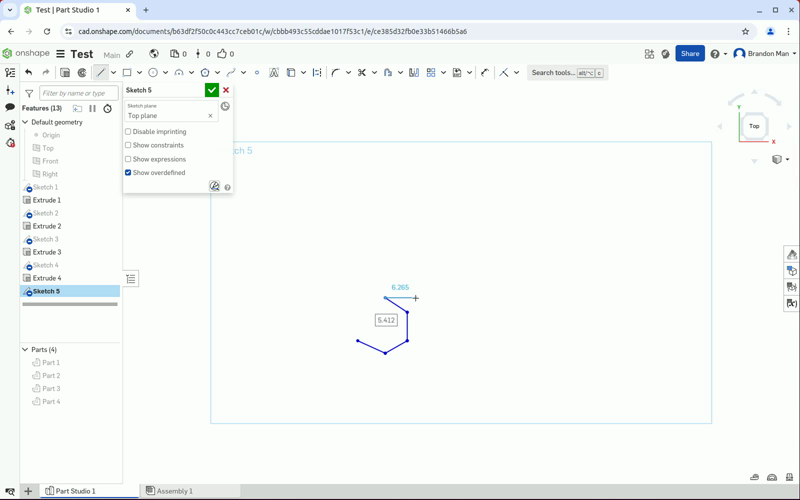
mouse_move(363, 308)
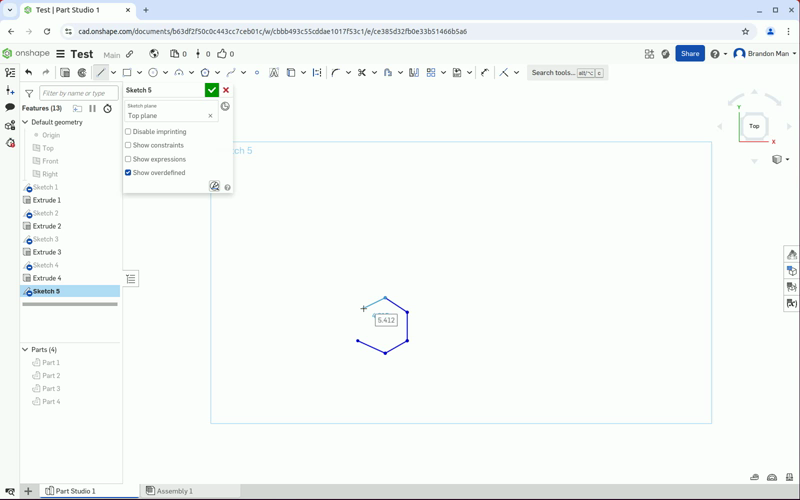
click(363, 308)
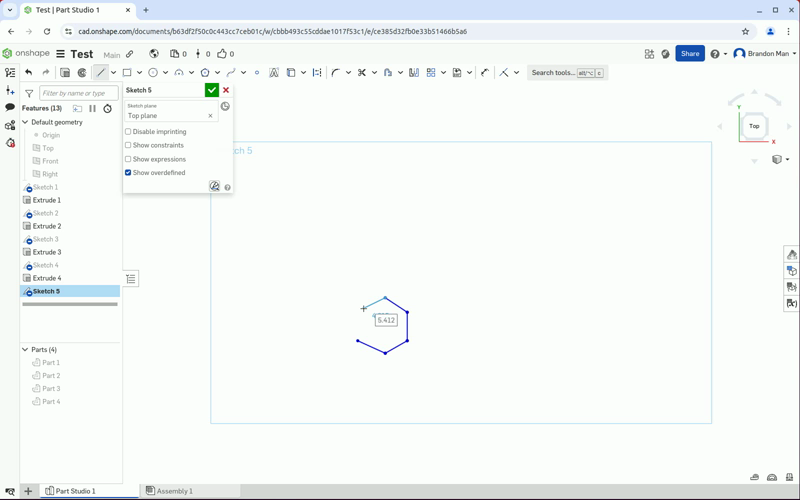
key_up(shift)
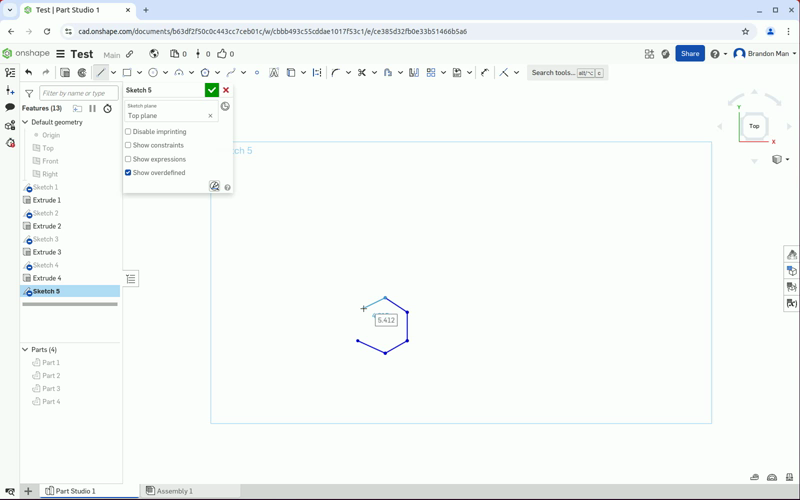
mouse_move(393, 308)
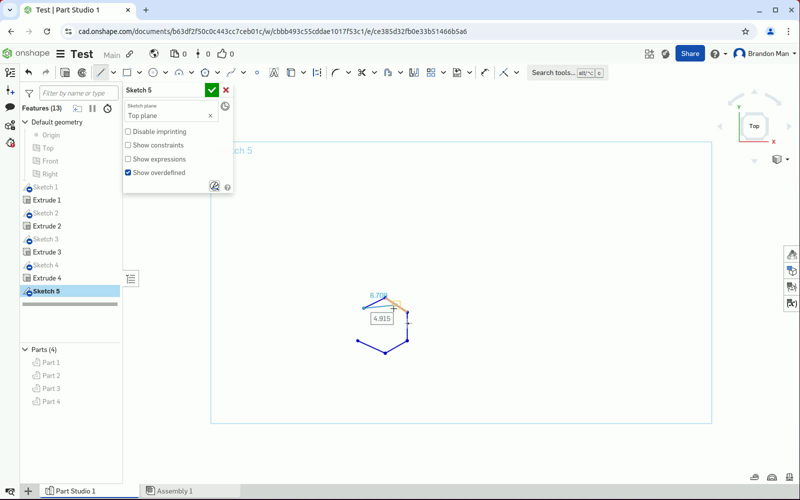
key_down(shift)
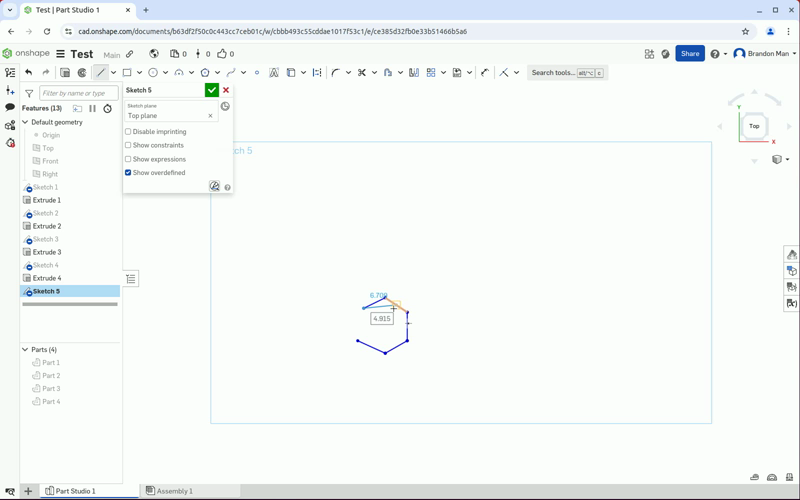
mouse_move(357, 340)
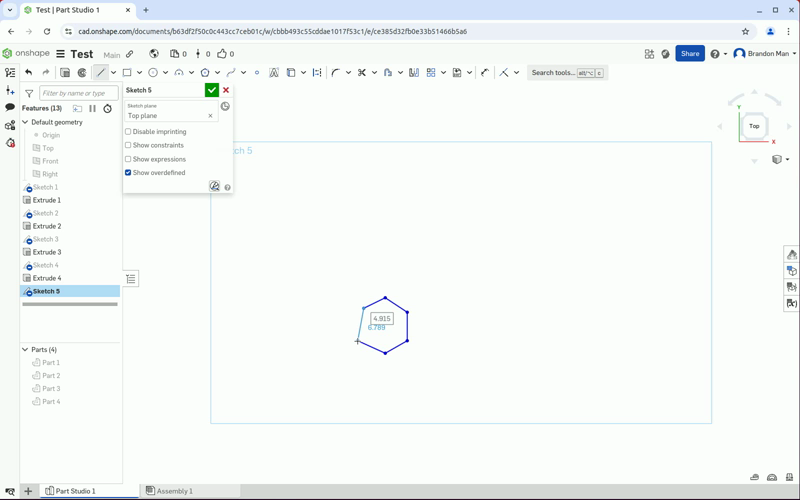
key_up(shift)
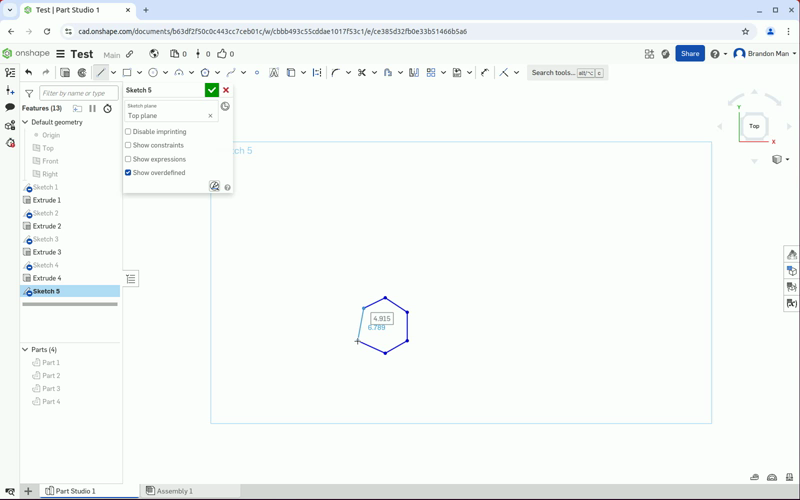
click(357, 340)
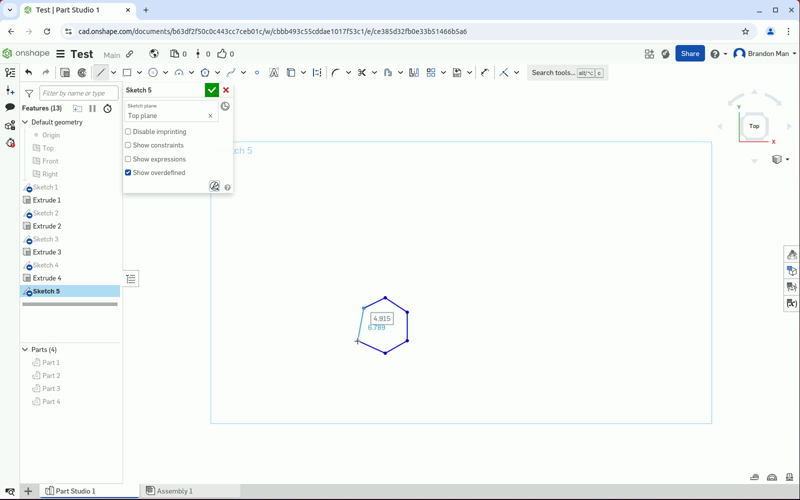
key(esc)
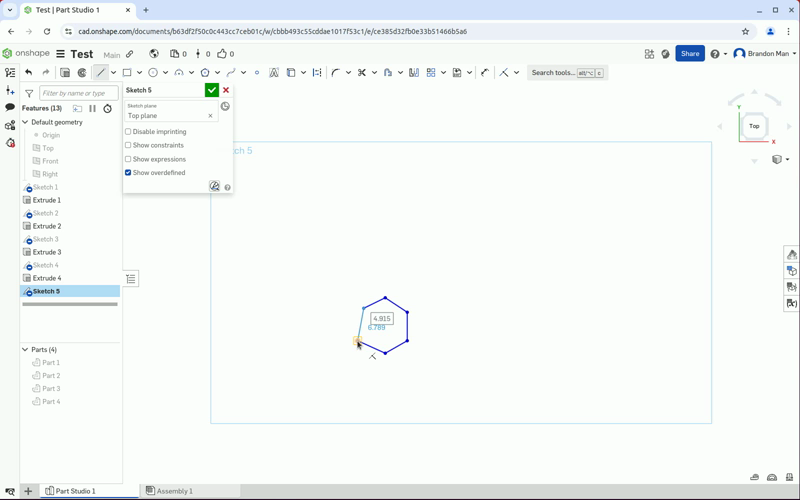
key(c)
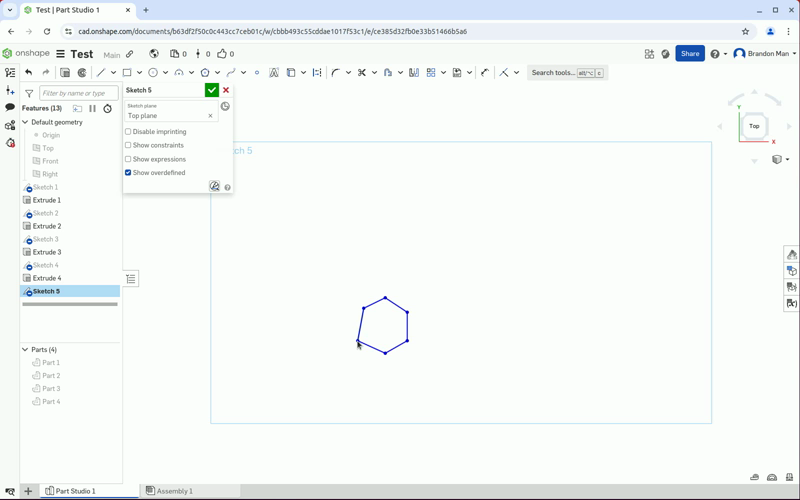
key_down(shift)
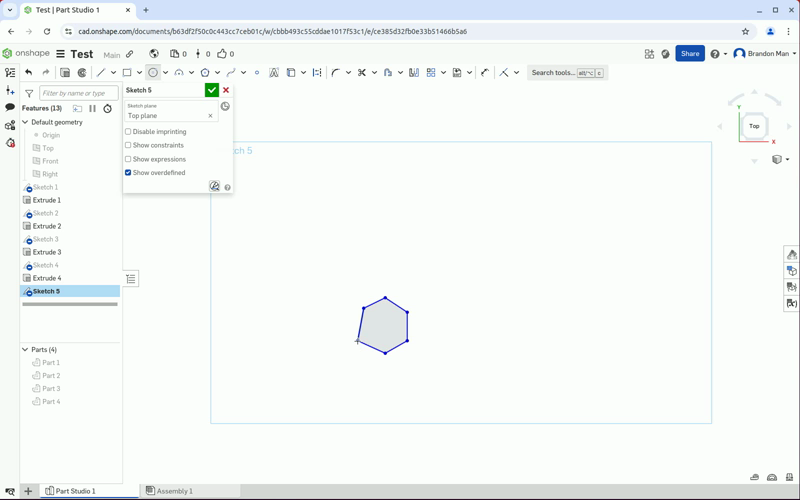
mouse_move(386, 328)
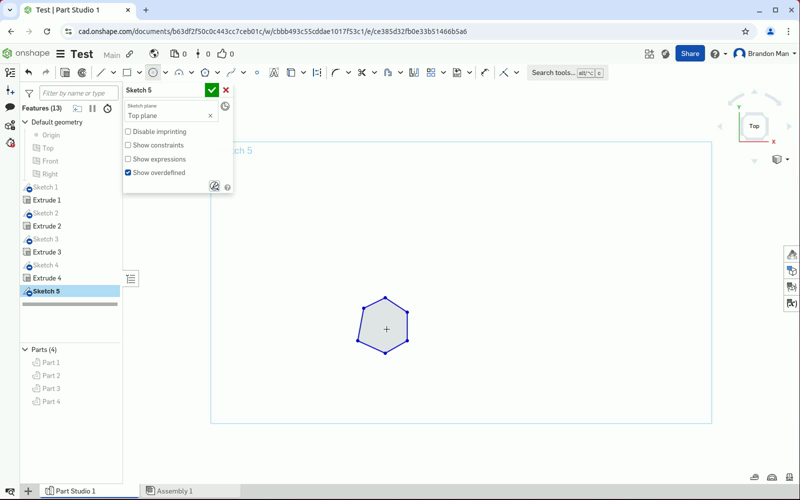
click(386, 328)
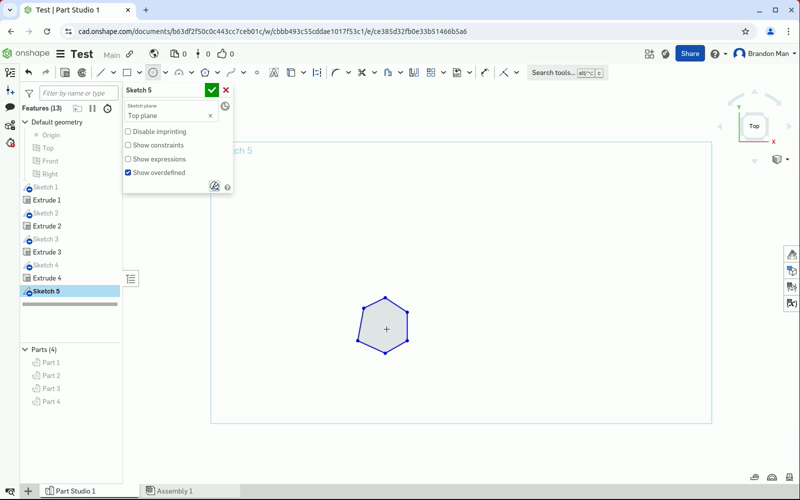
key_up(shift)
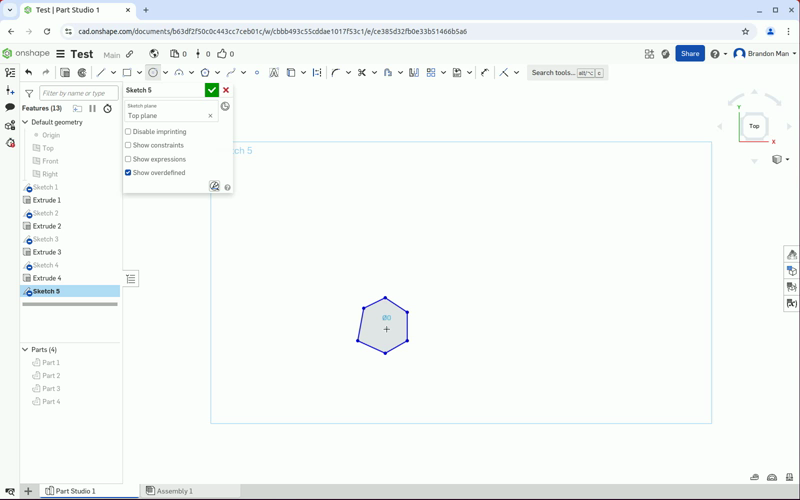
mouse_move(402, 328)
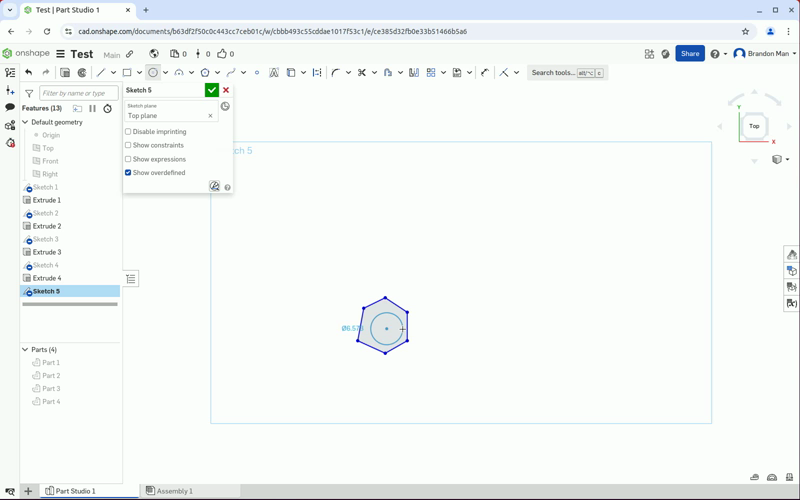
click(402, 328)
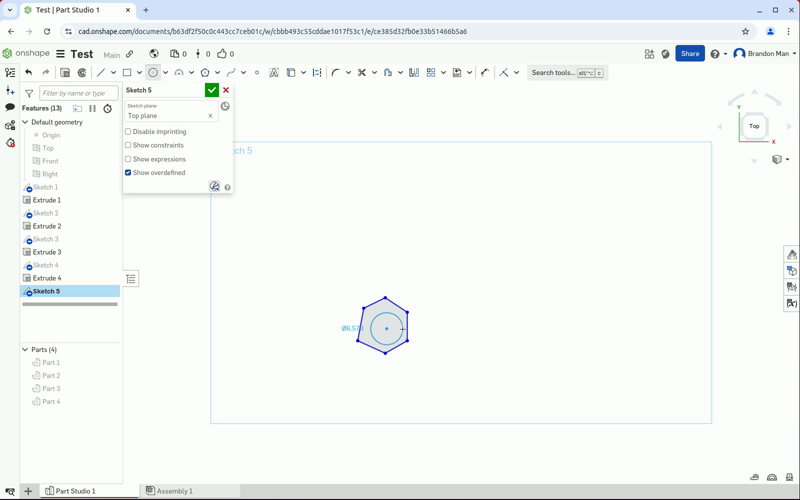
key(esc)
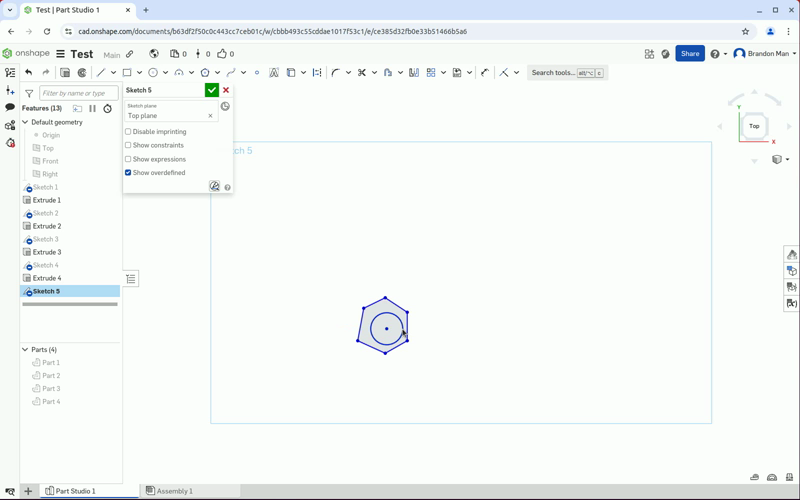
mouse_move(403, 338)
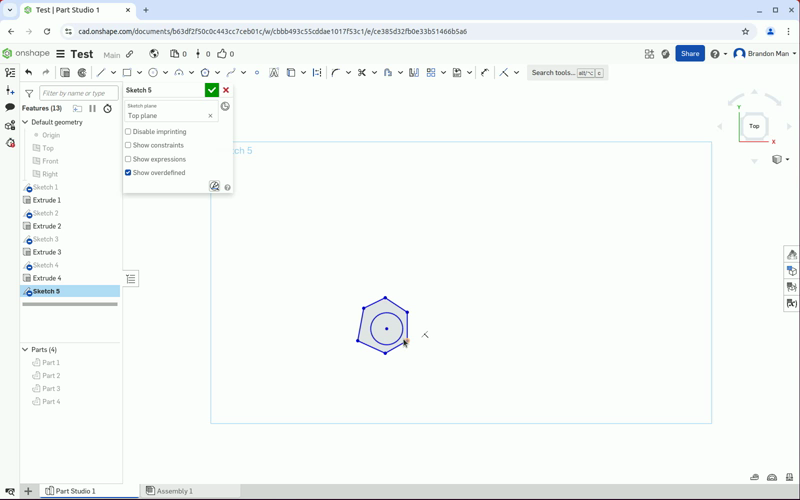
scroll(6)
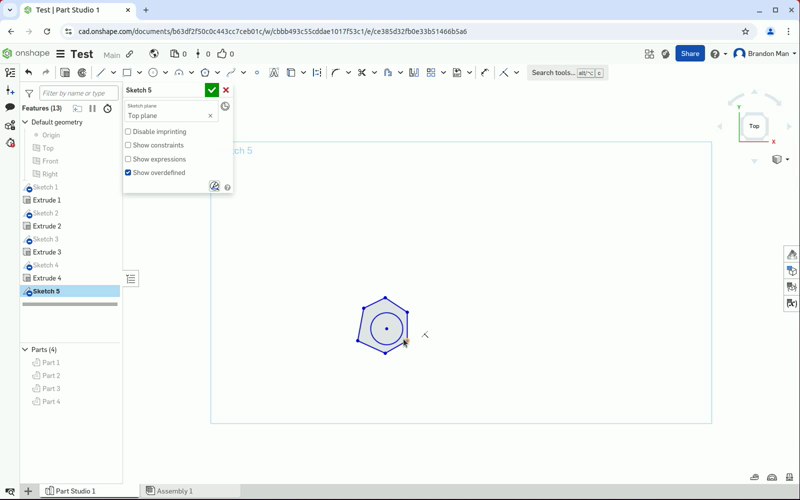
scroll(6)
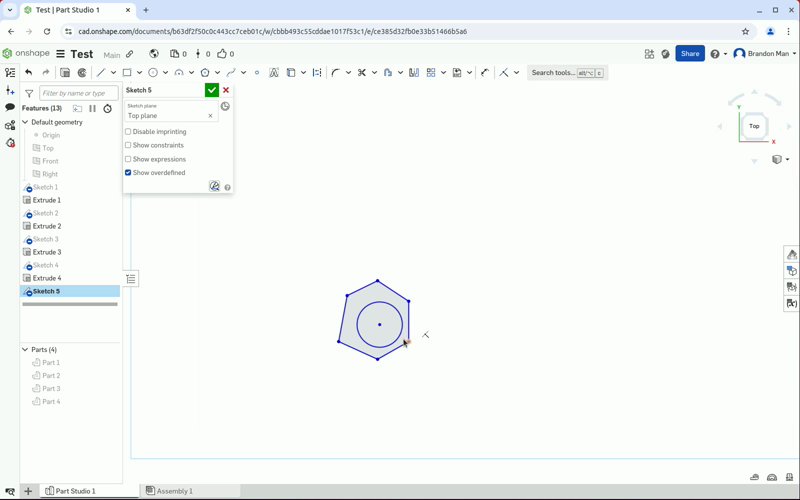
scroll(6)
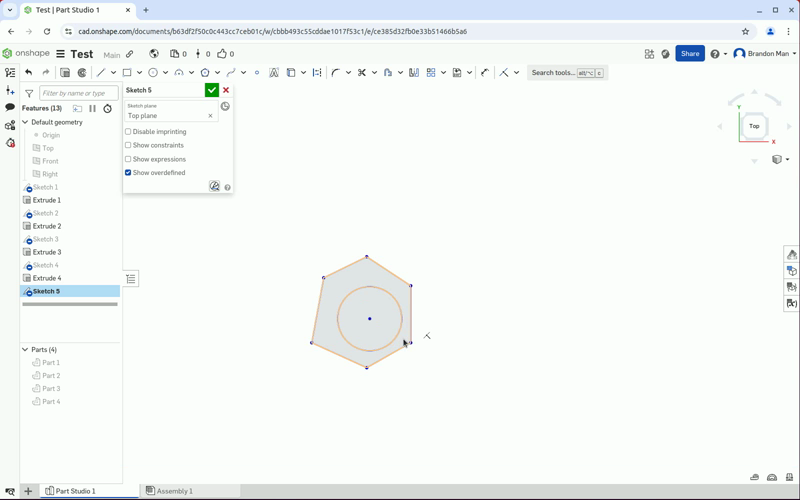
scroll(6)
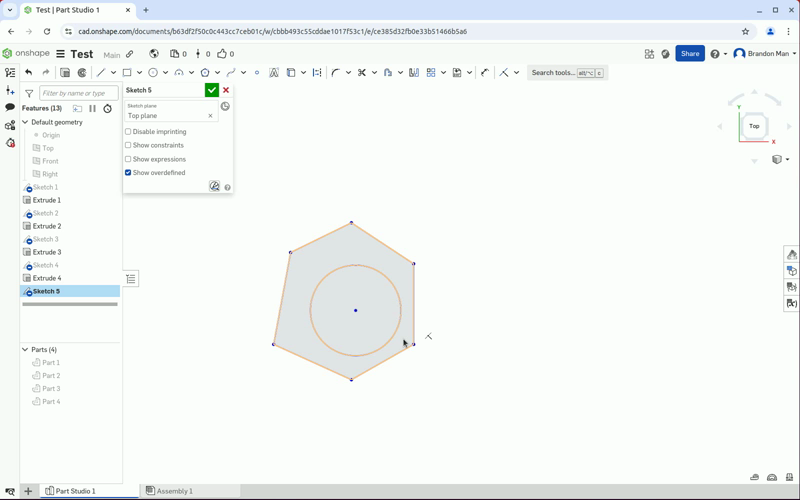
scroll(6)
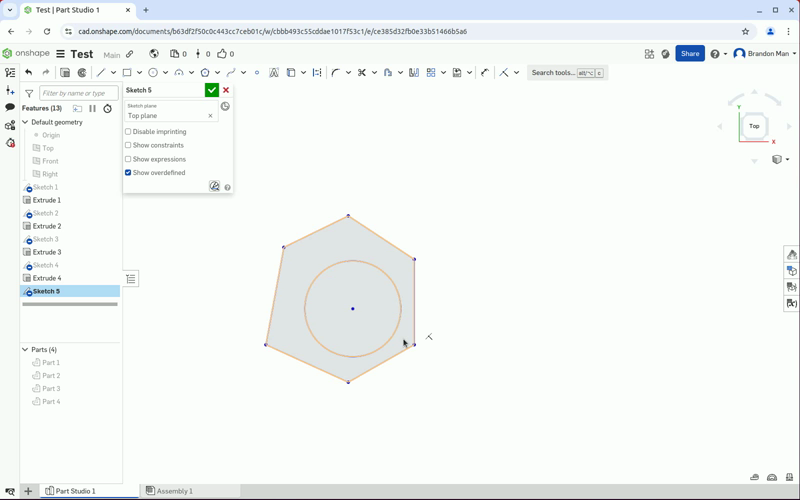
scroll(6)
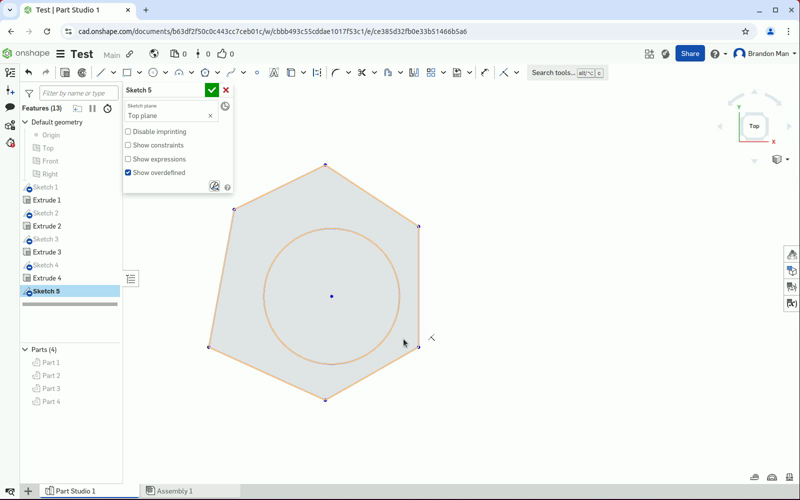
scroll(6)
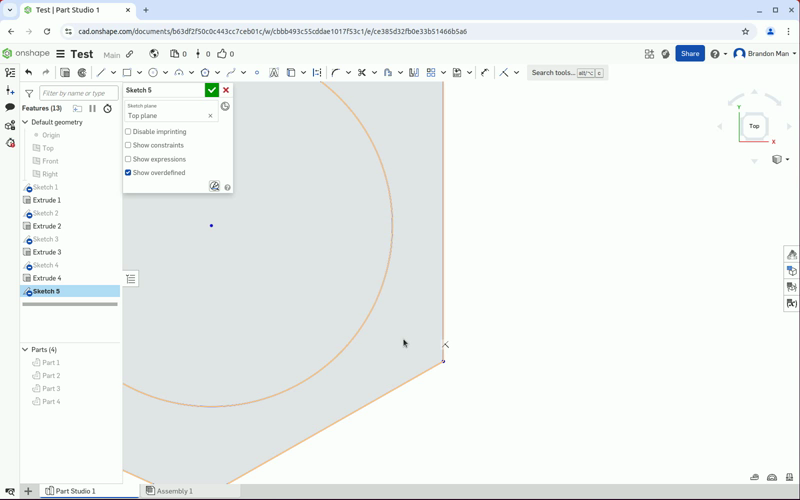
click(403, 338)
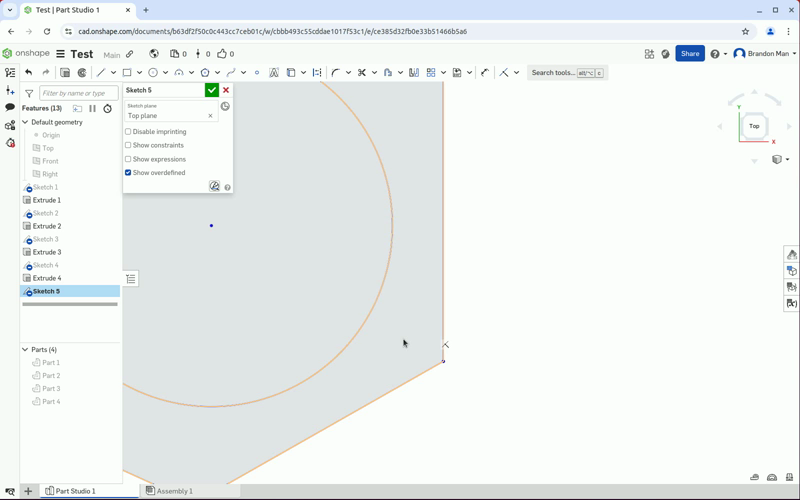
scroll(-6)
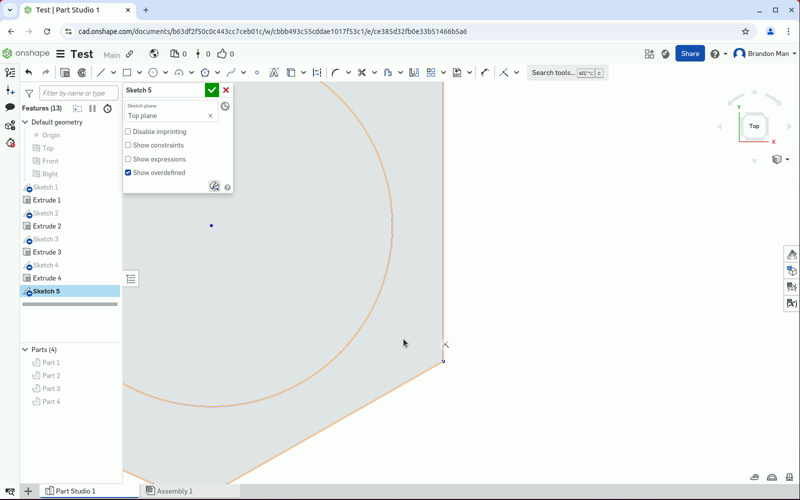
scroll(-6)
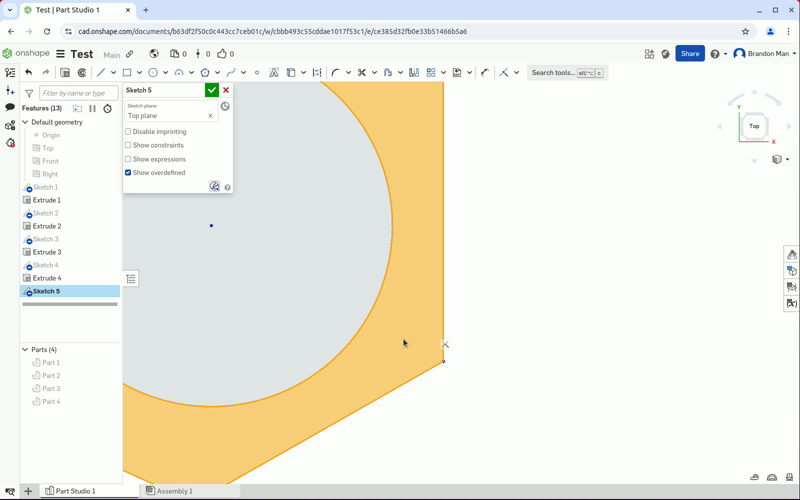
scroll(-6)
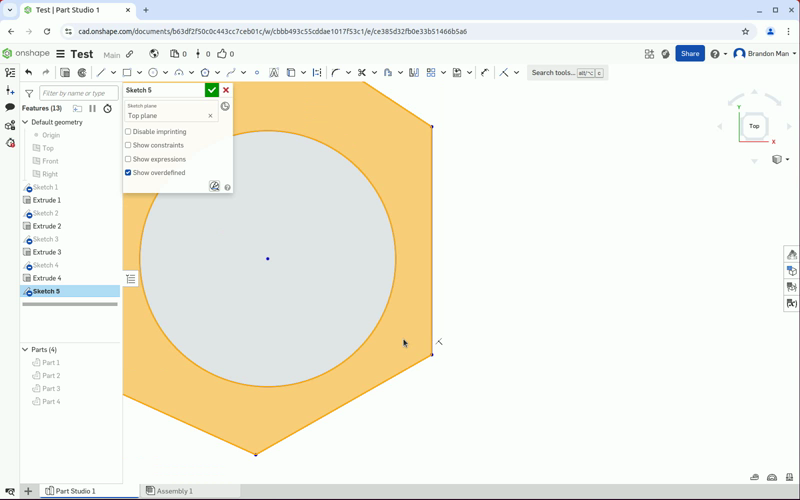
scroll(-6)
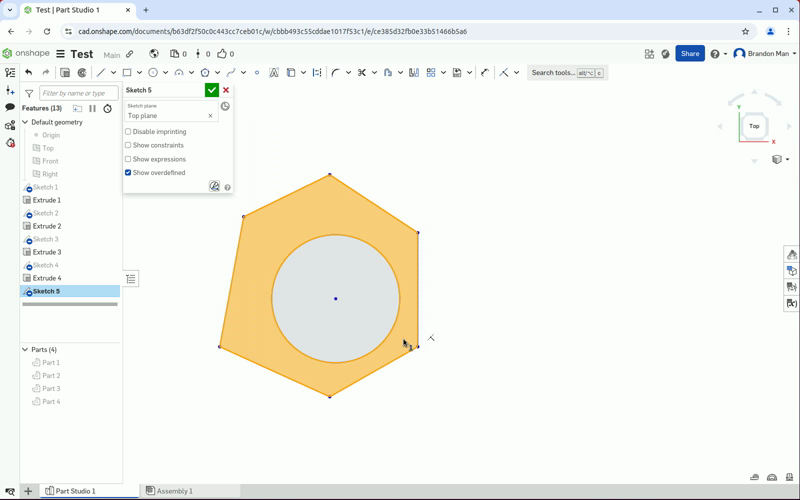
scroll(-6)
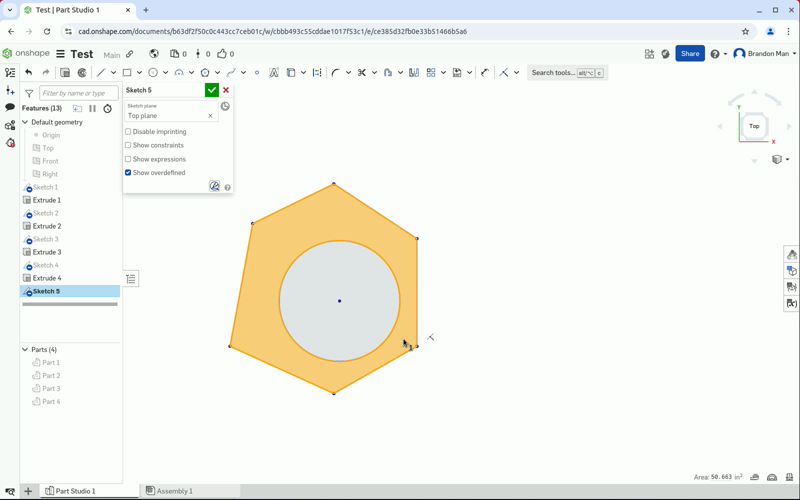
scroll(-6)
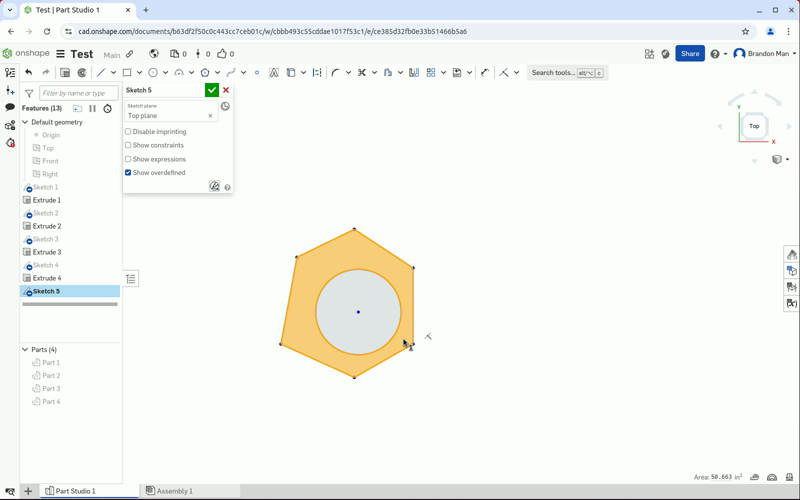
scroll(-6)
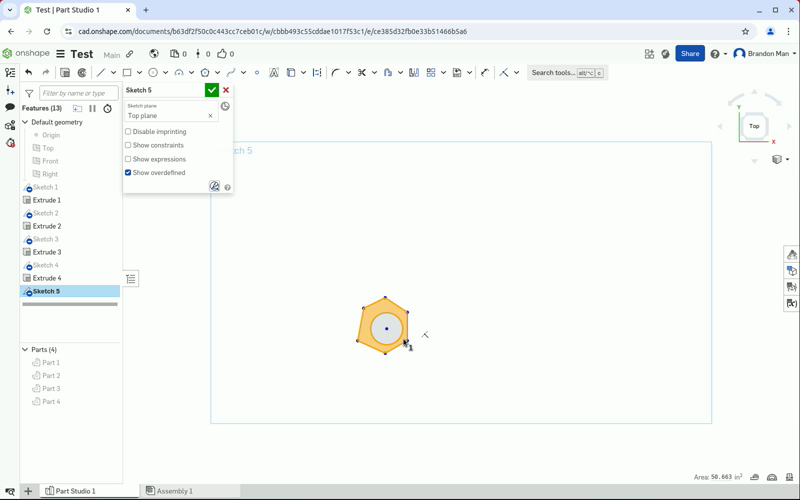
mouse_move(73, 352)
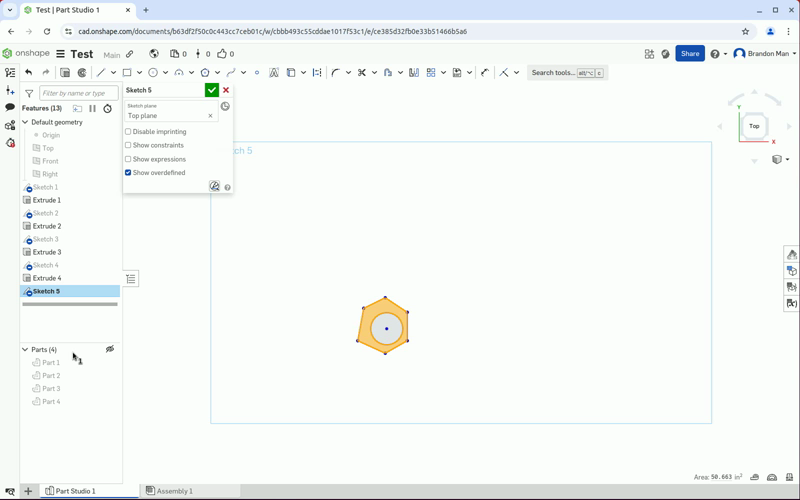
key(shift+y)
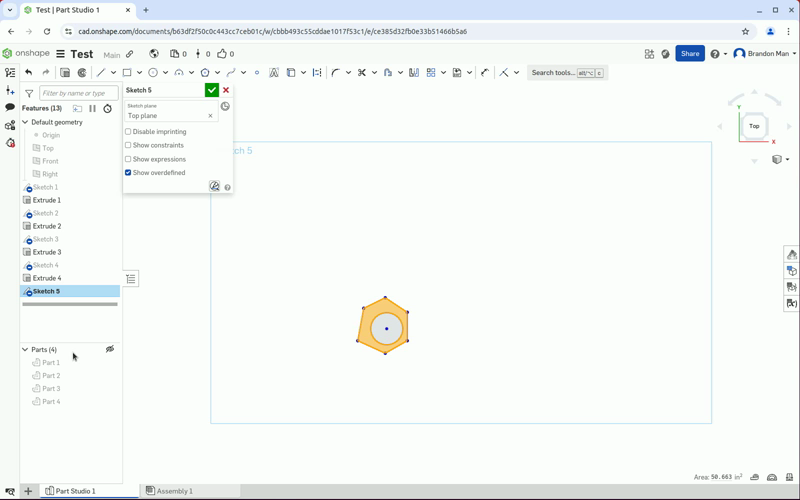
key(shift+e)
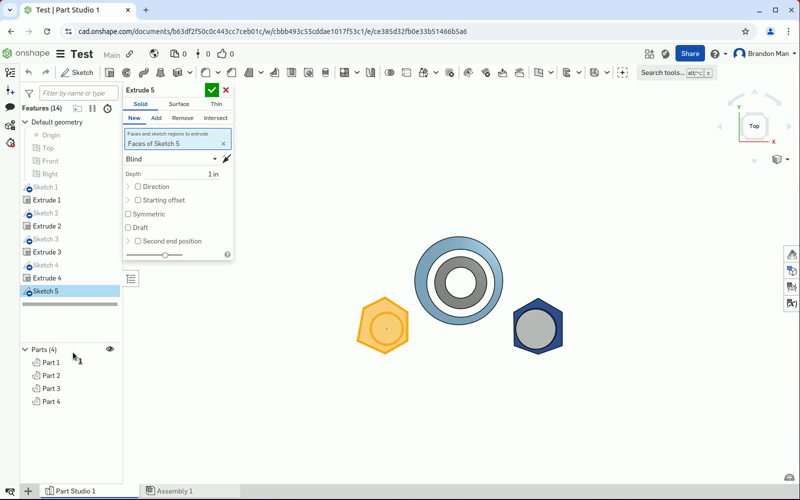
mouse_move(143, 106)
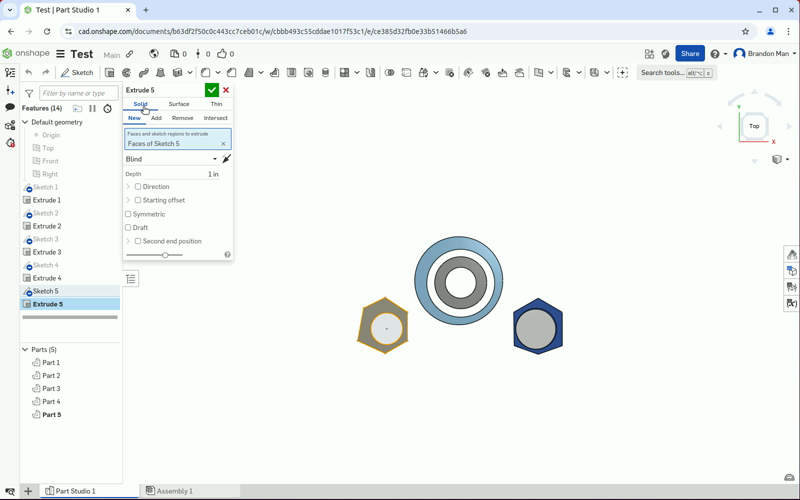
click(143, 106)
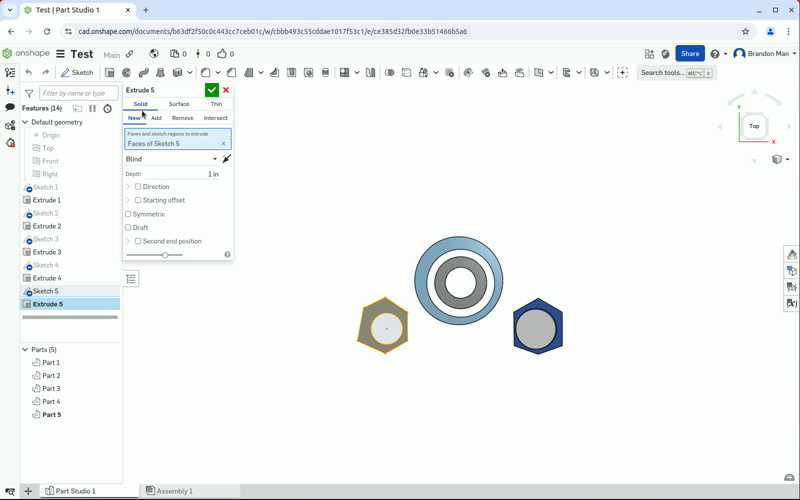
mouse_move(137, 120)
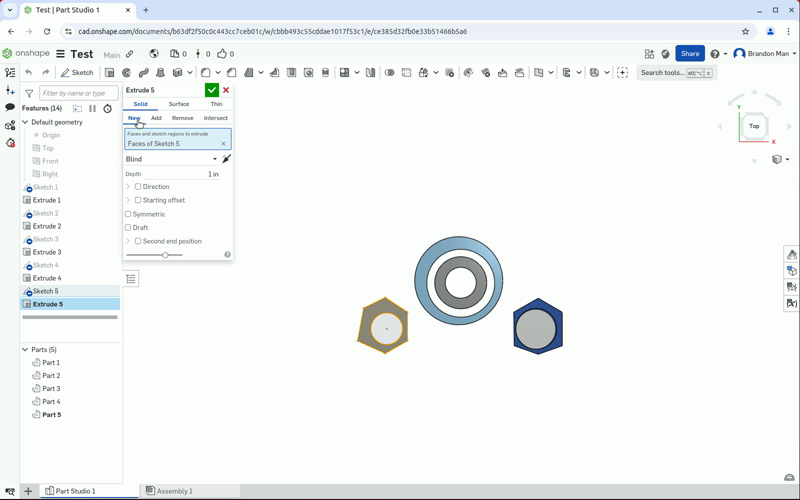
click(137, 120)
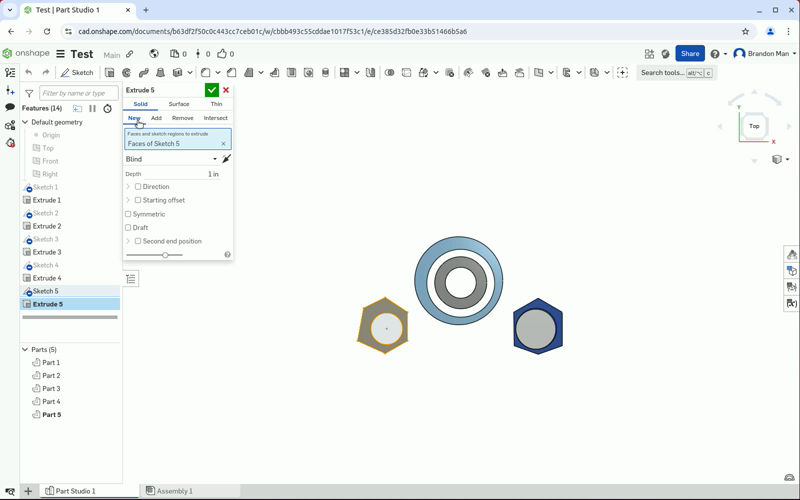
key(tab, 4)
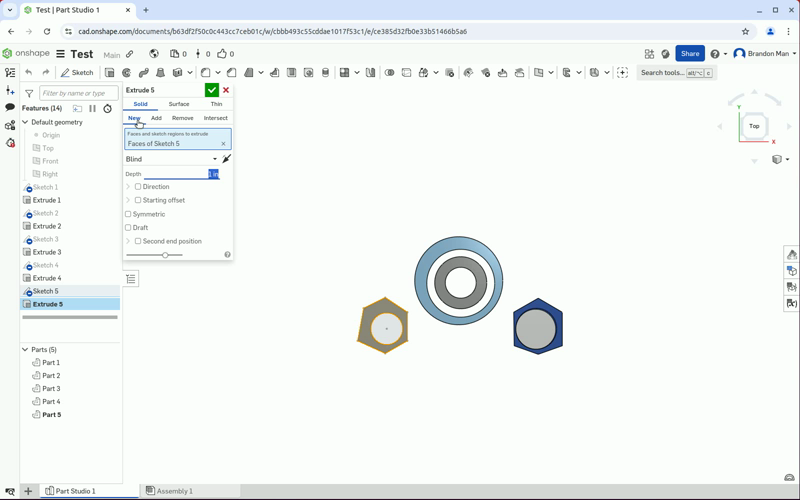
text(15.405)
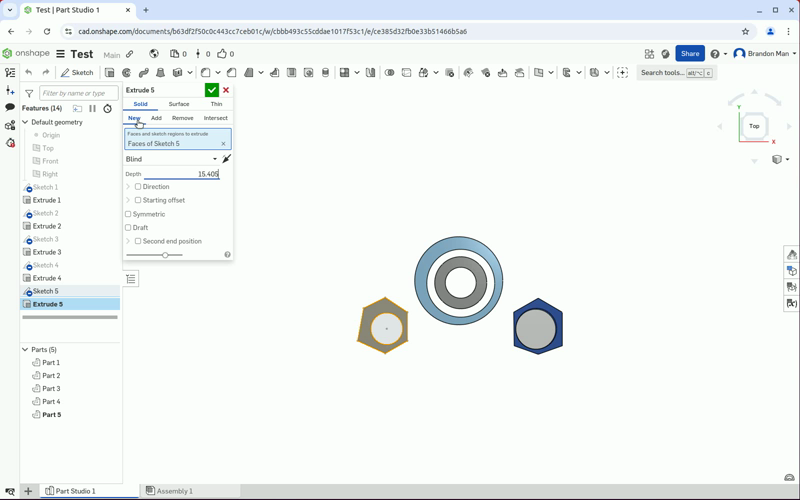
key(enter)
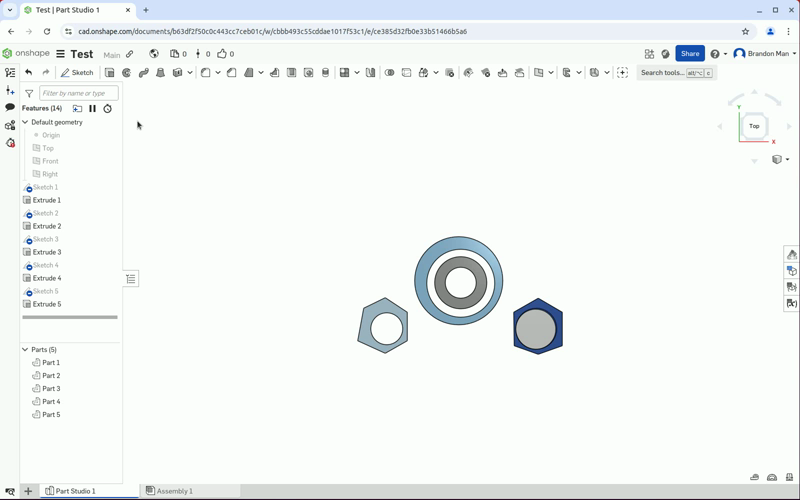
key(shift+h)
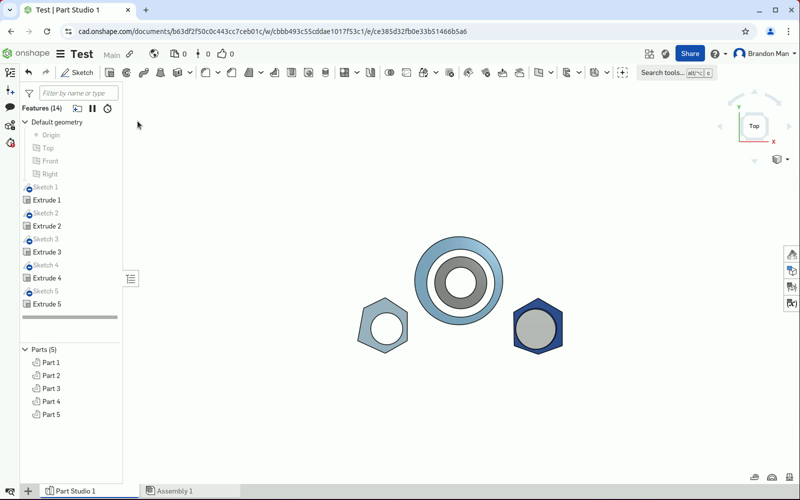
key(shift+h)
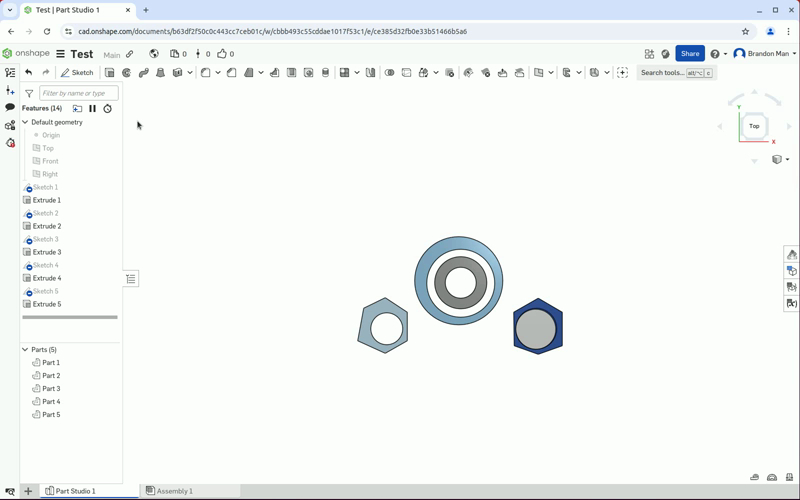
mouse_move(73, 189)
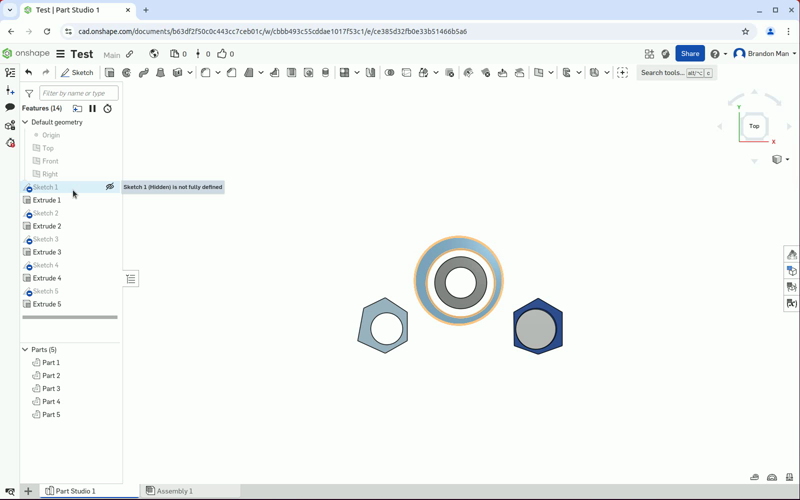
click(73, 189)
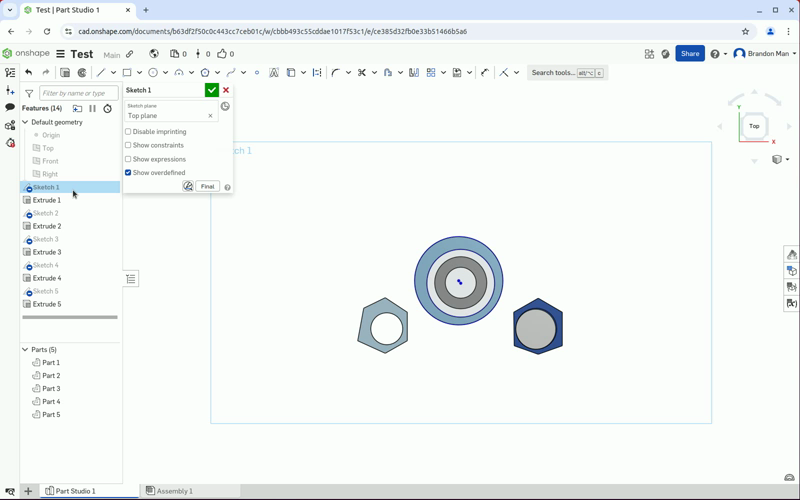
mouse_move(229, 92)
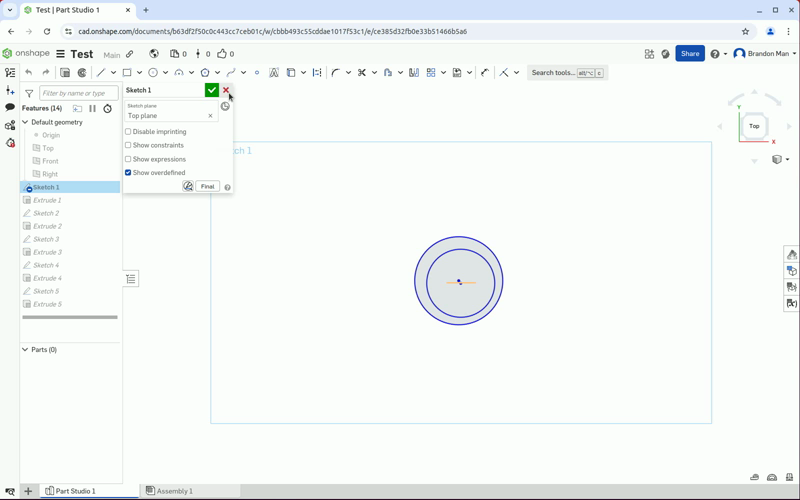
click(229, 92)
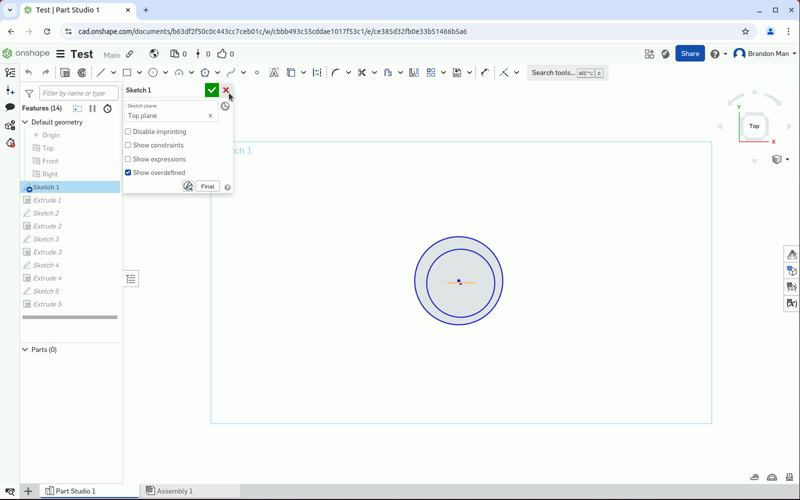
key(shift+s)
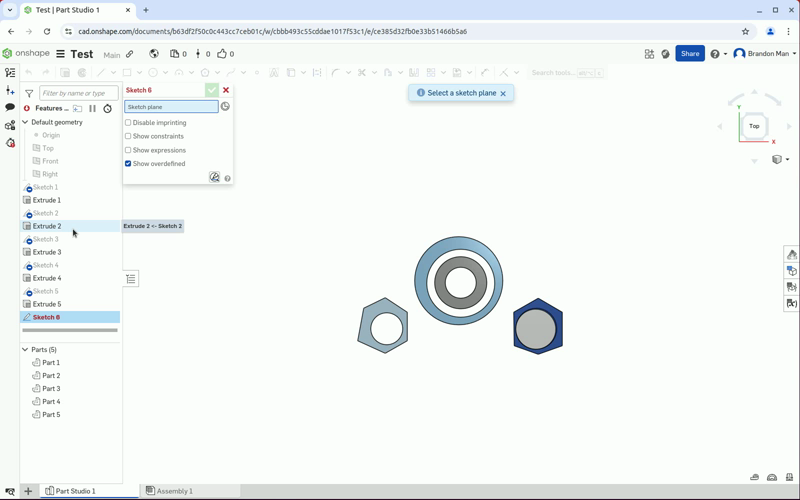
scroll(3)
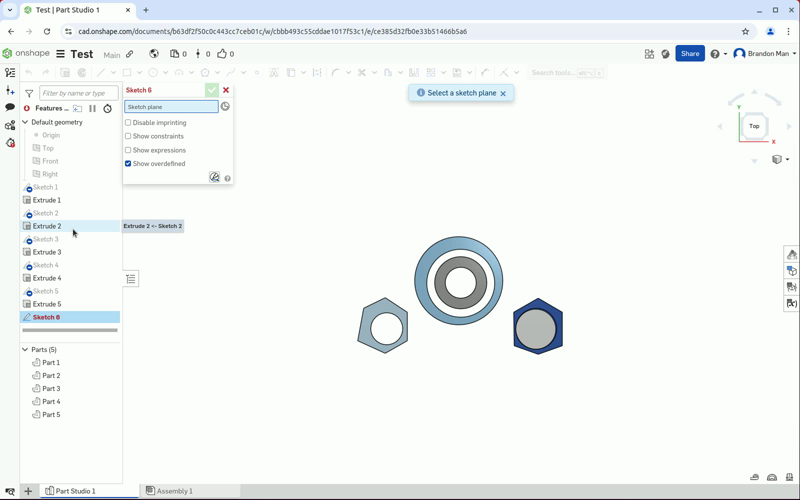
mouse_move(73, 150)
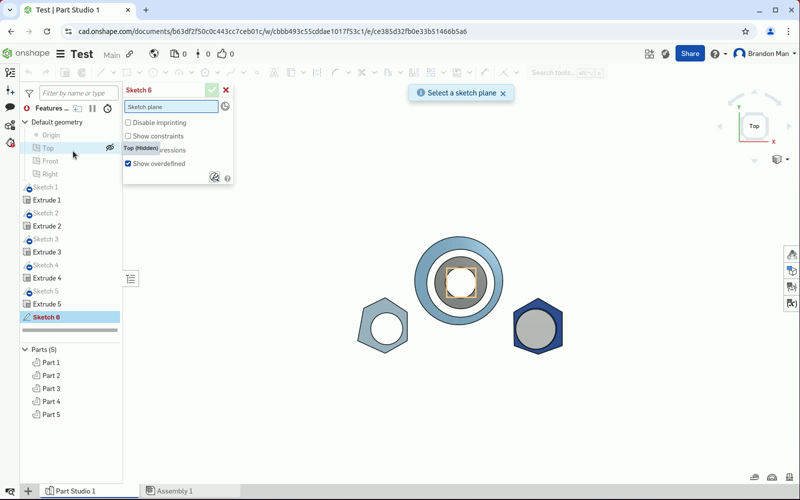
click(73, 150)
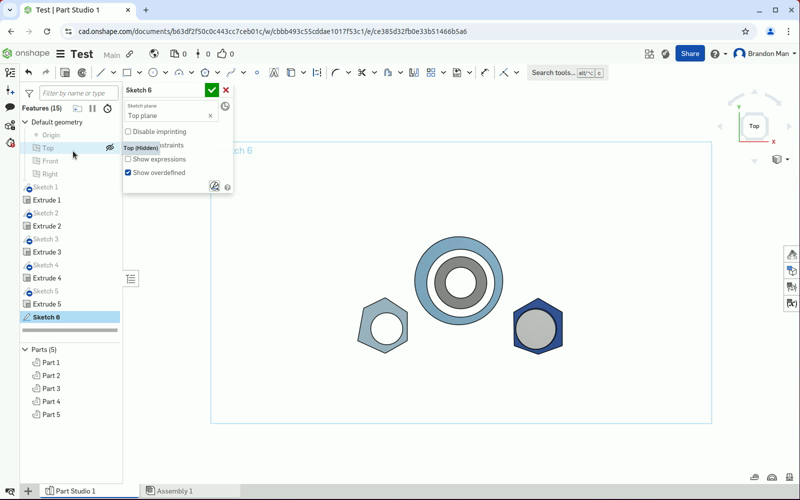
mouse_move(73, 352)
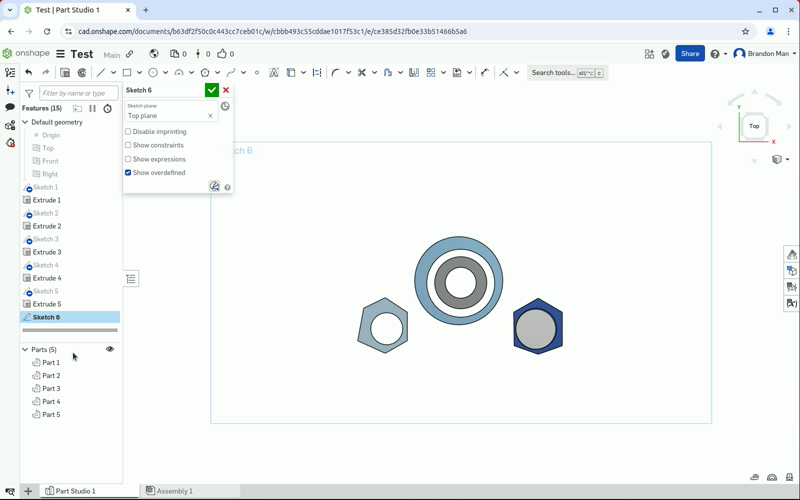
key(y)
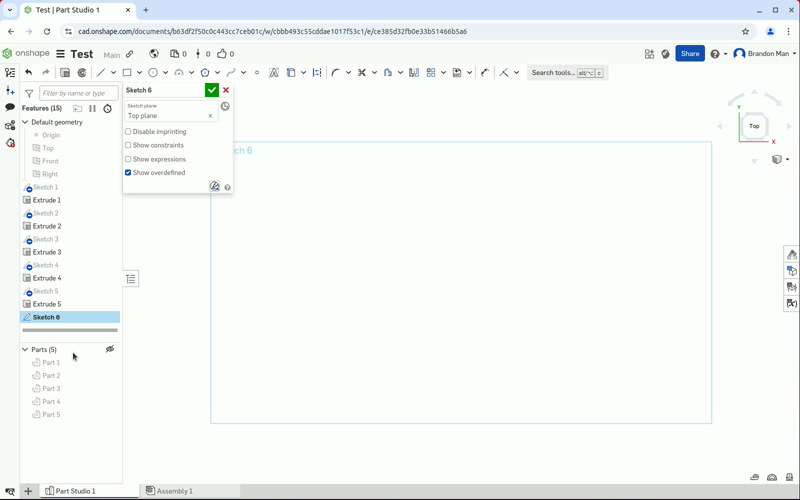
key(l)
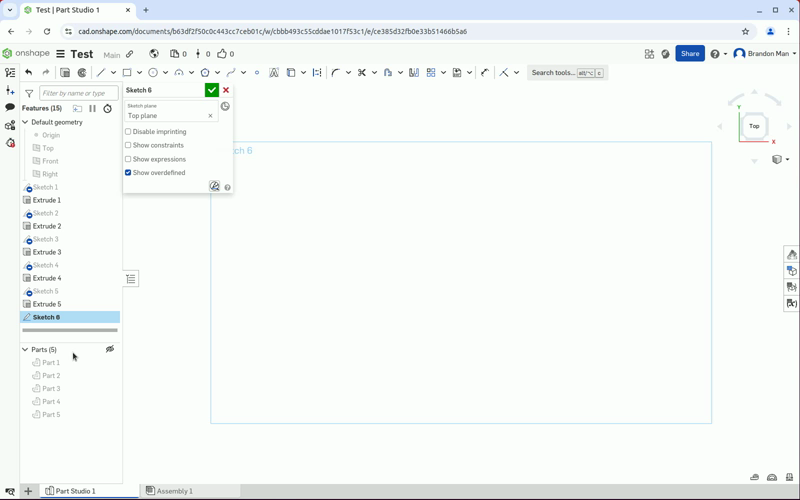
key_down(shift)
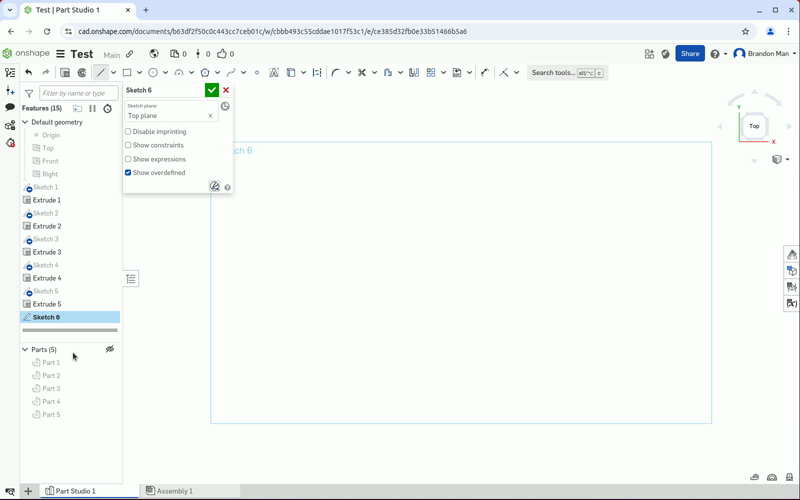
mouse_move(439, 207)
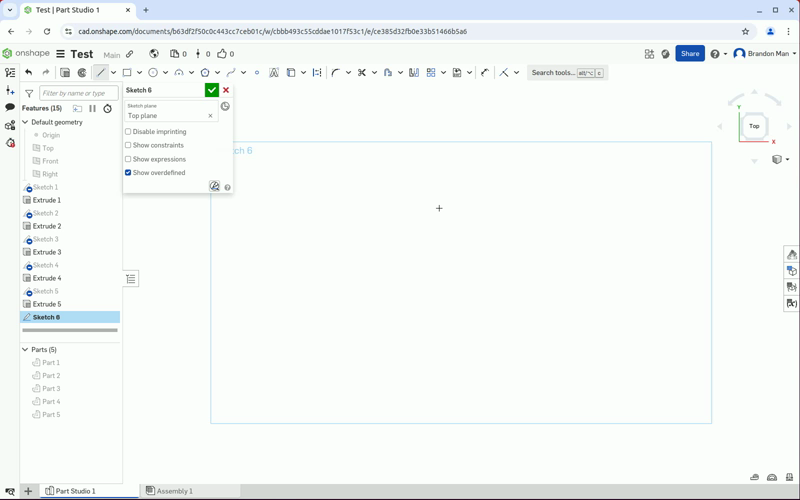
click(439, 207)
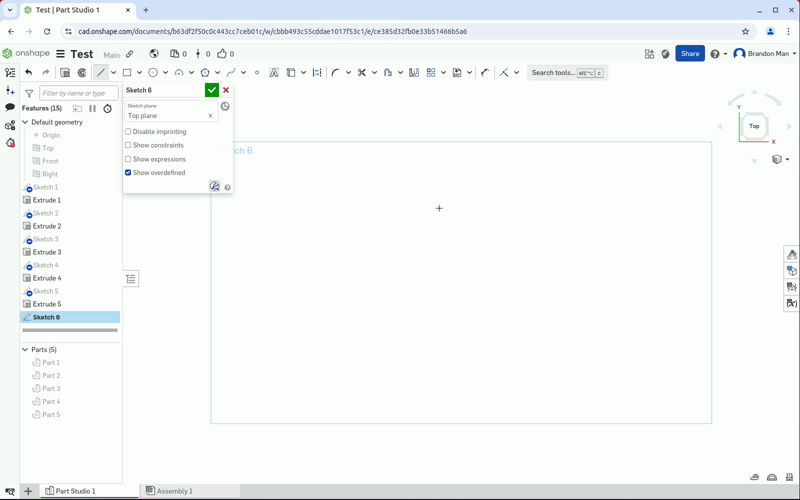
key_up(shift)
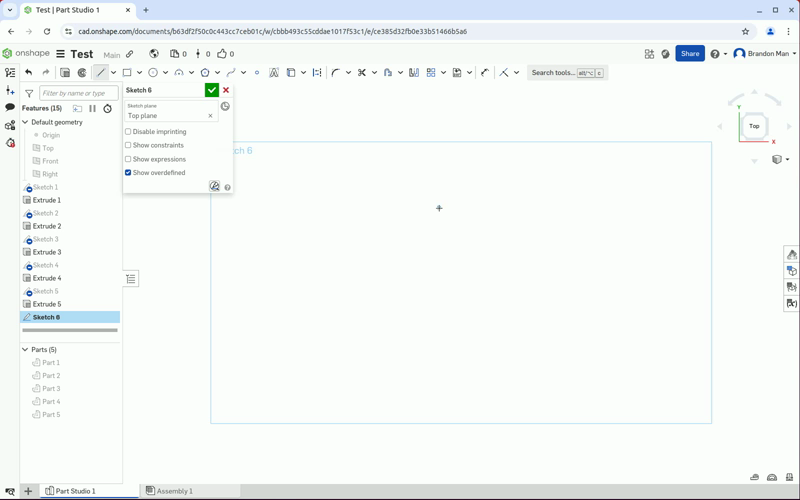
key_down(shift)
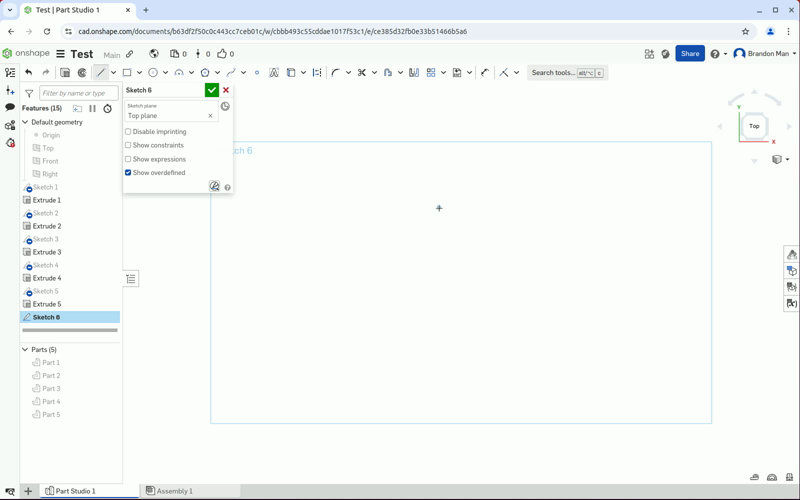
mouse_move(469, 207)
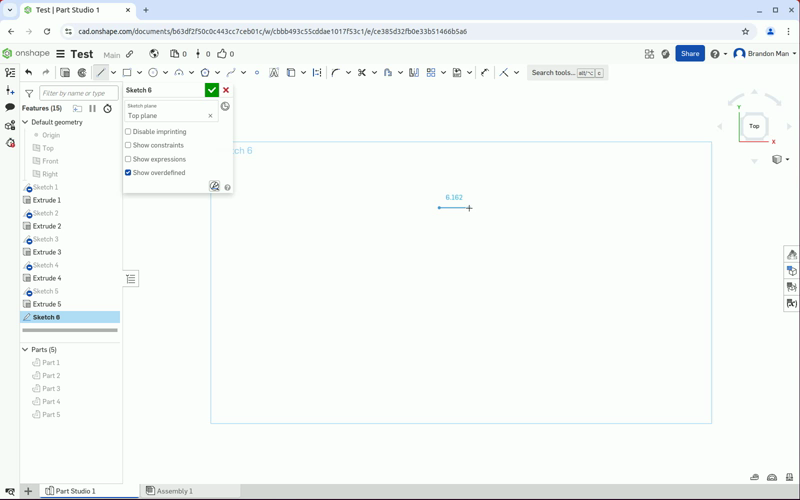
mouse_move(461, 224)
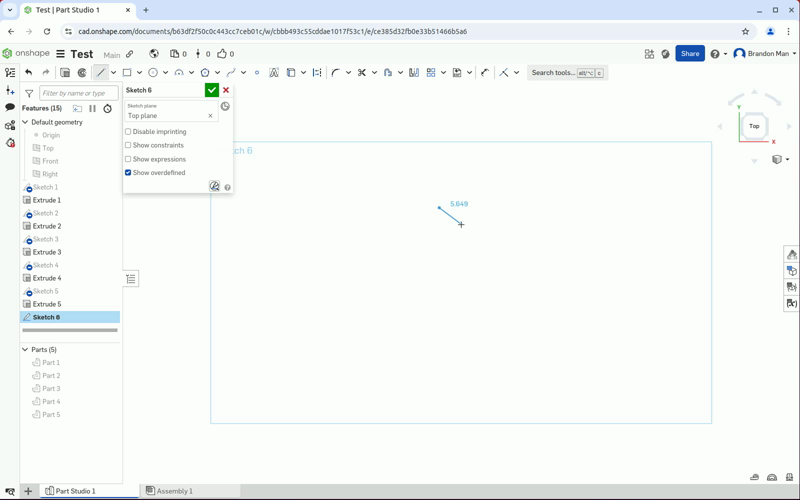
click(461, 224)
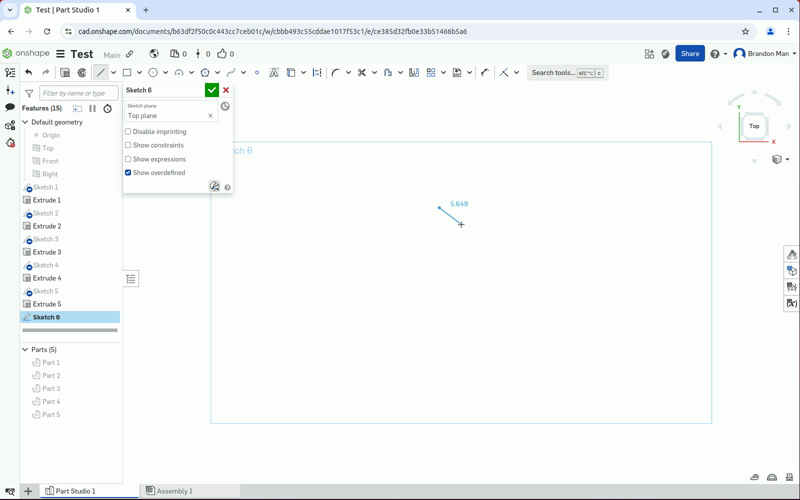
key_up(shift)
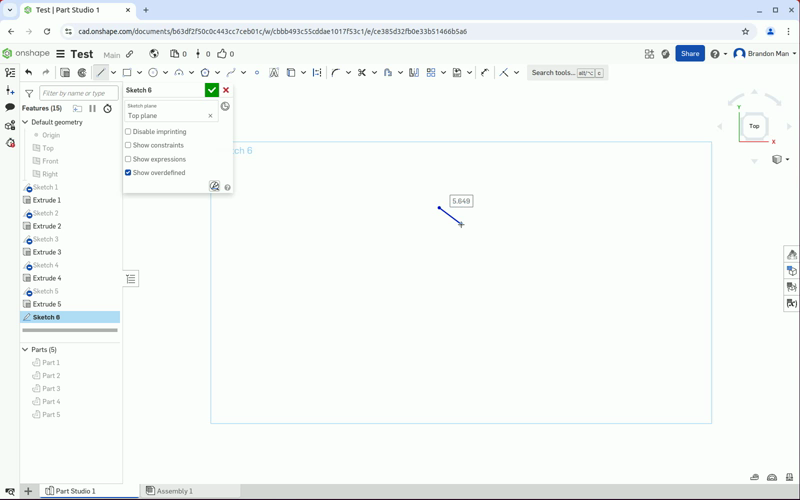
key_down(shift)
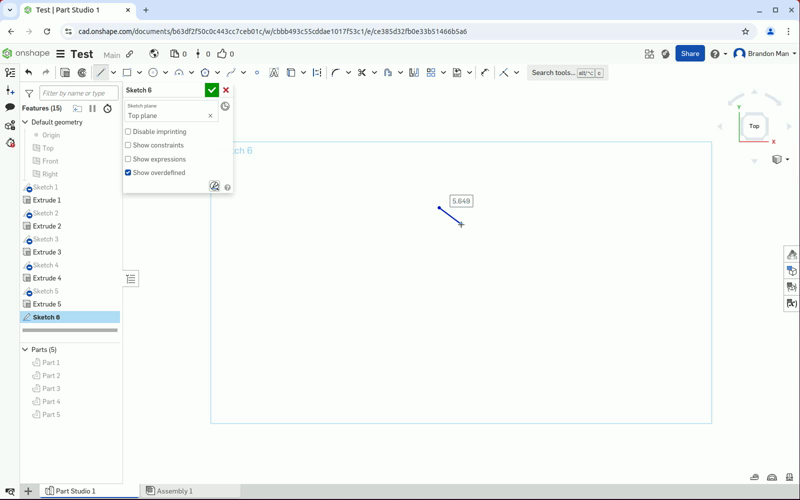
mouse_move(491, 224)
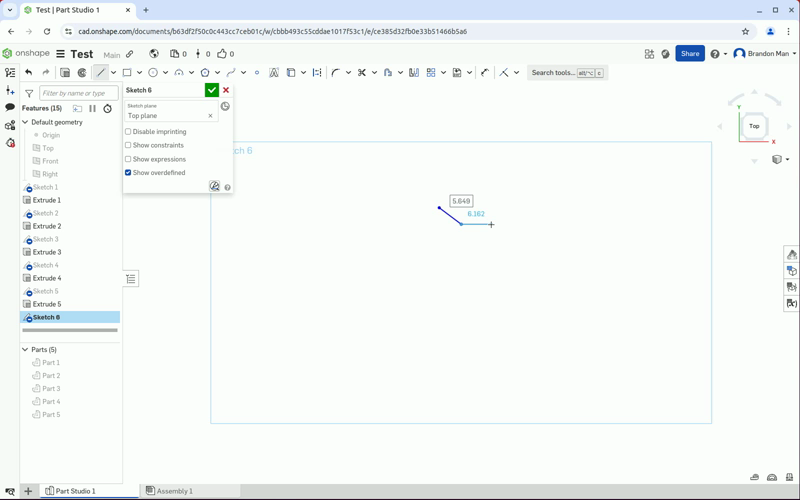
mouse_move(489, 207)
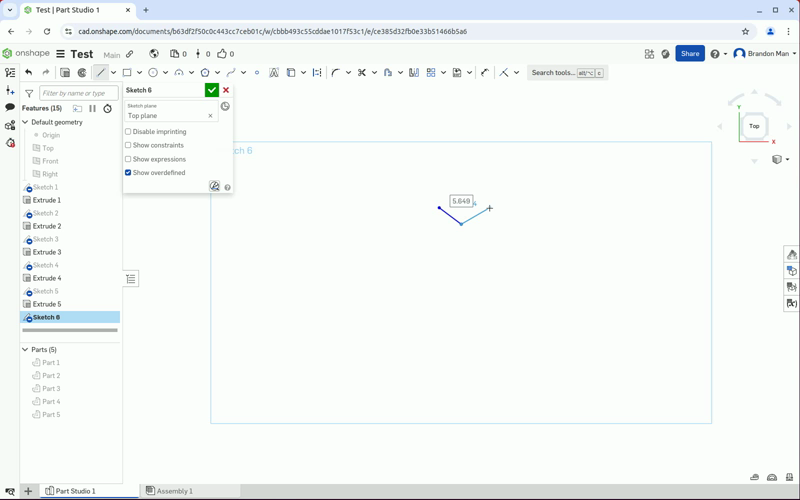
click(489, 207)
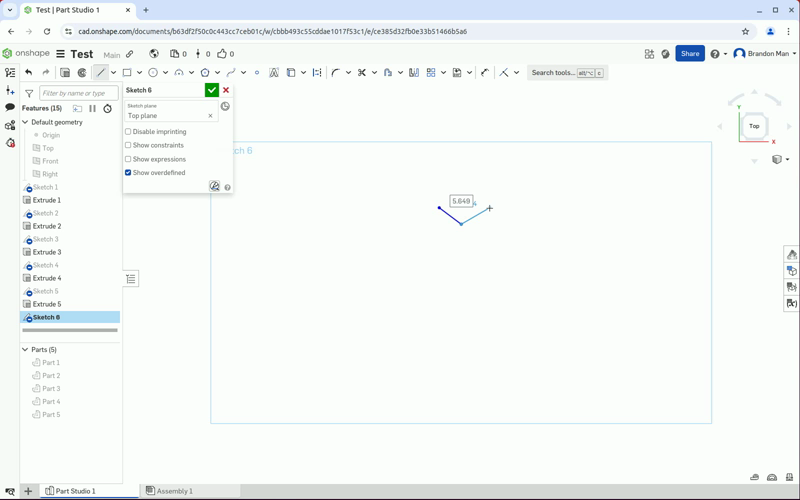
key_up(shift)
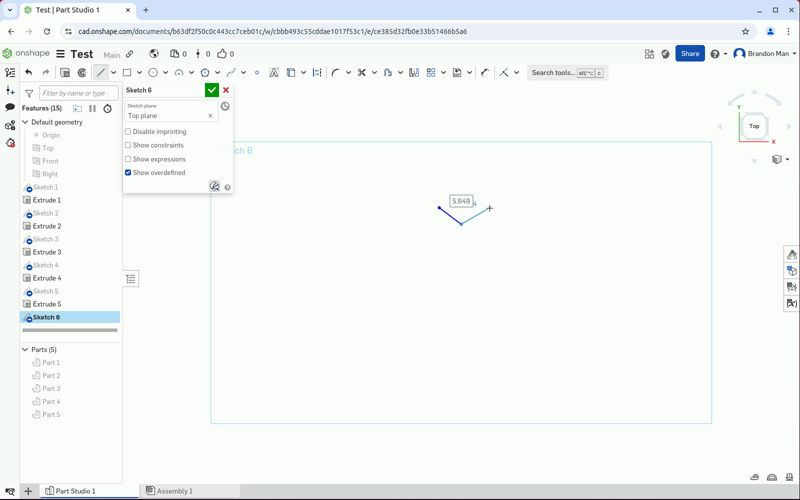
key_down(shift)
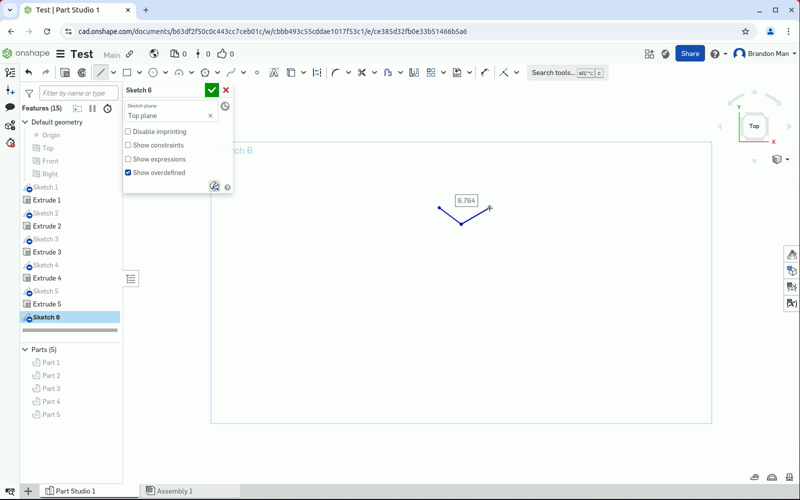
mouse_move(519, 207)
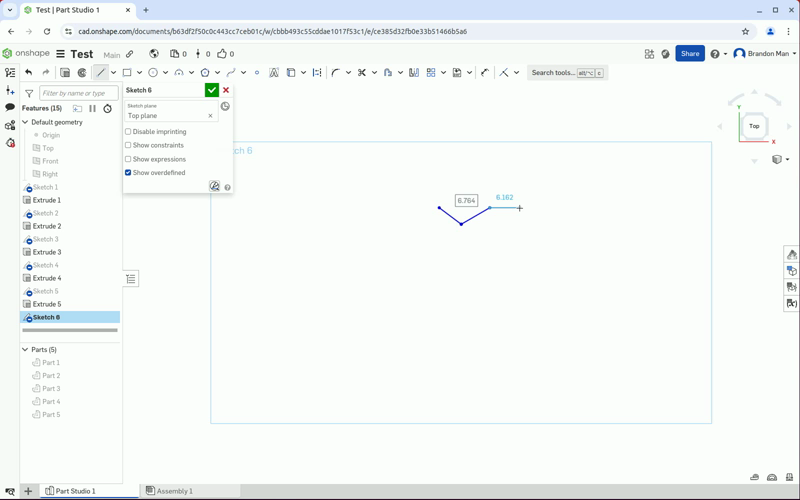
mouse_move(489, 182)
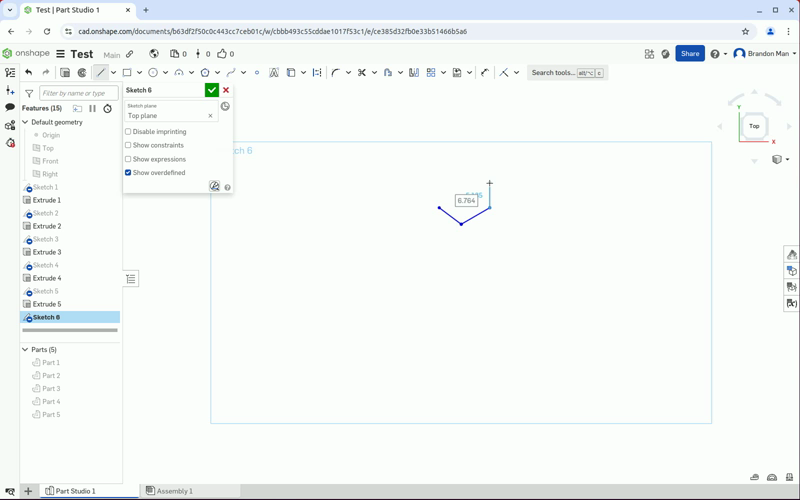
click(489, 182)
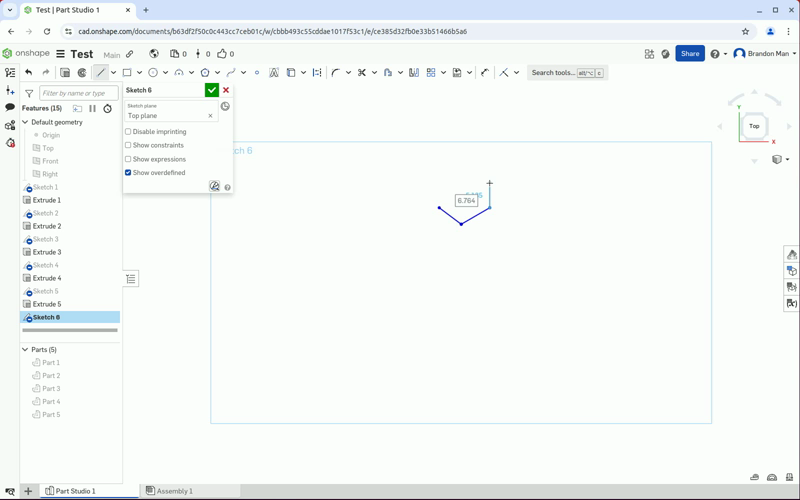
key_up(shift)
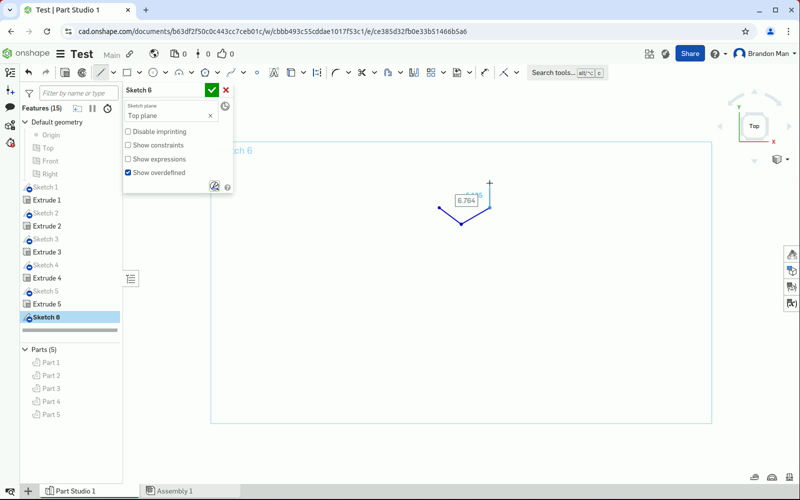
key_down(shift)
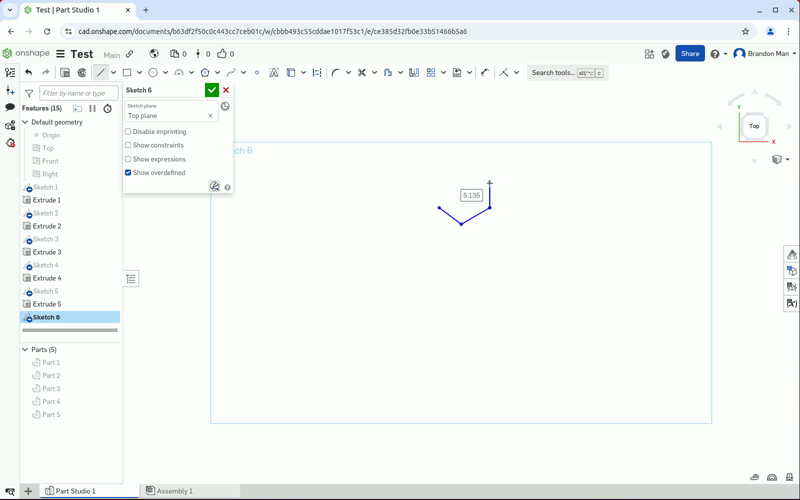
mouse_move(519, 182)
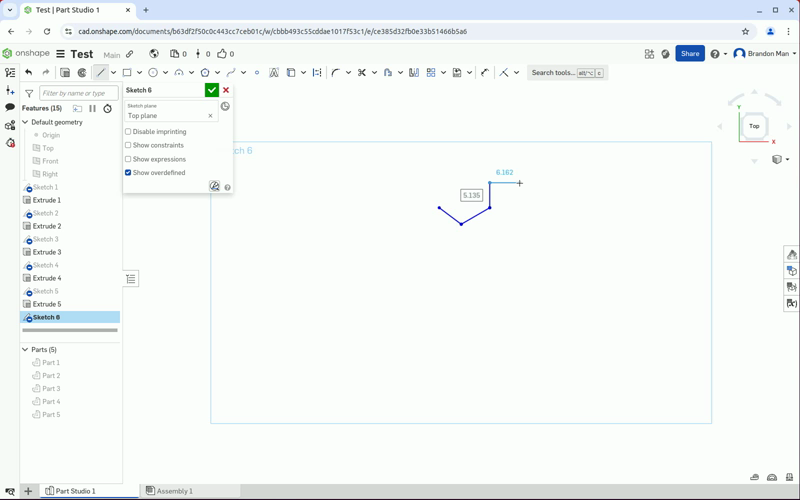
mouse_move(466, 169)
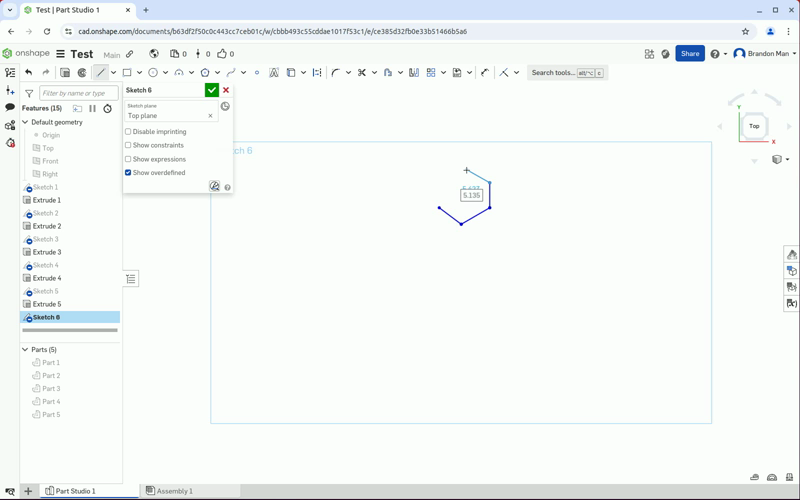
click(466, 169)
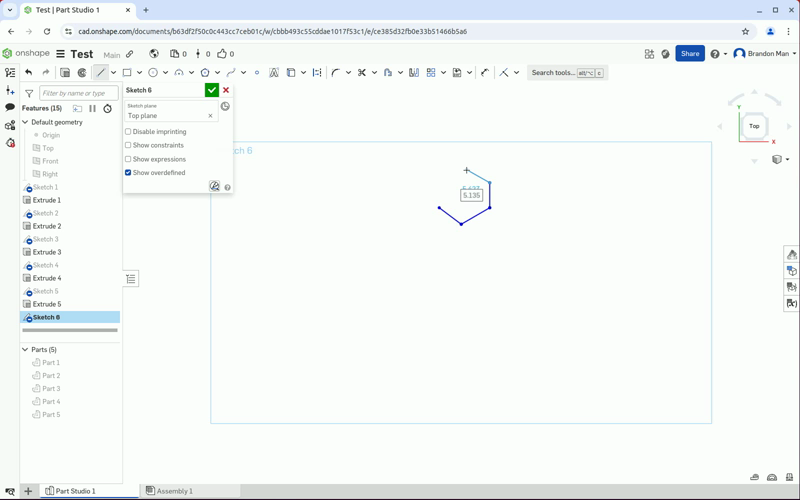
key_up(shift)
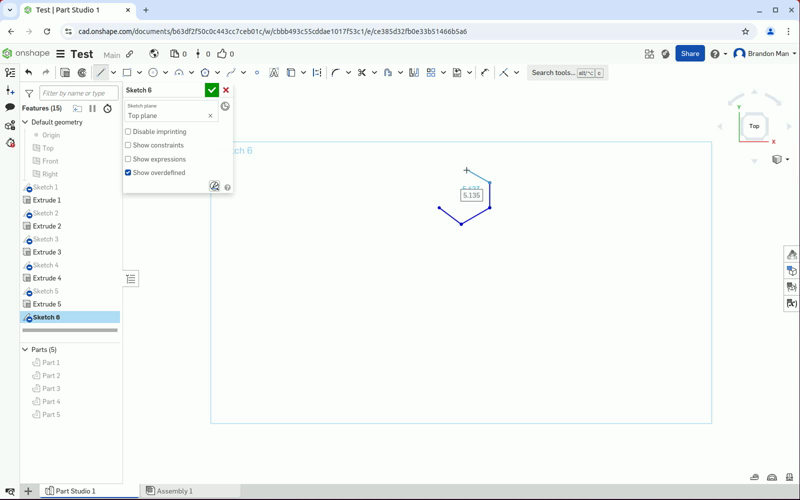
key_down(shift)
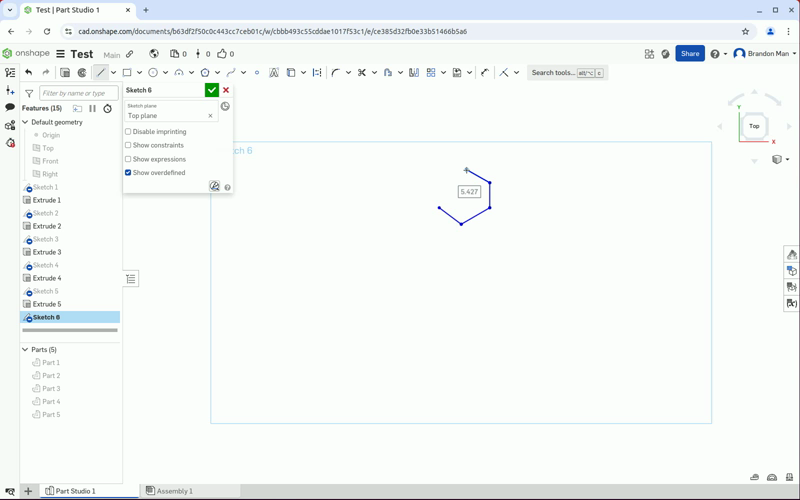
mouse_move(496, 169)
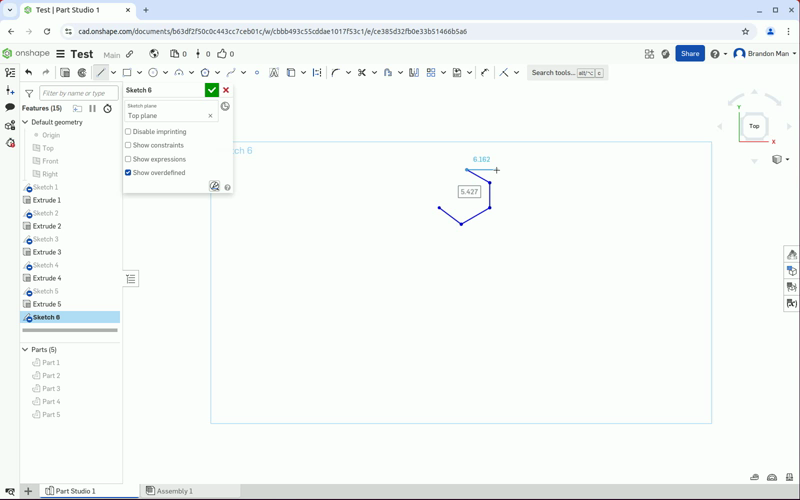
mouse_move(439, 183)
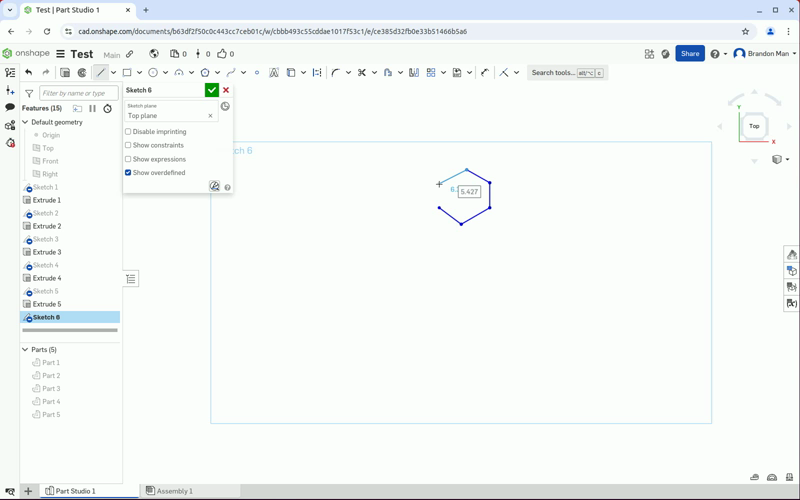
click(439, 183)
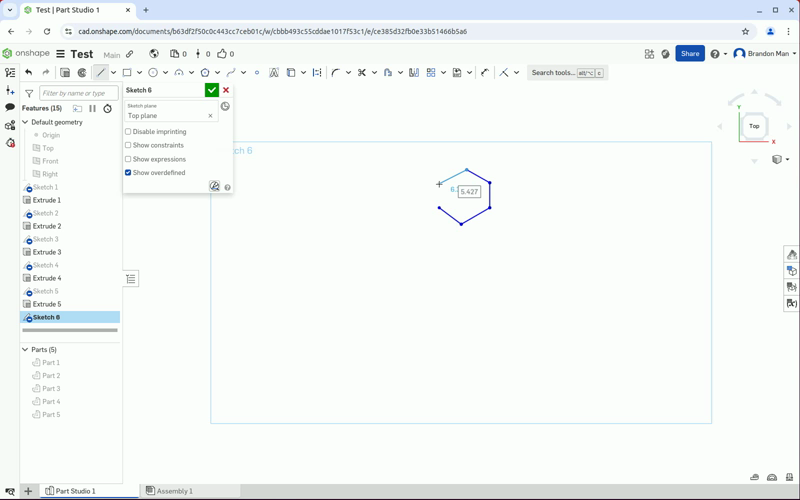
key_up(shift)
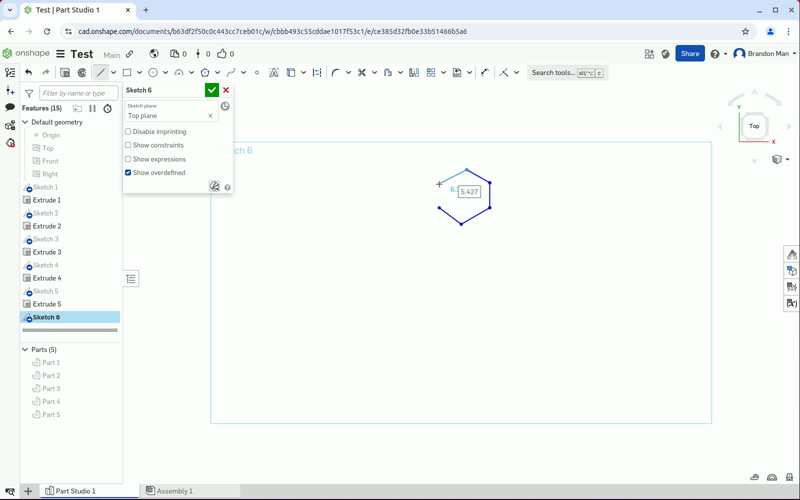
mouse_move(469, 183)
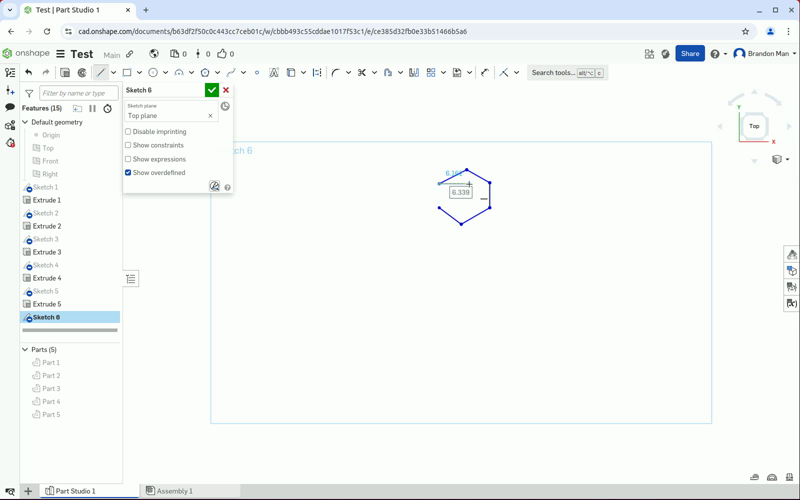
key_down(shift)
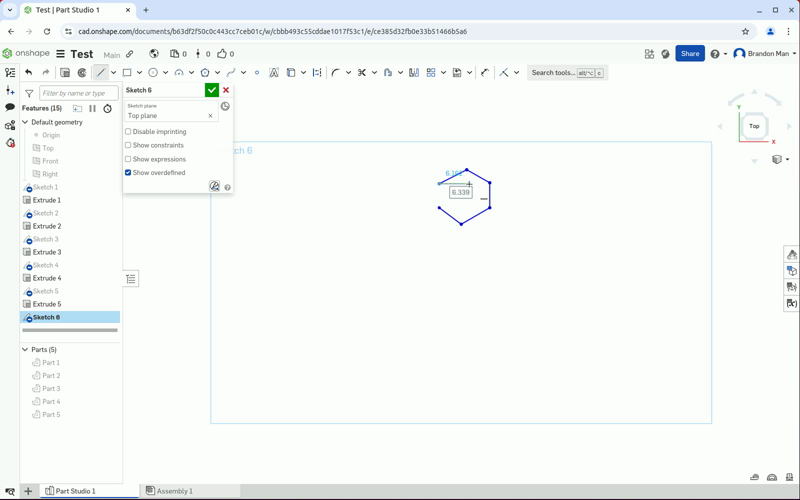
mouse_move(439, 207)
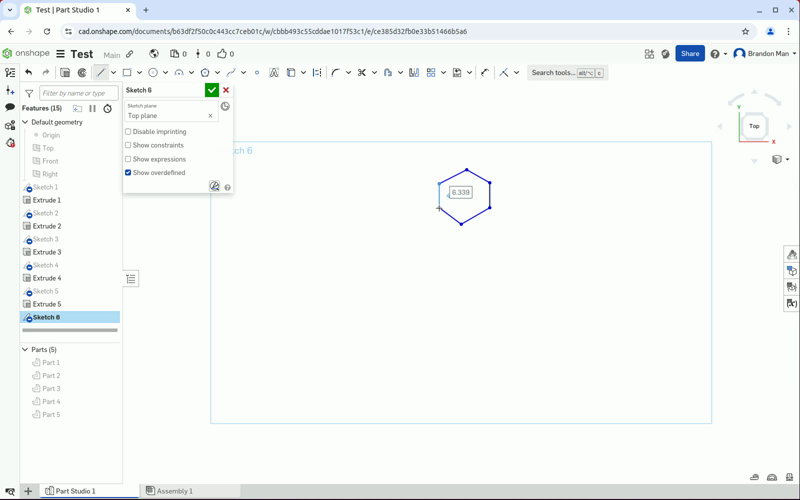
key_up(shift)
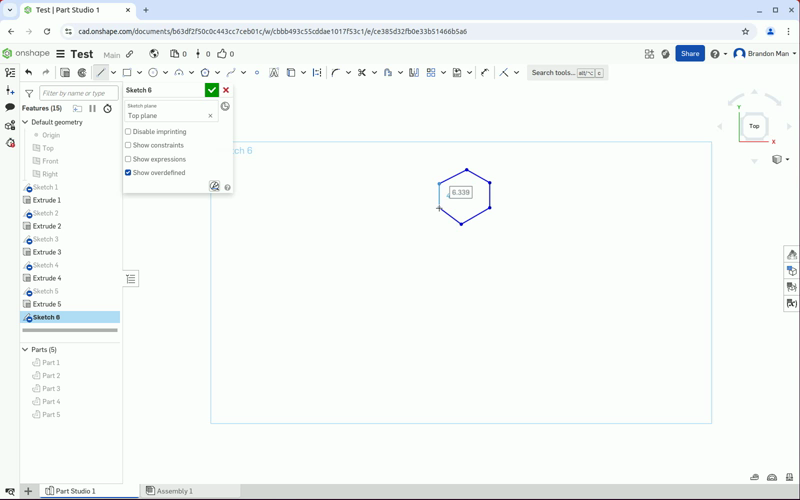
click(439, 207)
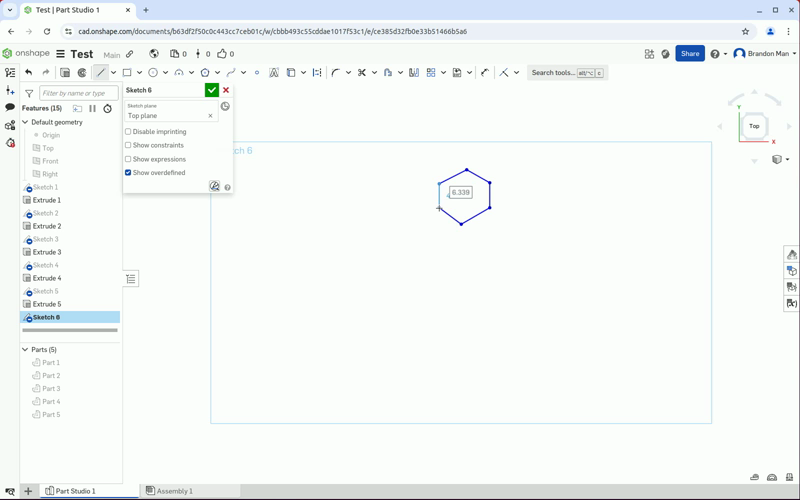
key(esc)
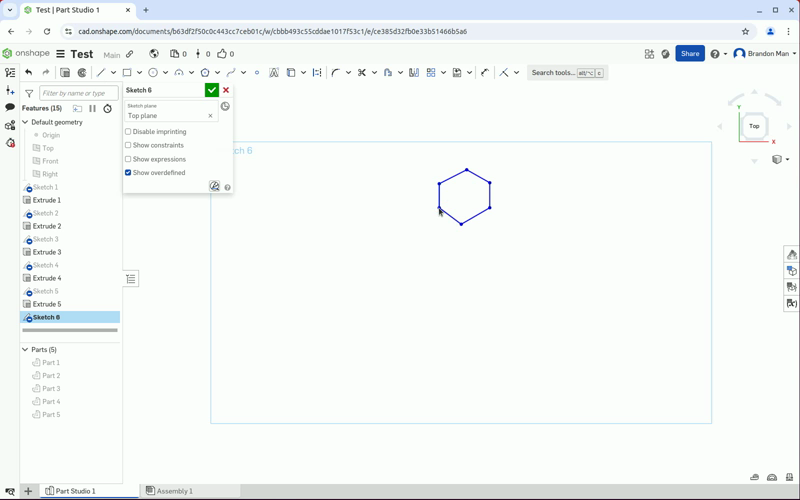
mouse_move(462, 210)
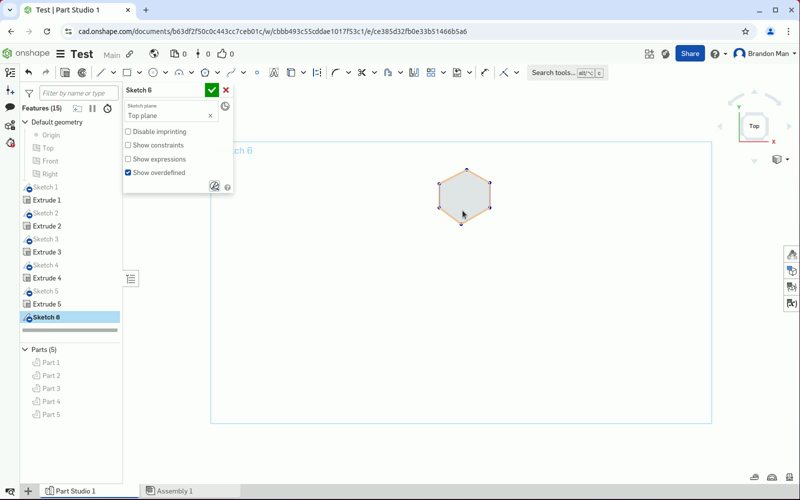
click(462, 210)
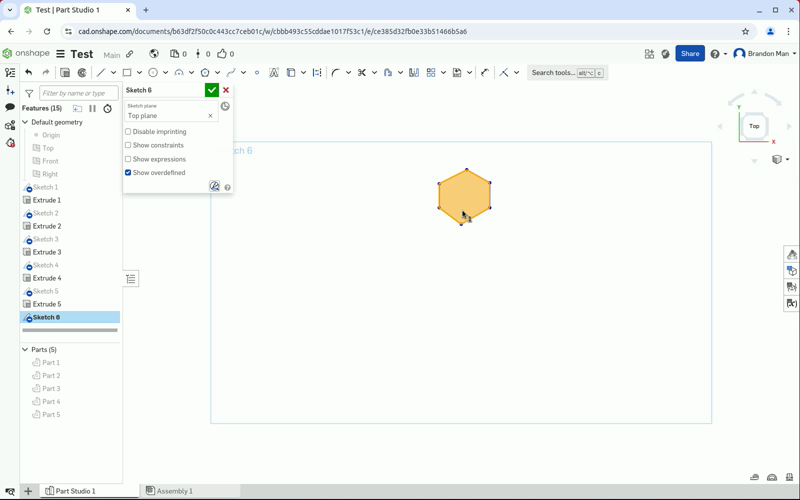
mouse_move(73, 352)
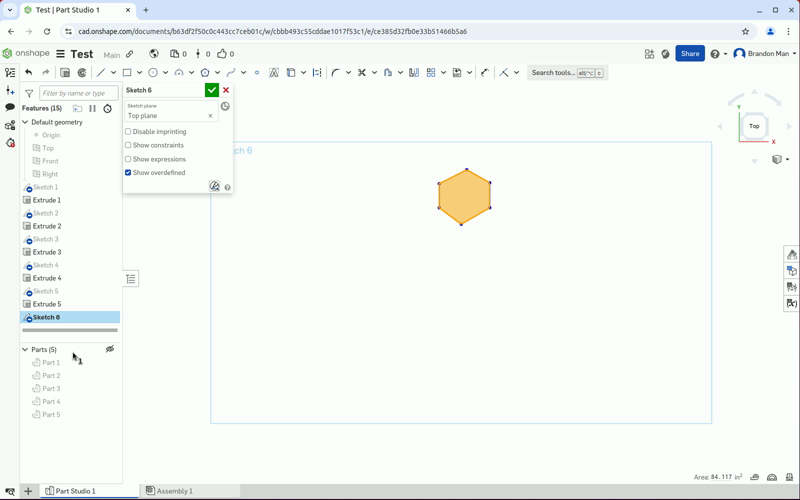
key(shift+y)
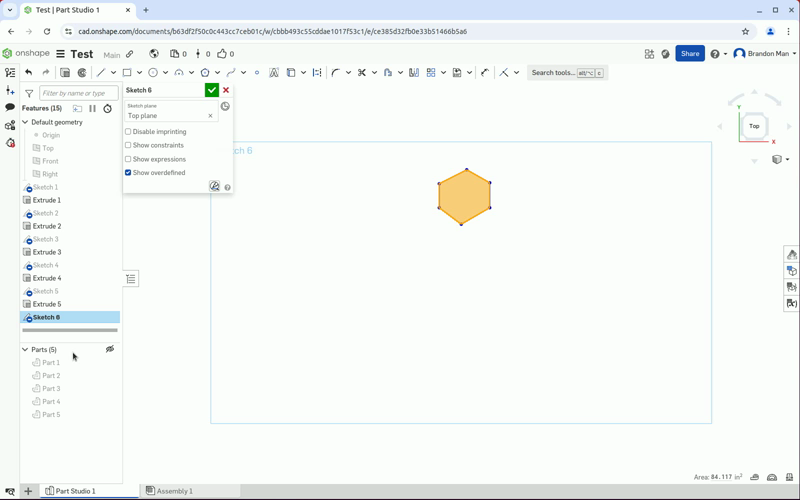
key(shift+e)
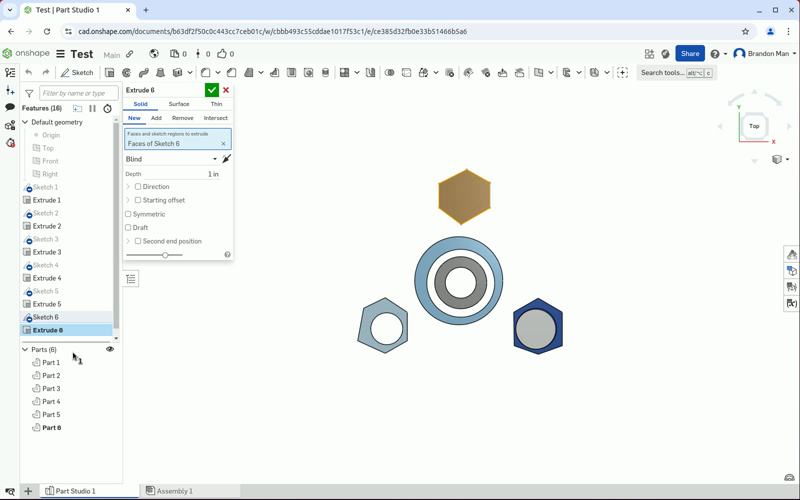
mouse_move(143, 106)
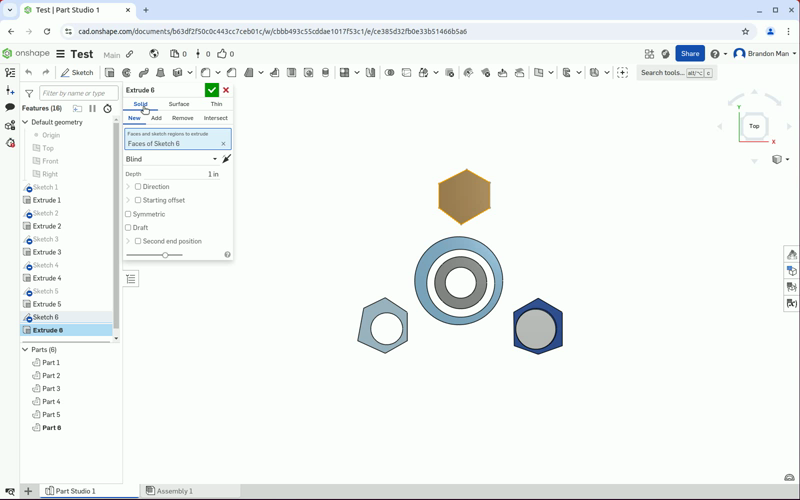
click(143, 106)
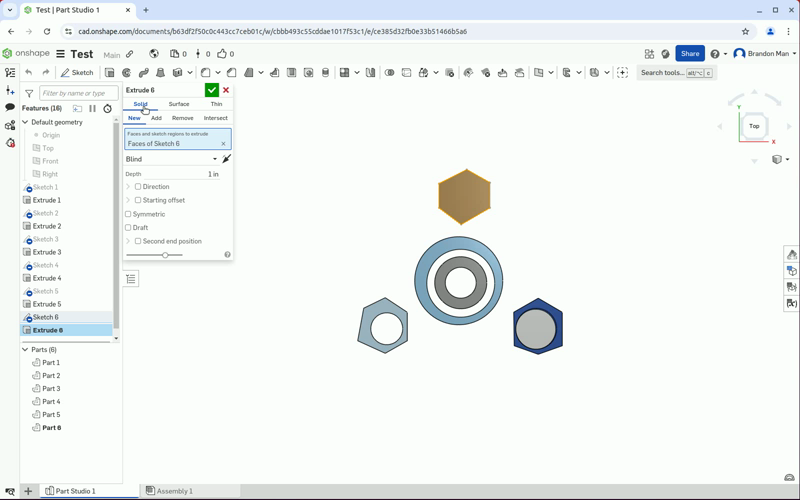
mouse_move(137, 120)
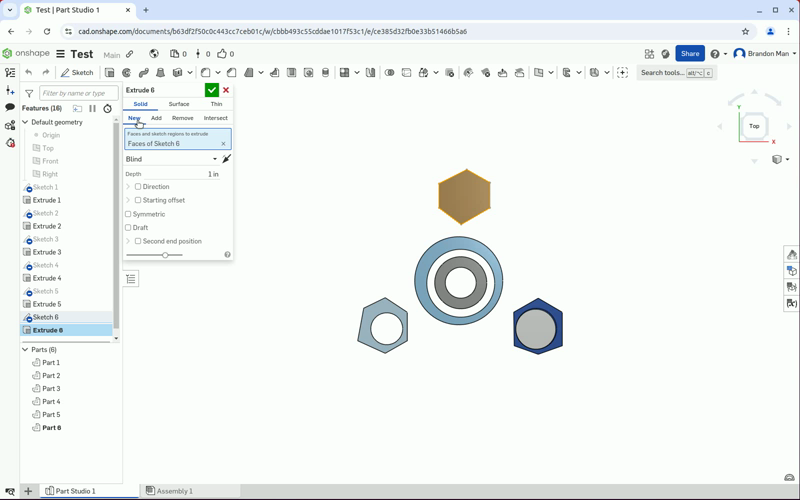
click(137, 120)
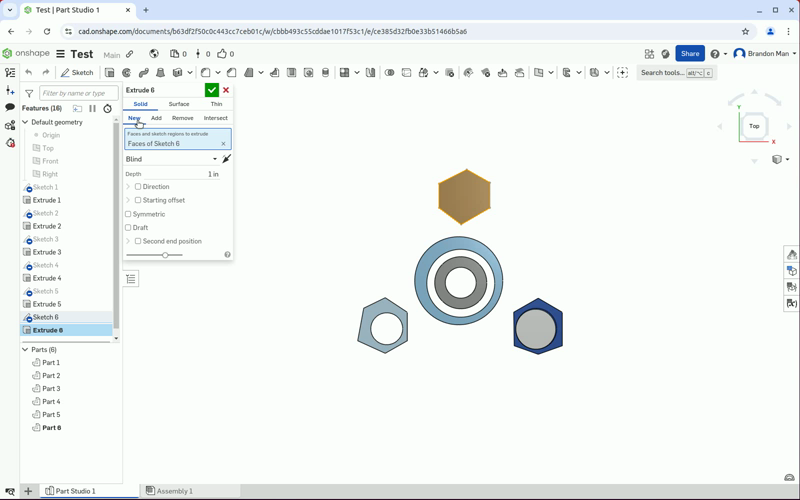
key(tab, 4)
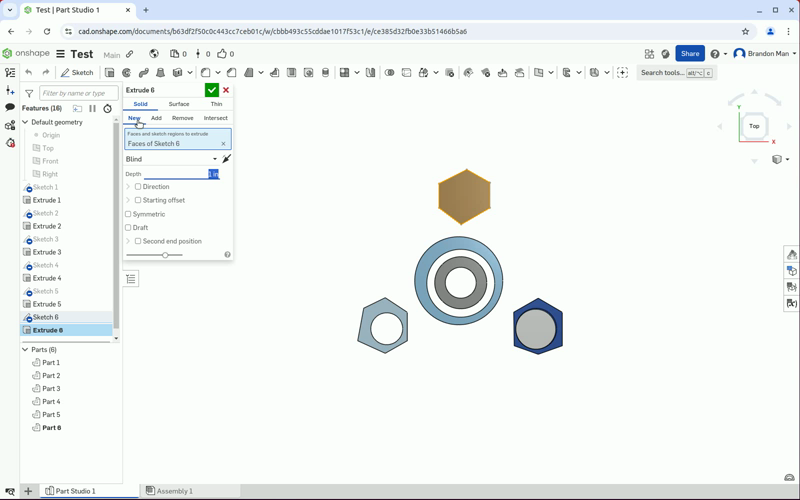
text(15.405)
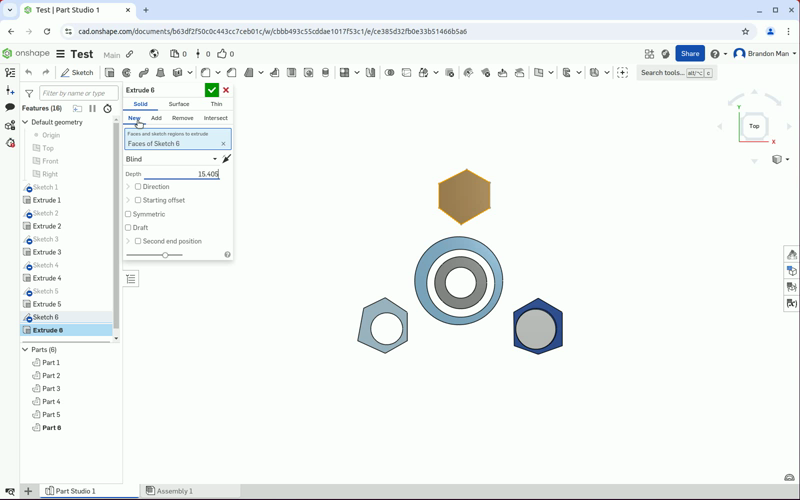
key(enter)
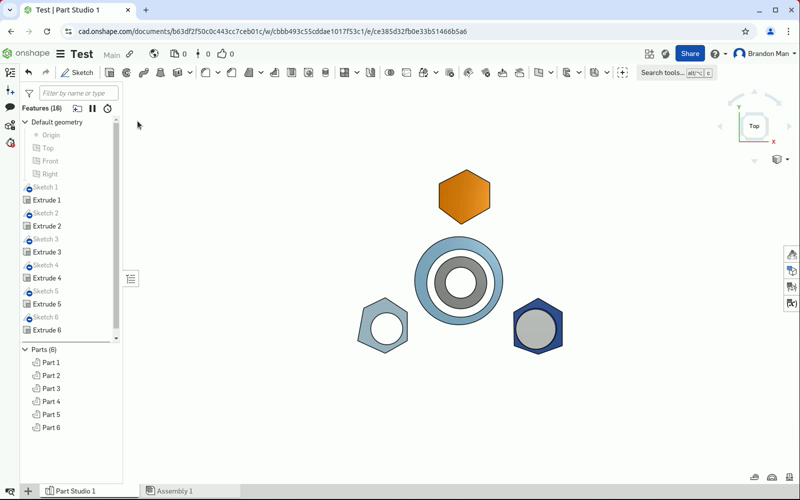
key(shift+h)
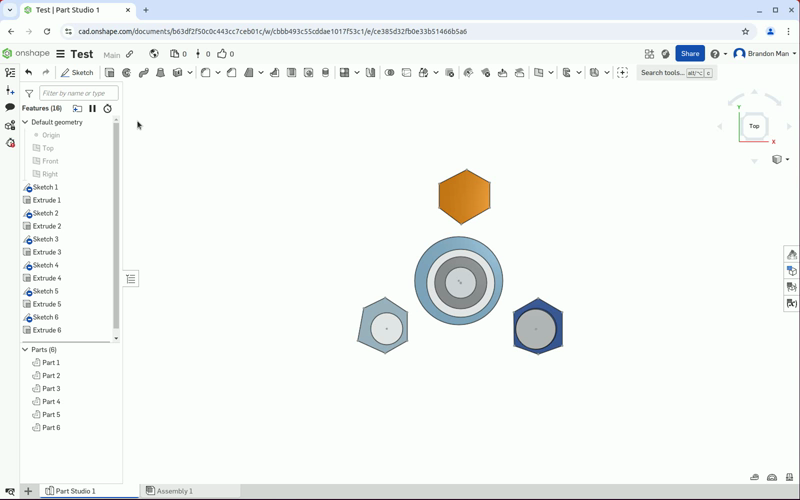
key(shift+h)
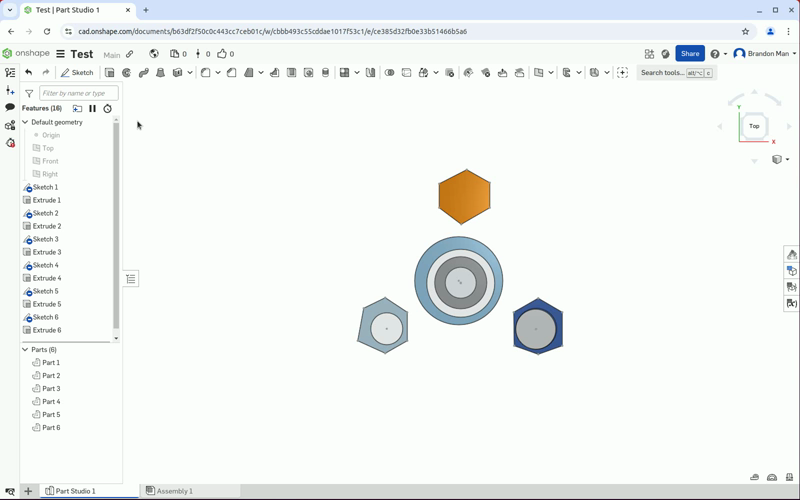
key(shift+7)
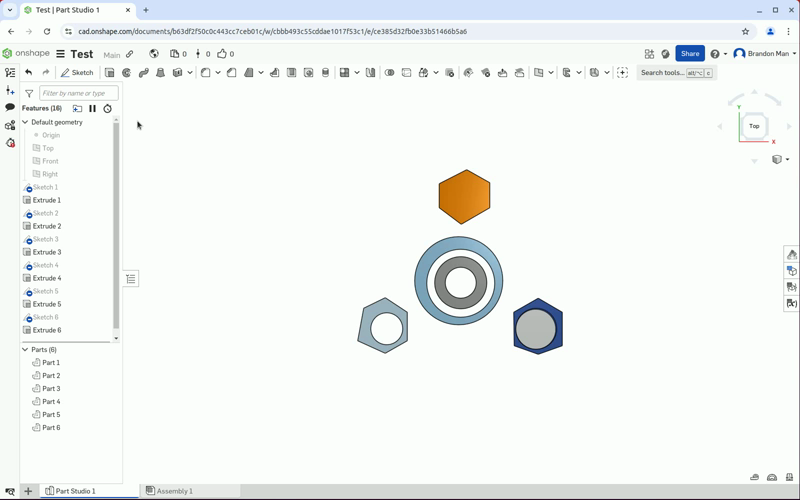
key(up, 3)
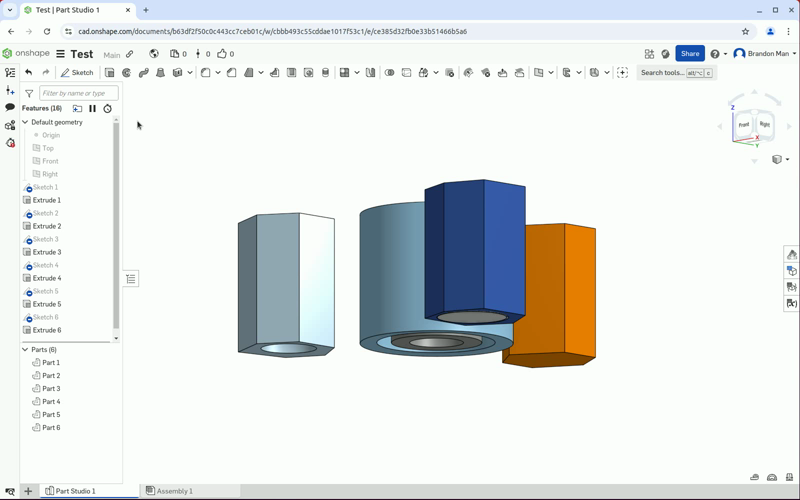
key(left, 3)
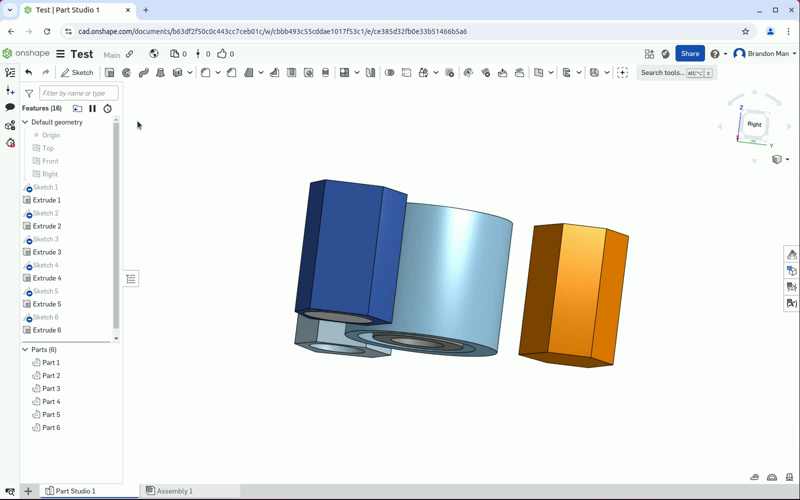
key(right, 3)
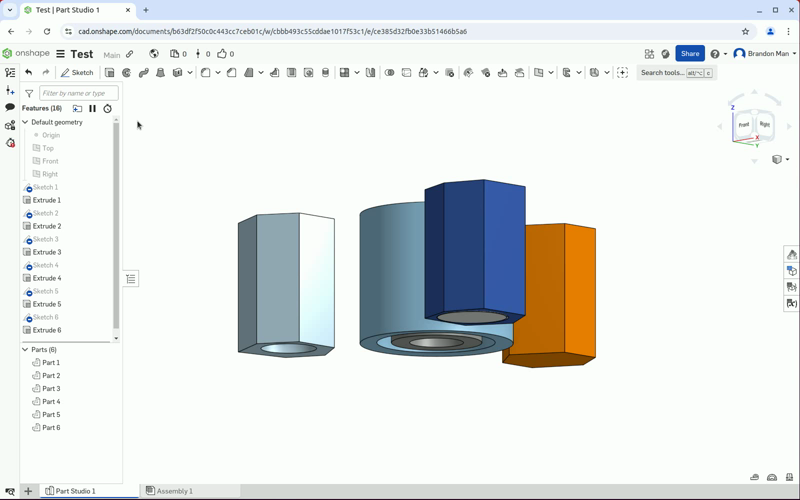
key(down, 3)
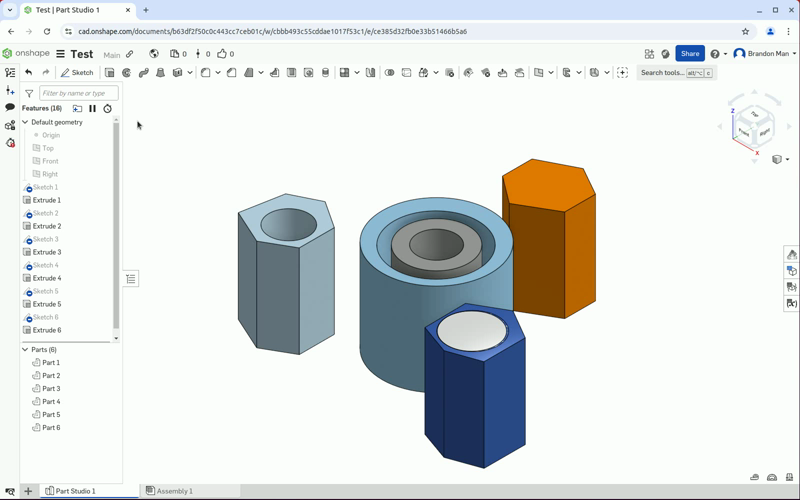
mouse_move(69, 189)
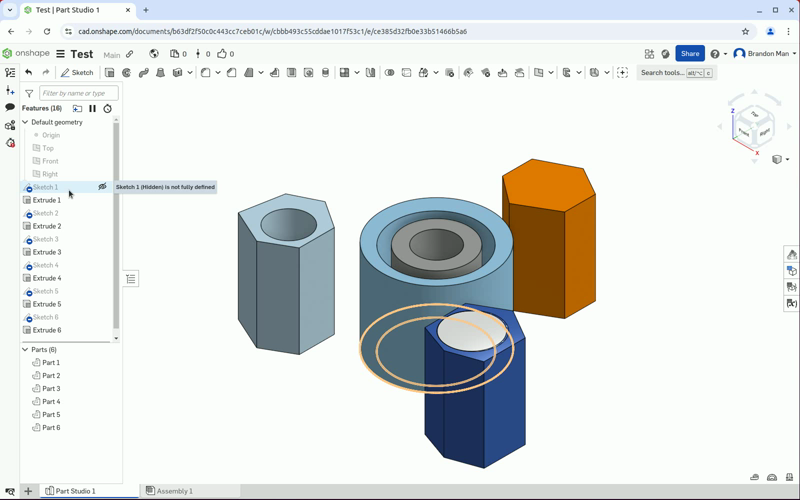
click(69, 189)